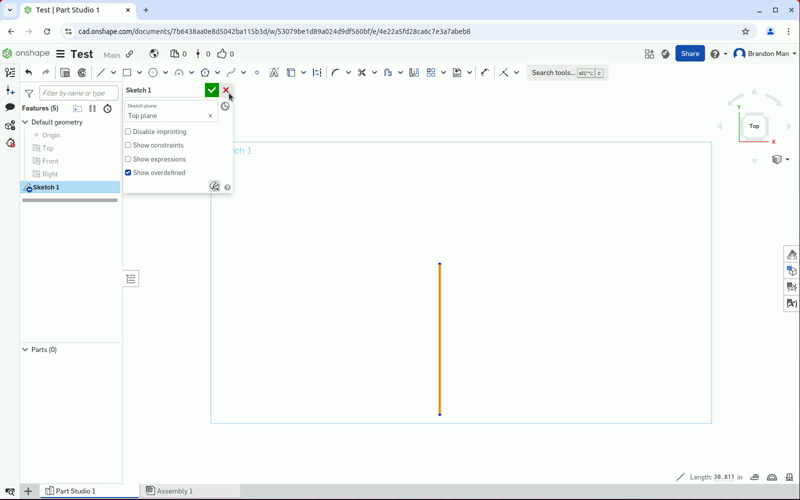
key(shift+h)
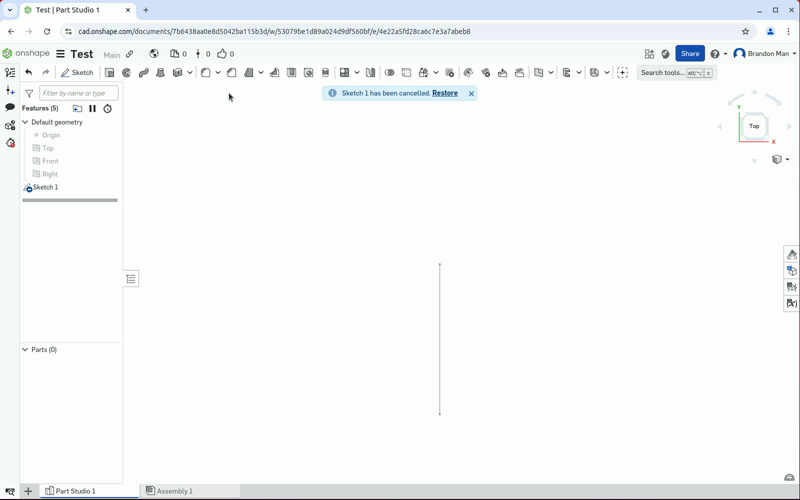
mouse_move(73, 352)
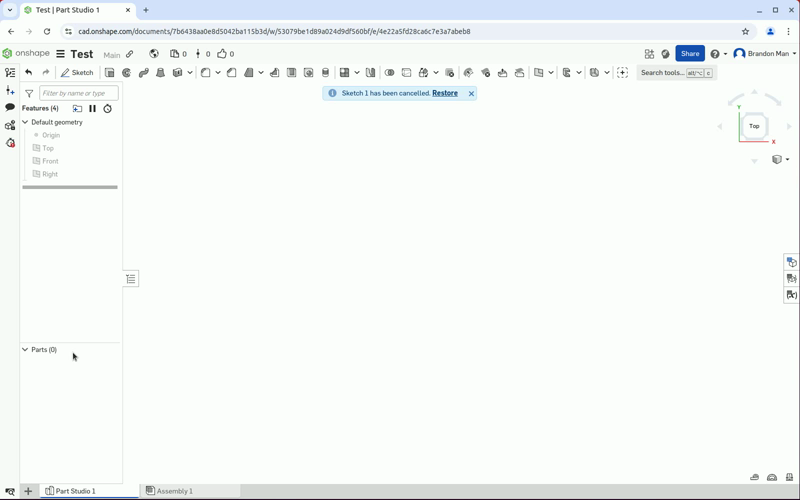
key(y)
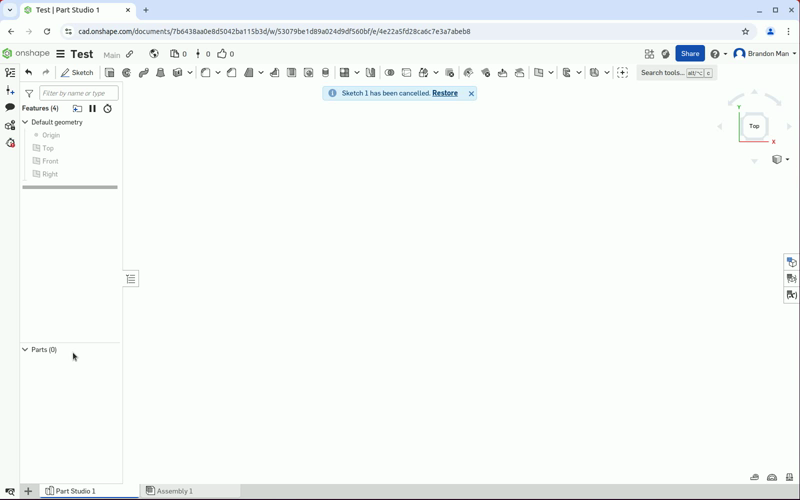
key(shift+p)
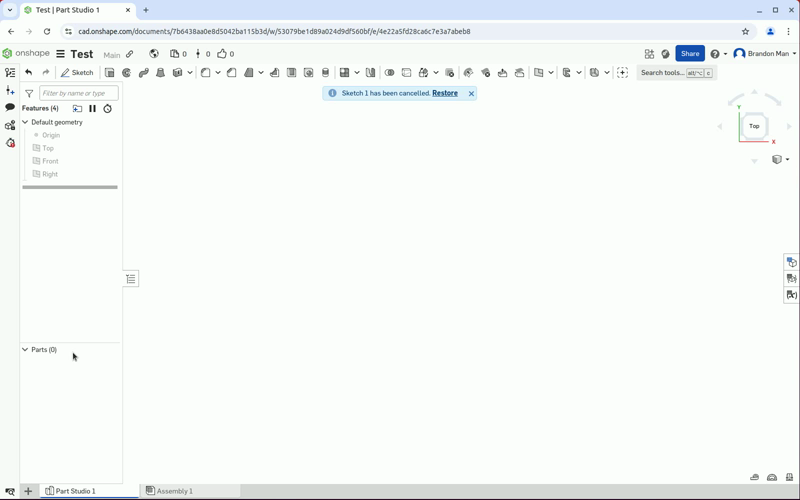
key(space)
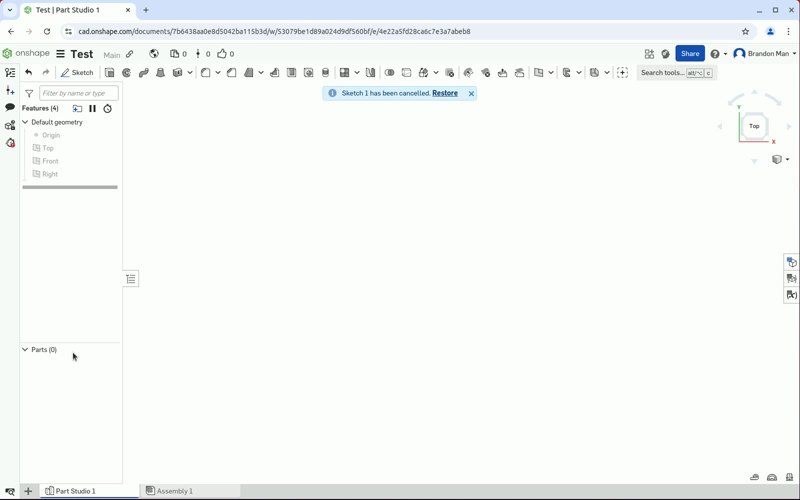
key_down(shift)
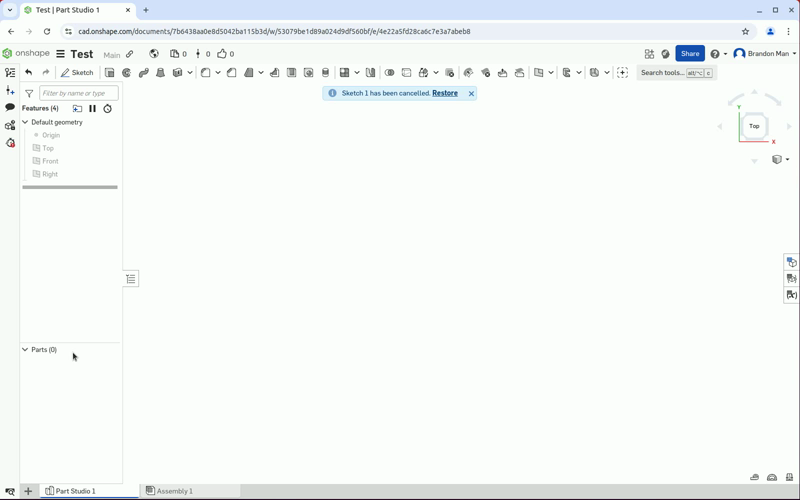
key(up)
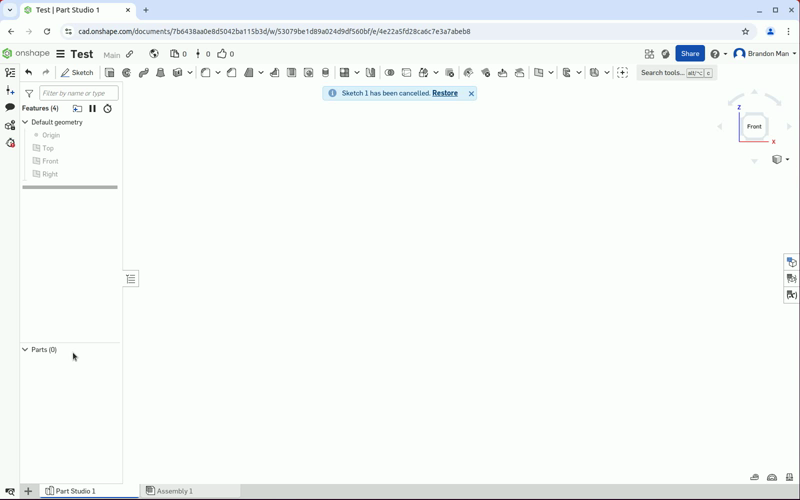
key_up(shift)
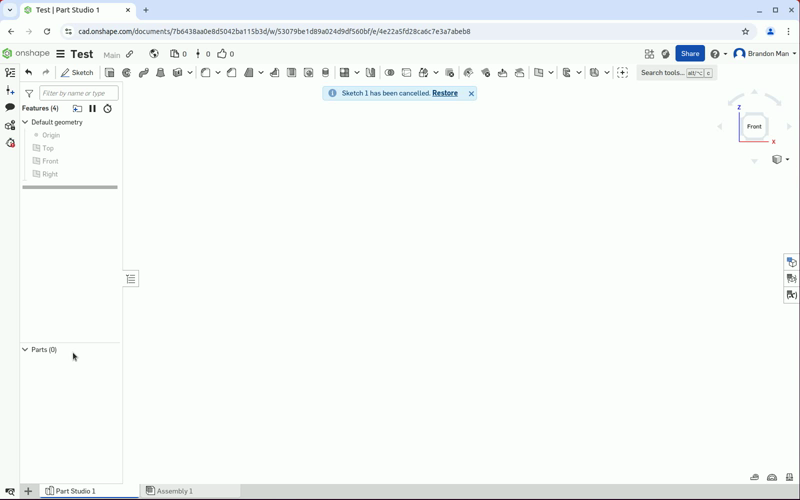
mouse_move(73, 352)
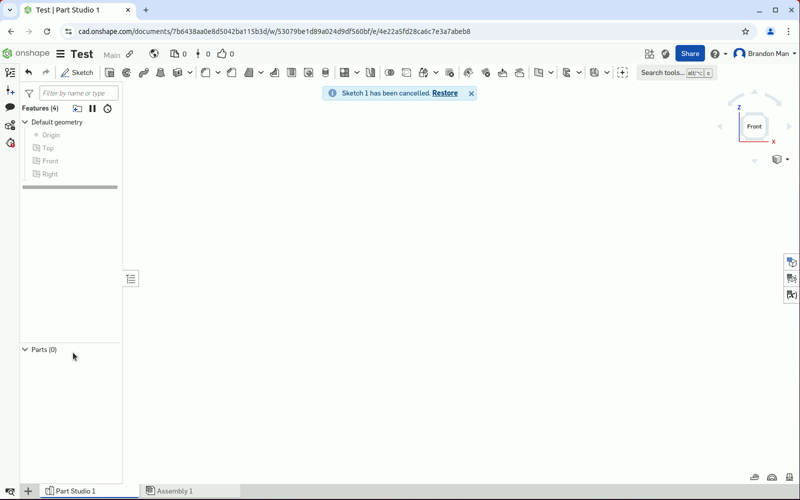
key(shift+y)
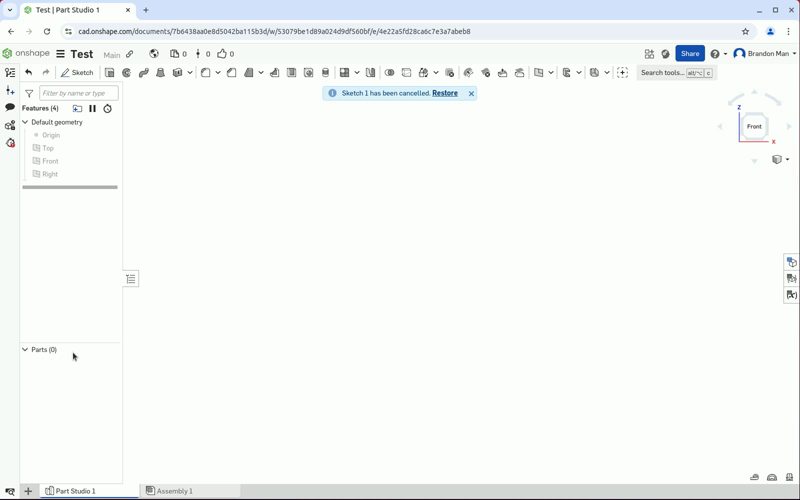
key(shift+s)
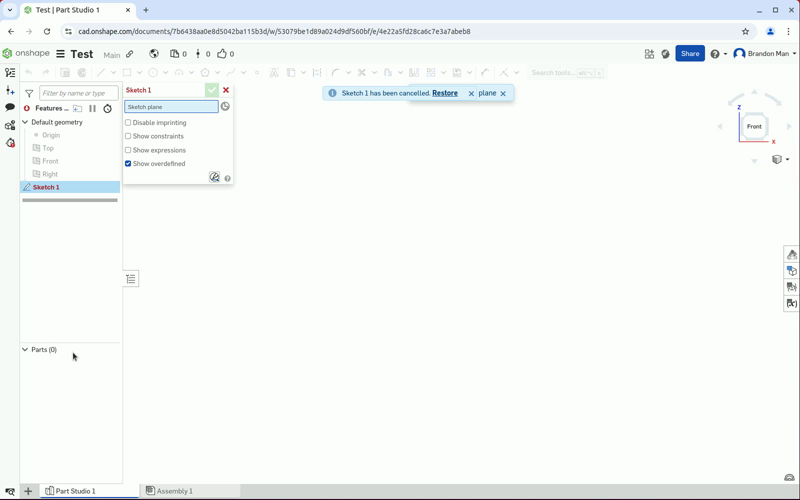
mouse_move(73, 163)
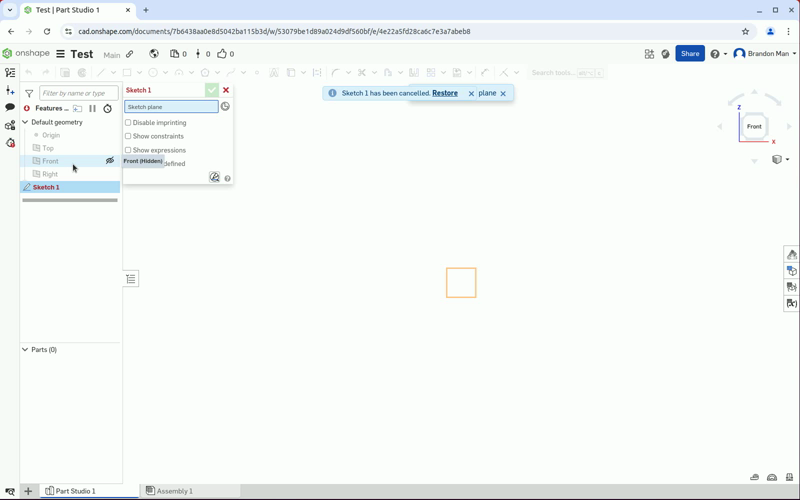
click(73, 163)
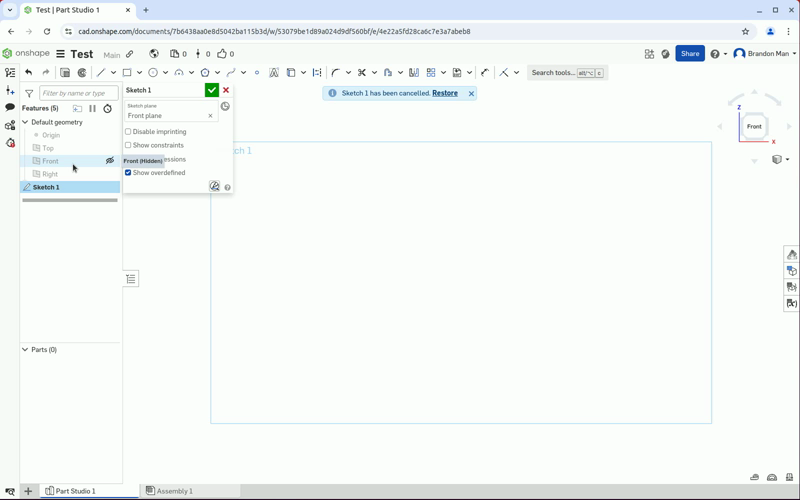
mouse_move(73, 352)
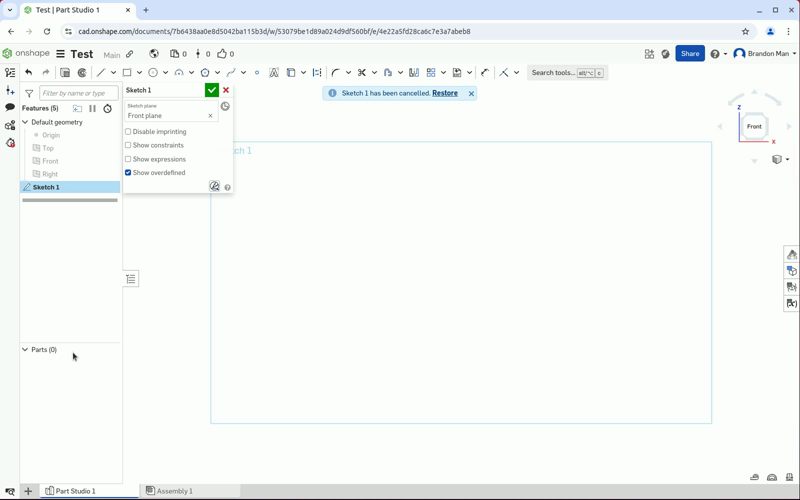
key(y)
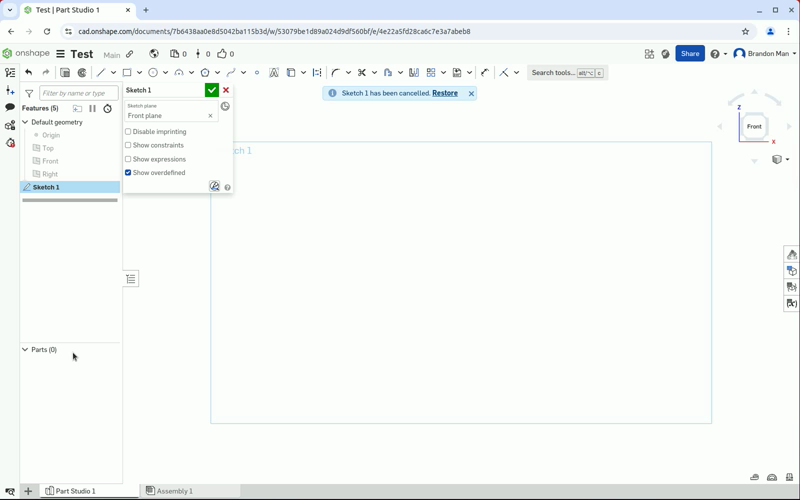
key(l)
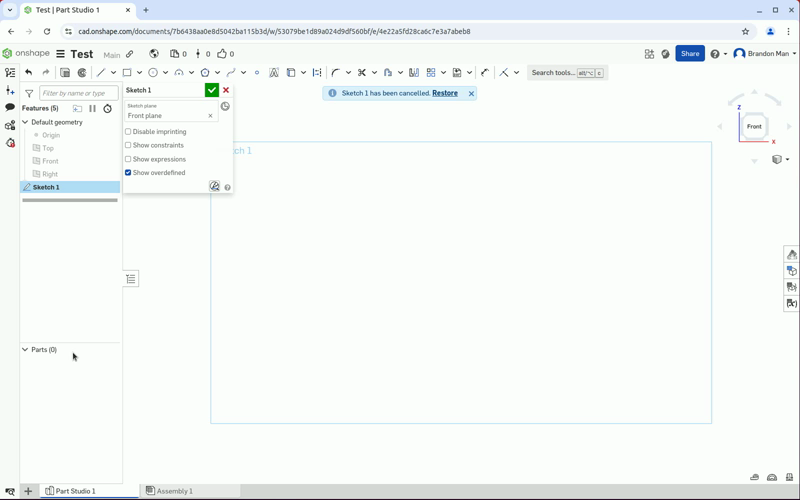
key_down(shift)
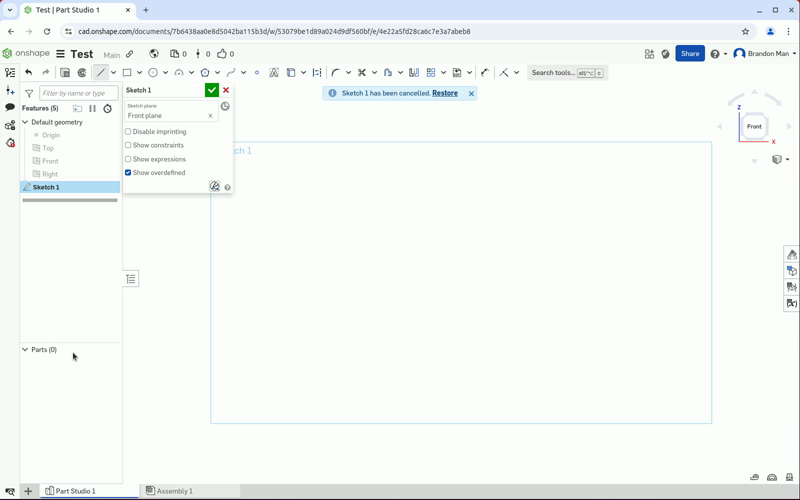
mouse_move(348, 320)
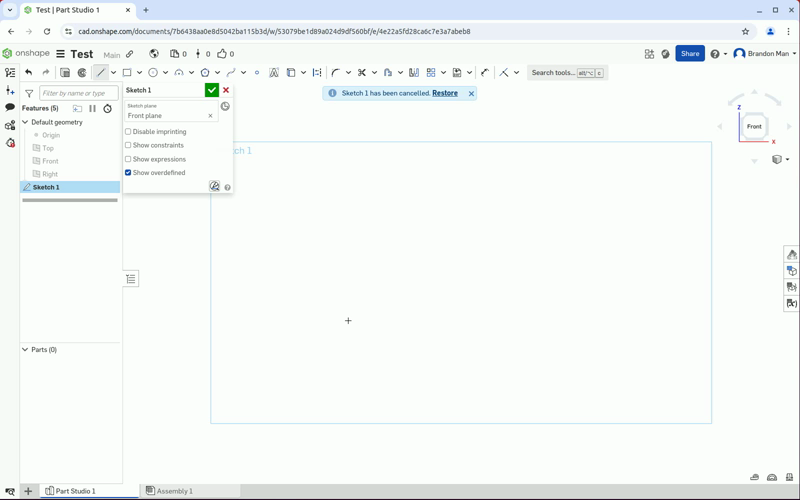
click(348, 320)
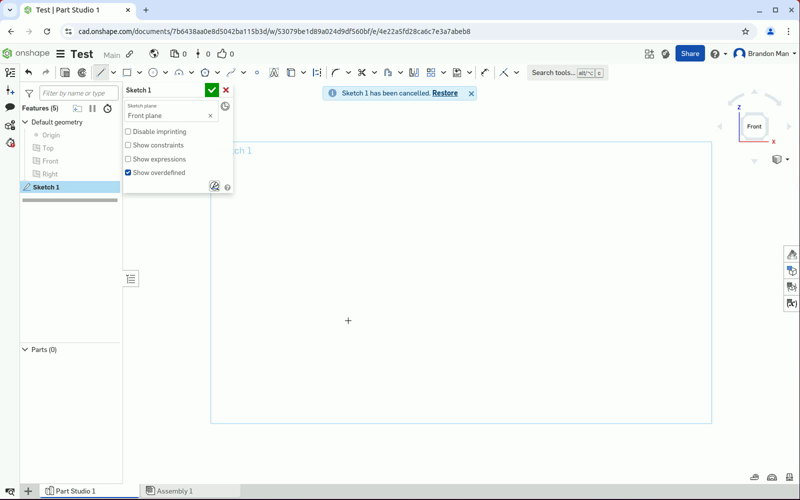
key_up(shift)
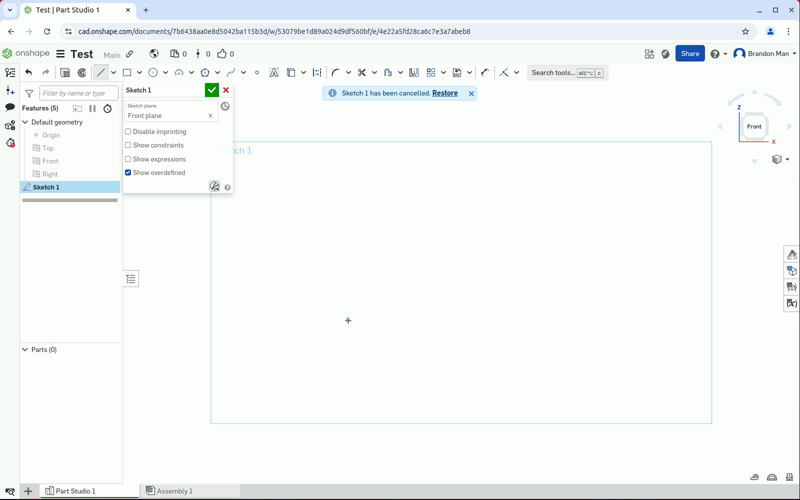
key_down(shift)
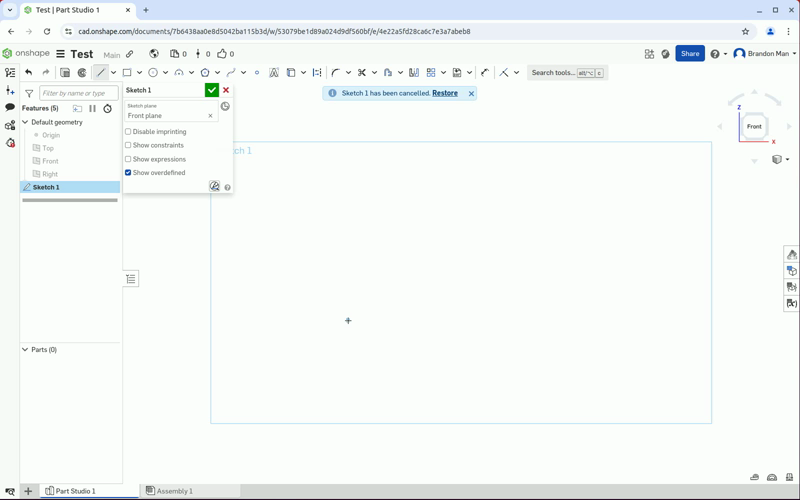
mouse_move(433, 320)
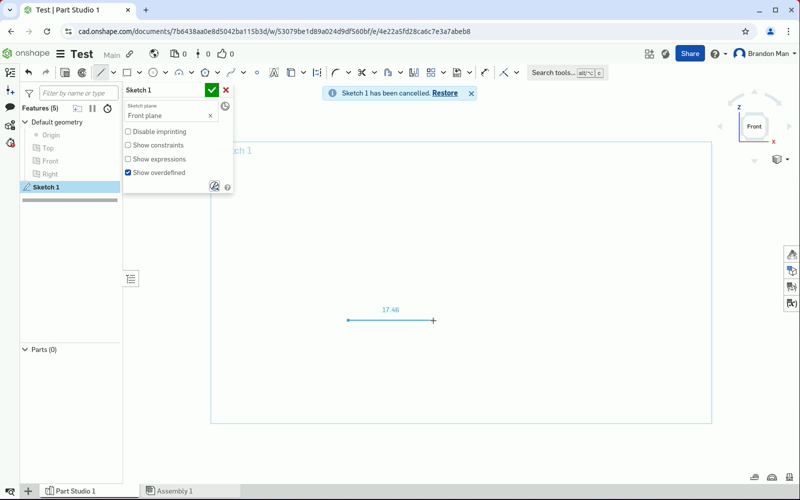
click(433, 320)
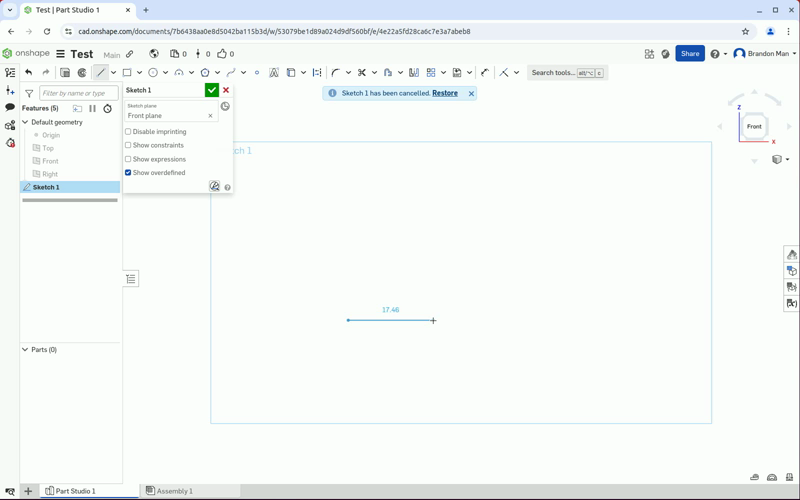
key_up(shift)
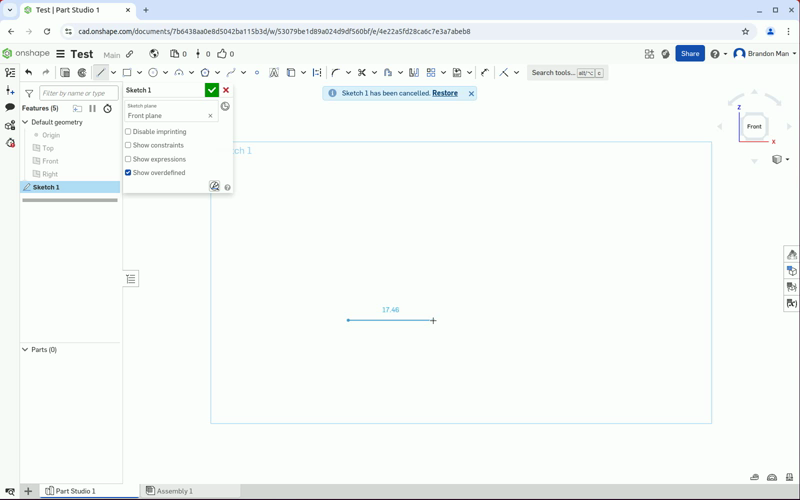
key_down(shift)
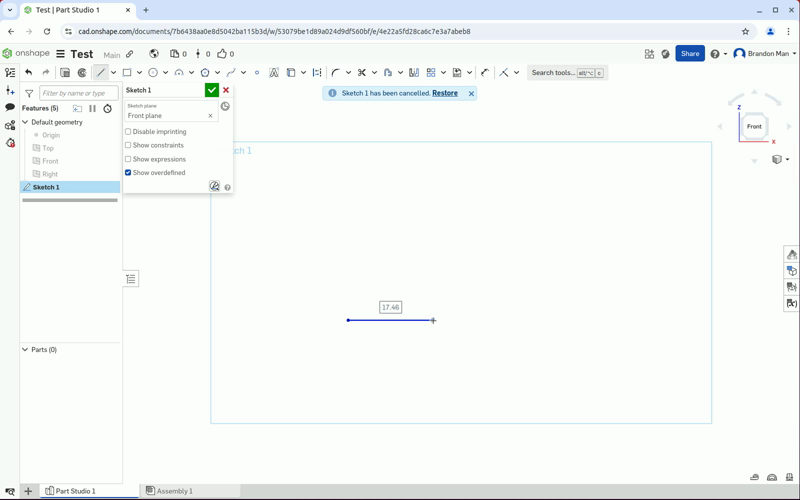
mouse_move(572, 320)
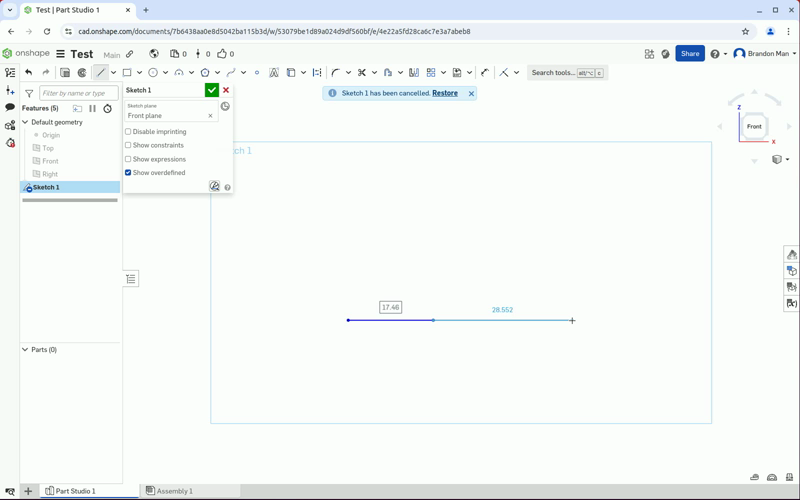
click(572, 320)
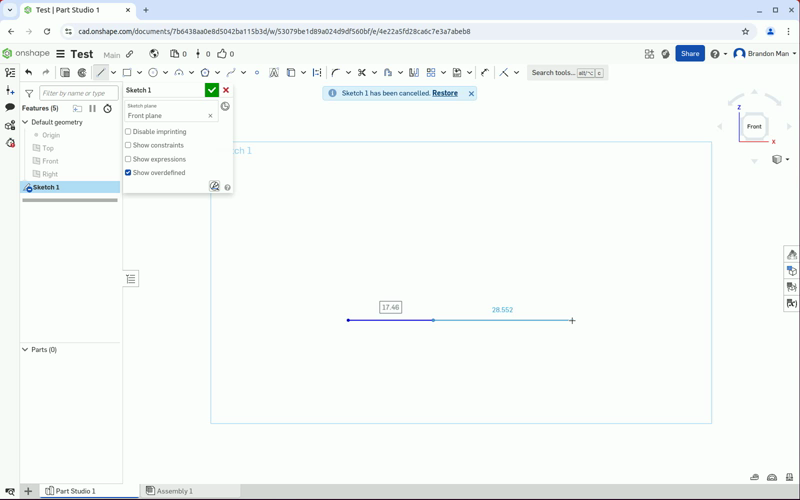
key_up(shift)
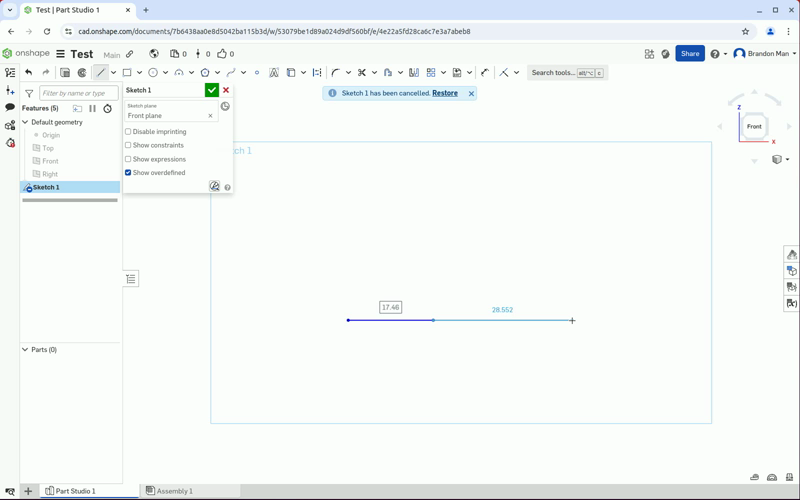
key_down(shift)
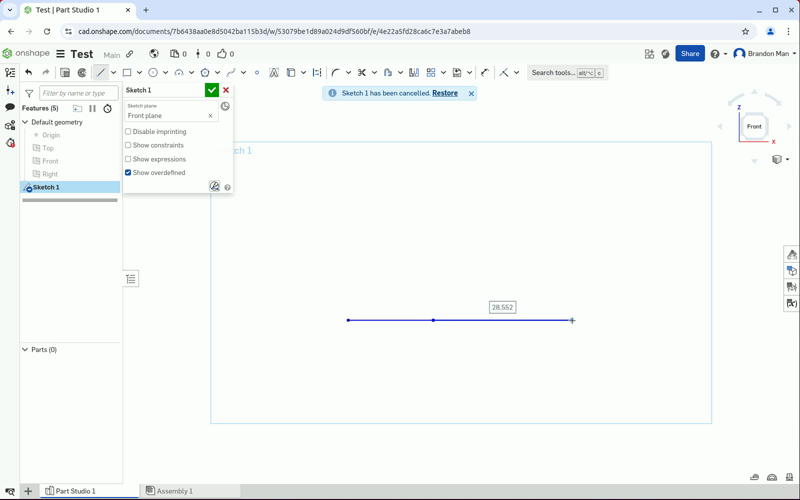
mouse_move(572, 245)
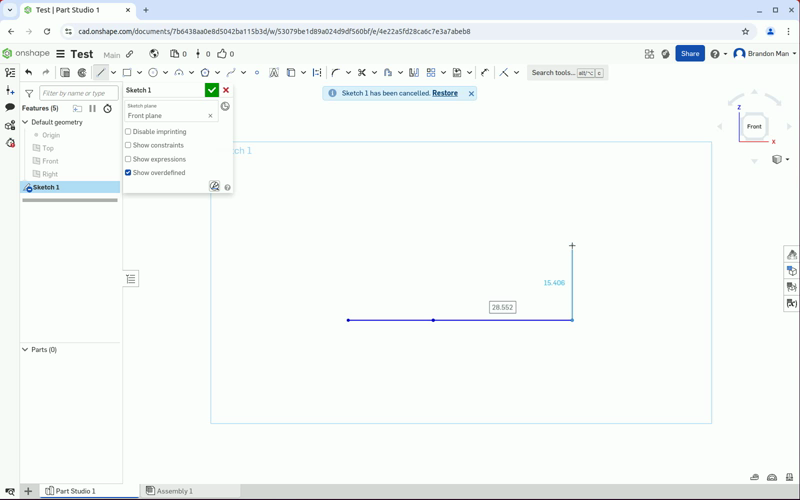
click(572, 245)
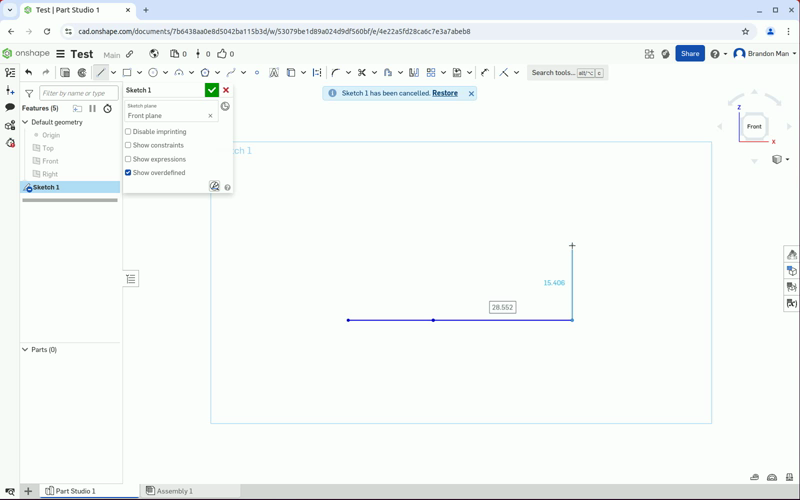
key_up(shift)
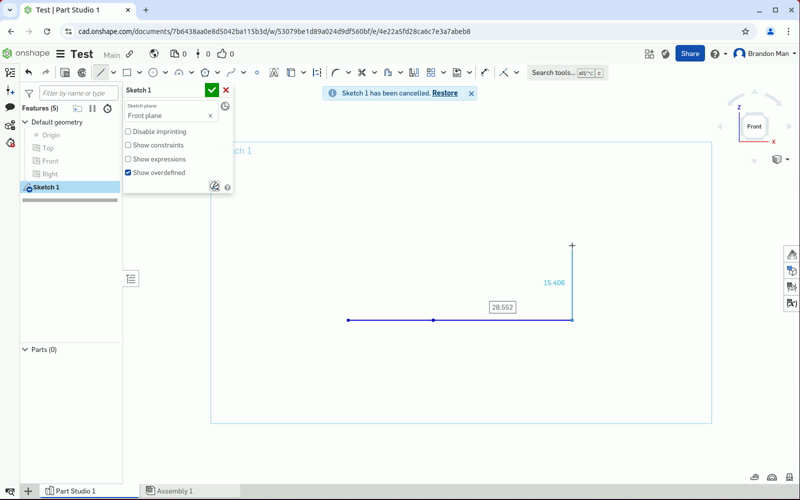
key_down(shift)
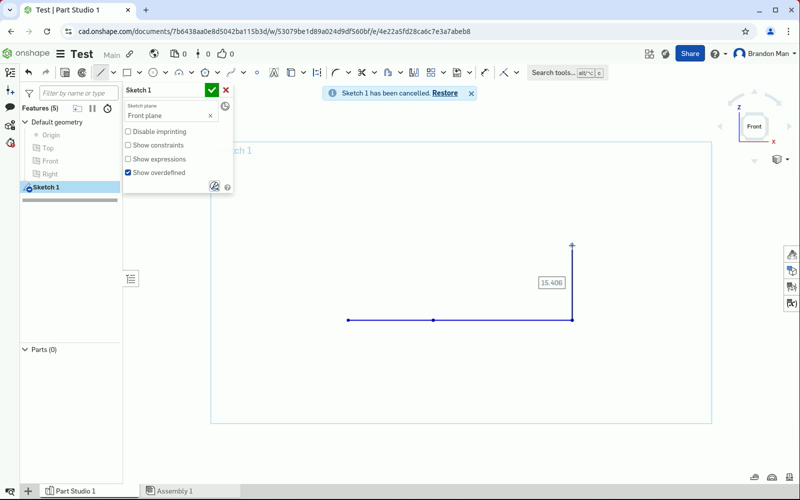
mouse_move(348, 245)
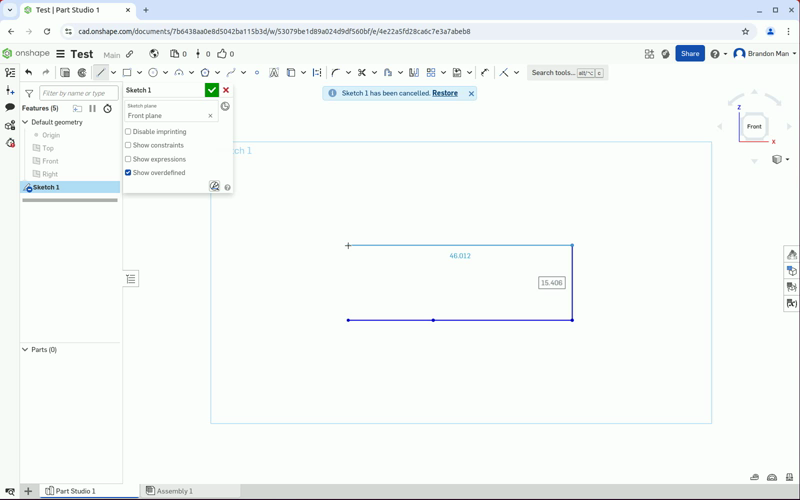
click(348, 245)
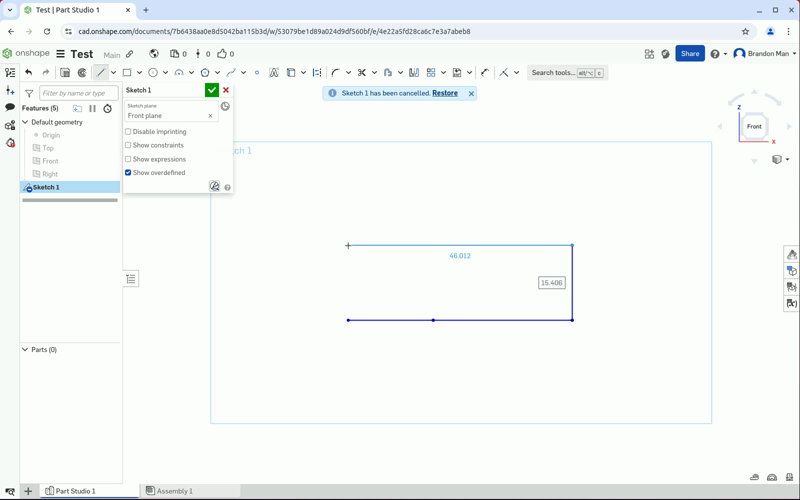
key_up(shift)
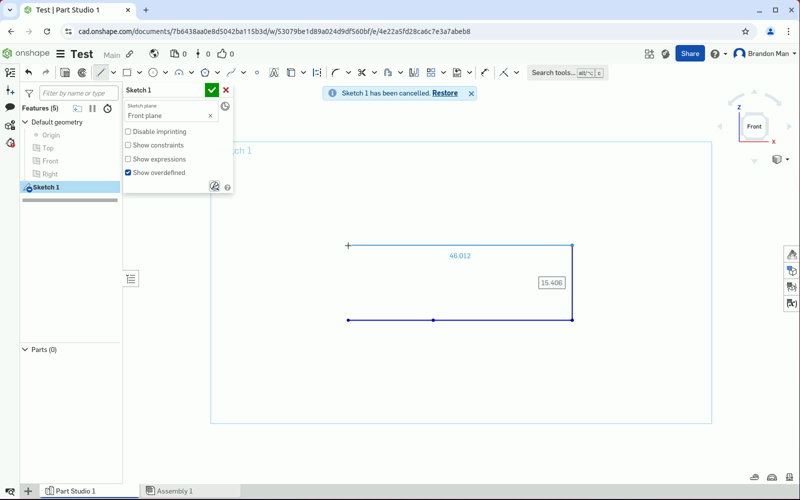
key_down(shift)
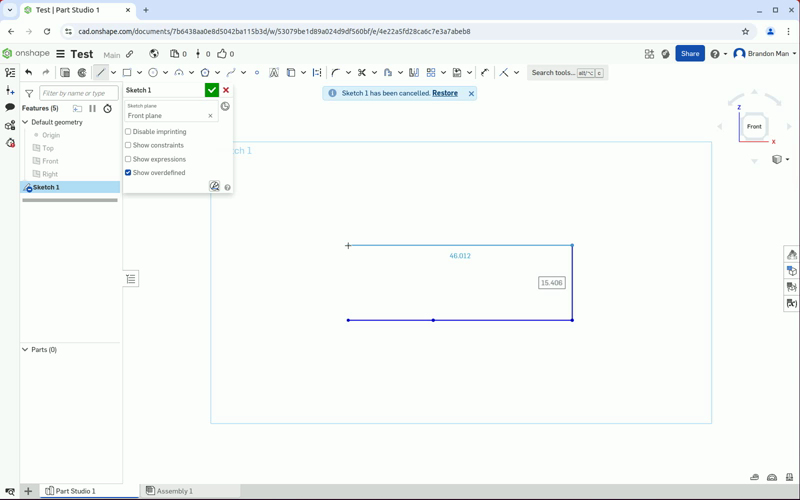
mouse_move(348, 320)
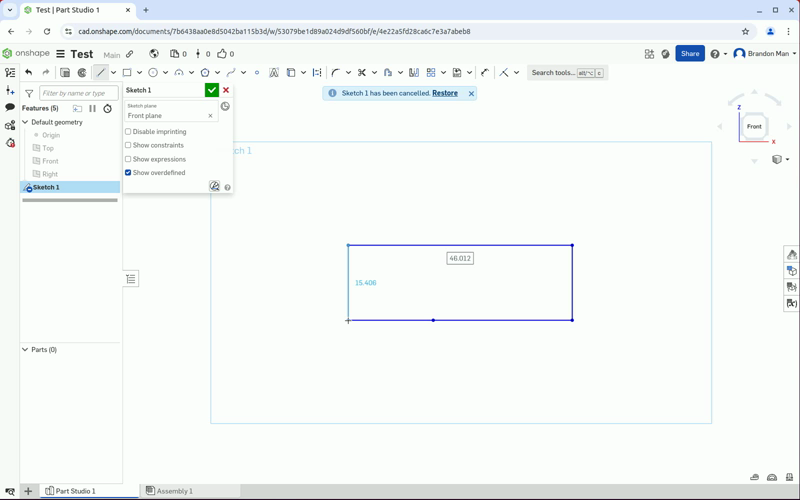
key_up(shift)
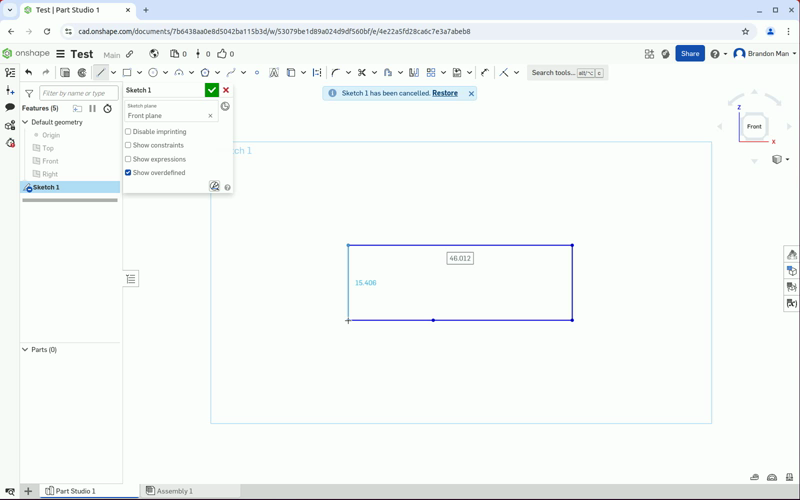
click(348, 320)
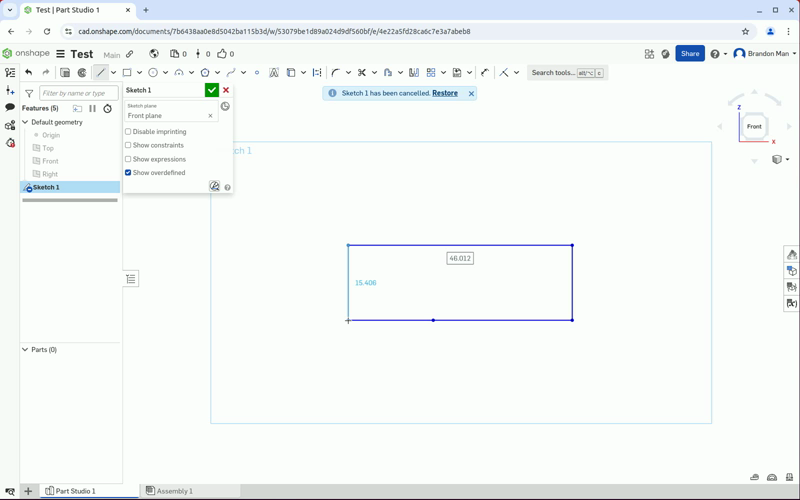
key(esc)
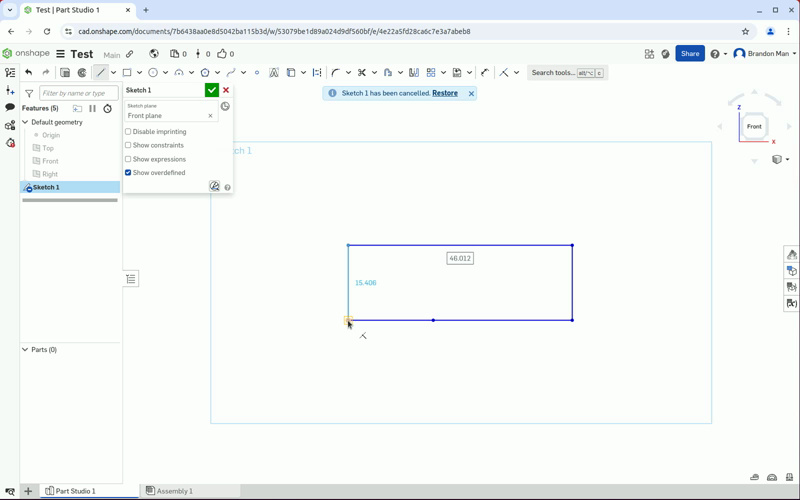
key(l)
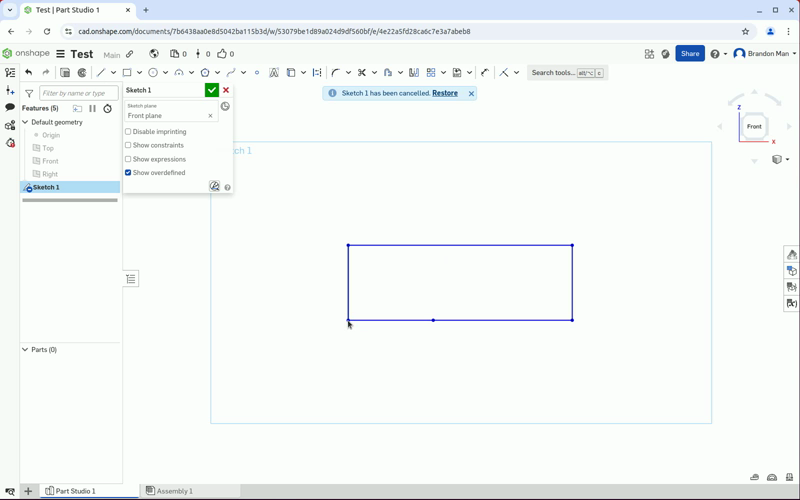
key_down(shift)
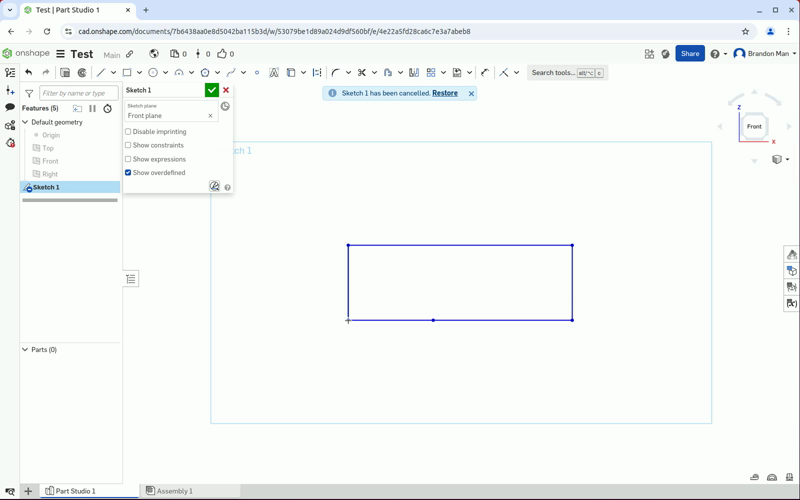
mouse_move(350, 318)
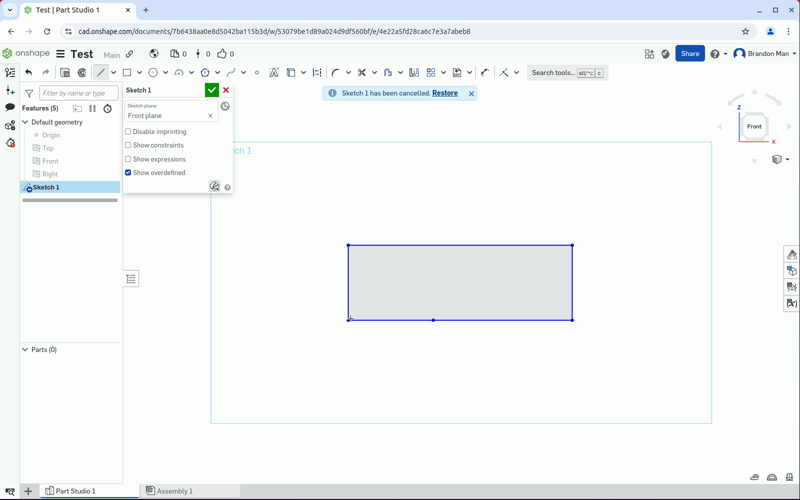
scroll(6)
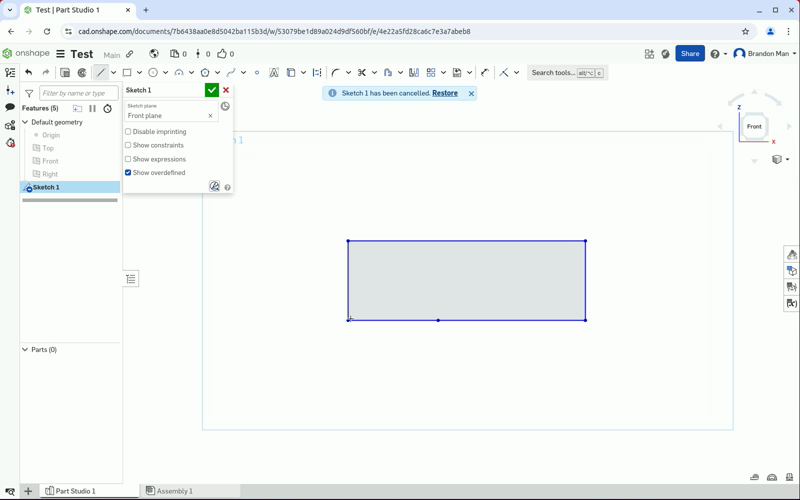
scroll(6)
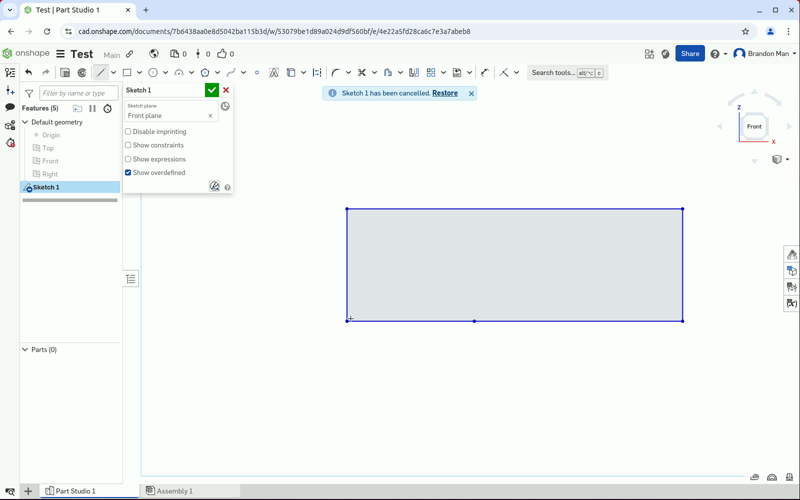
scroll(6)
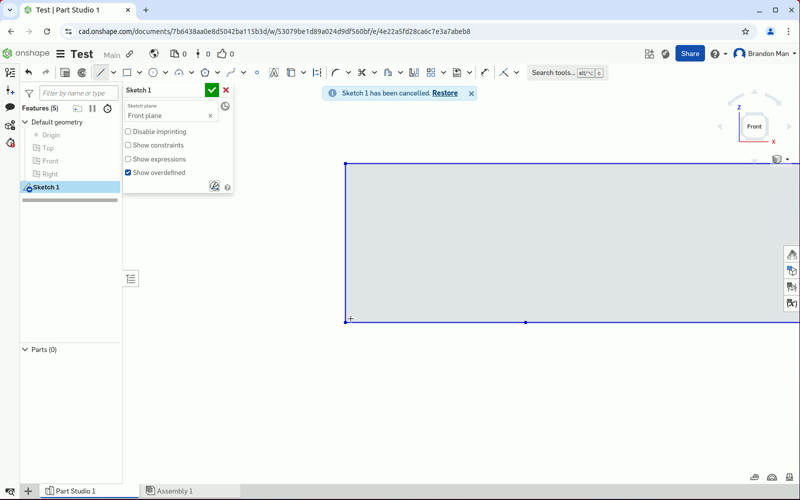
scroll(6)
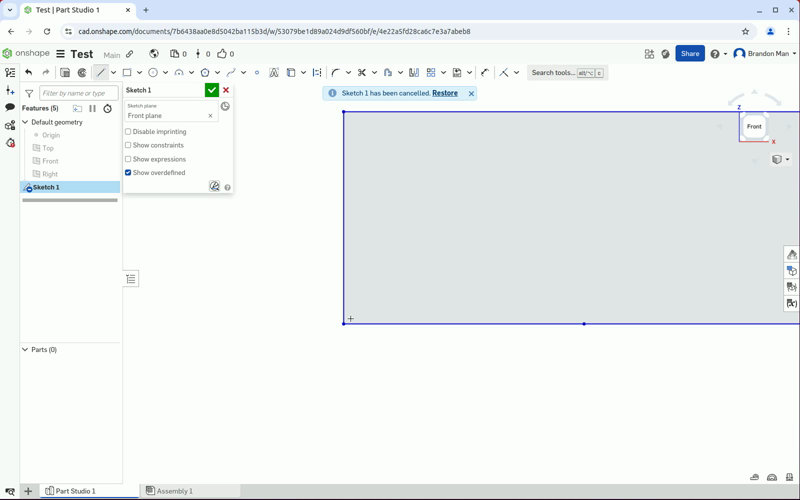
scroll(6)
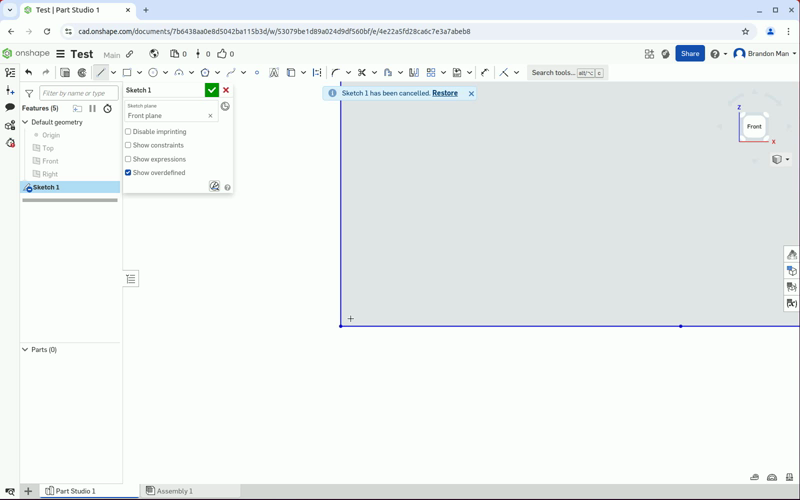
scroll(6)
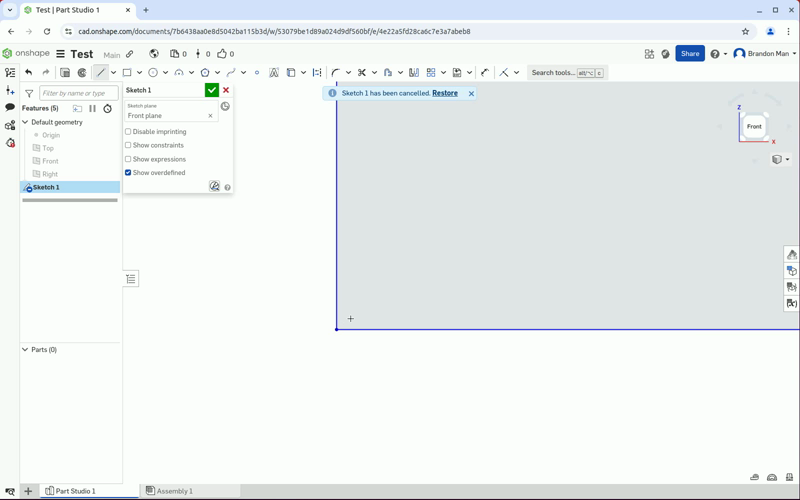
scroll(6)
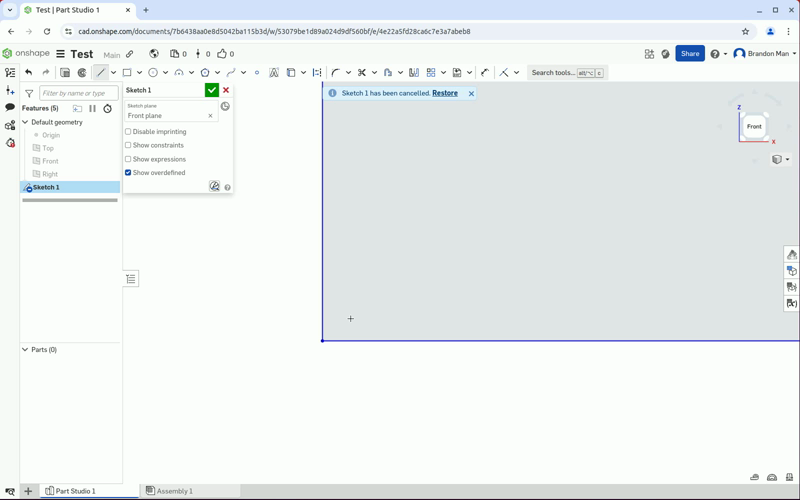
click(350, 318)
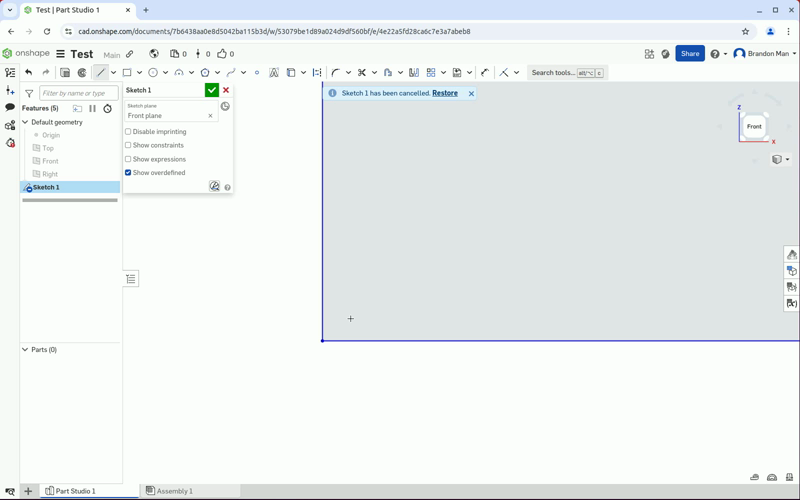
scroll(-6)
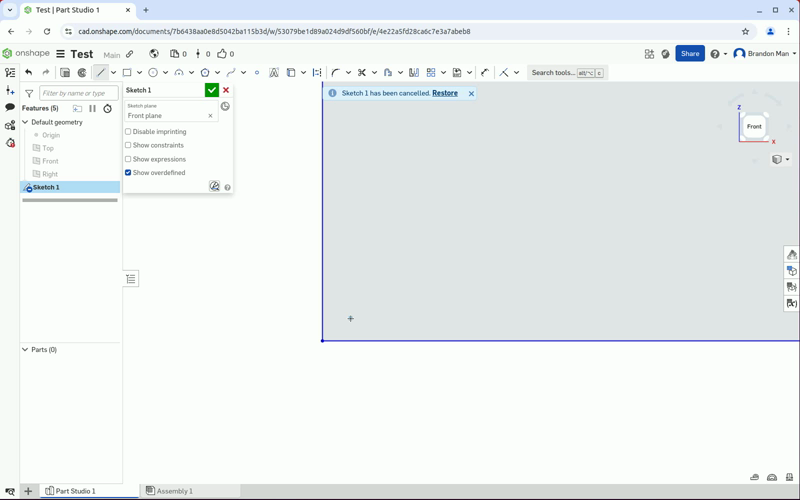
scroll(-6)
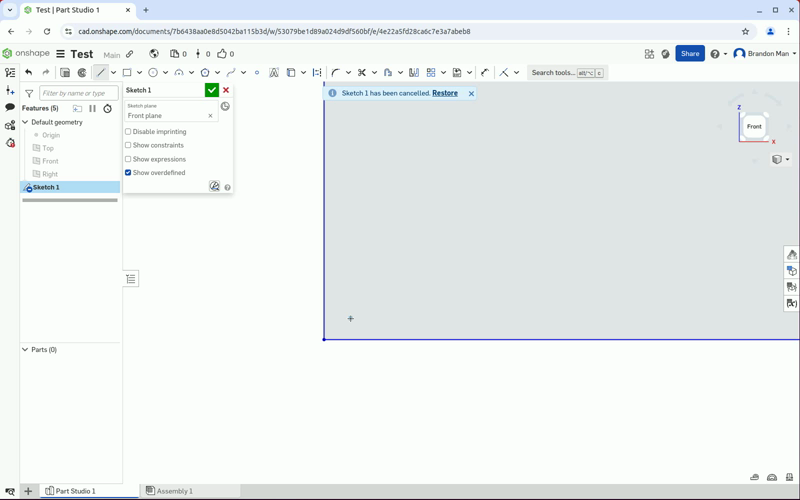
scroll(-6)
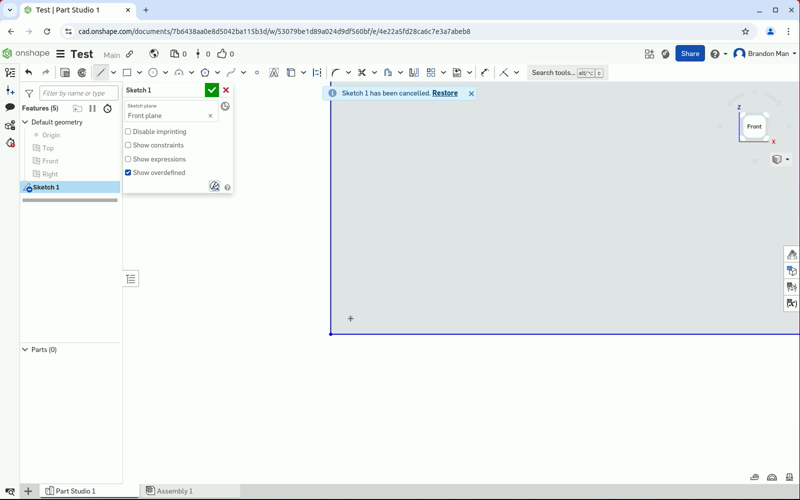
scroll(-6)
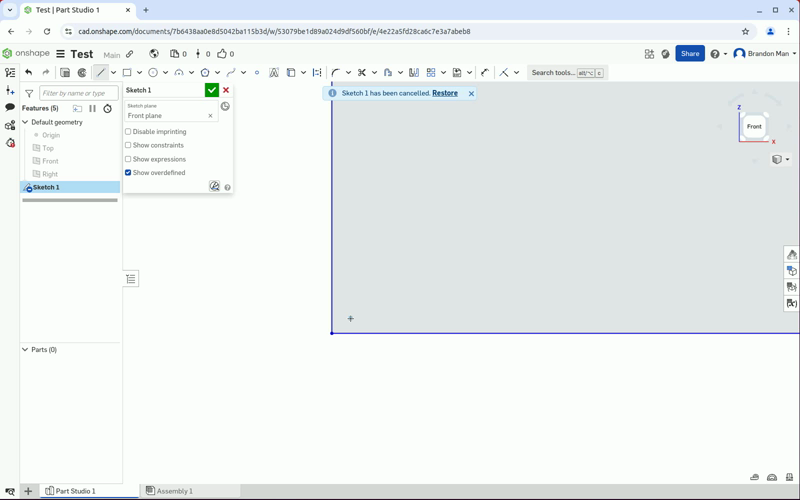
scroll(-6)
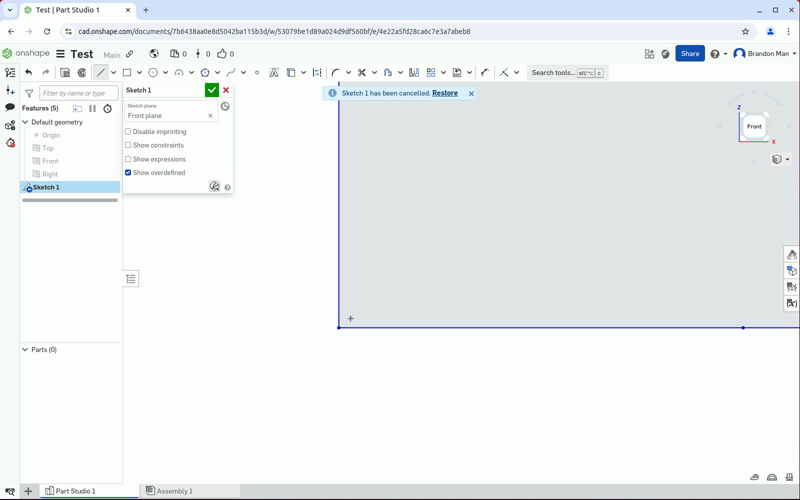
scroll(-6)
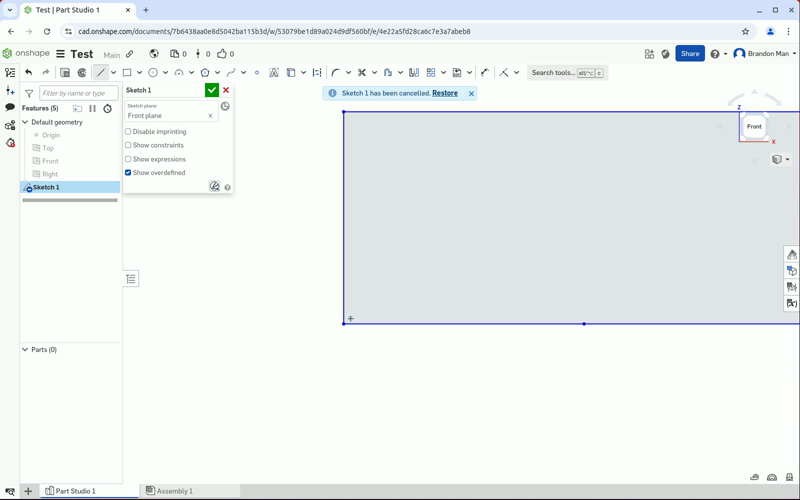
scroll(-6)
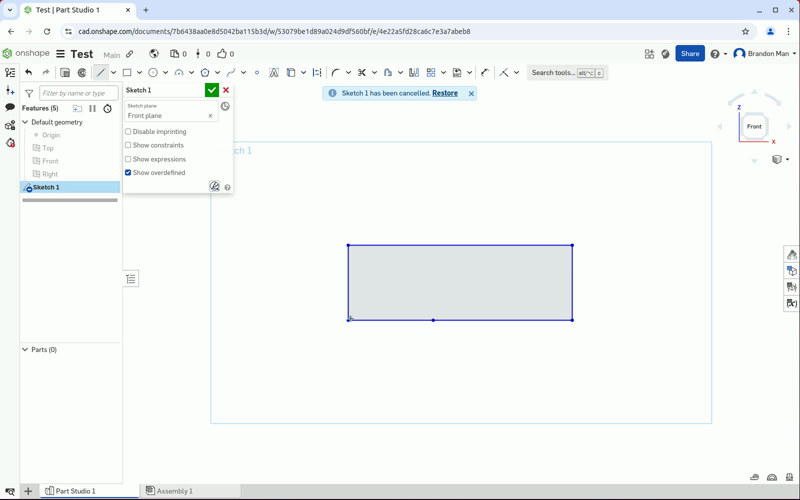
key_up(shift)
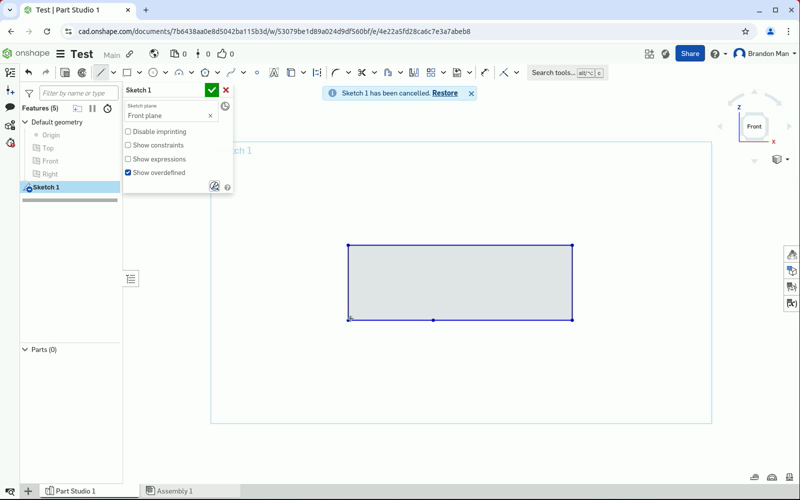
key_down(shift)
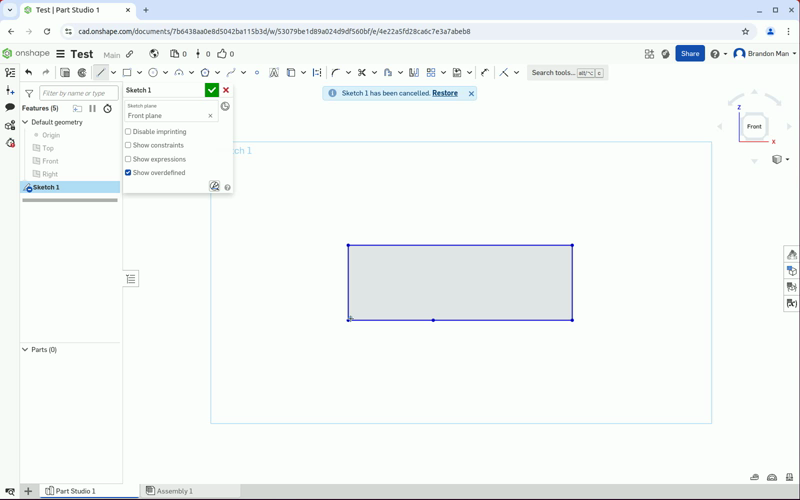
mouse_move(456, 318)
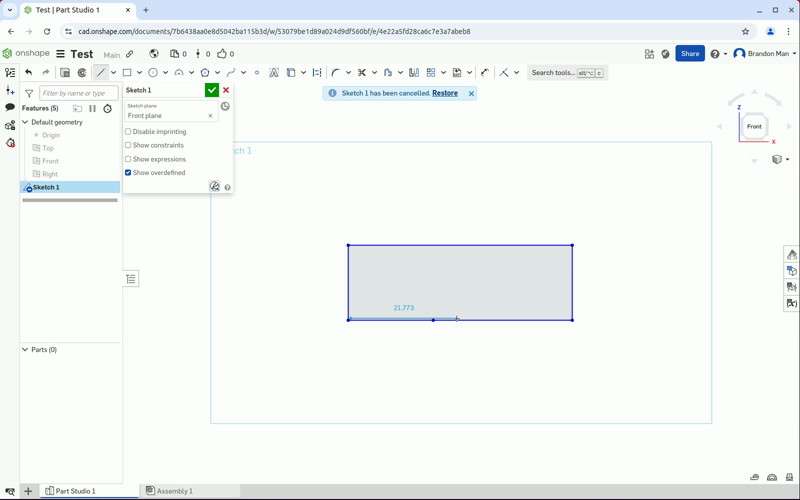
click(456, 318)
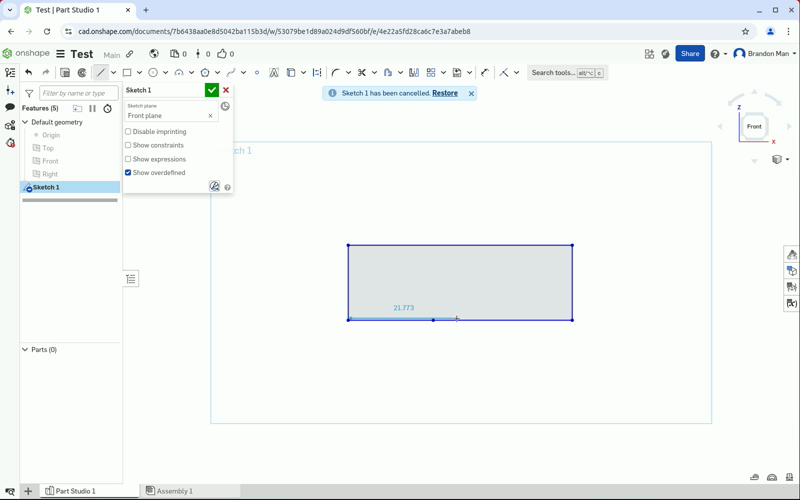
key_up(shift)
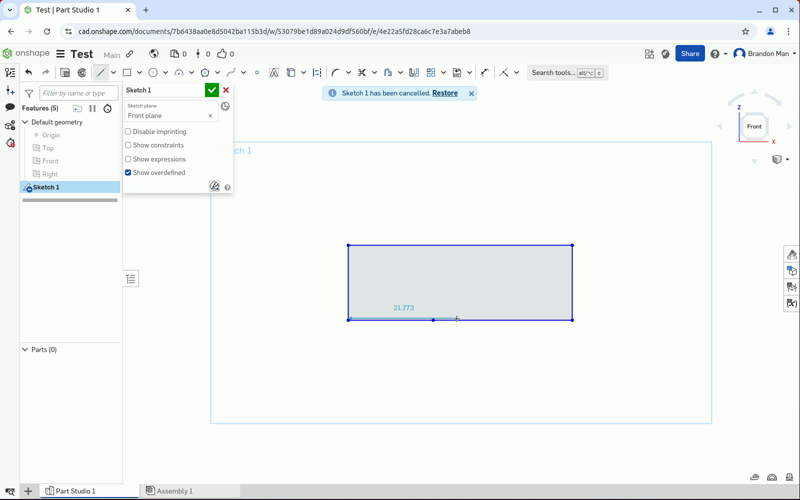
key_down(shift)
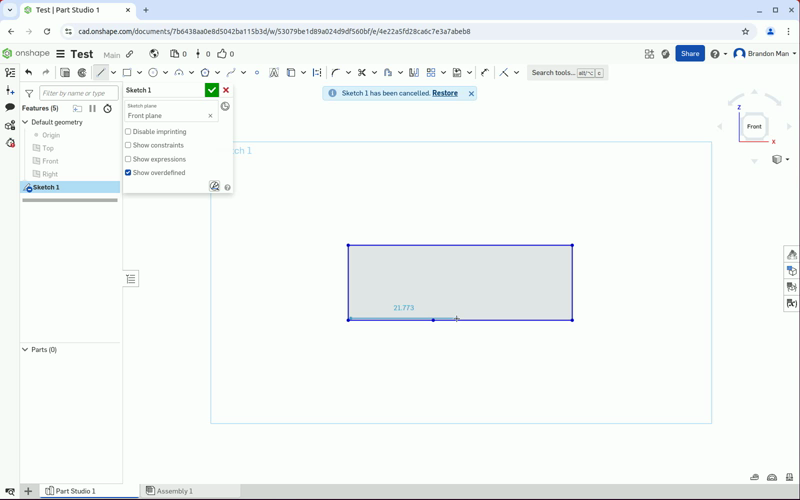
mouse_move(456, 247)
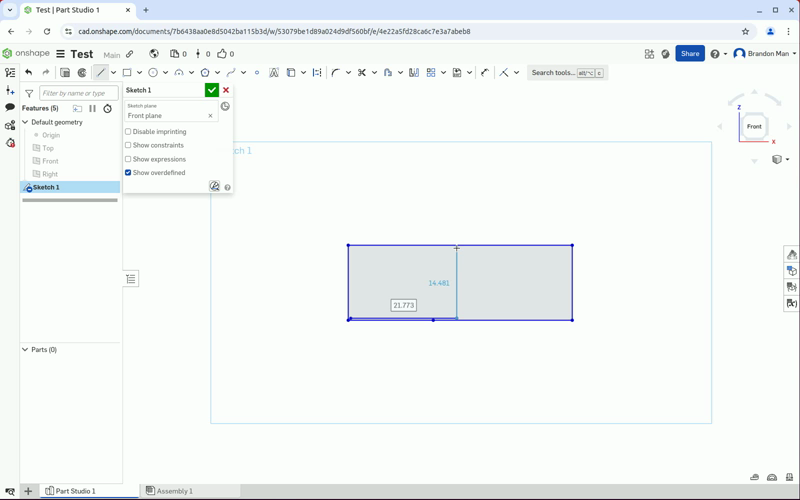
click(456, 247)
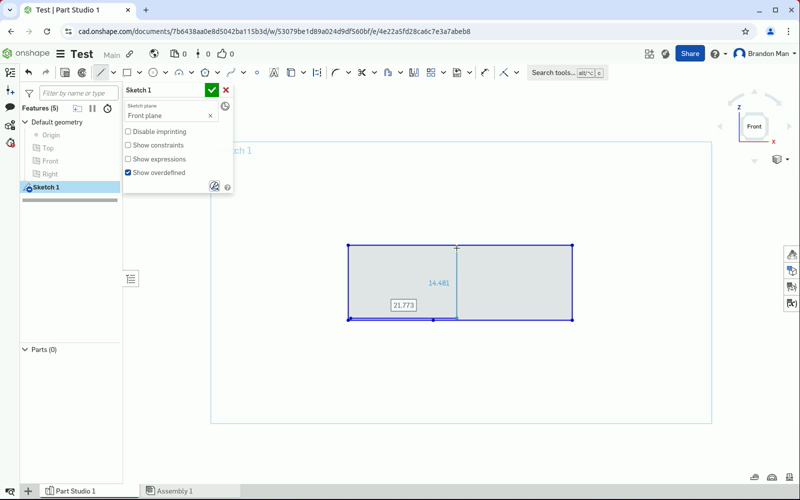
key_up(shift)
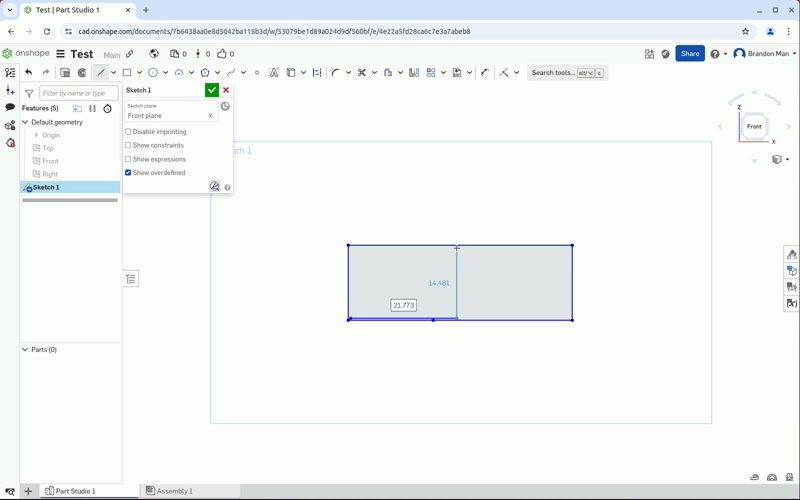
key_down(shift)
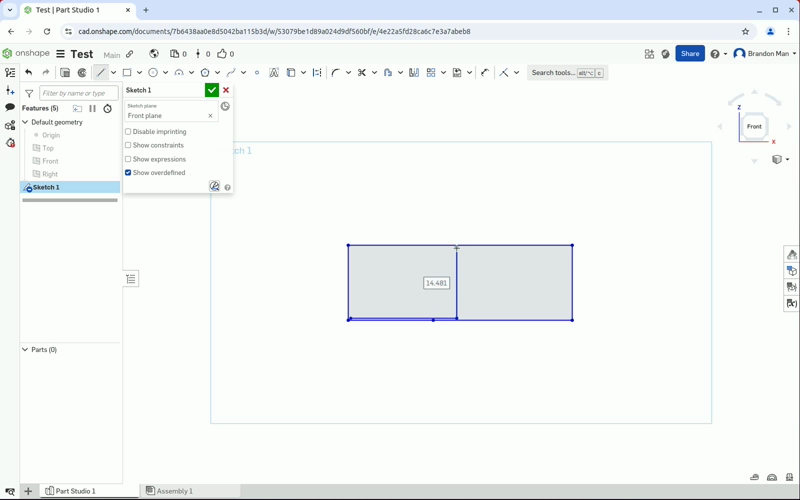
mouse_move(350, 247)
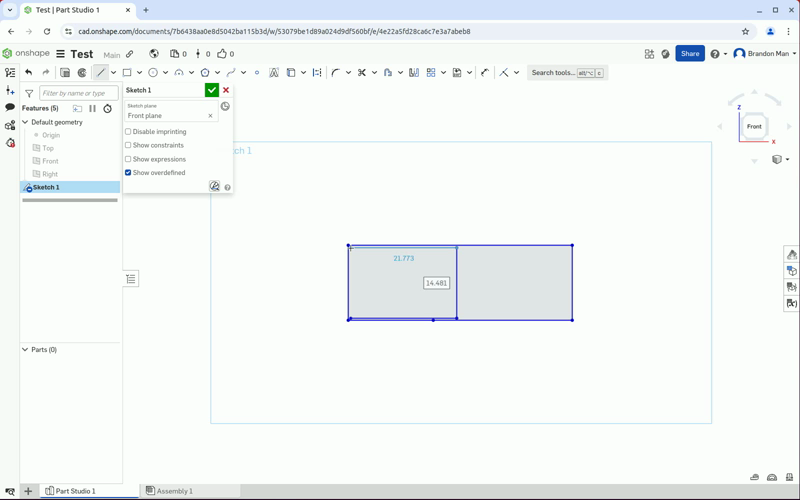
scroll(6)
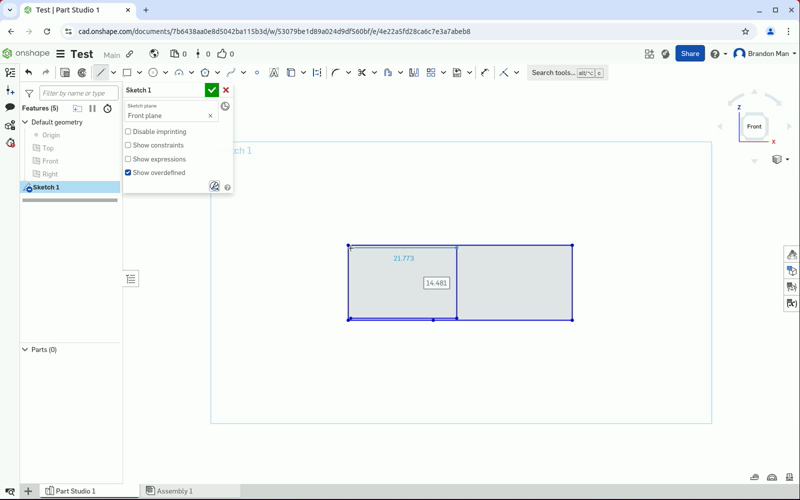
scroll(6)
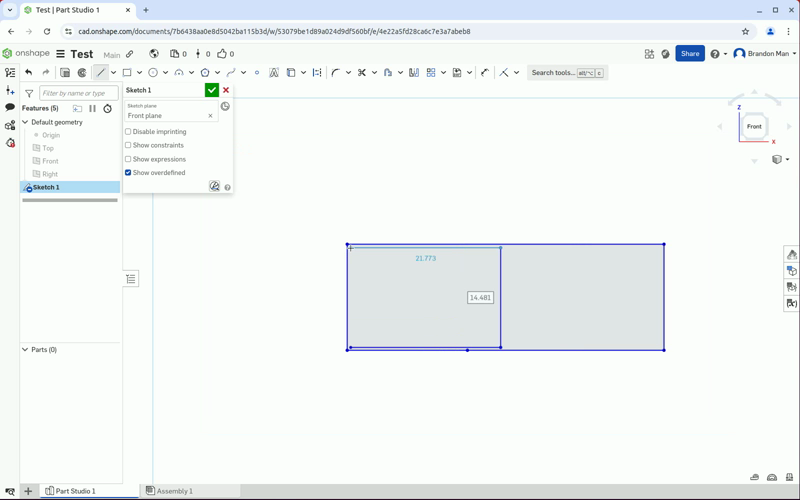
scroll(6)
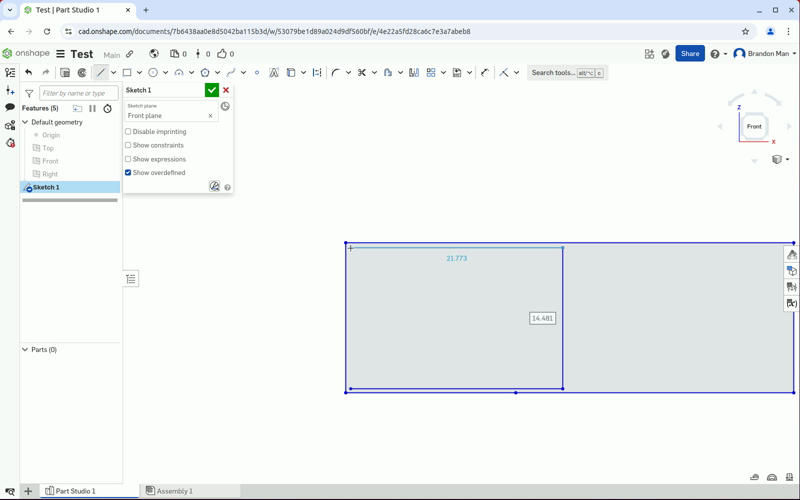
scroll(6)
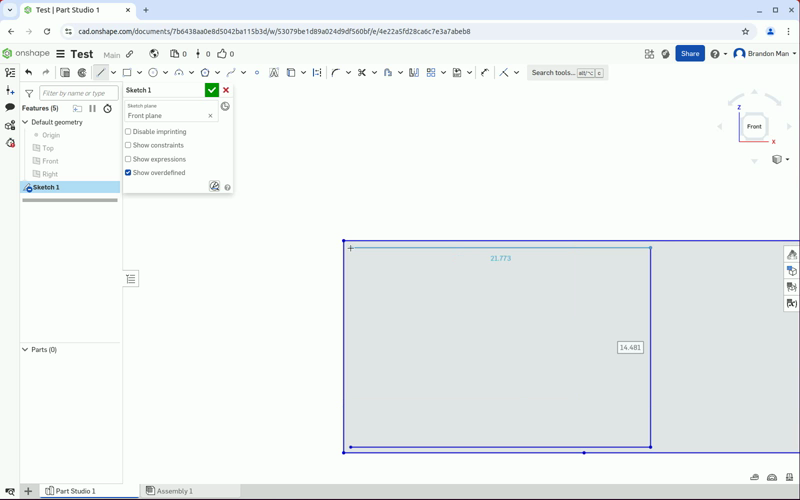
scroll(6)
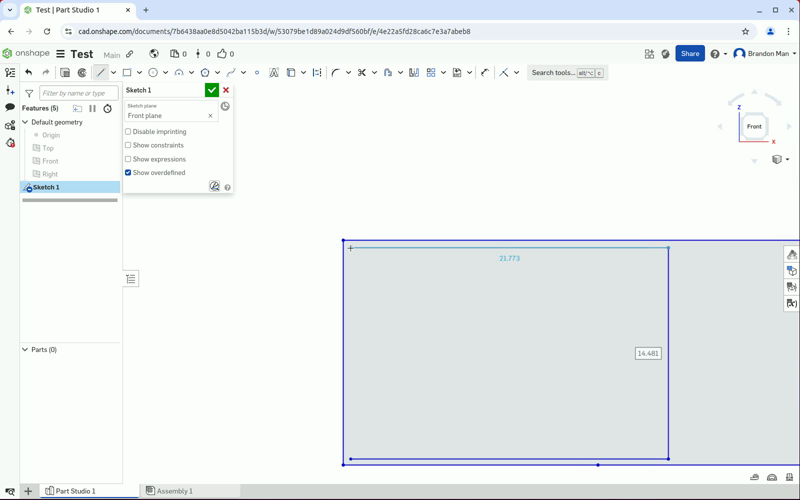
scroll(6)
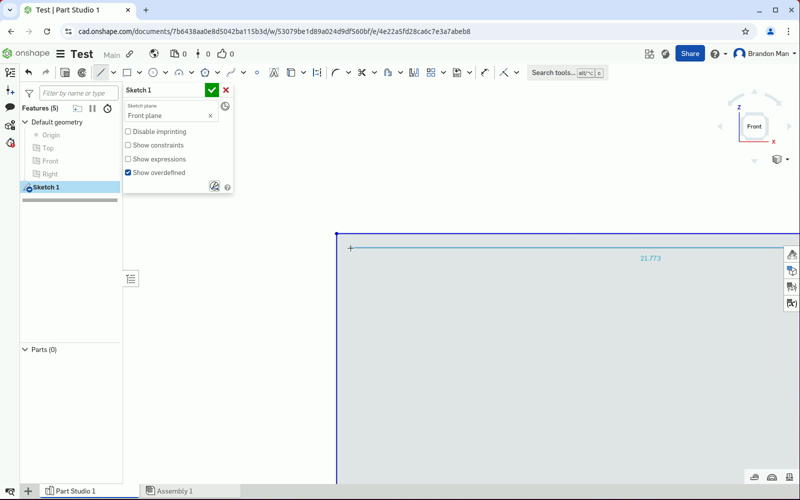
scroll(6)
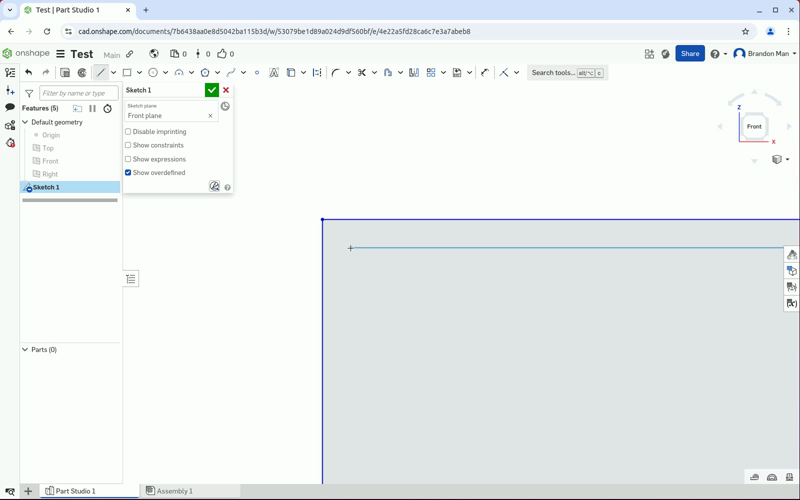
click(350, 247)
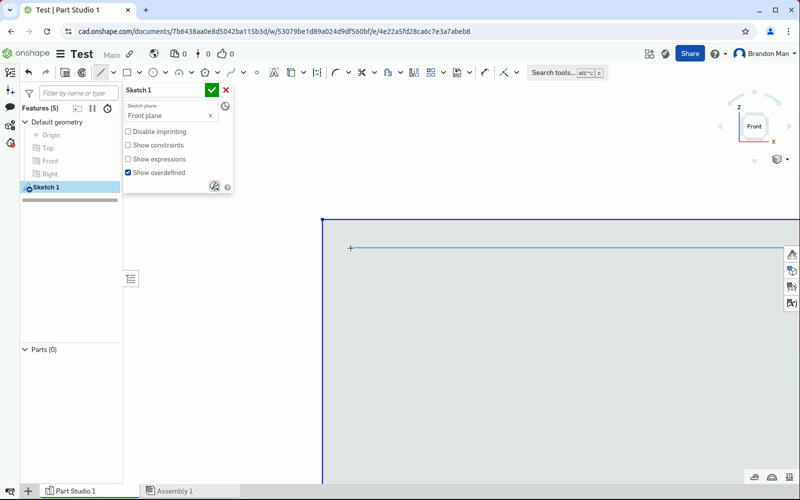
scroll(-6)
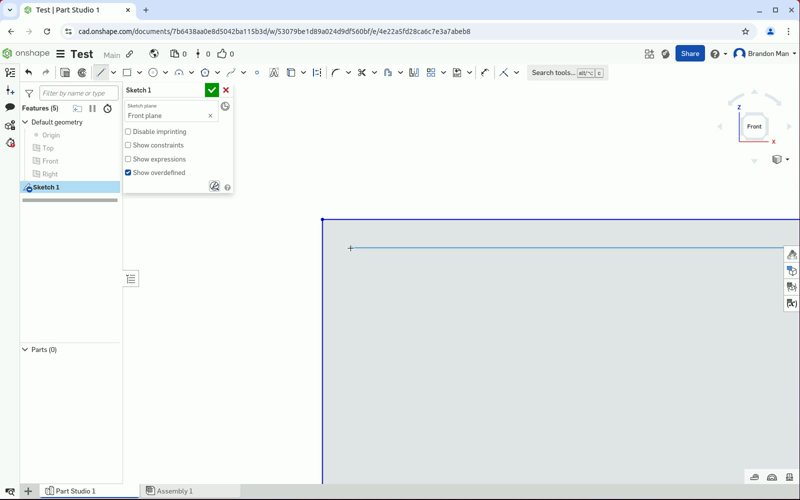
scroll(-6)
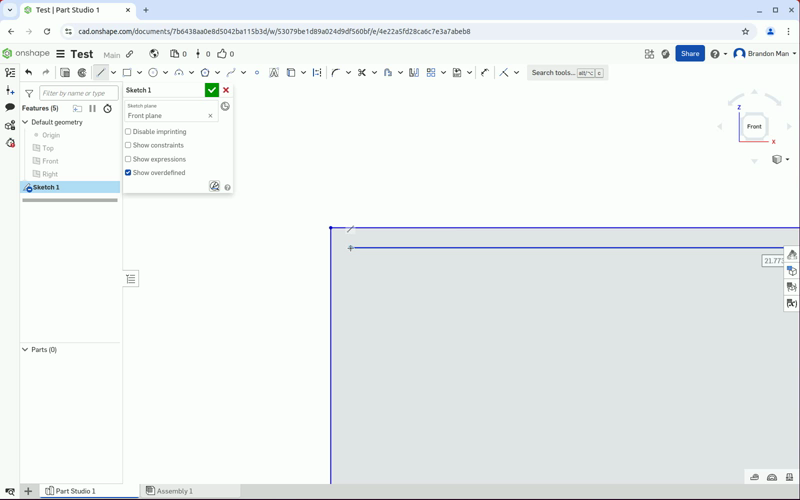
scroll(-6)
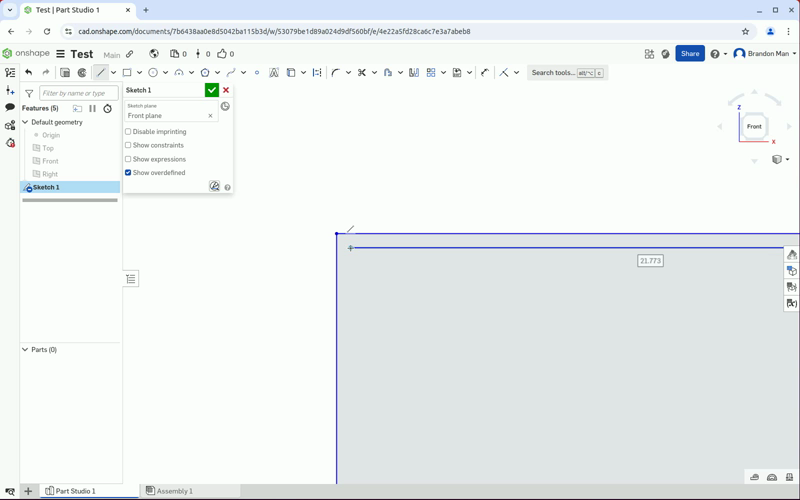
scroll(-6)
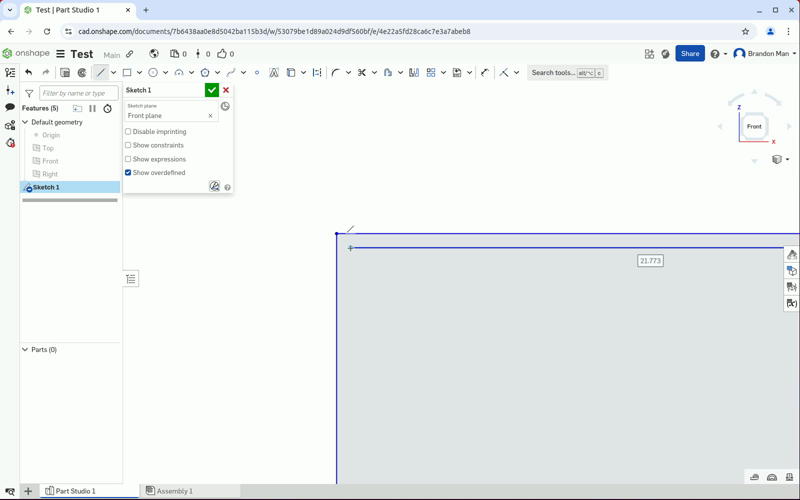
scroll(-6)
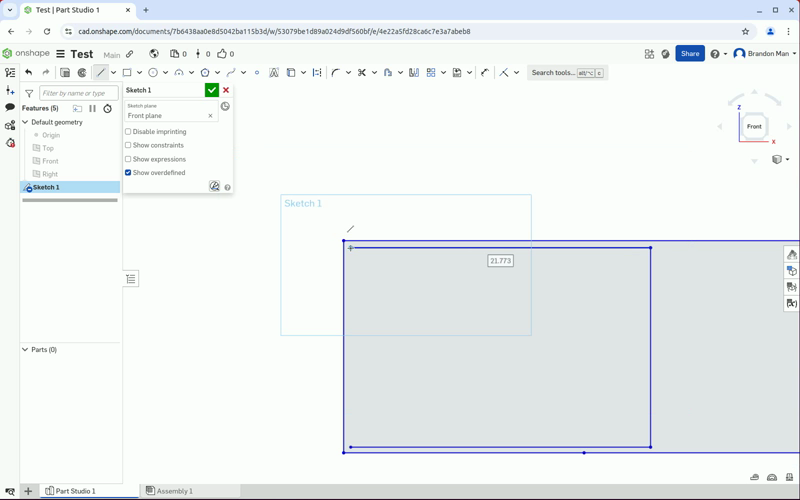
scroll(-6)
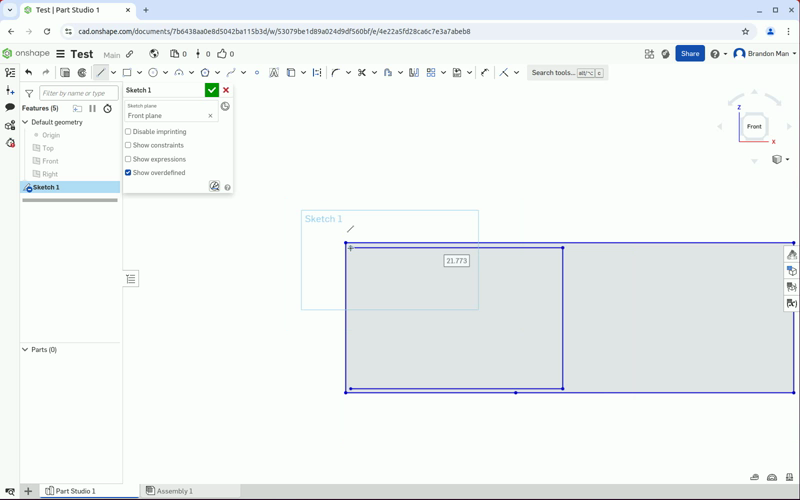
scroll(-6)
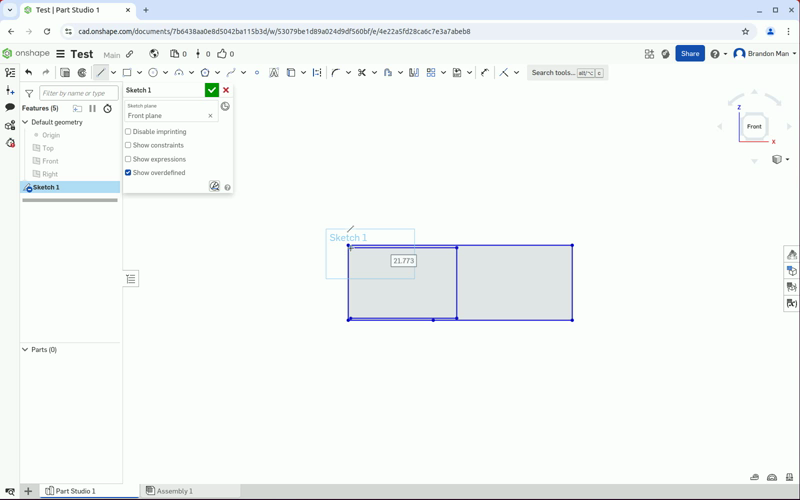
key_up(shift)
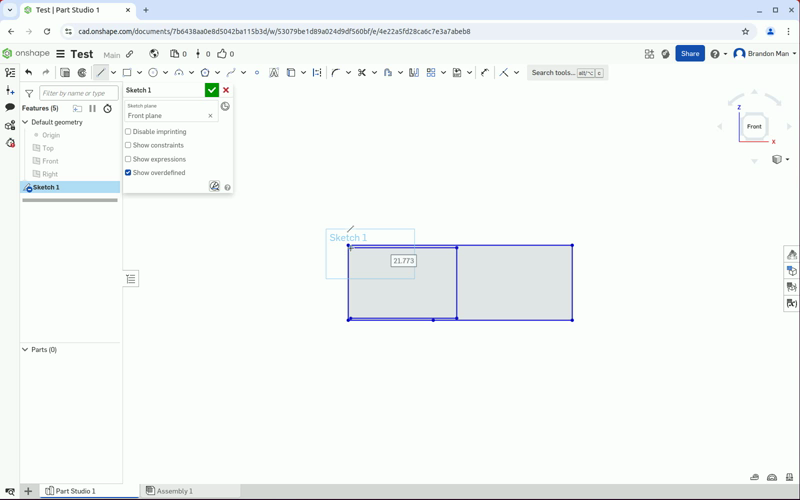
key_down(shift)
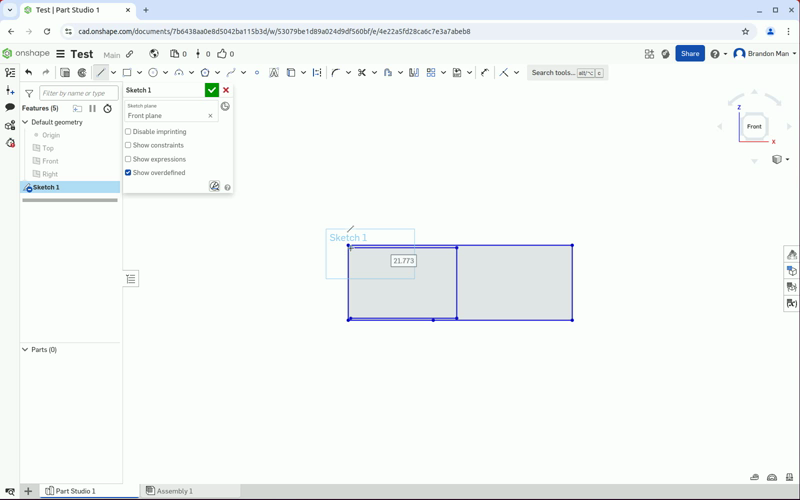
mouse_move(350, 318)
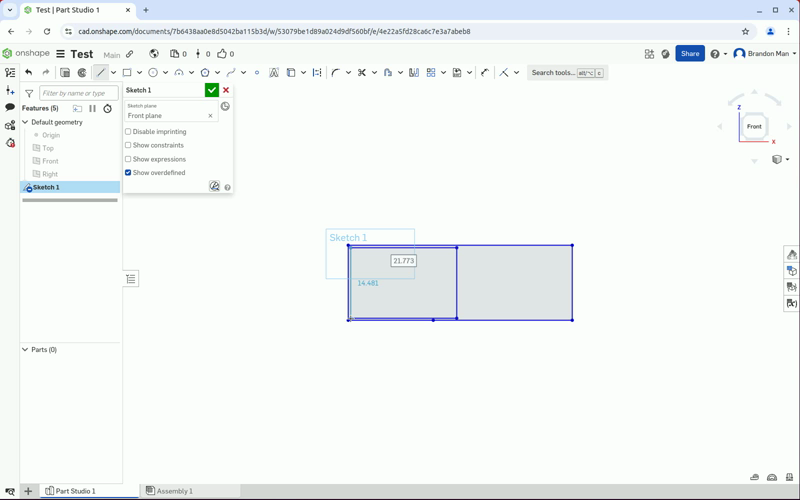
scroll(6)
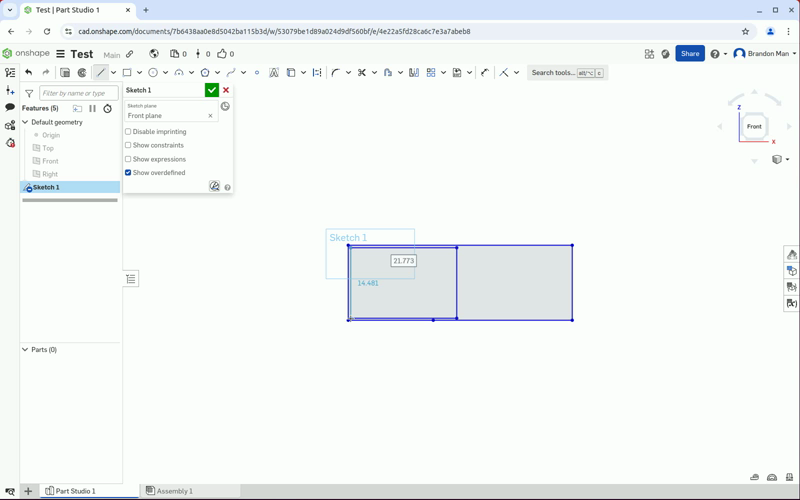
scroll(6)
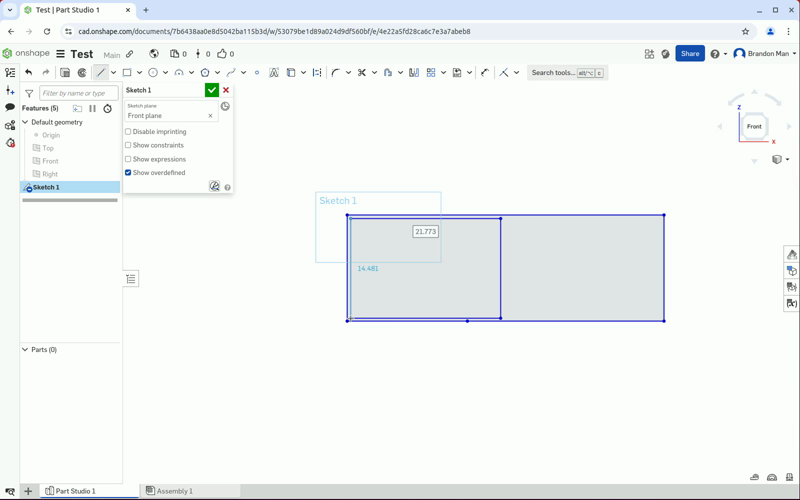
scroll(6)
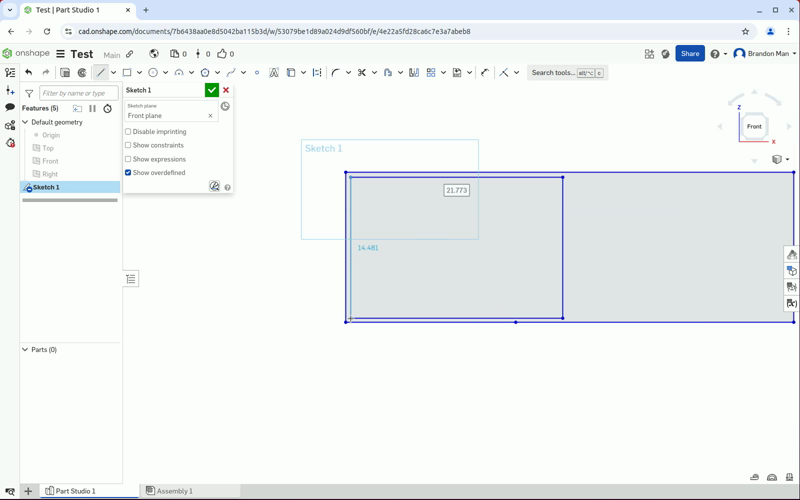
scroll(6)
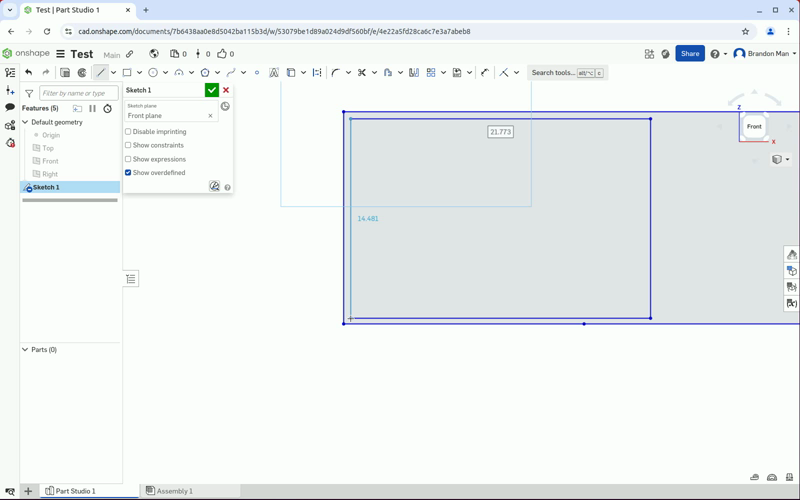
scroll(6)
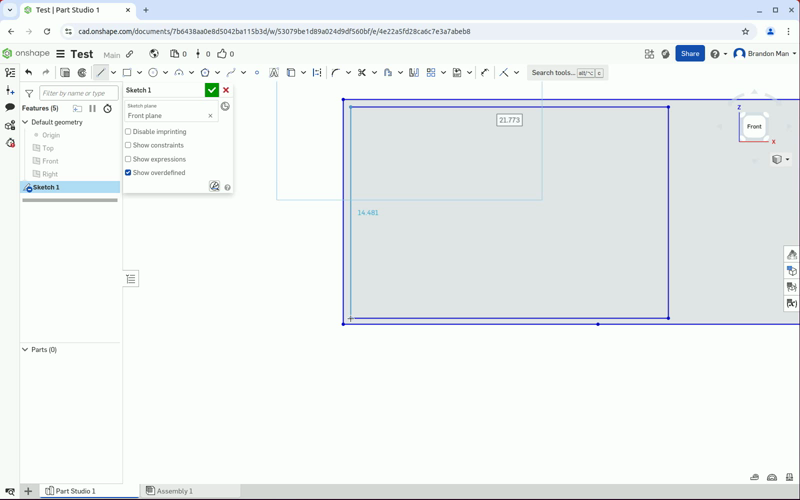
scroll(6)
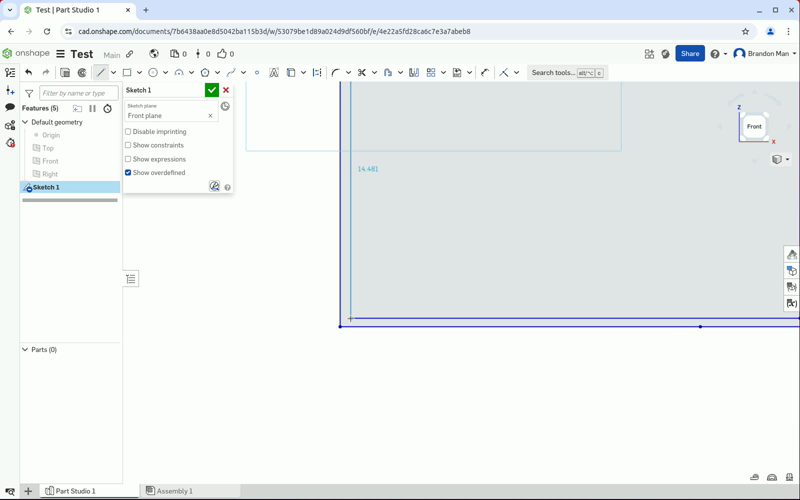
scroll(6)
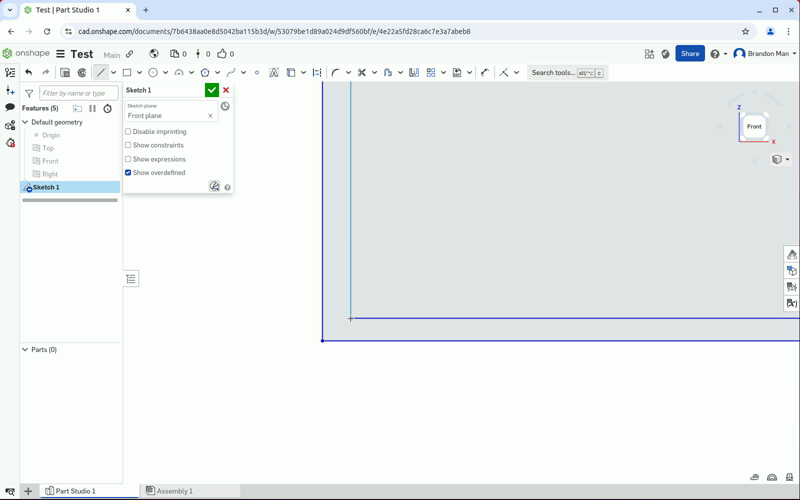
key_up(shift)
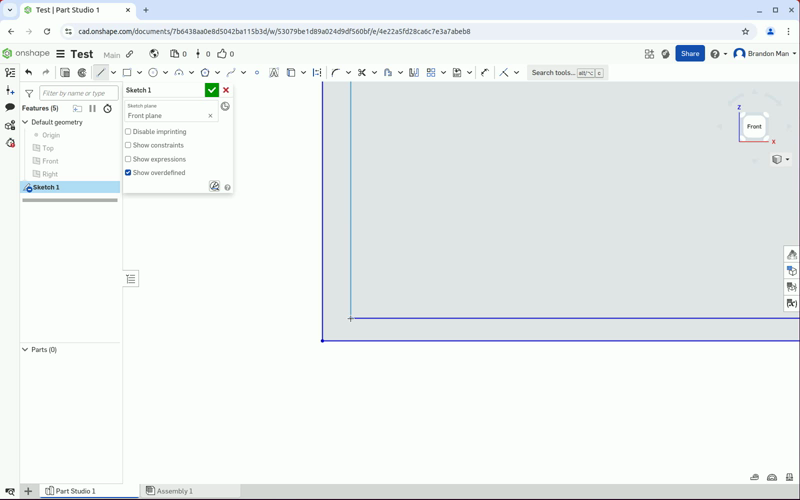
click(350, 318)
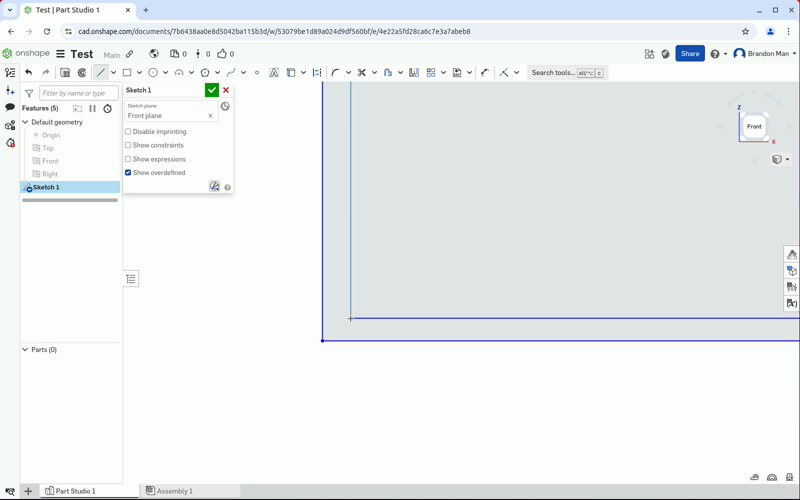
scroll(-6)
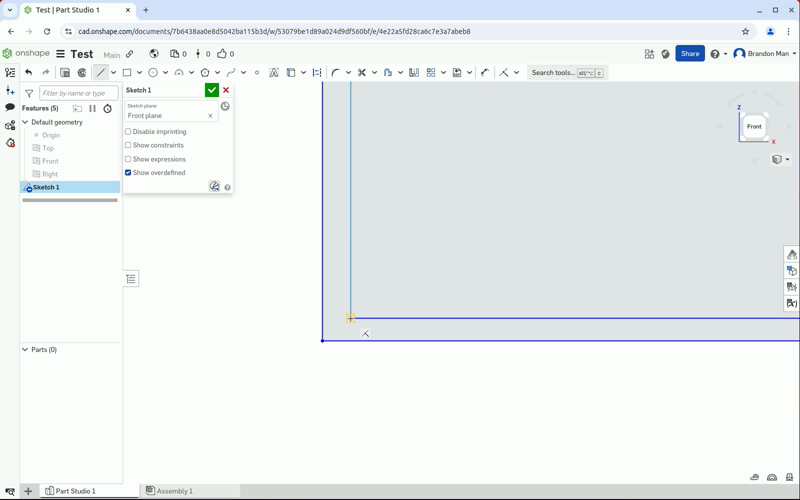
scroll(-6)
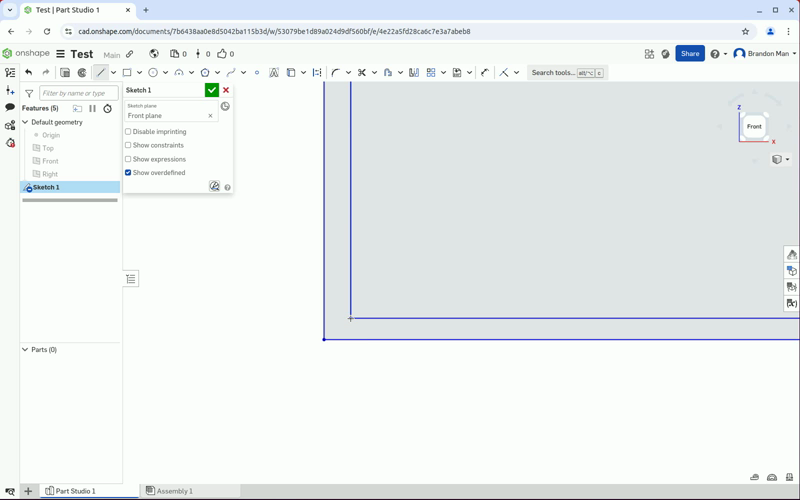
scroll(-6)
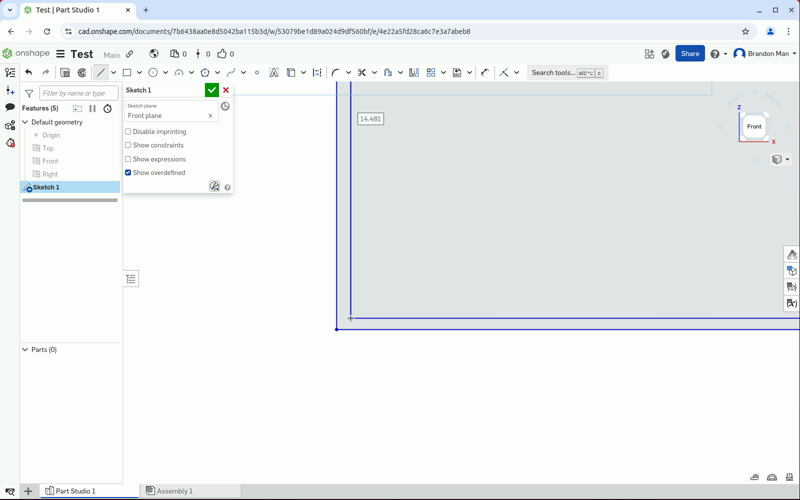
scroll(-6)
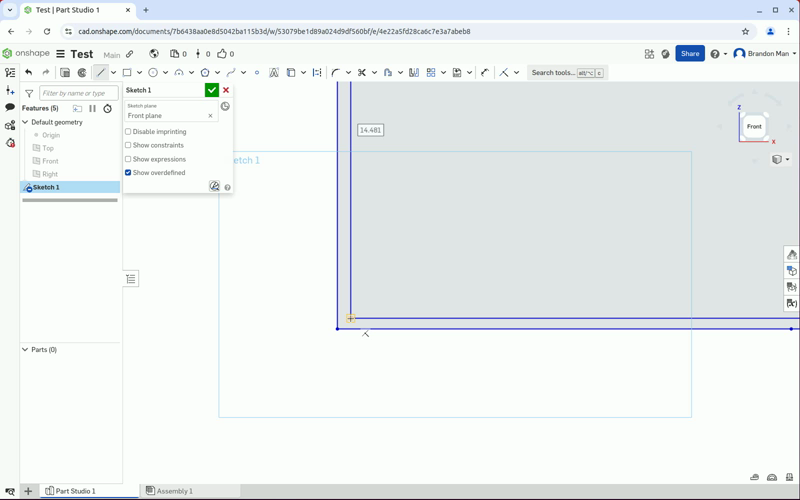
scroll(-6)
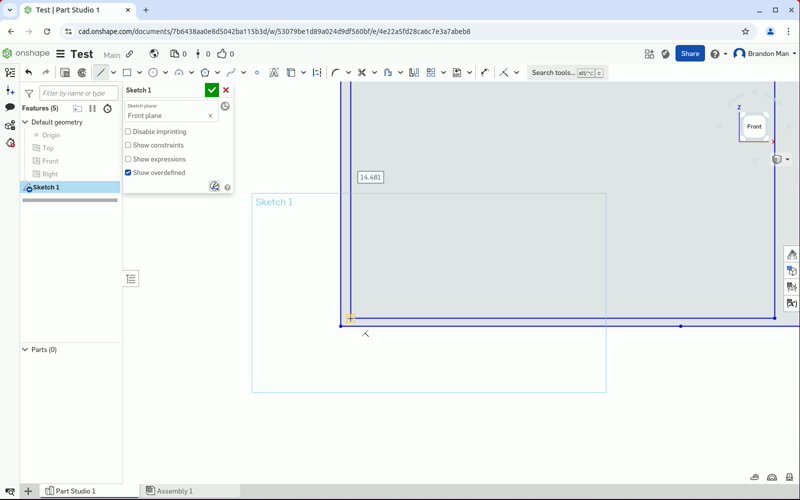
scroll(-6)
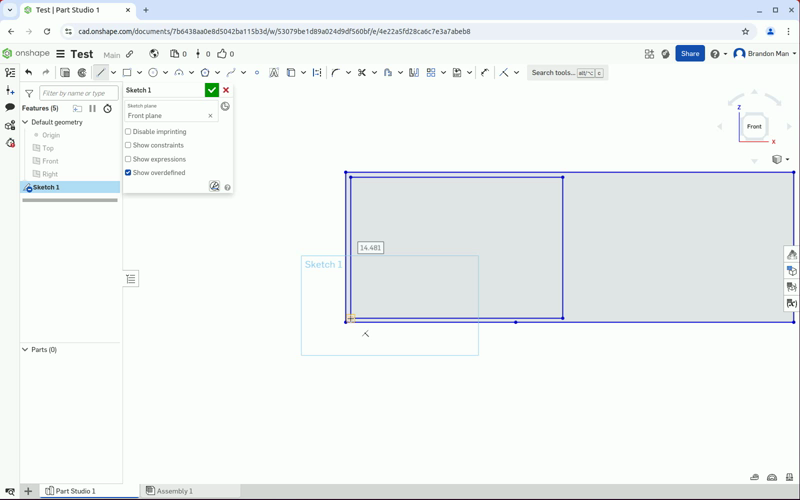
scroll(-6)
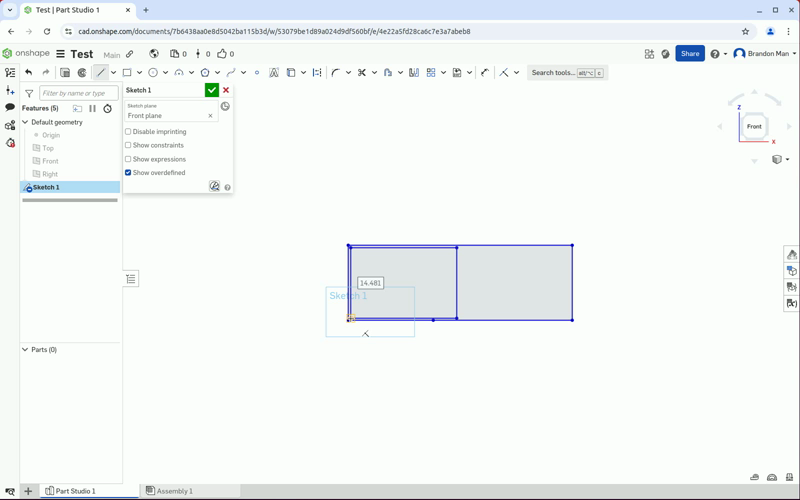
key(esc)
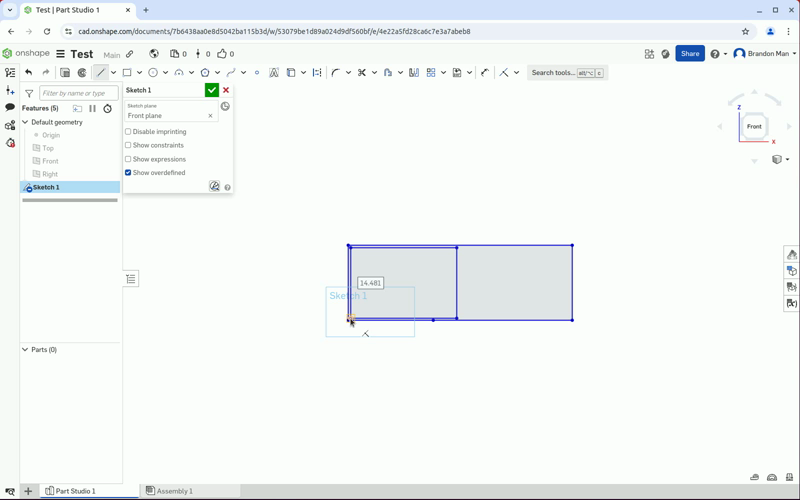
key(l)
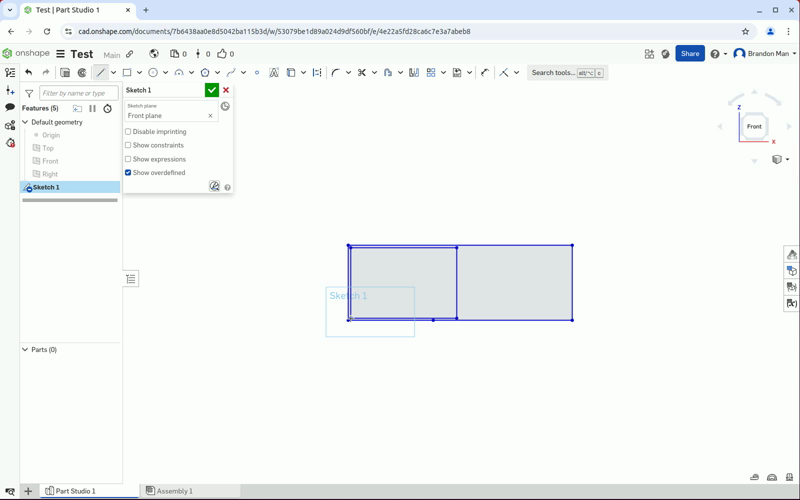
key_down(shift)
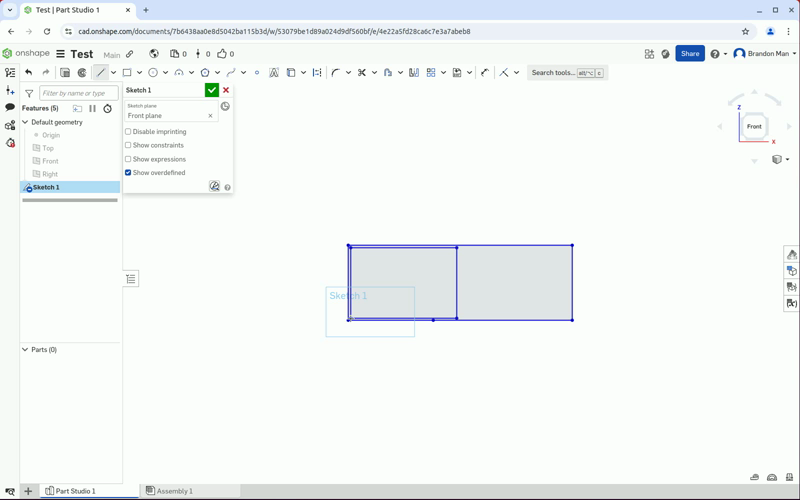
mouse_move(458, 318)
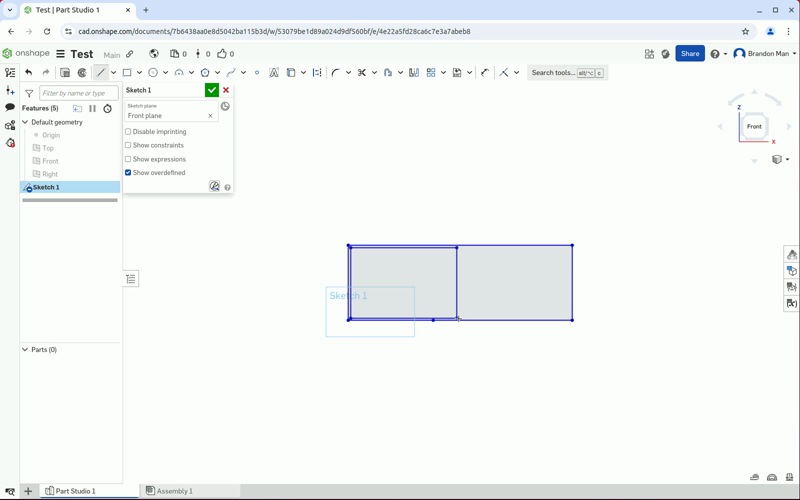
scroll(6)
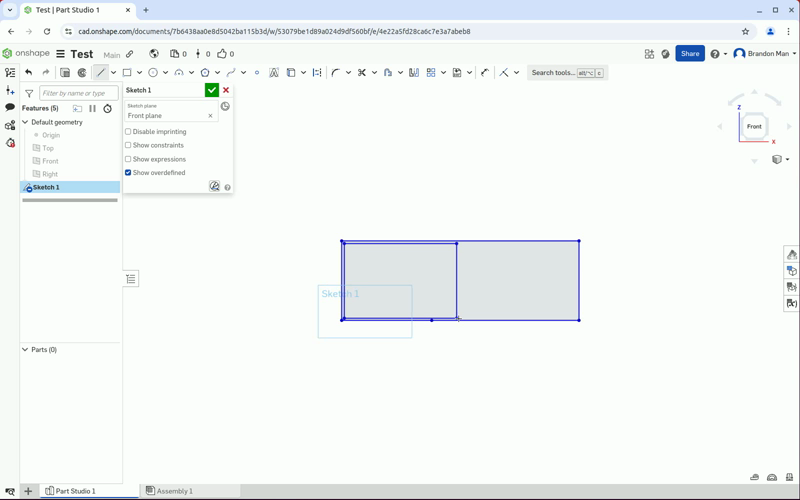
scroll(6)
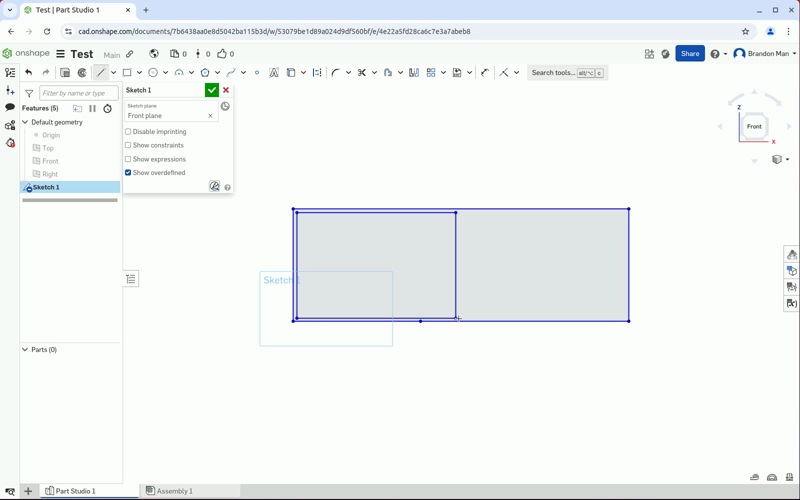
scroll(6)
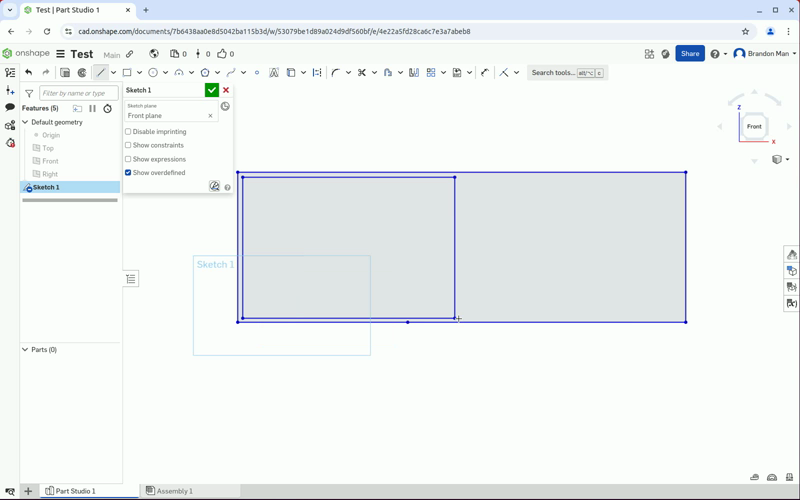
scroll(6)
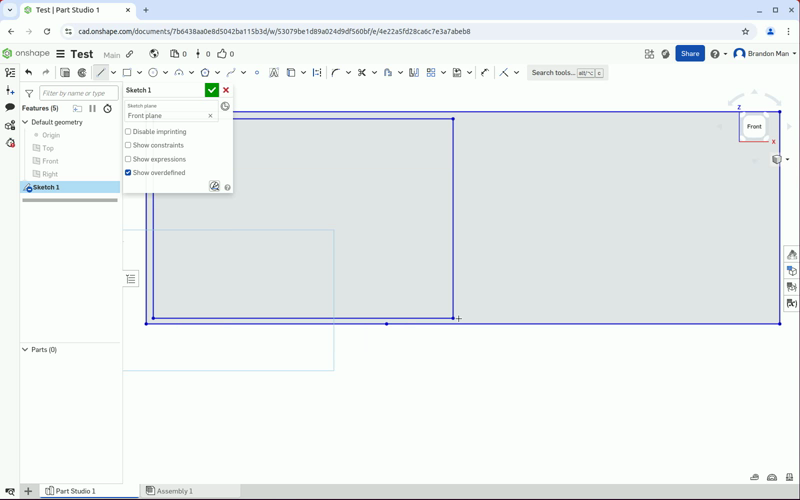
scroll(6)
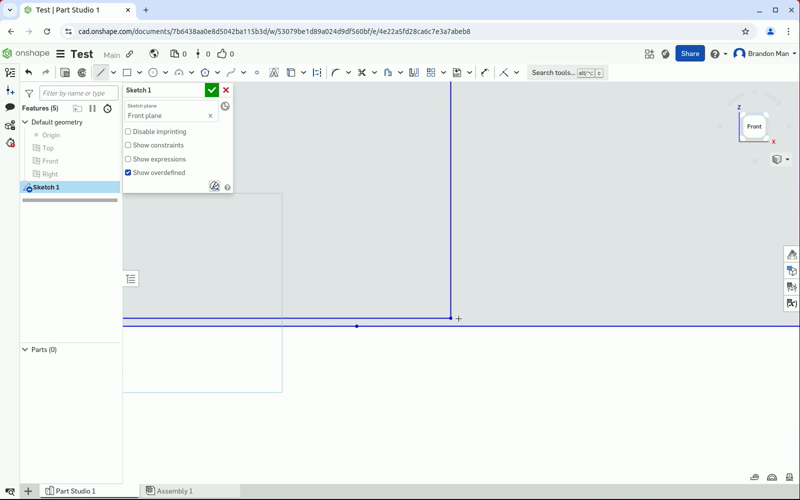
scroll(6)
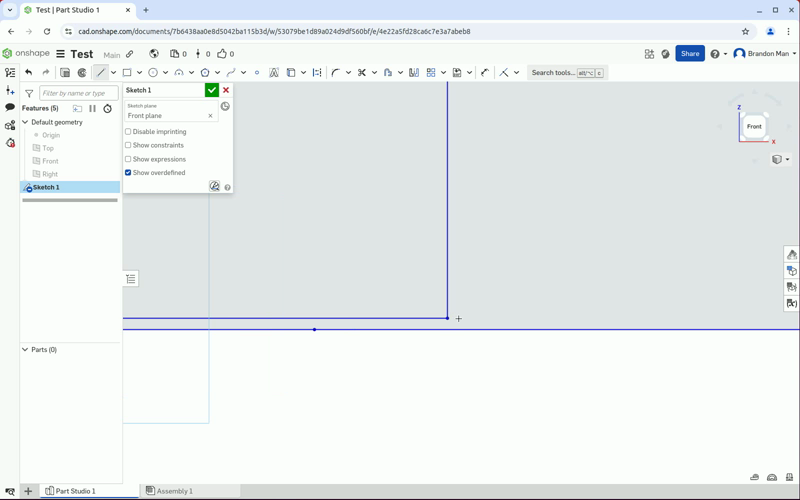
scroll(6)
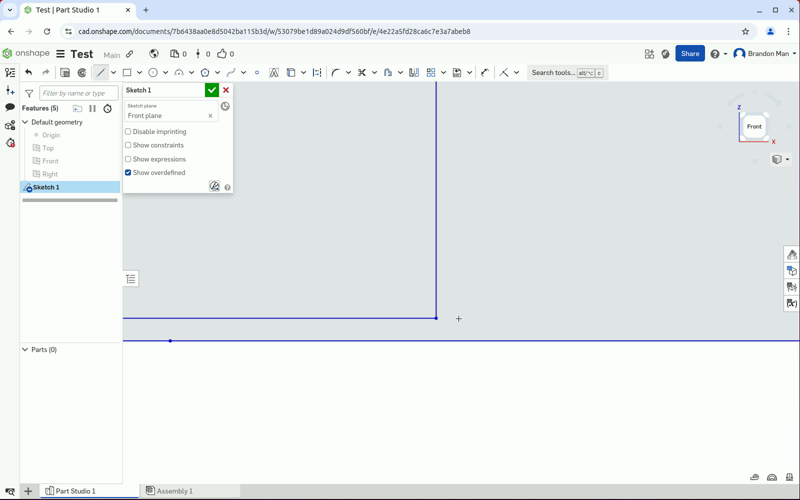
click(458, 318)
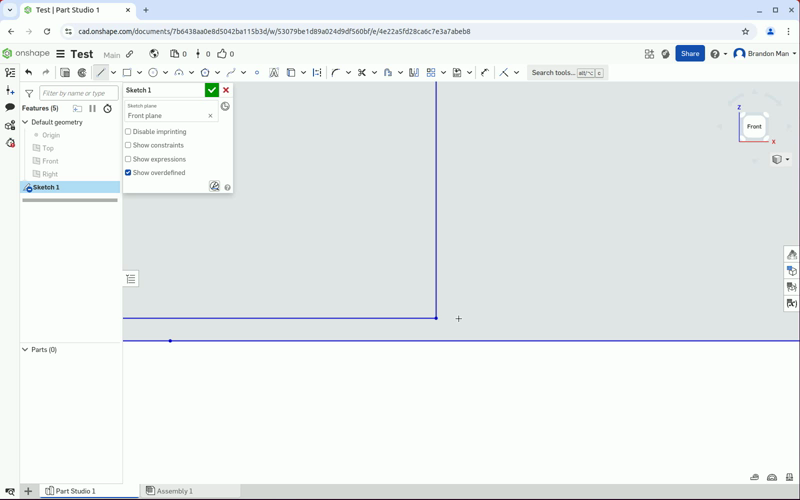
scroll(-6)
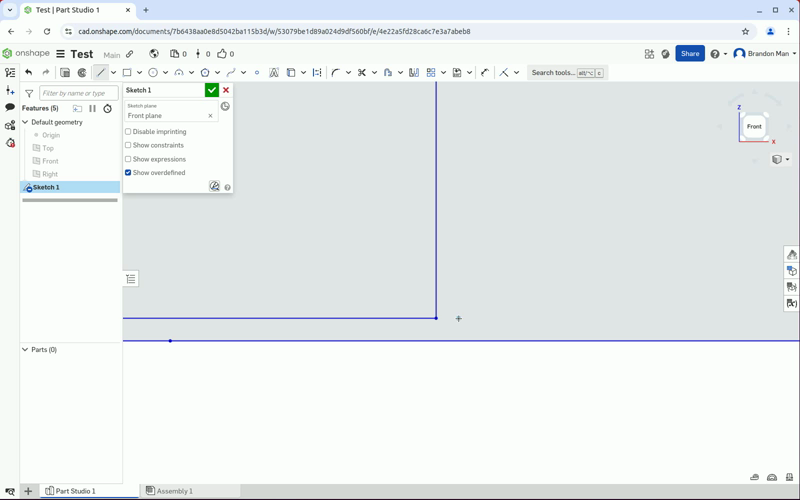
scroll(-6)
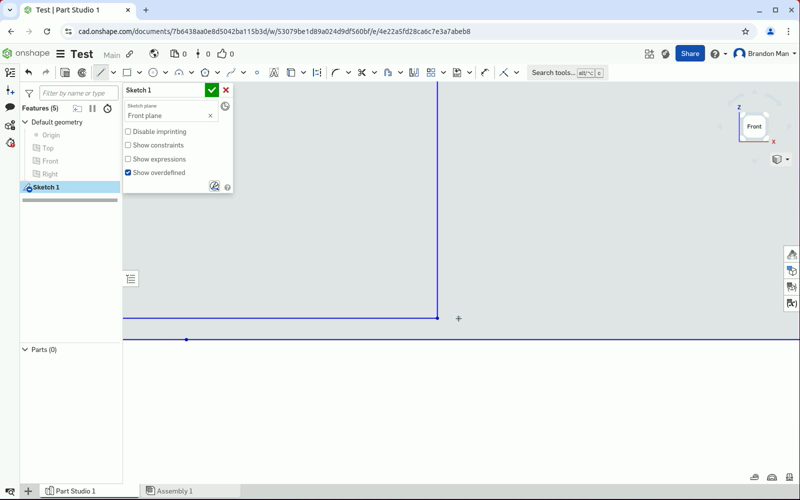
scroll(-6)
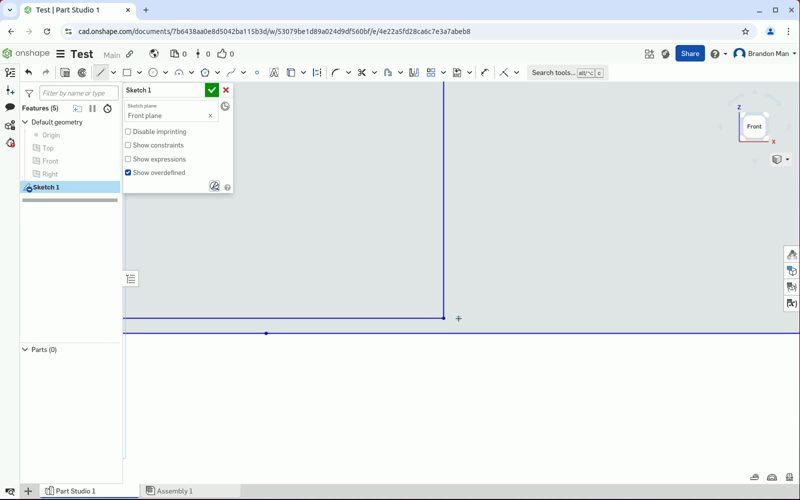
scroll(-6)
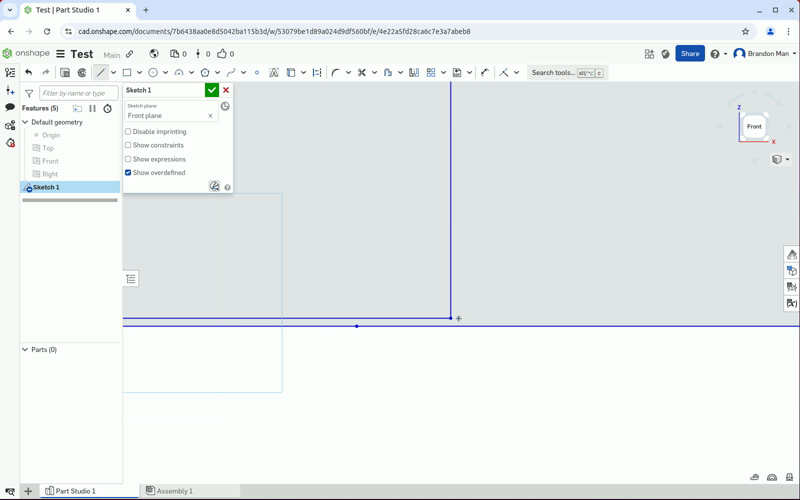
scroll(-6)
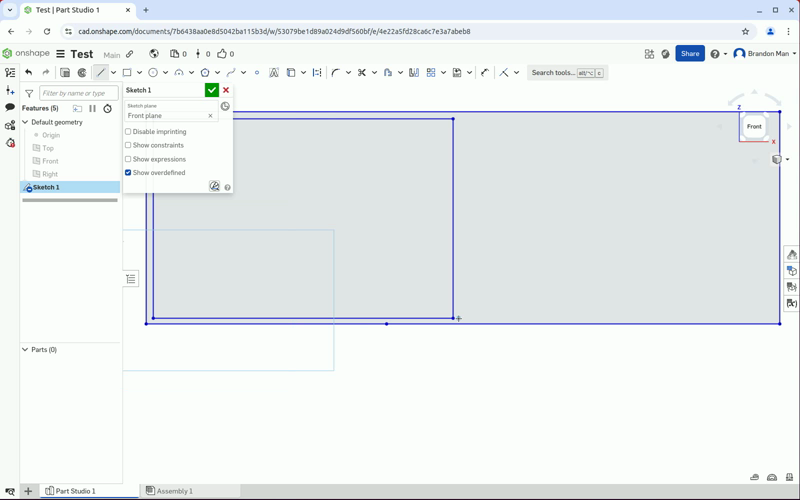
scroll(-6)
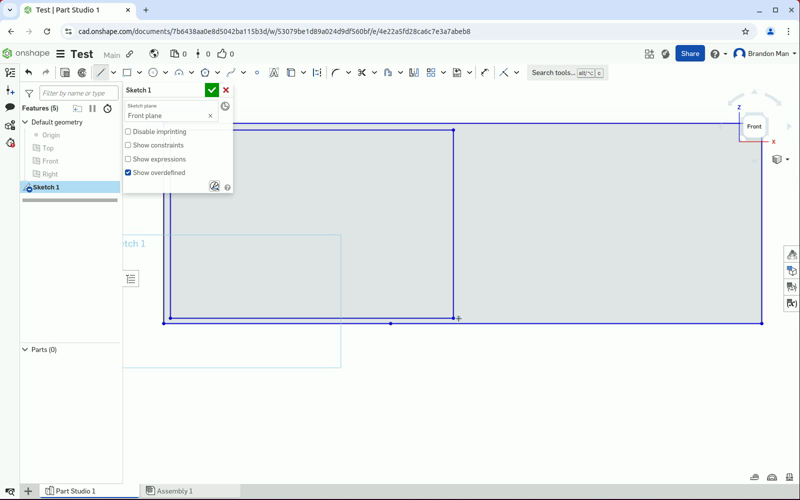
scroll(-6)
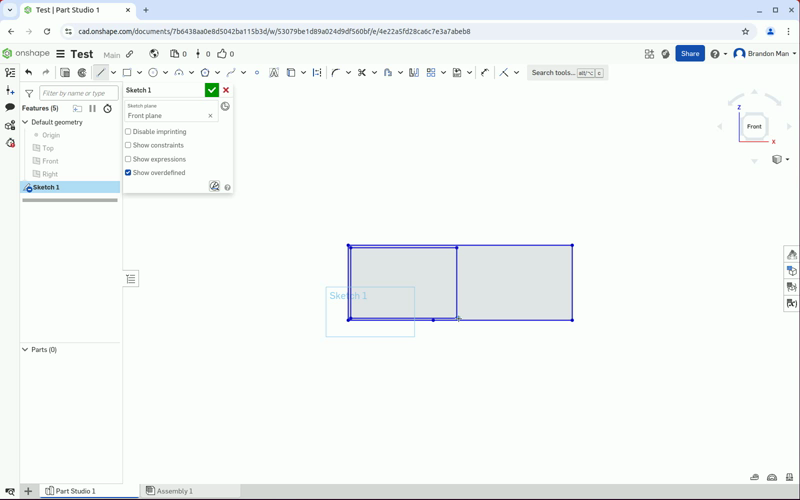
key_up(shift)
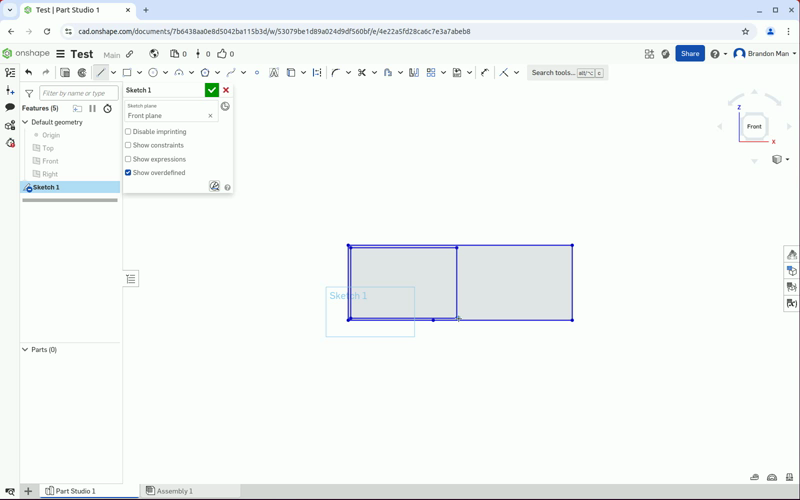
key_down(shift)
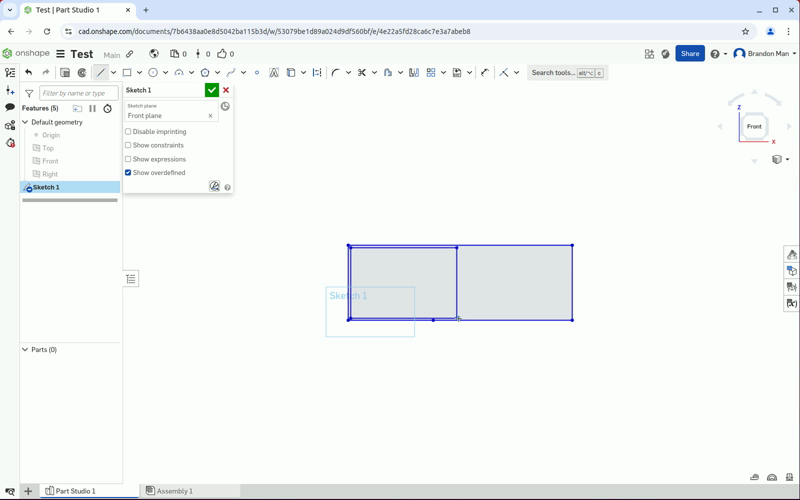
mouse_move(569, 318)
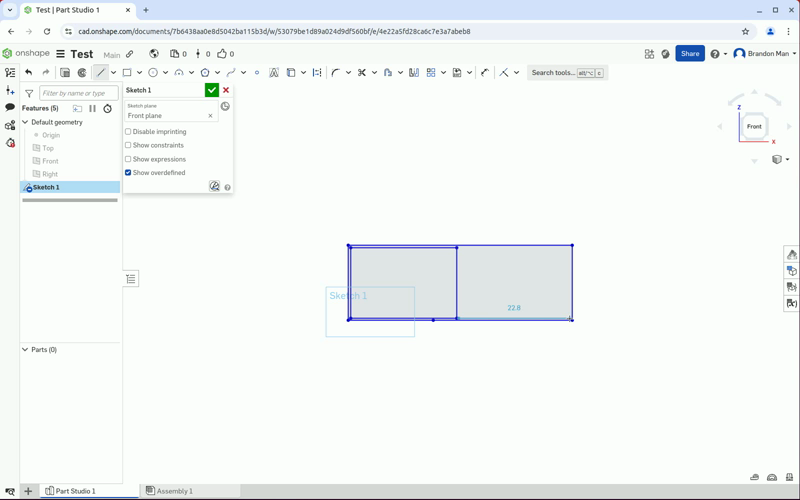
scroll(6)
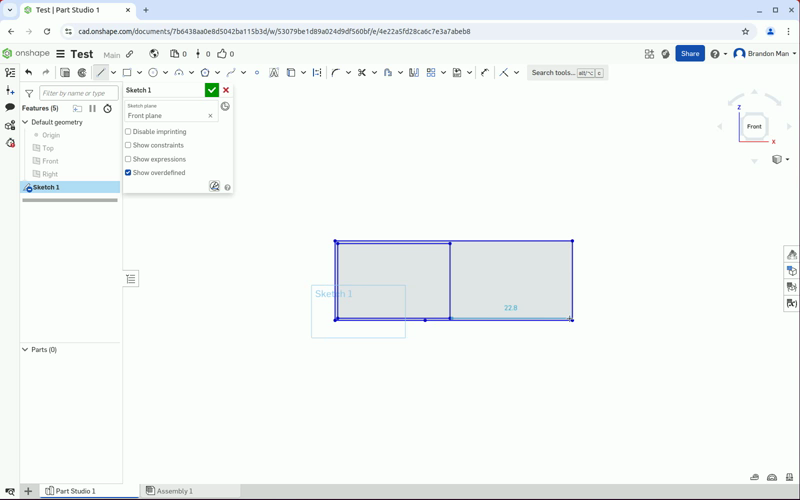
scroll(6)
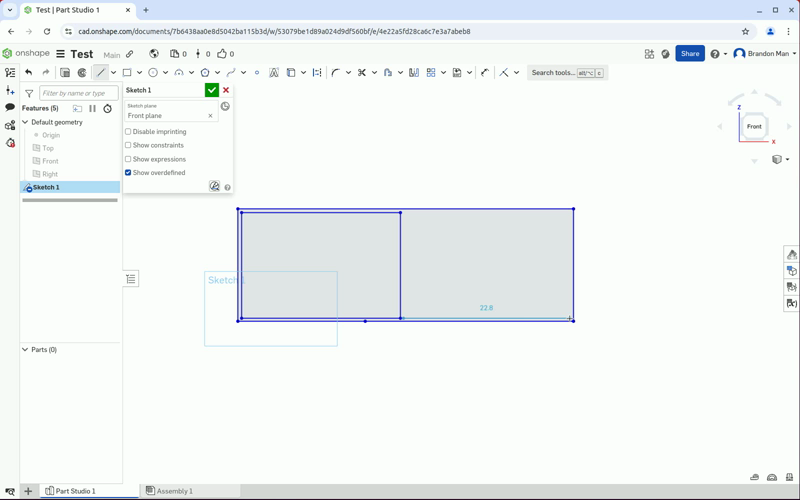
scroll(6)
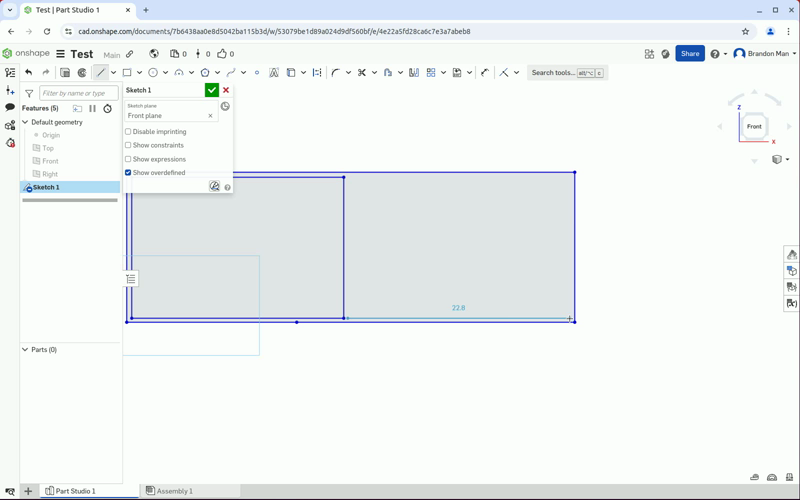
scroll(6)
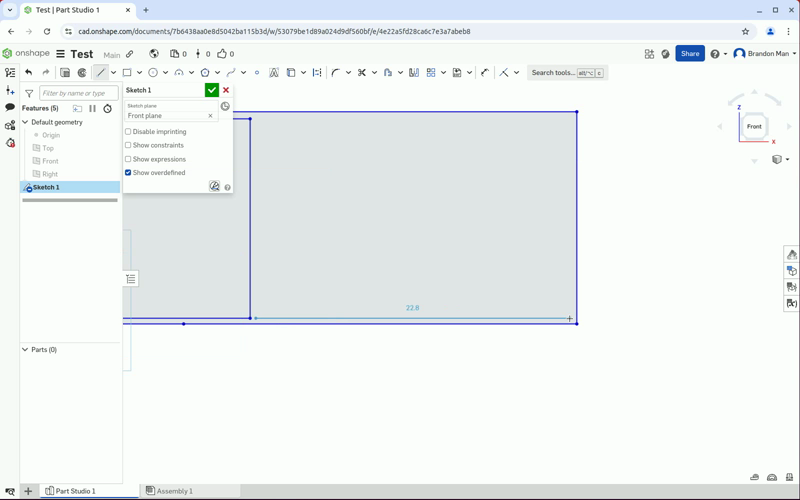
scroll(6)
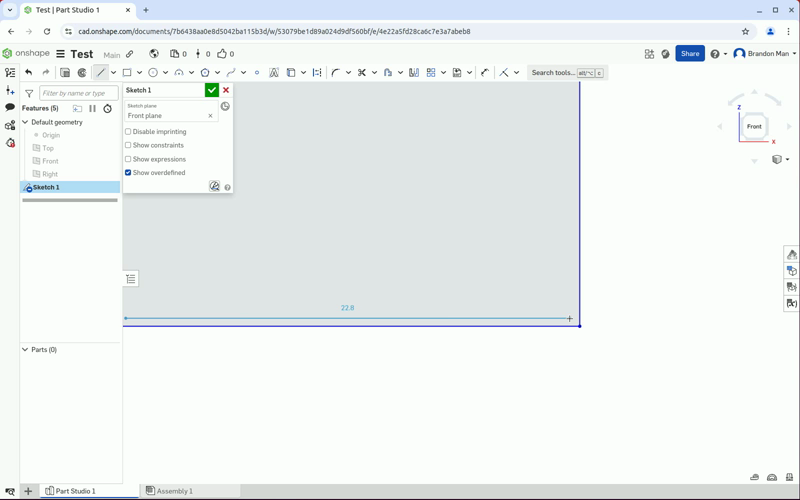
scroll(6)
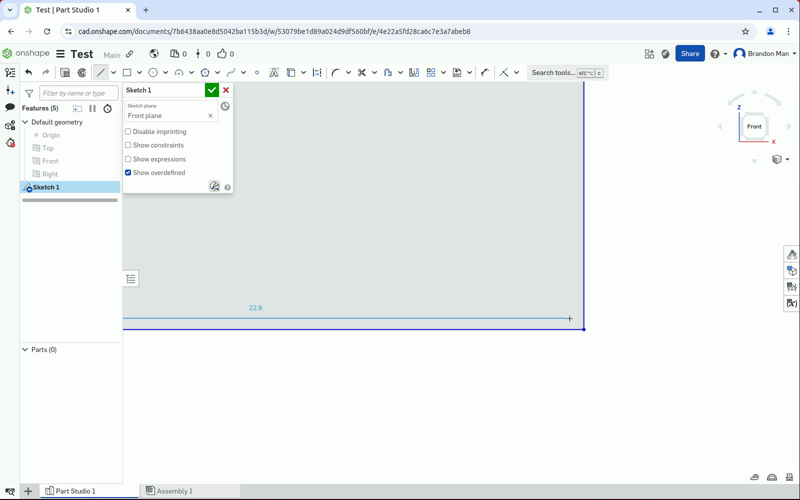
scroll(6)
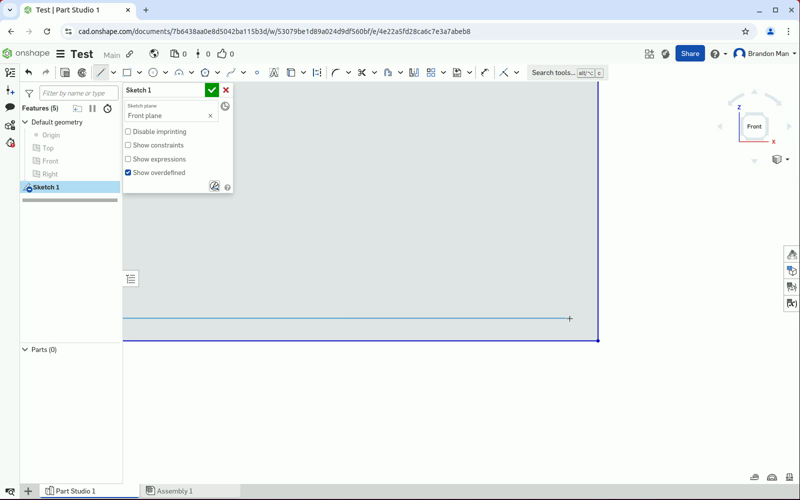
click(569, 318)
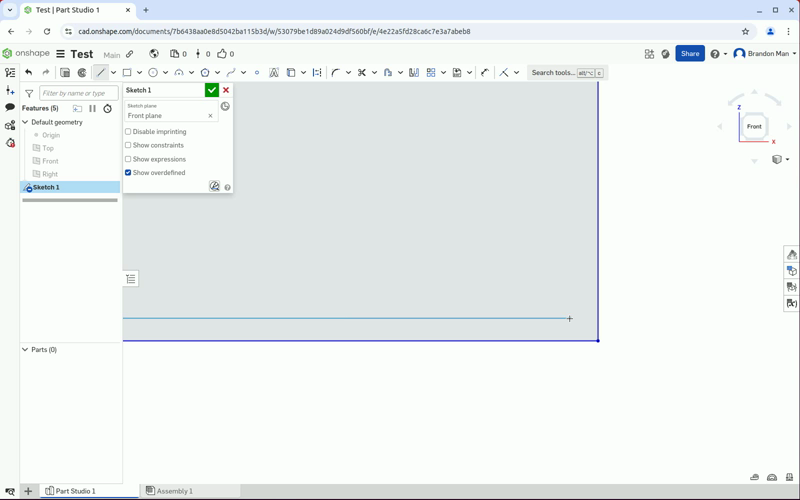
scroll(-6)
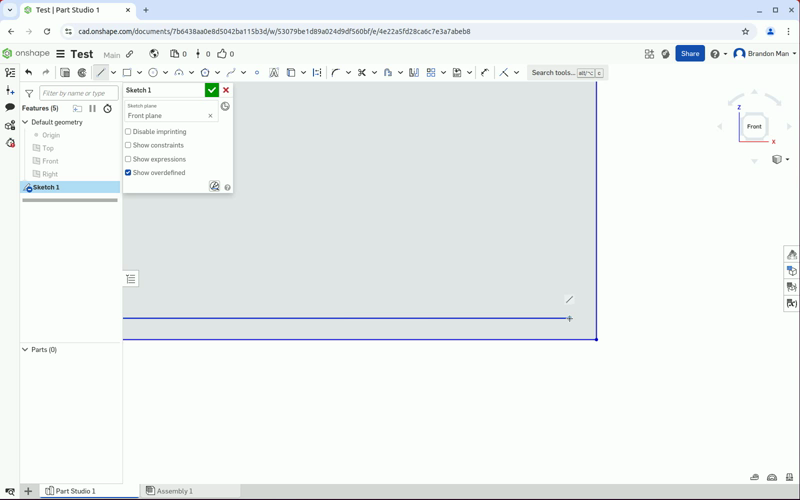
scroll(-6)
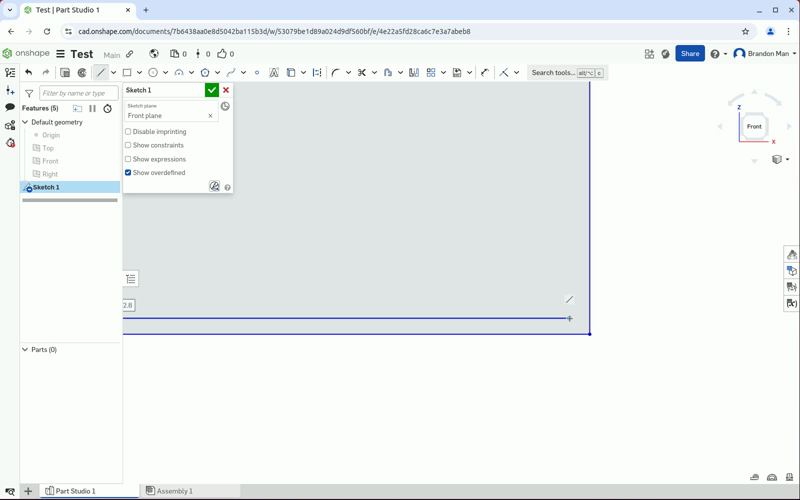
scroll(-6)
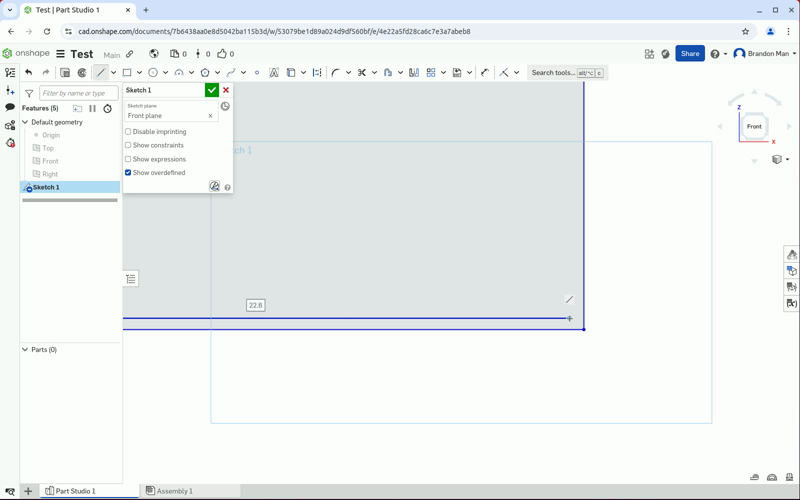
scroll(-6)
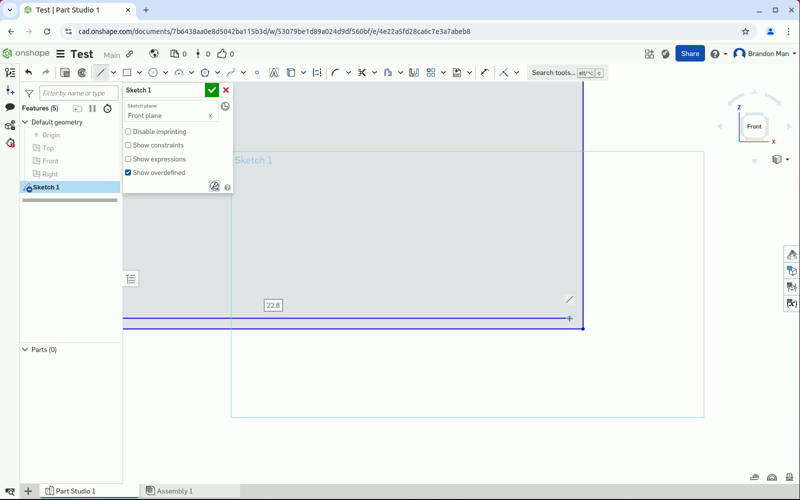
scroll(-6)
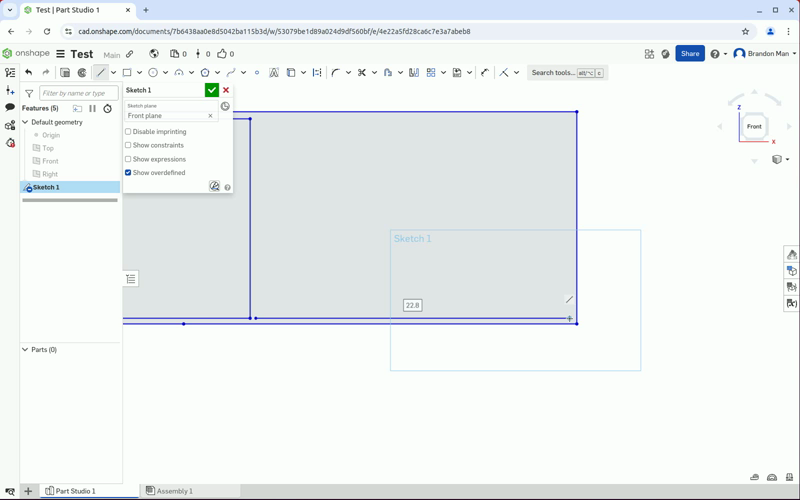
scroll(-6)
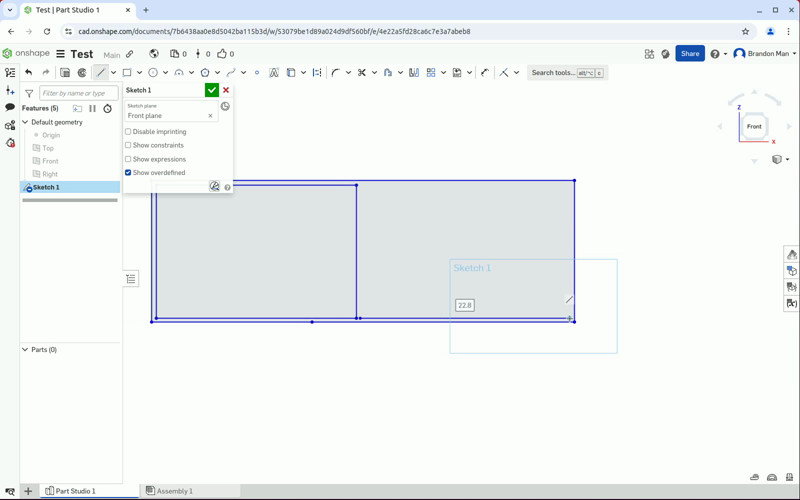
scroll(-6)
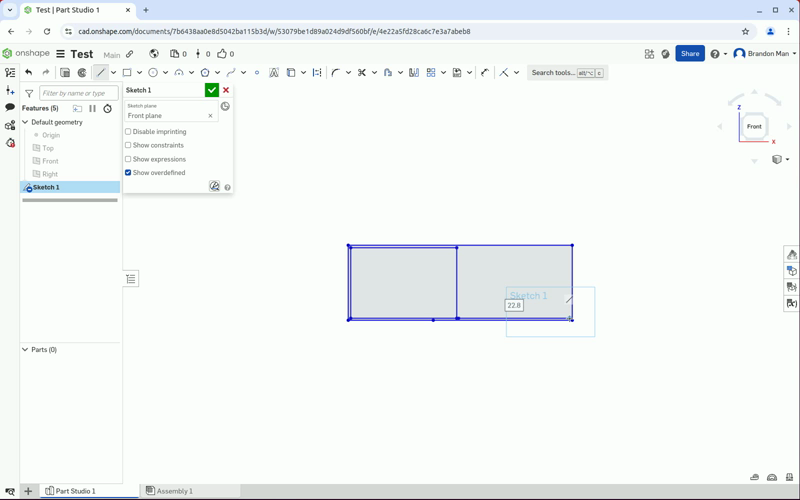
key_up(shift)
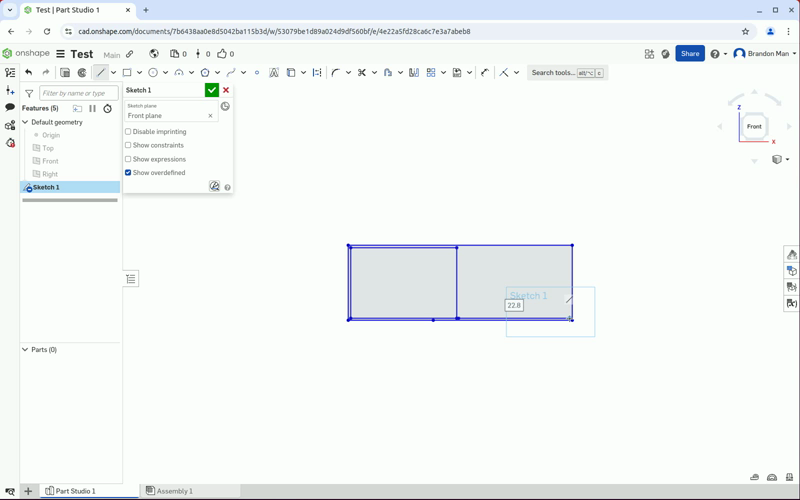
key_down(shift)
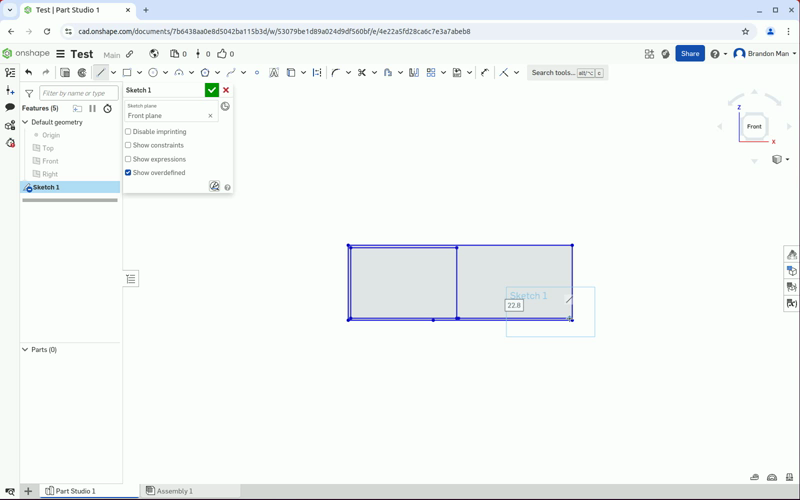
mouse_move(569, 247)
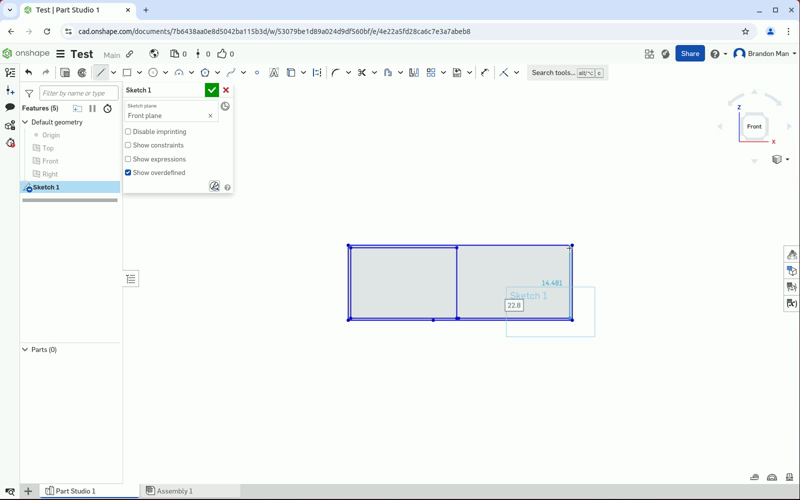
scroll(6)
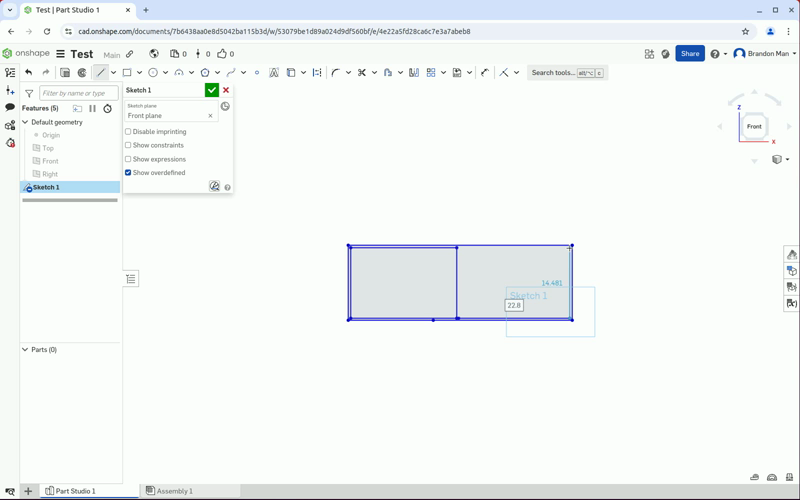
scroll(6)
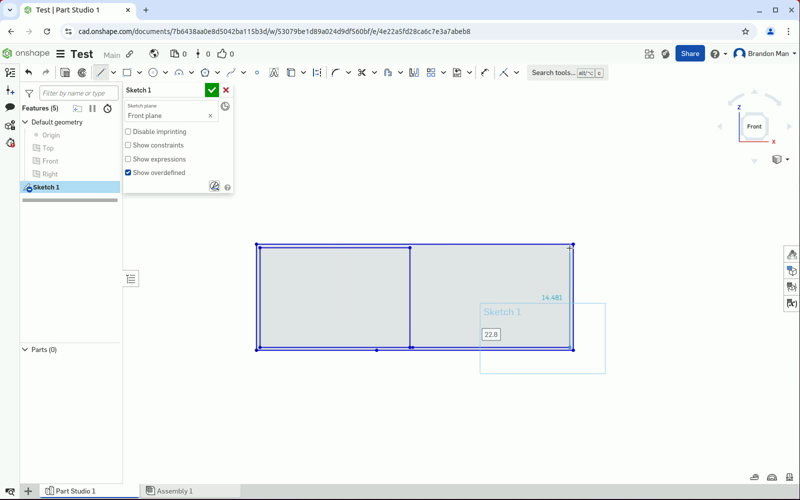
scroll(6)
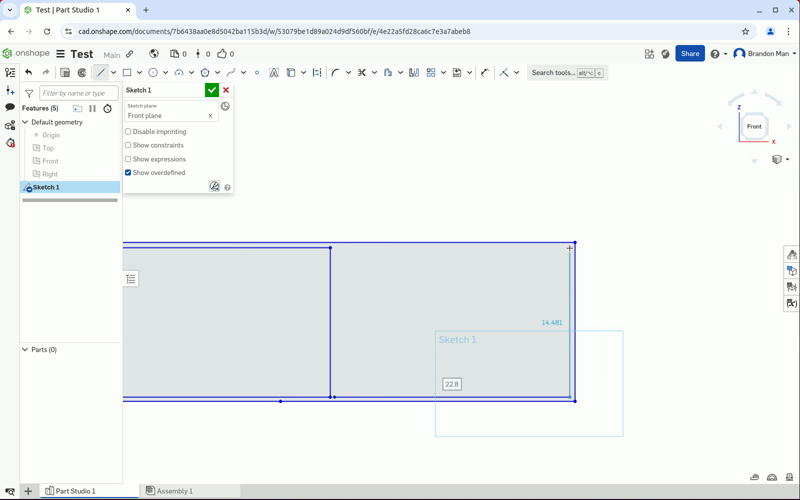
scroll(6)
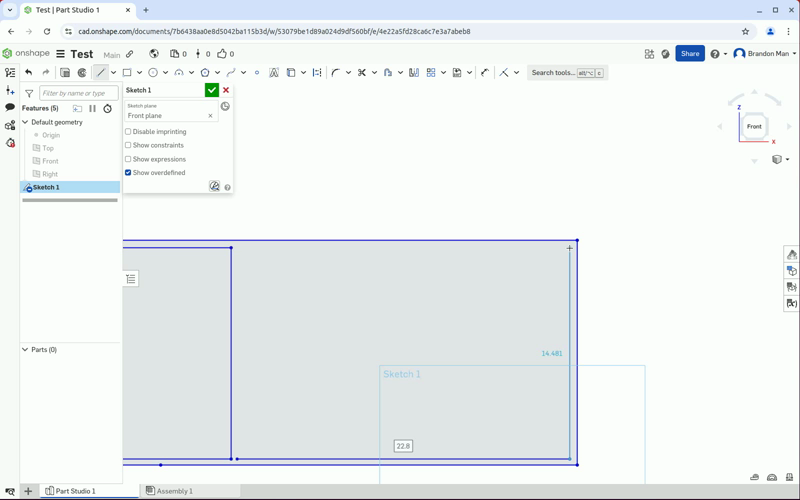
scroll(6)
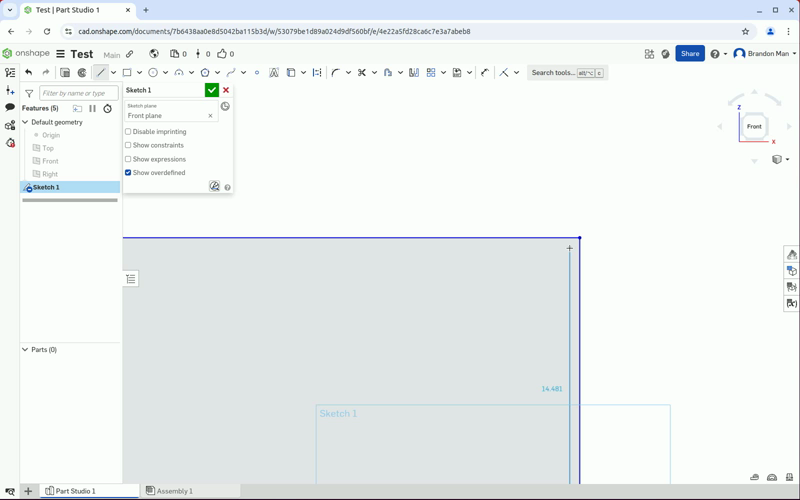
scroll(6)
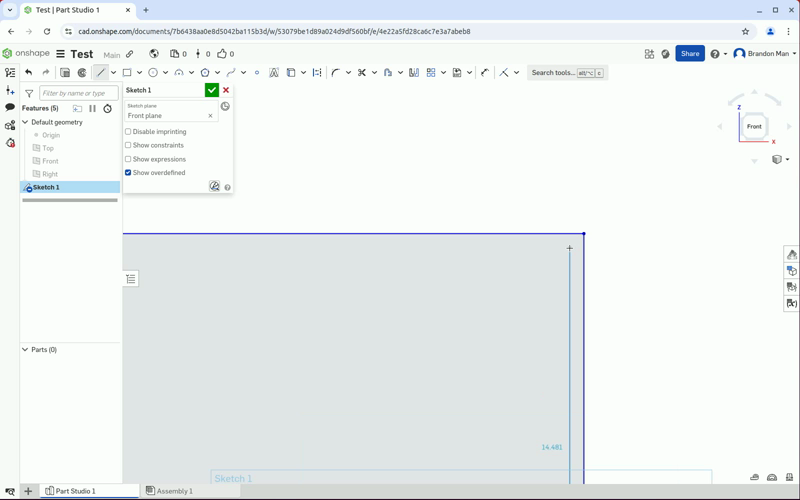
scroll(6)
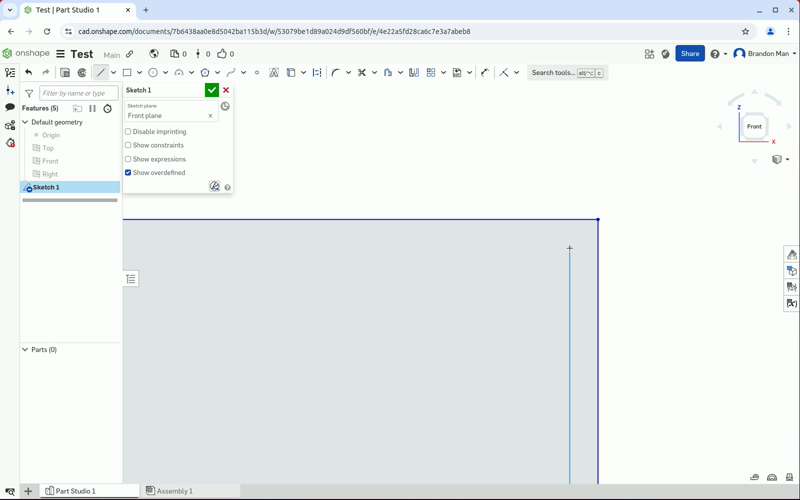
click(569, 247)
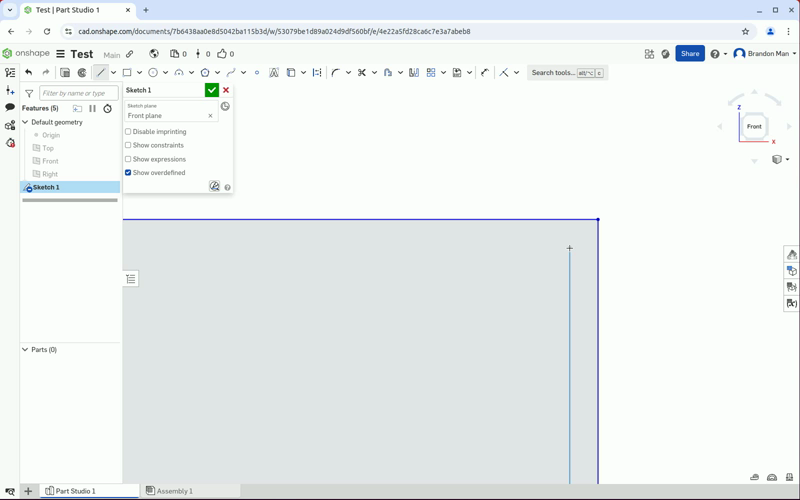
scroll(-6)
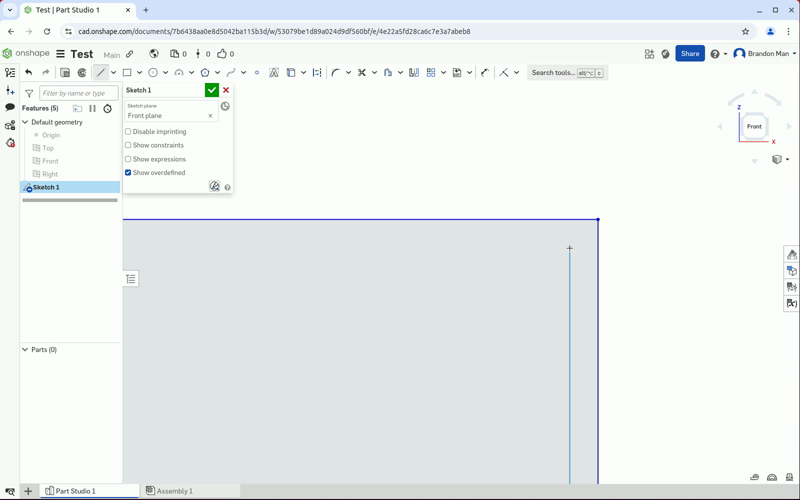
scroll(-6)
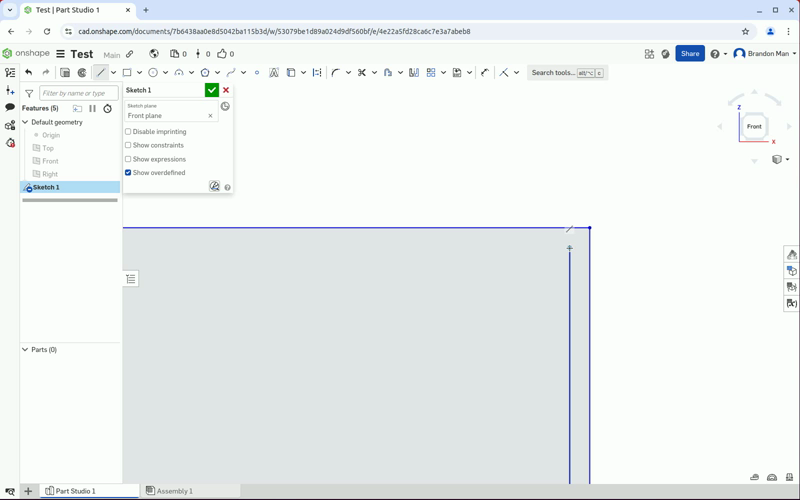
scroll(-6)
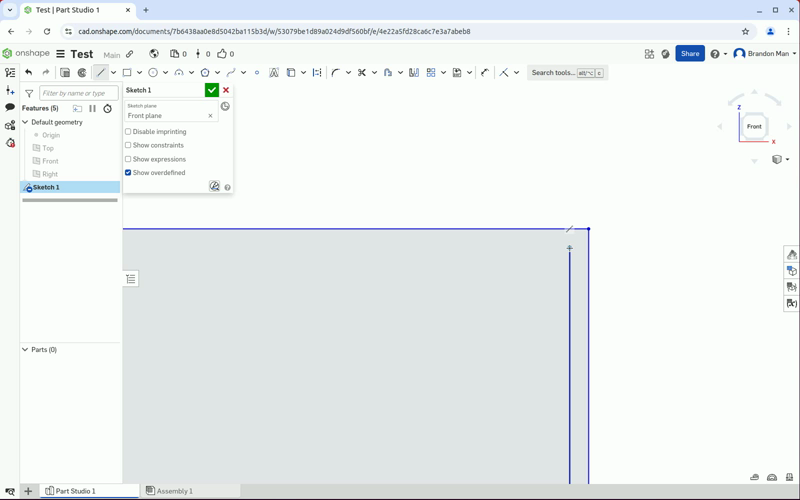
scroll(-6)
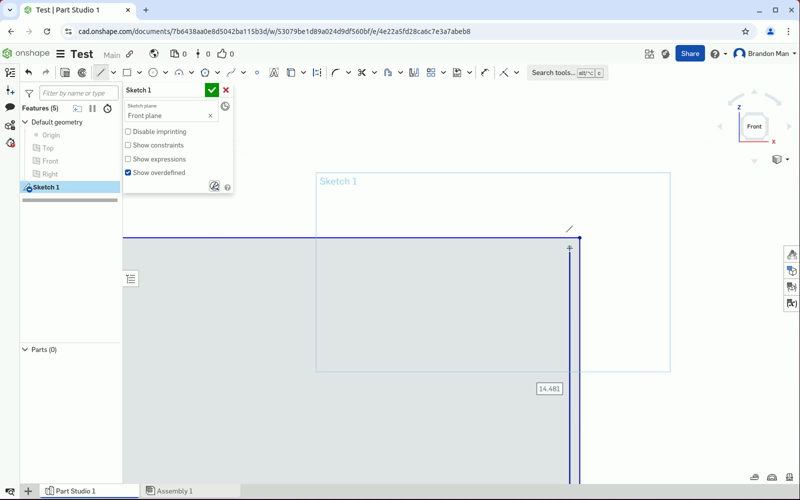
scroll(-6)
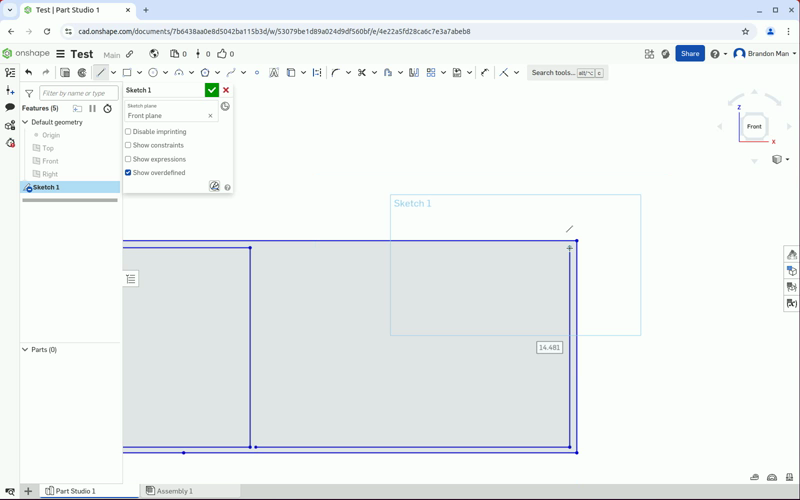
scroll(-6)
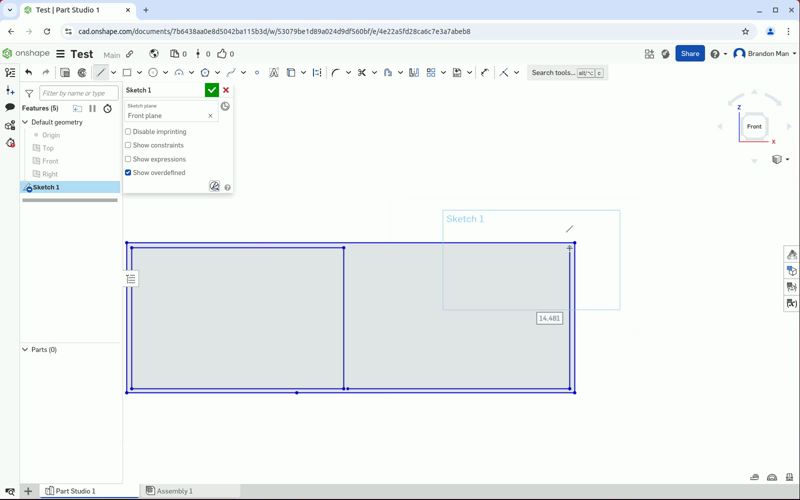
scroll(-6)
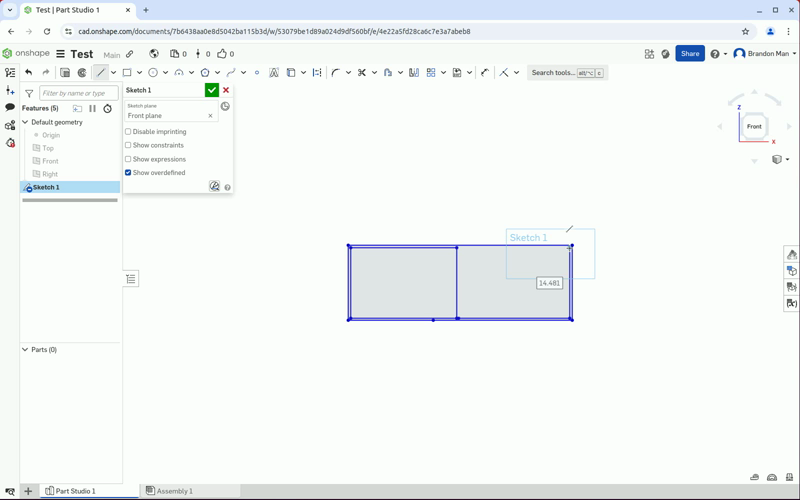
key_up(shift)
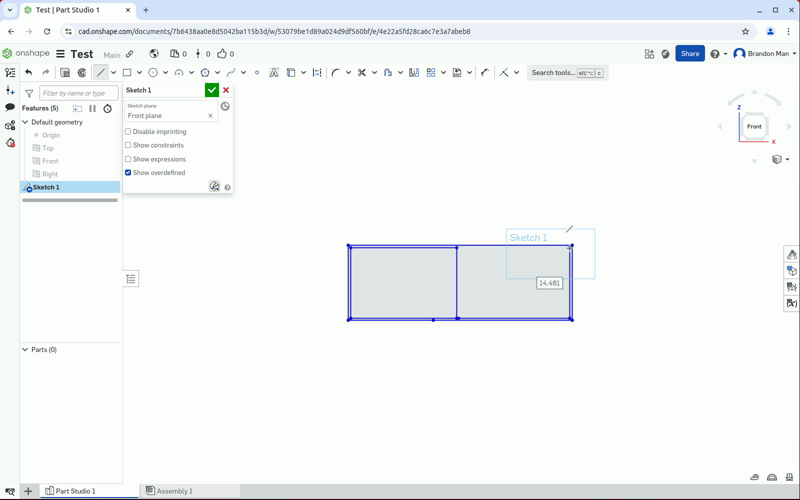
key_down(shift)
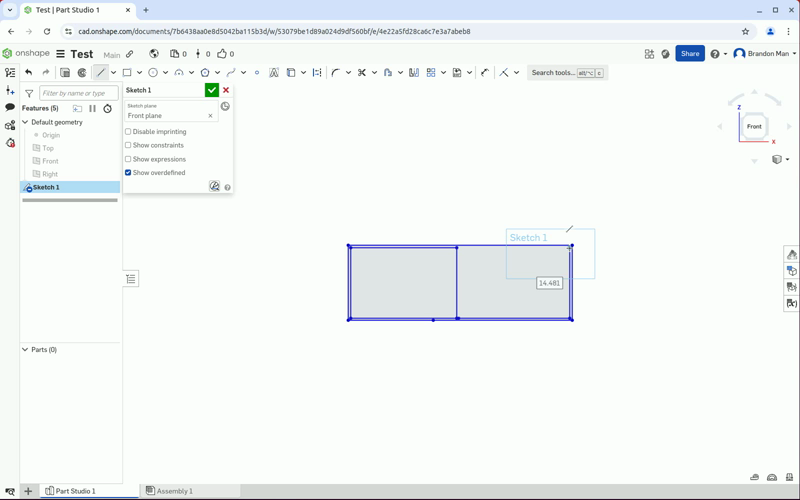
mouse_move(458, 247)
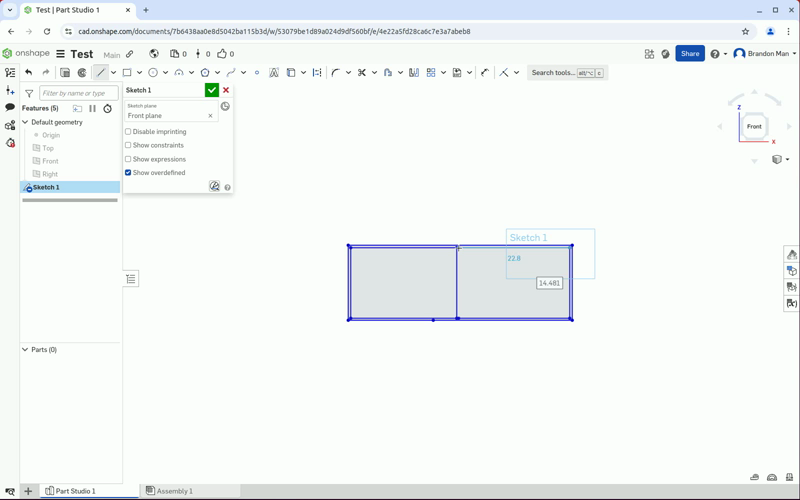
scroll(6)
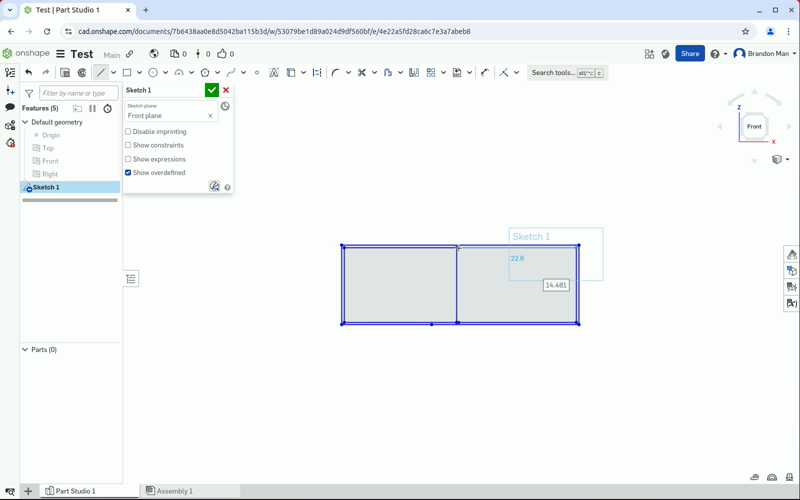
scroll(6)
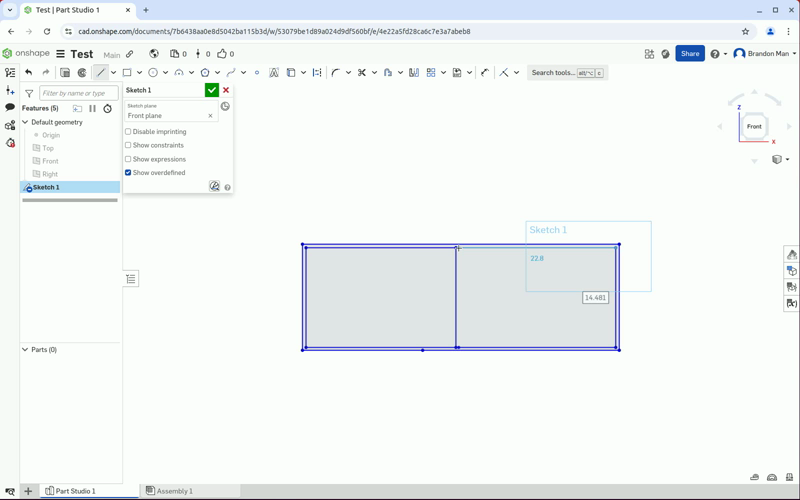
scroll(6)
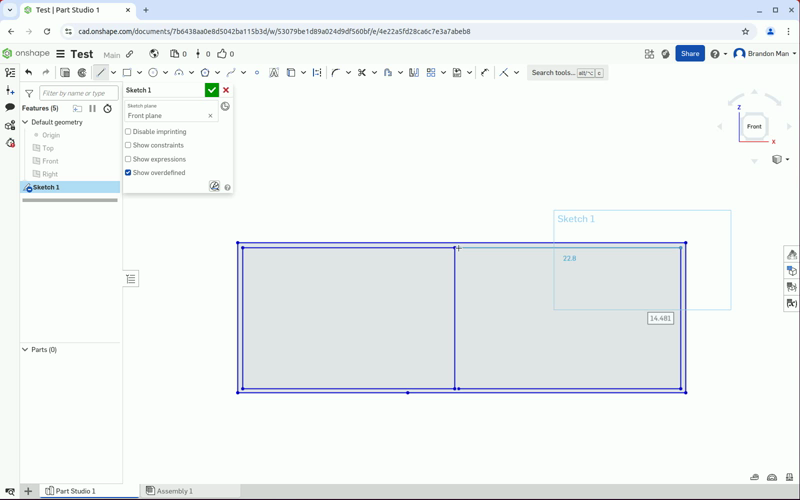
scroll(6)
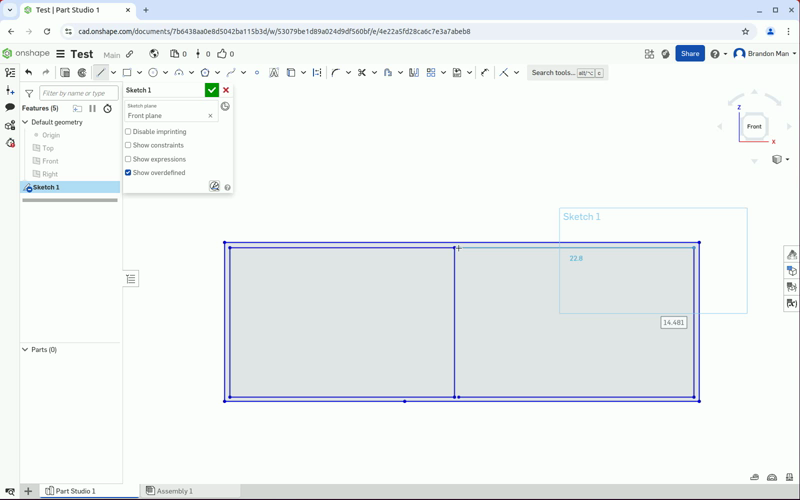
scroll(6)
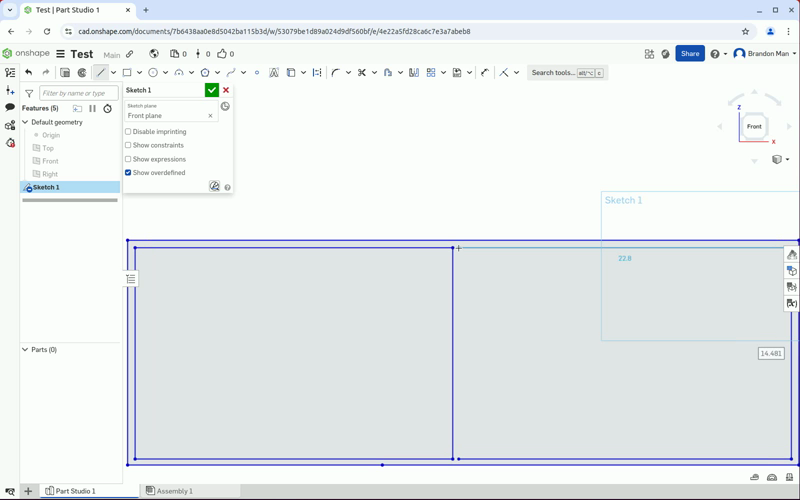
scroll(6)
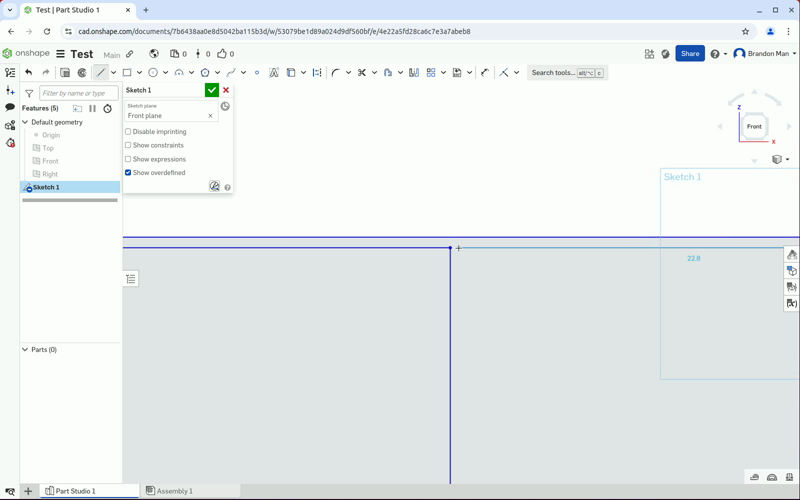
scroll(6)
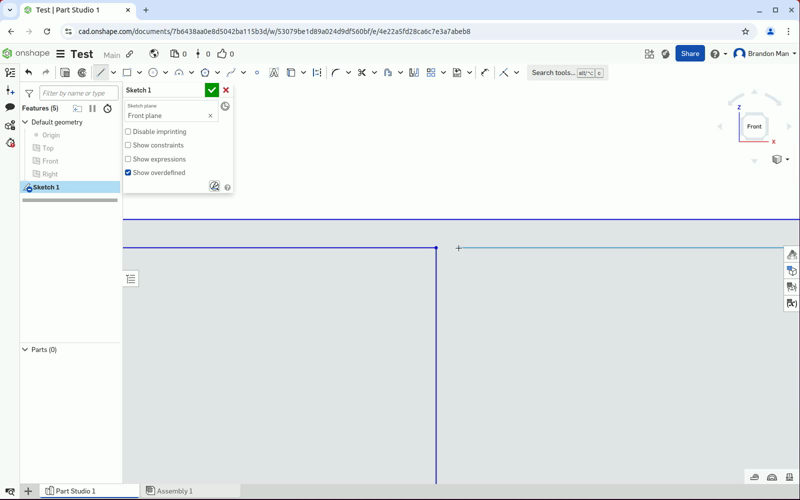
click(458, 247)
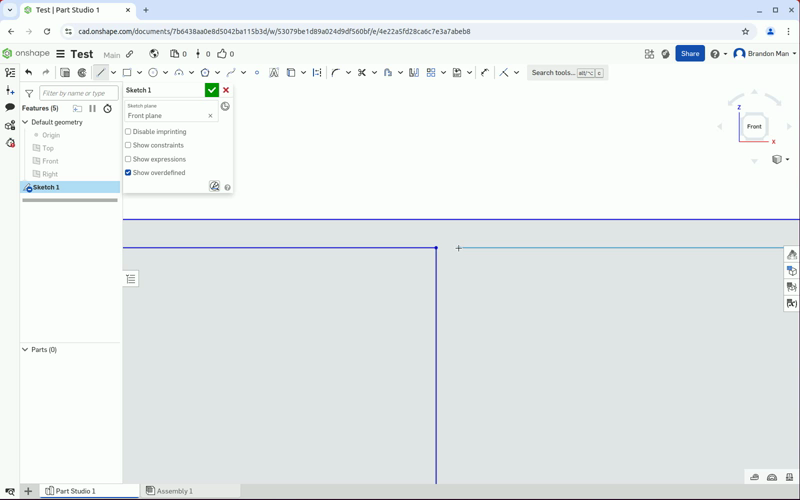
scroll(-6)
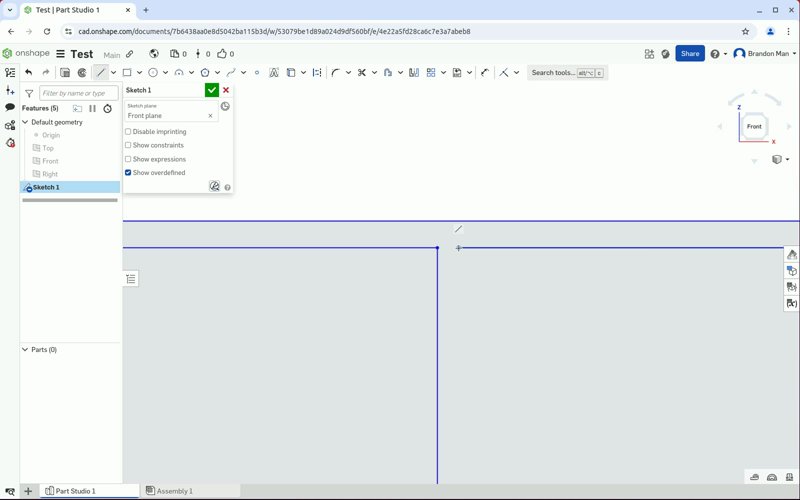
scroll(-6)
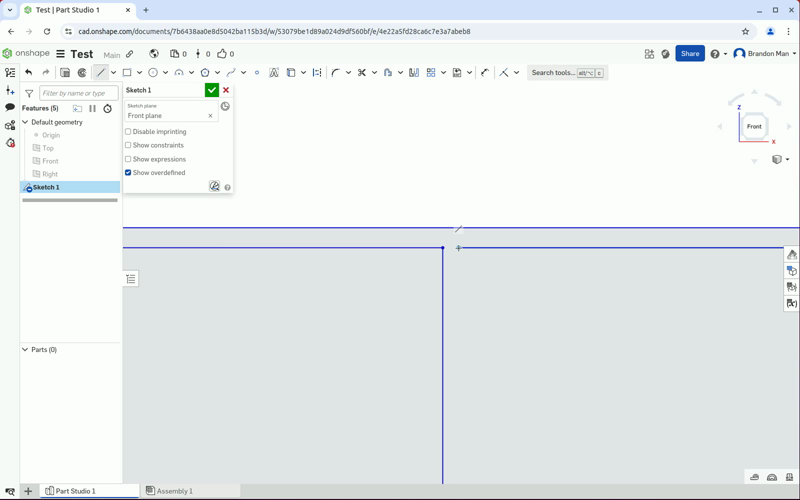
scroll(-6)
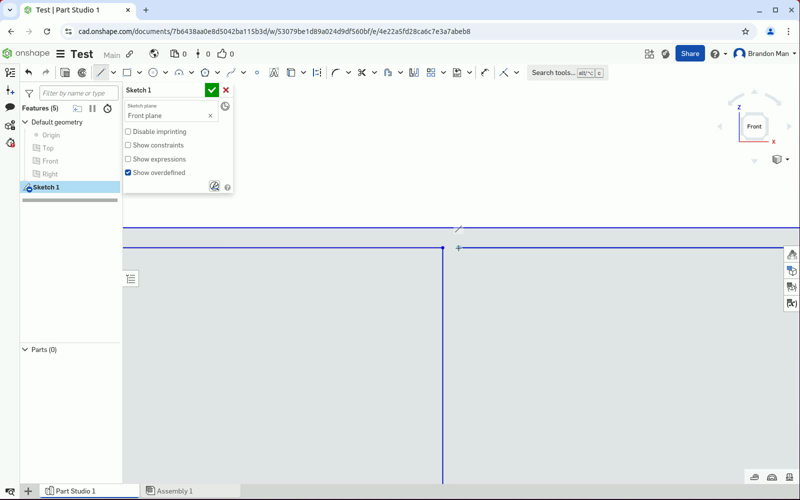
scroll(-6)
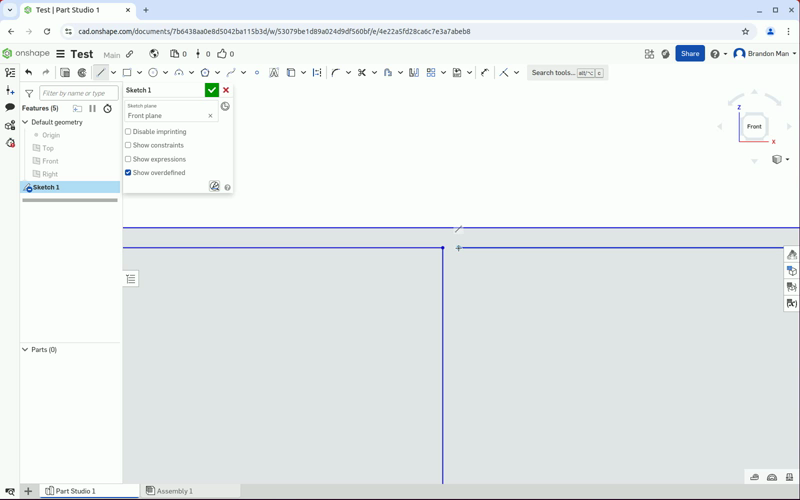
scroll(-6)
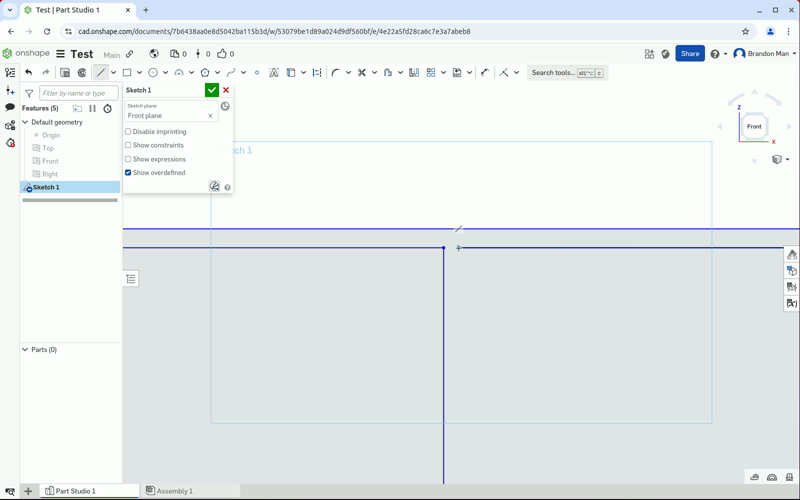
scroll(-6)
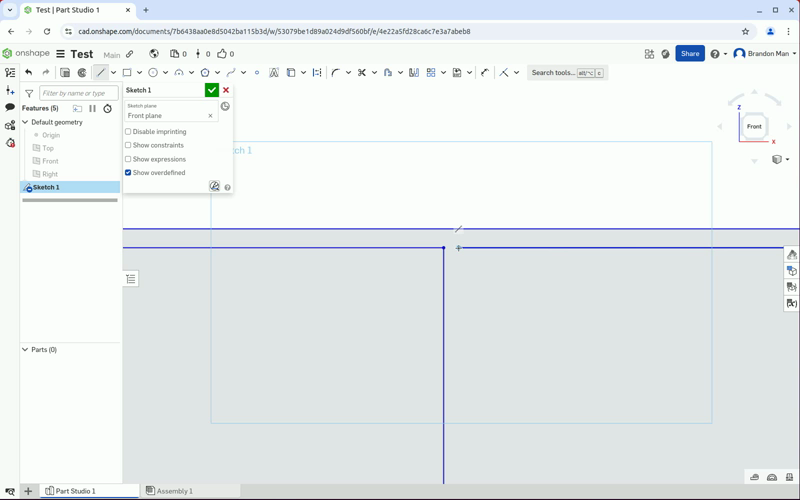
scroll(-6)
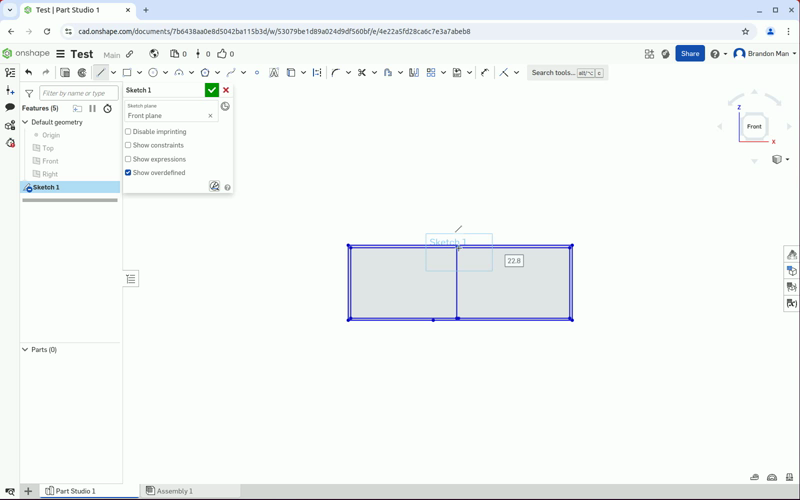
key_up(shift)
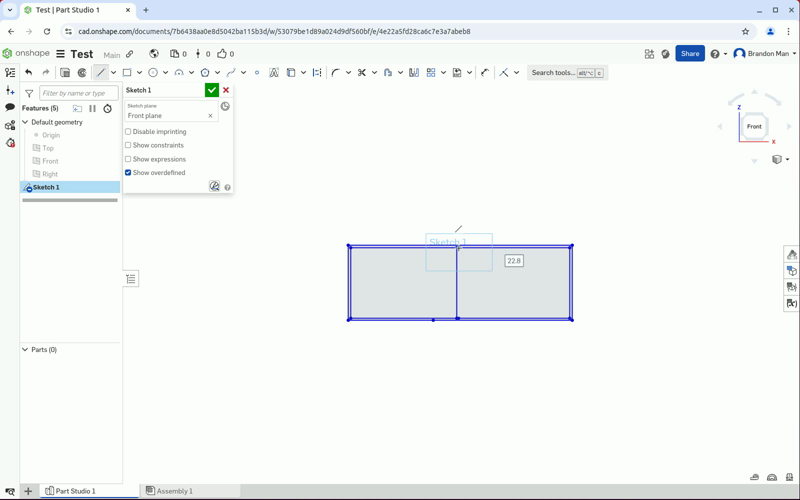
key_down(shift)
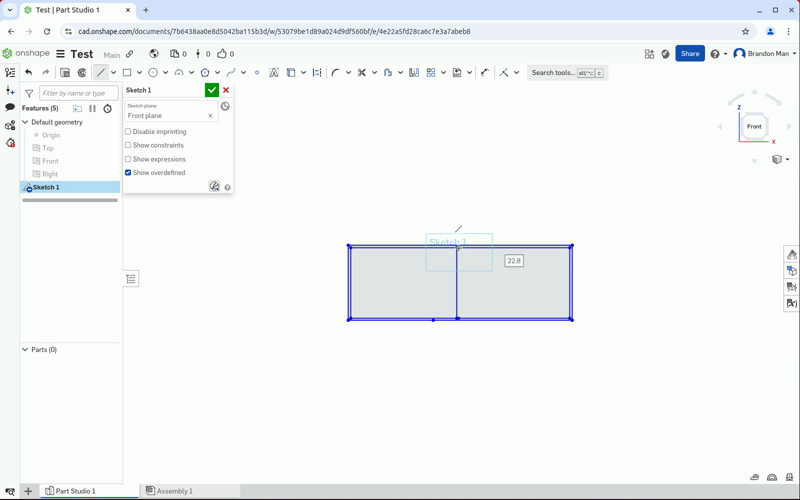
mouse_move(458, 318)
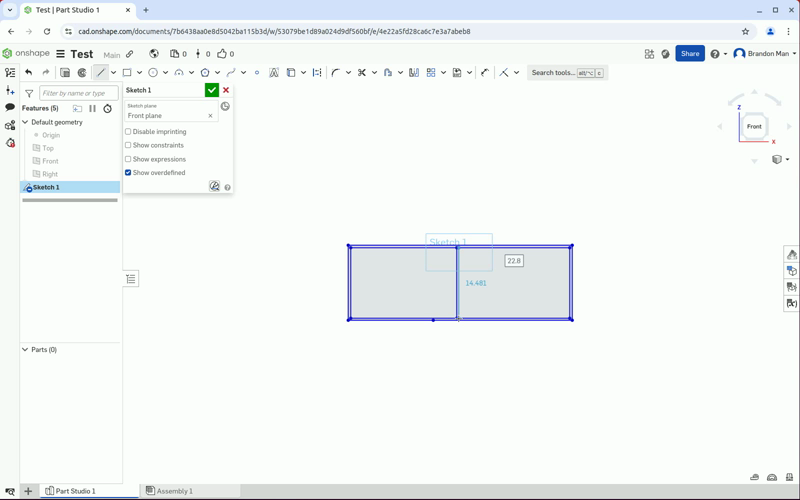
scroll(6)
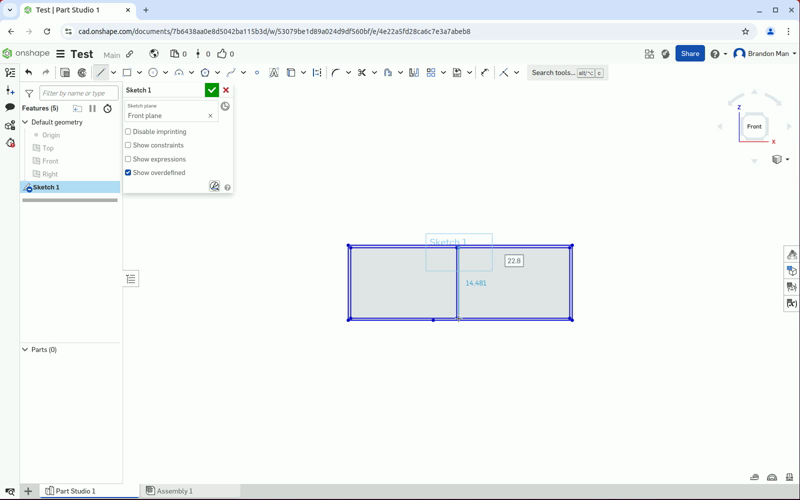
scroll(6)
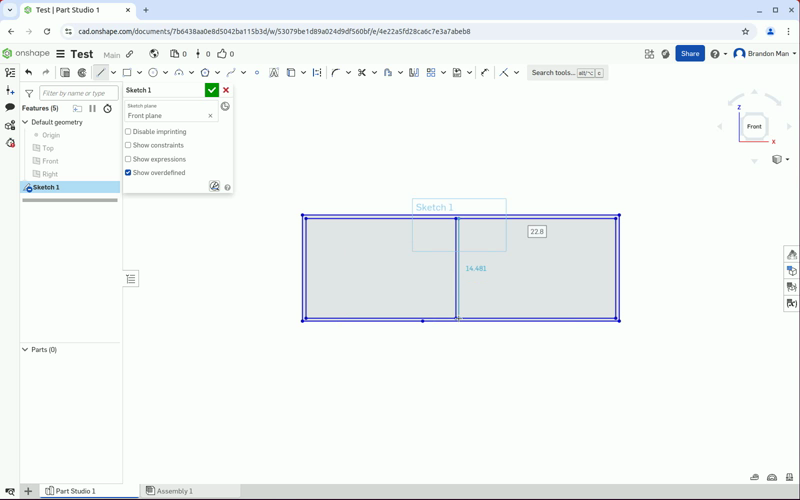
scroll(6)
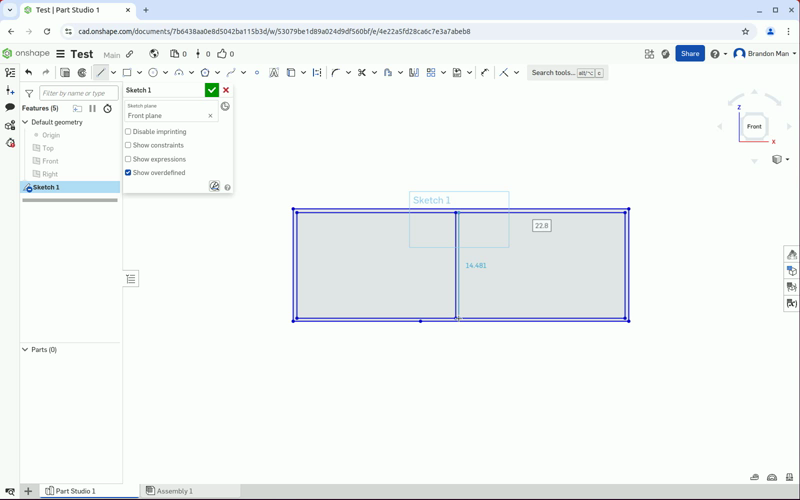
scroll(6)
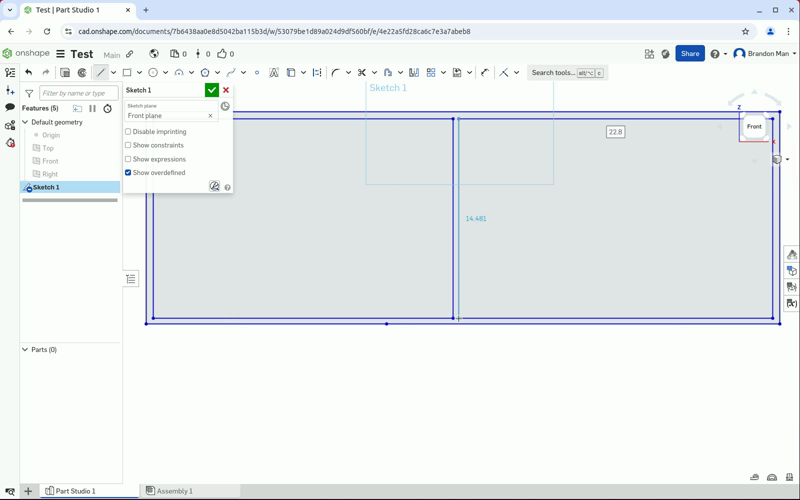
scroll(6)
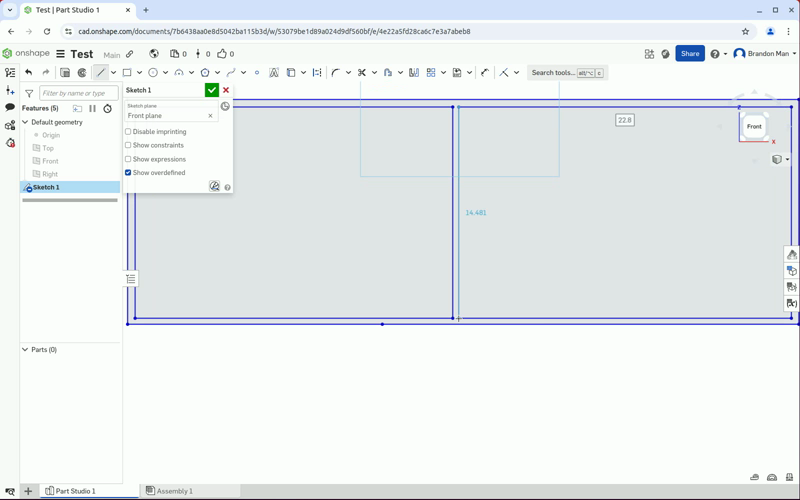
scroll(6)
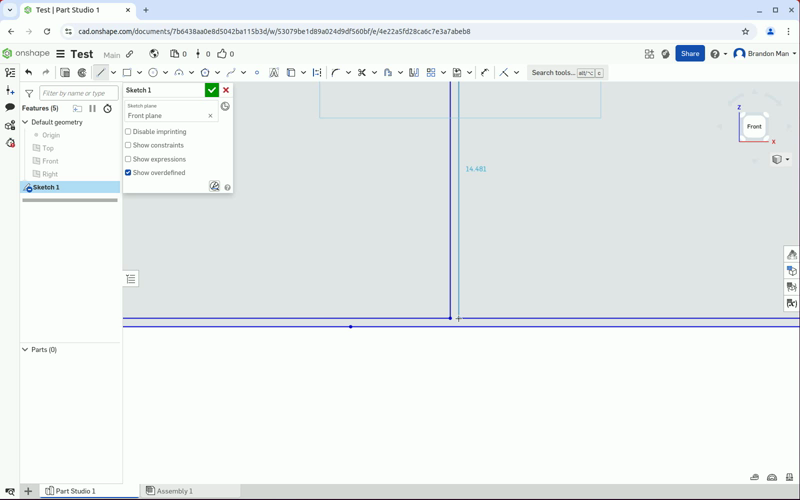
scroll(6)
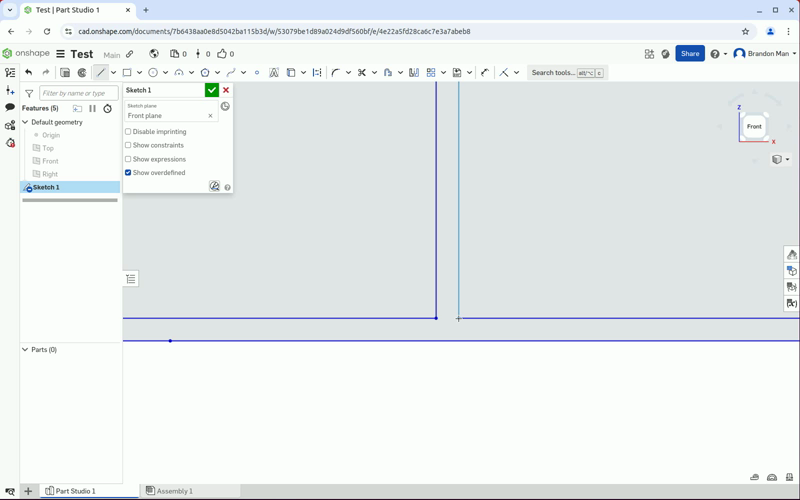
key_up(shift)
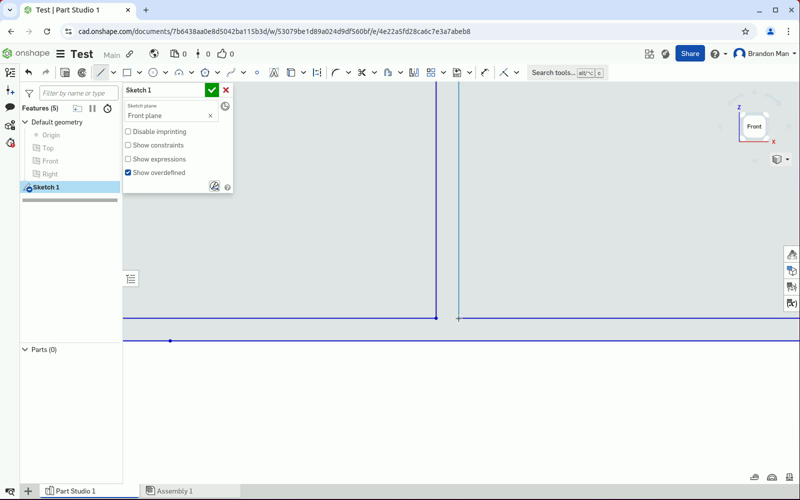
click(458, 318)
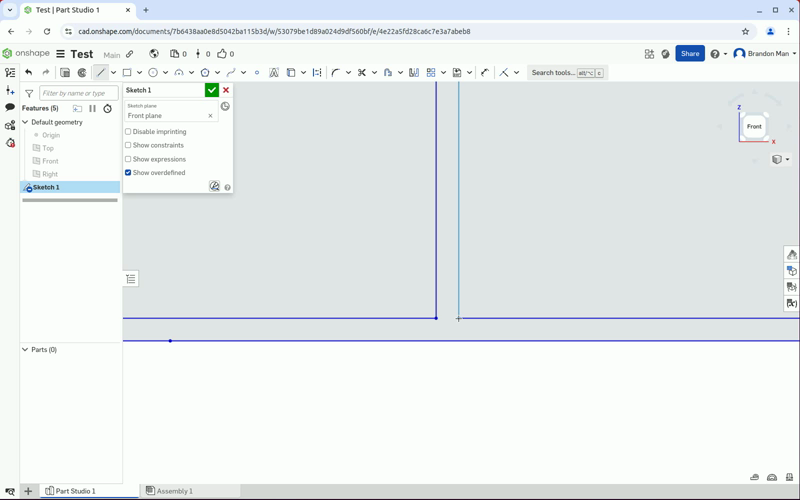
scroll(-6)
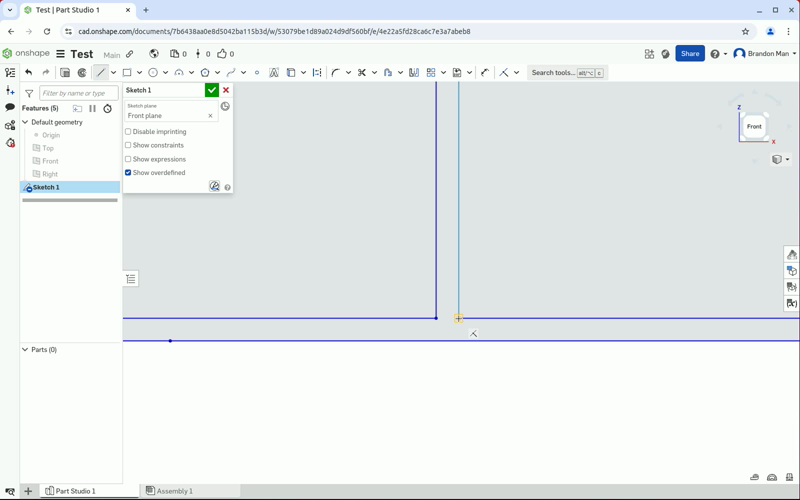
scroll(-6)
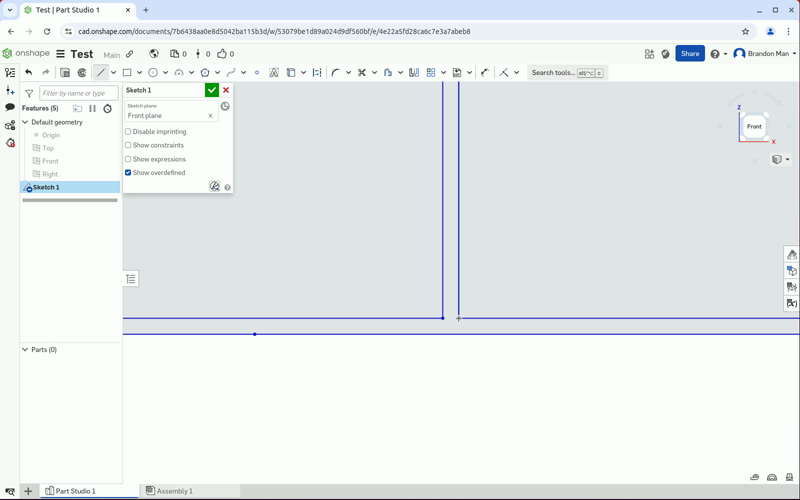
scroll(-6)
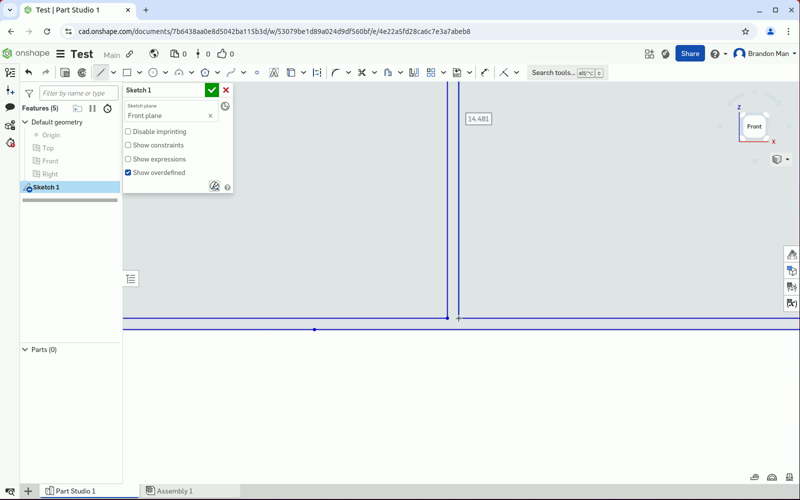
scroll(-6)
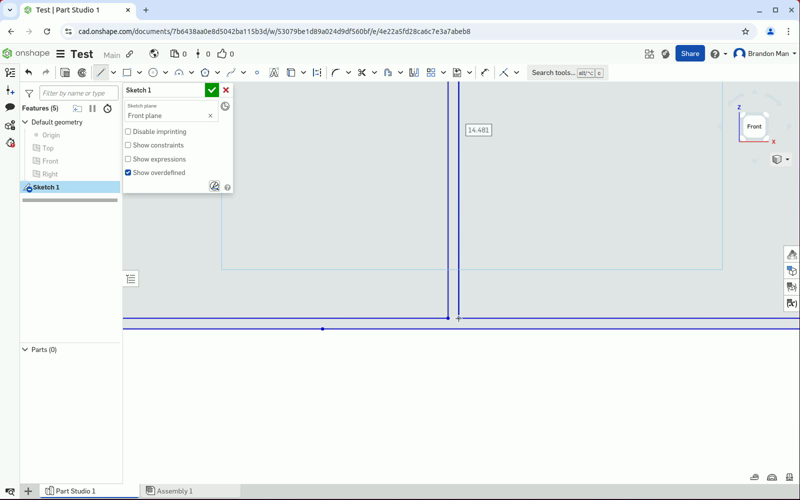
scroll(-6)
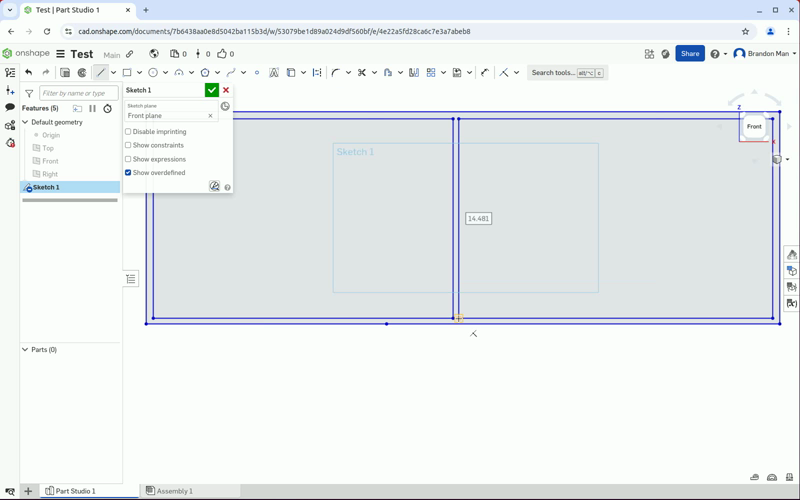
scroll(-6)
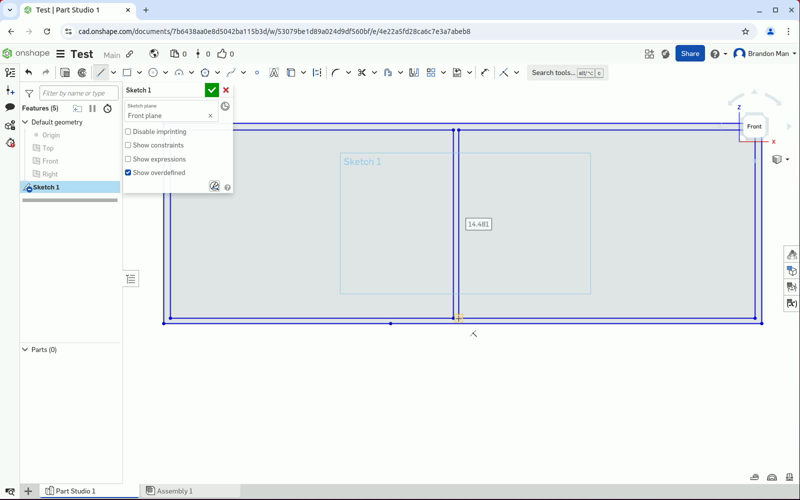
scroll(-6)
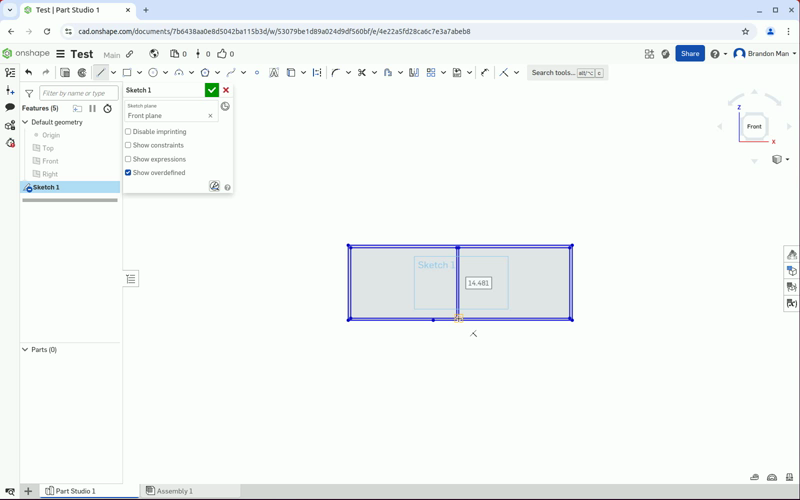
key(esc)
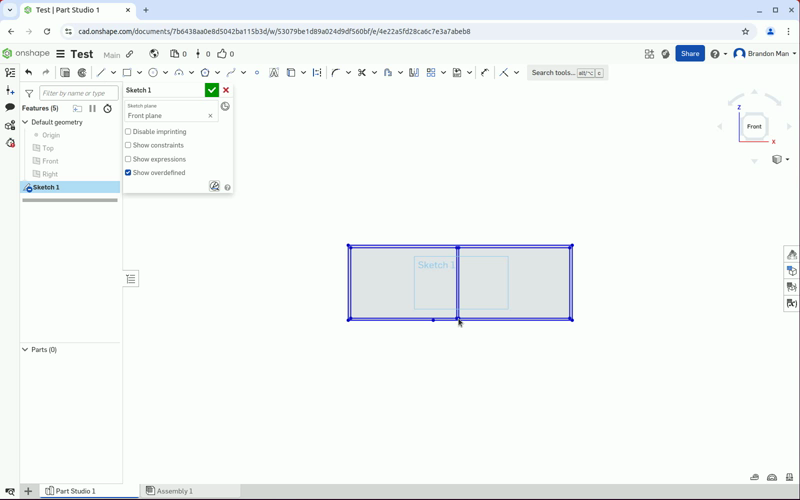
mouse_move(483, 319)
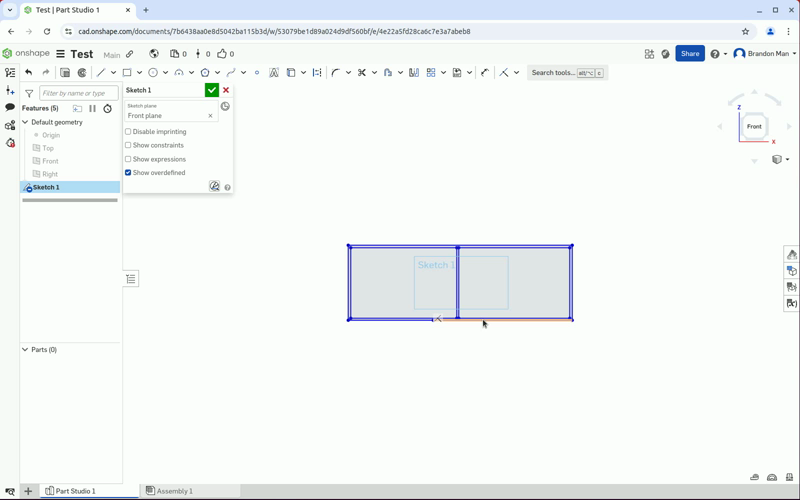
scroll(6)
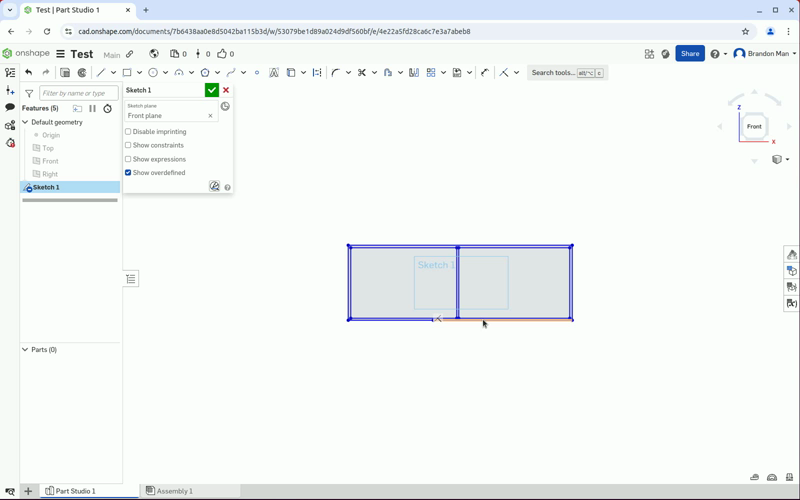
scroll(6)
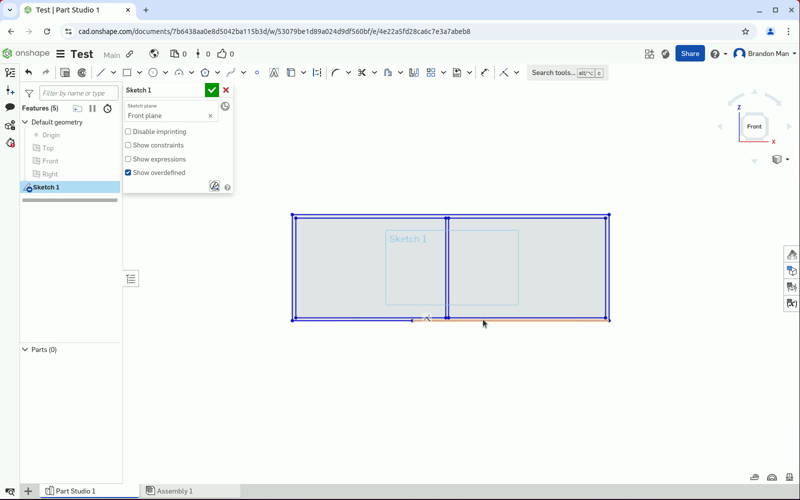
scroll(6)
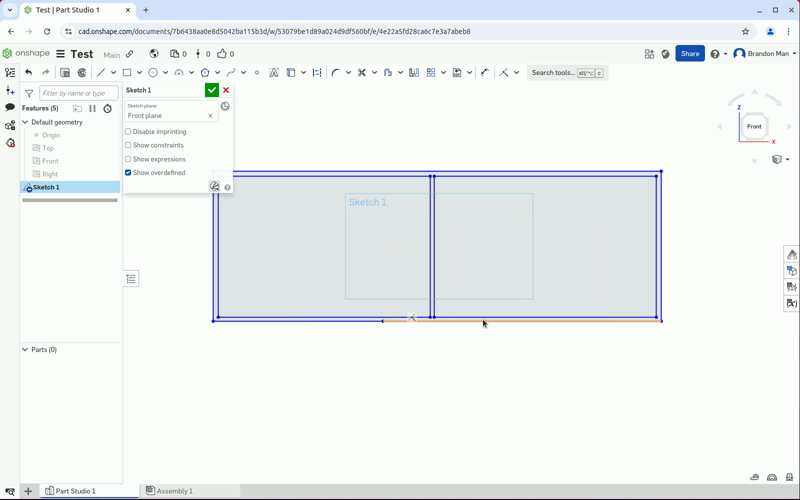
scroll(6)
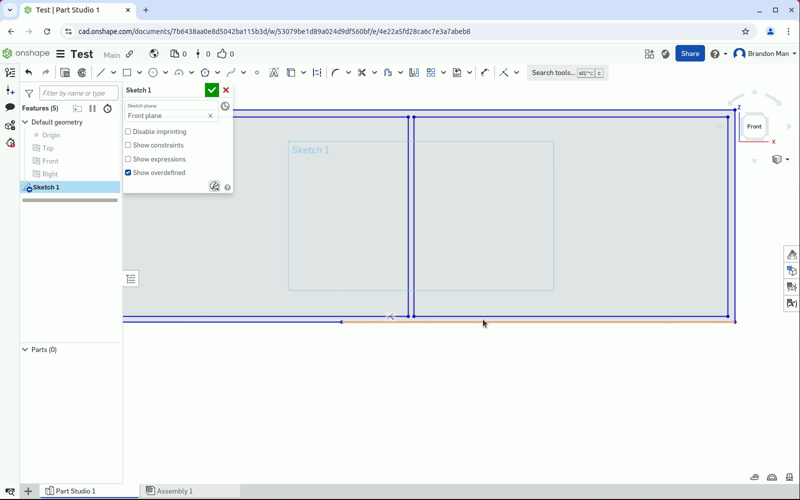
scroll(6)
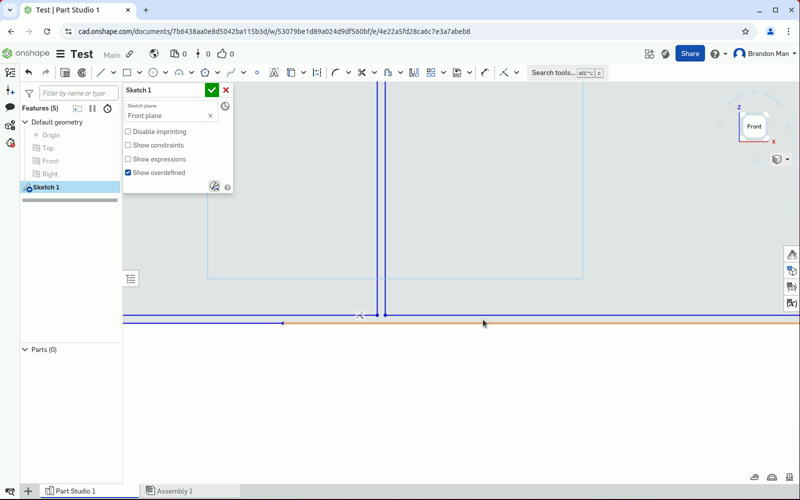
scroll(6)
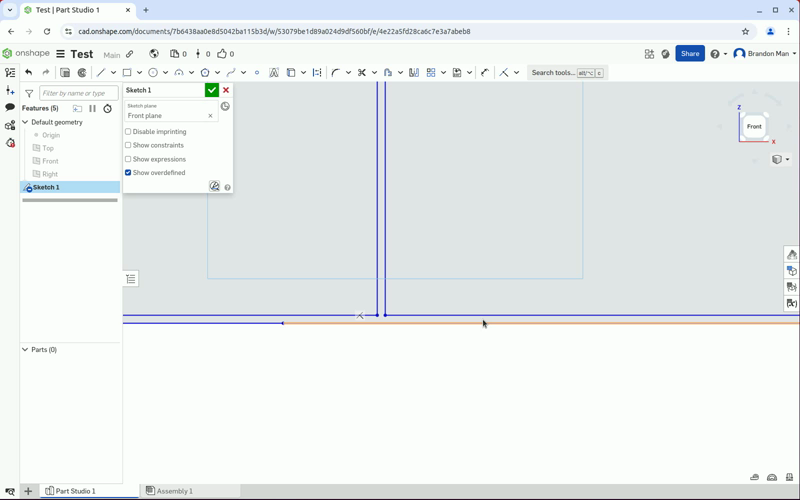
scroll(6)
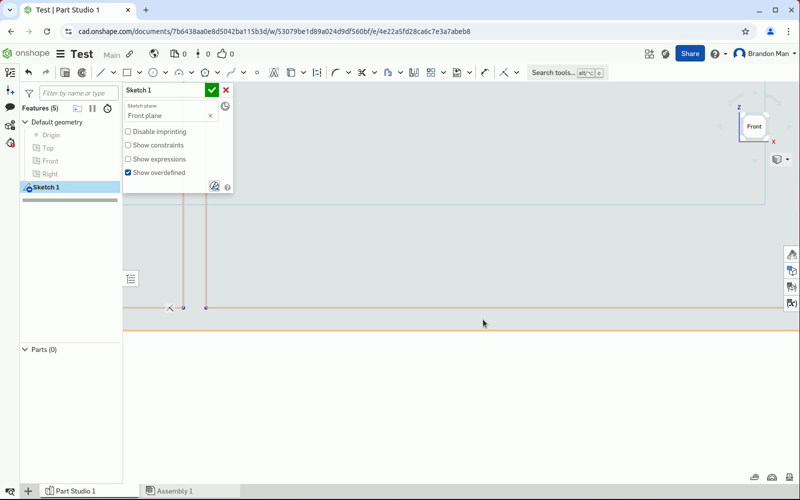
click(483, 319)
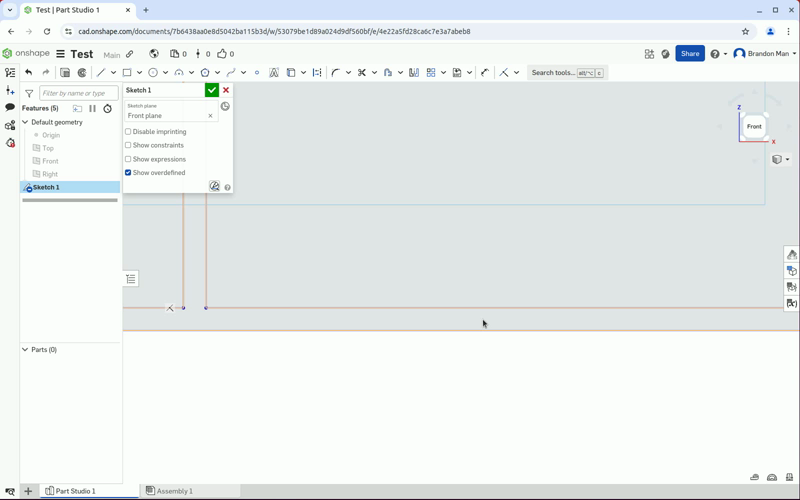
scroll(-6)
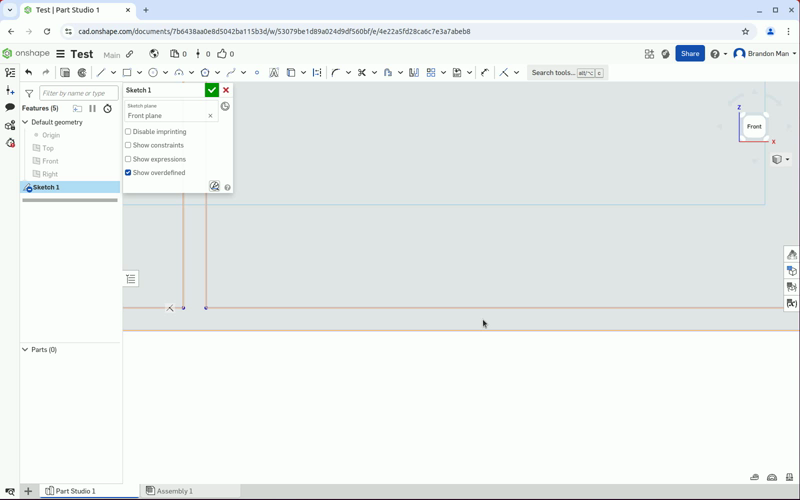
scroll(-6)
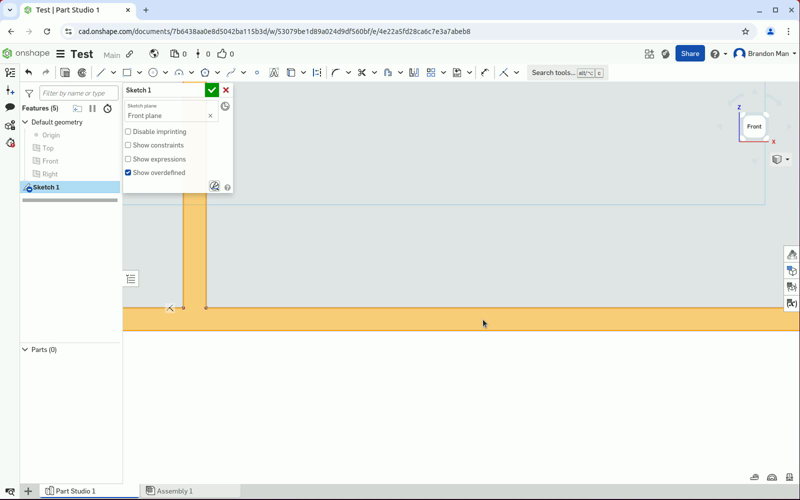
scroll(-6)
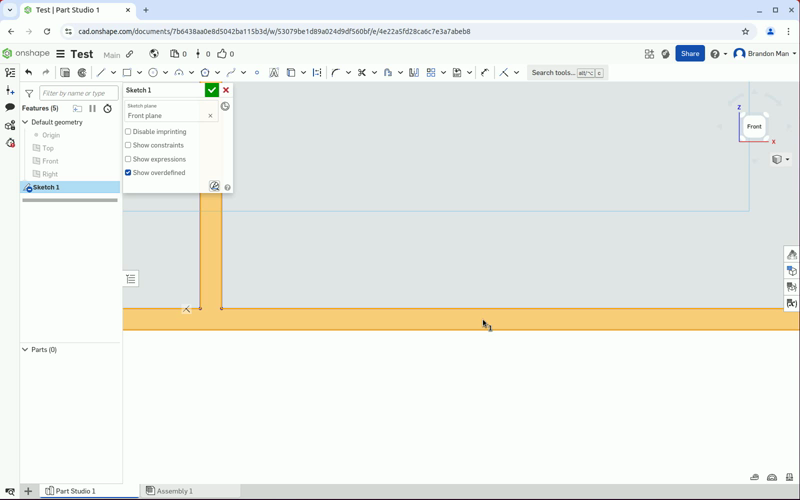
scroll(-6)
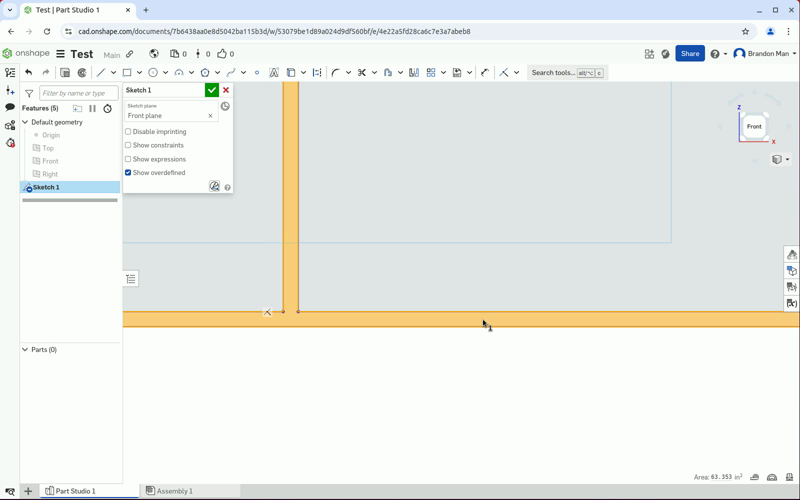
scroll(-6)
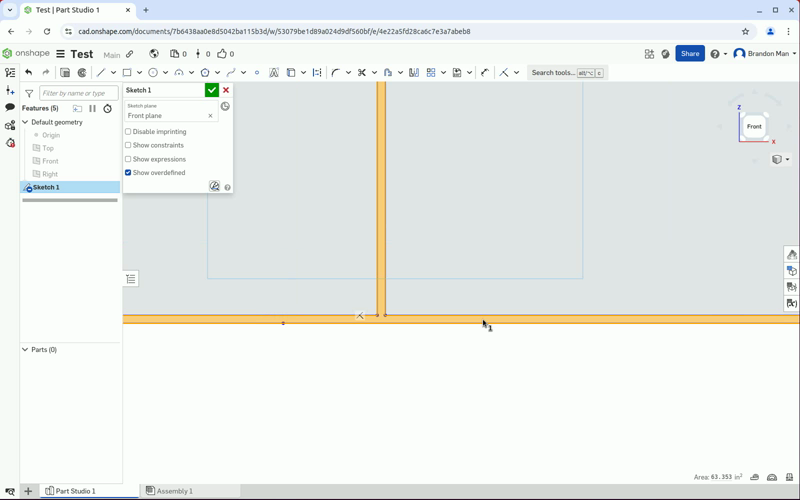
scroll(-6)
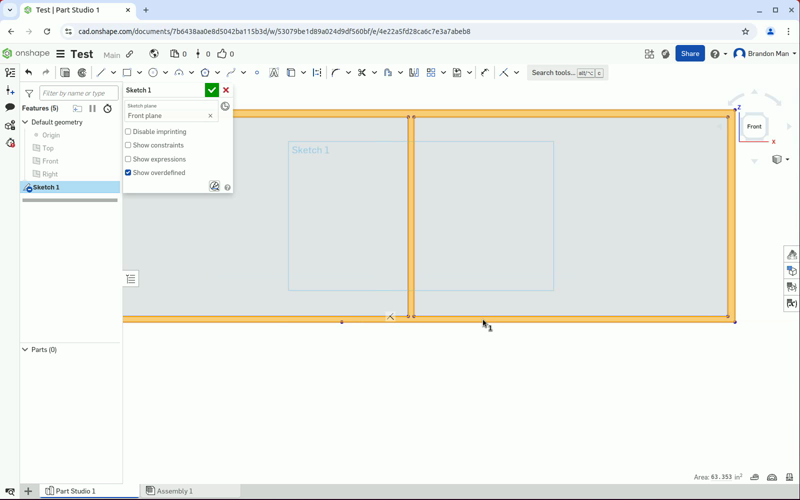
scroll(-6)
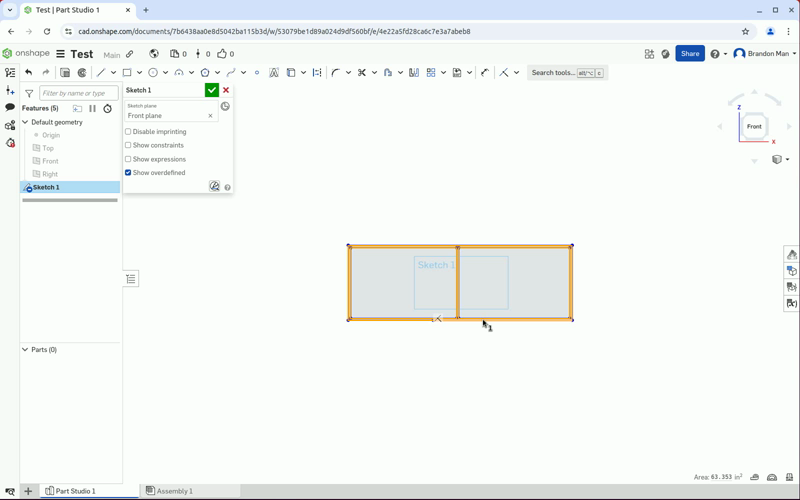
mouse_move(73, 352)
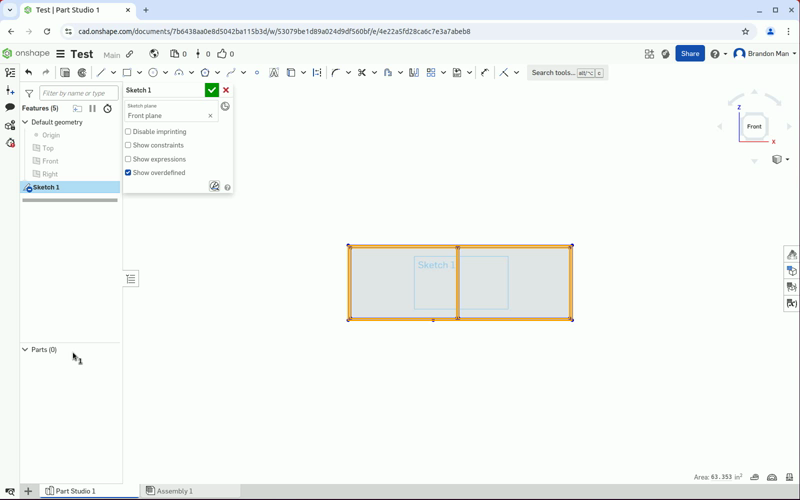
key(shift+y)
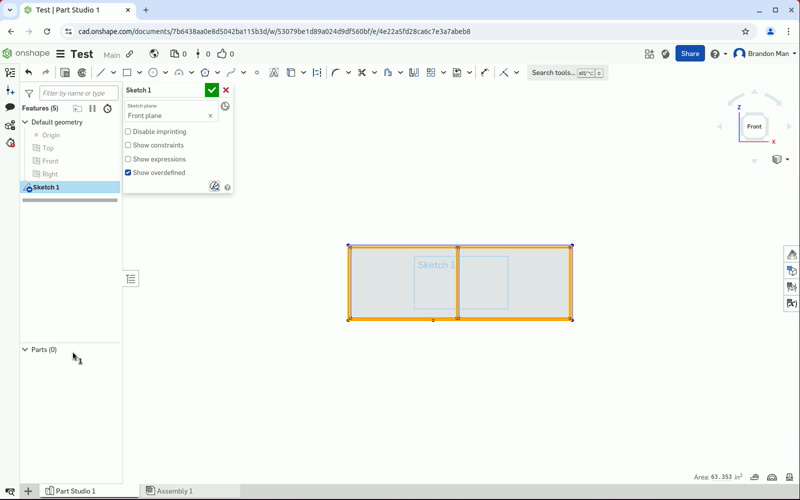
key(shift+e)
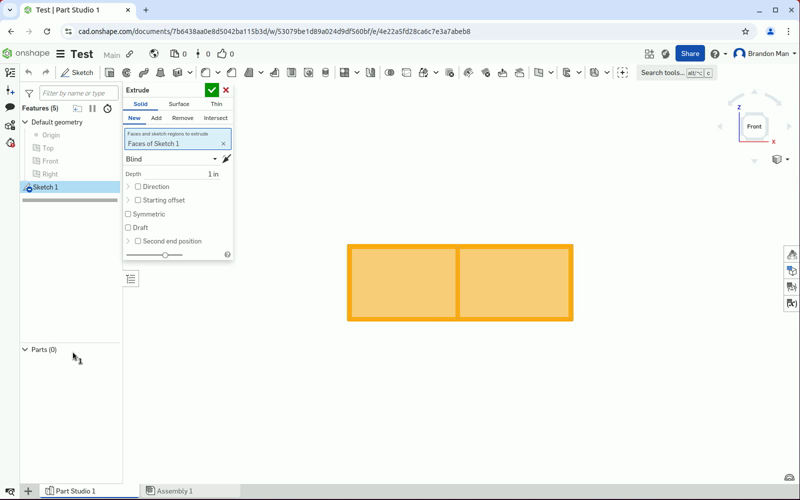
mouse_move(143, 106)
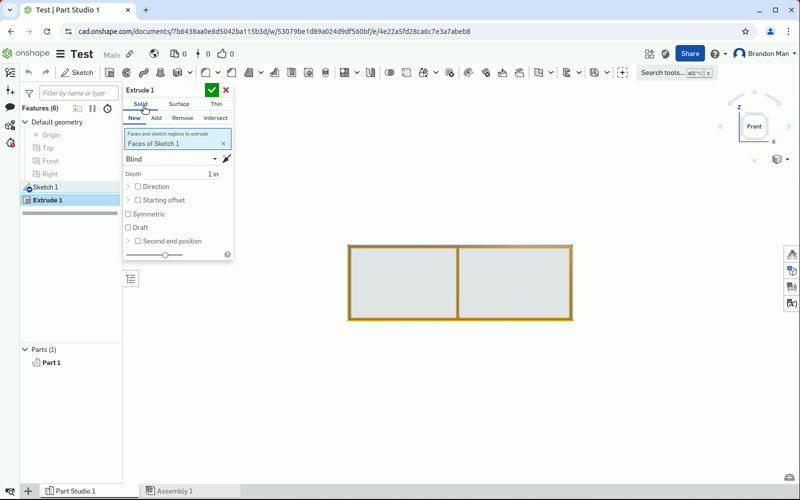
click(143, 106)
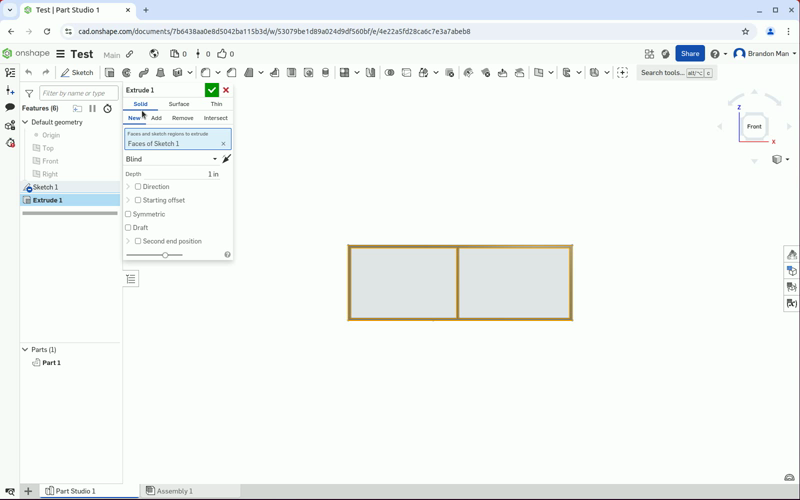
mouse_move(137, 120)
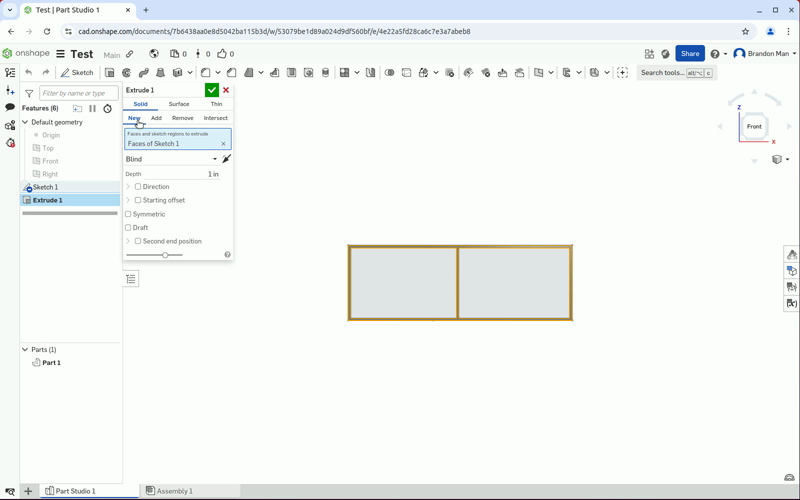
click(137, 120)
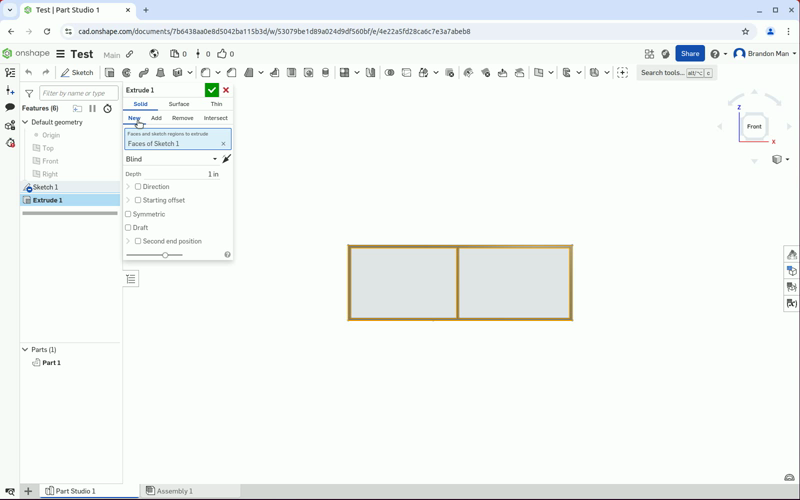
key(tab, 4)
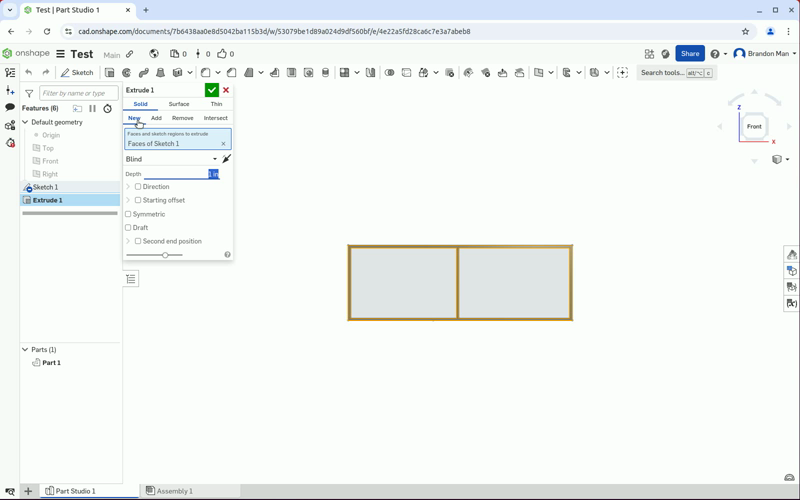
text(-5.055)
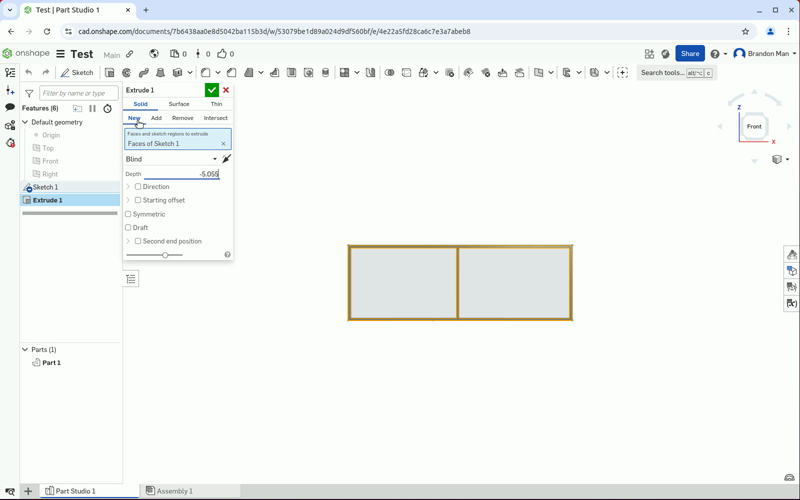
key(enter)
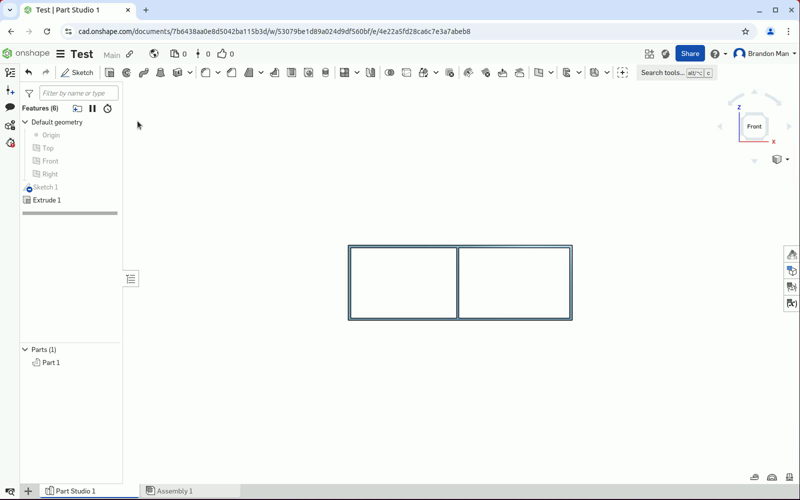
key(shift+h)
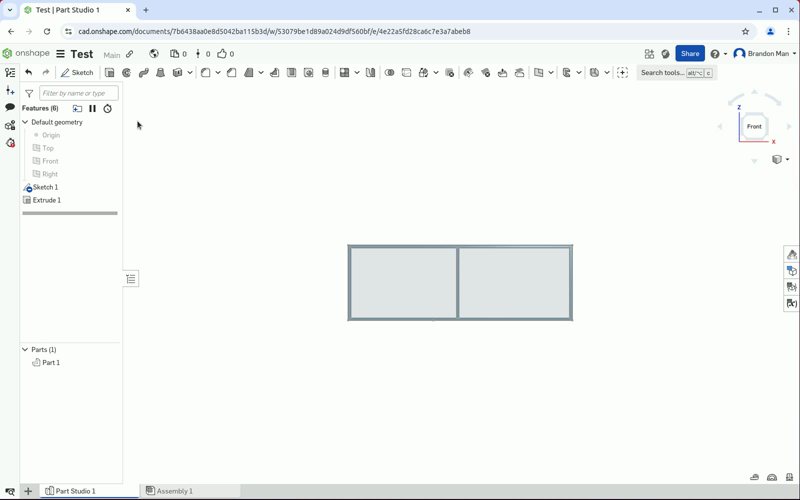
key(shift+h)
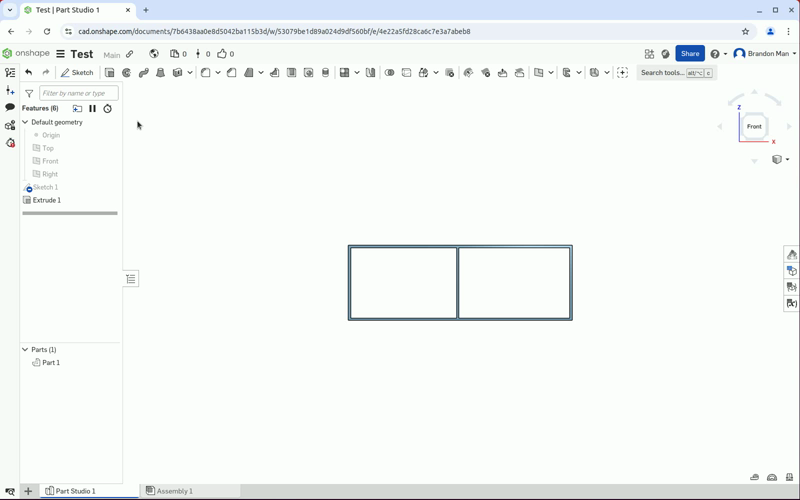
mouse_move(73, 189)
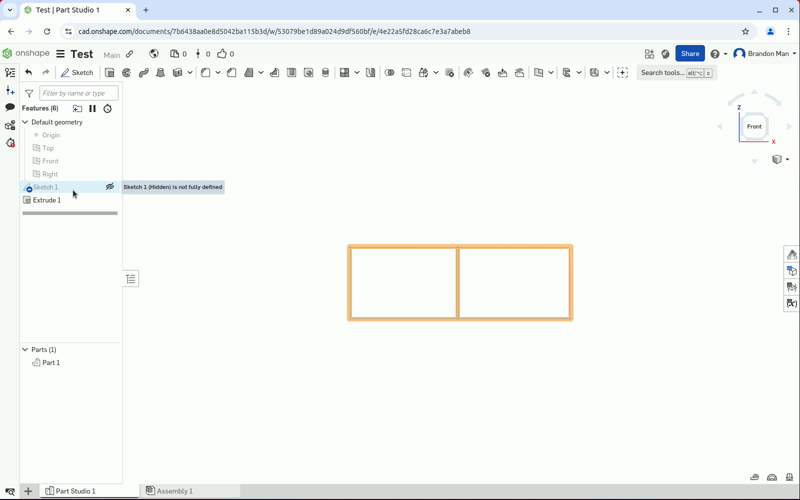
click(73, 189)
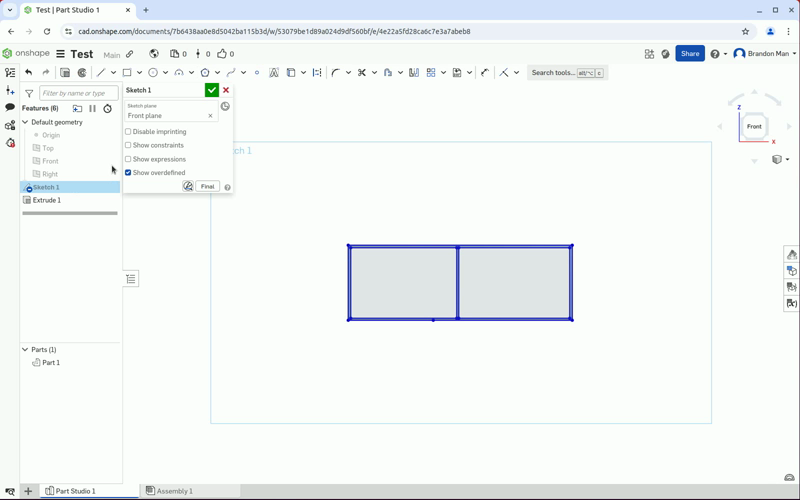
mouse_move(229, 92)
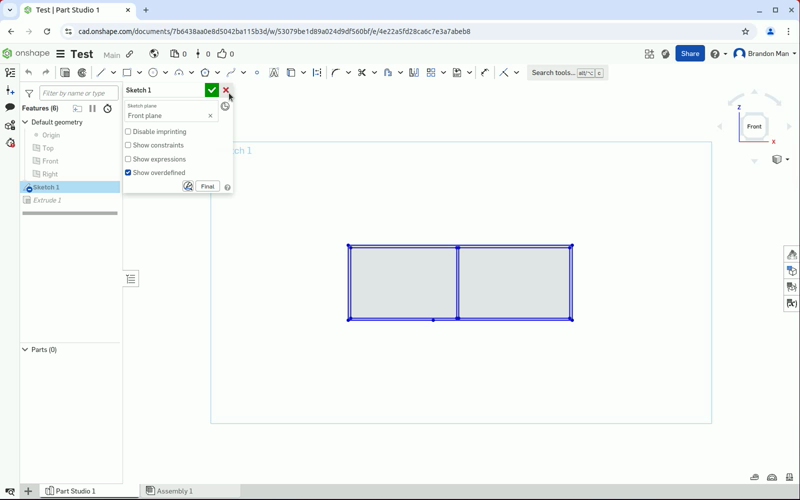
click(229, 92)
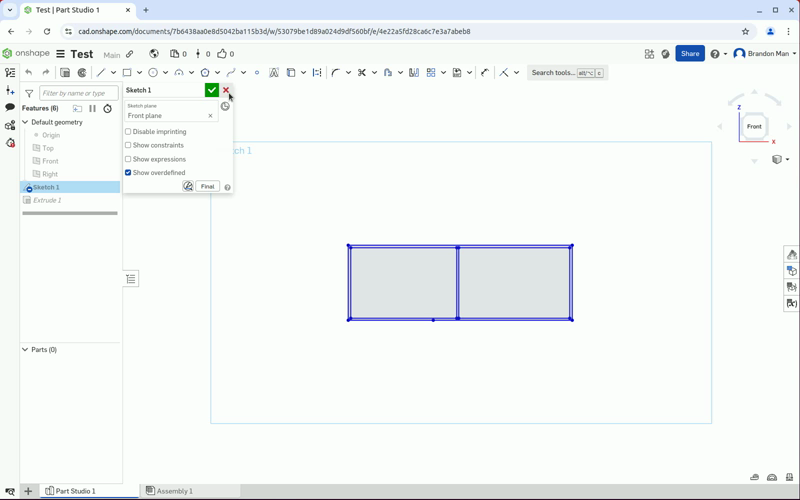
key(shift+s)
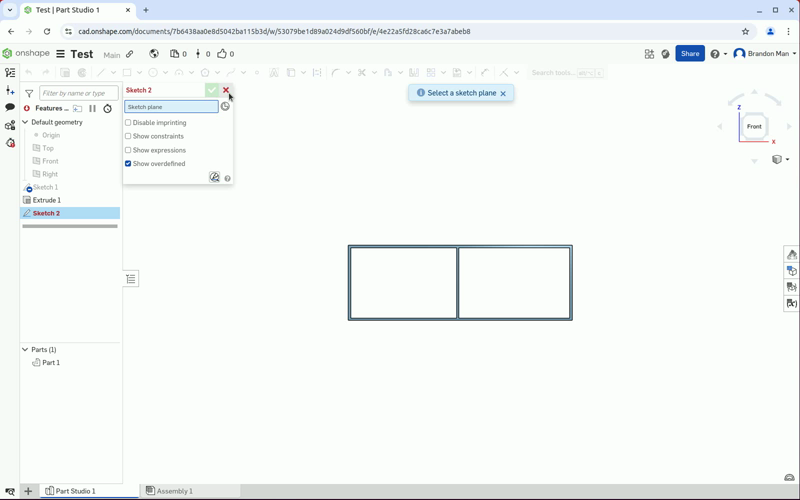
mouse_move(73, 163)
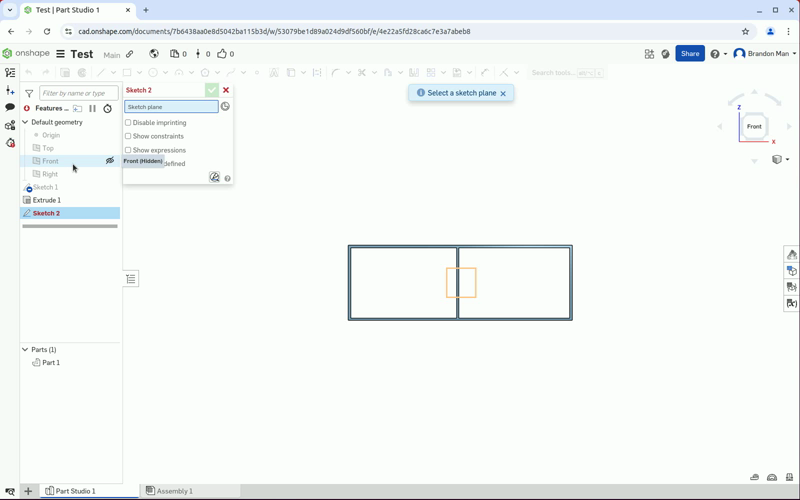
click(73, 163)
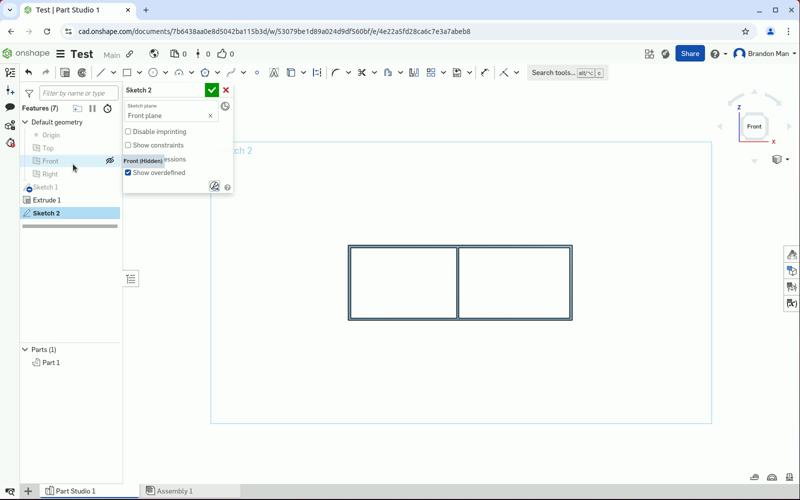
mouse_move(73, 352)
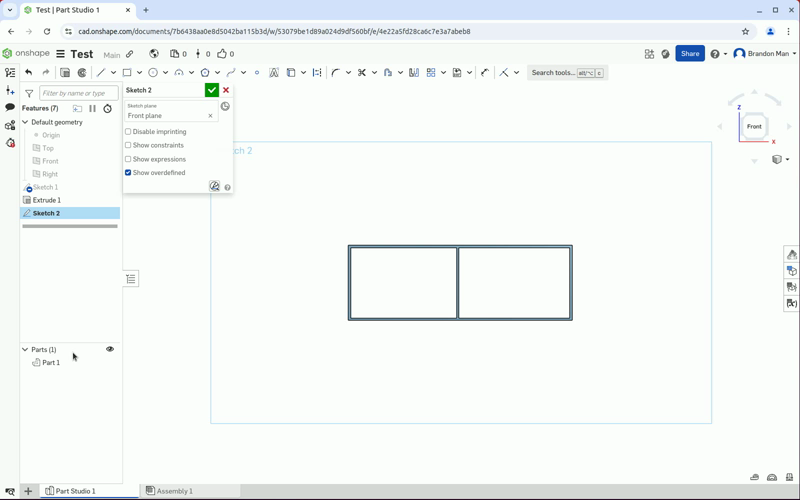
key(y)
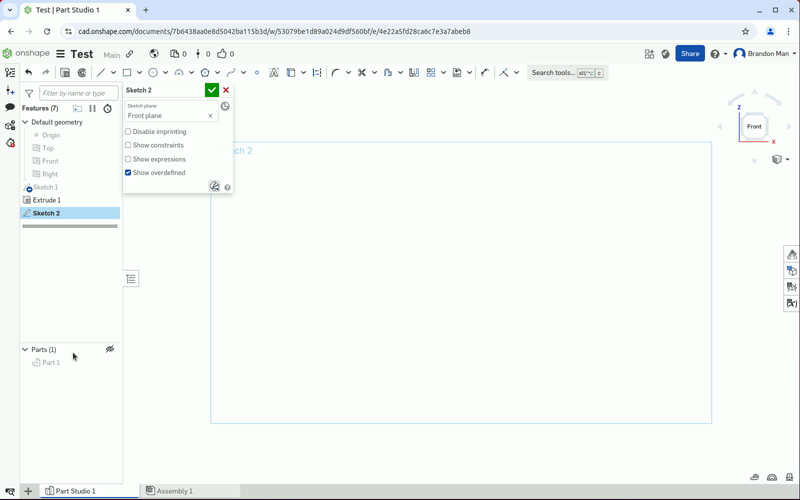
key(l)
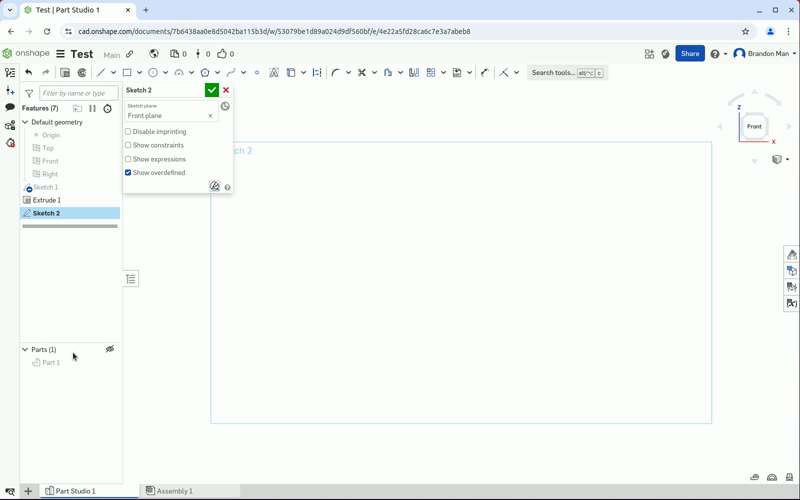
key_down(shift)
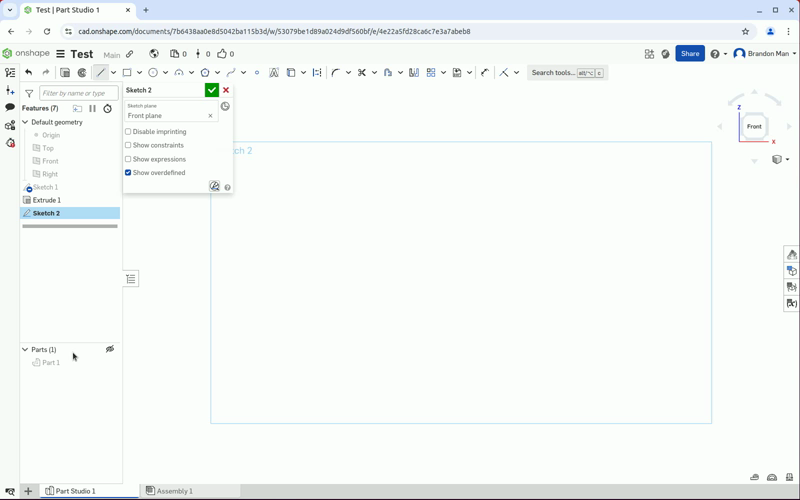
mouse_move(348, 381)
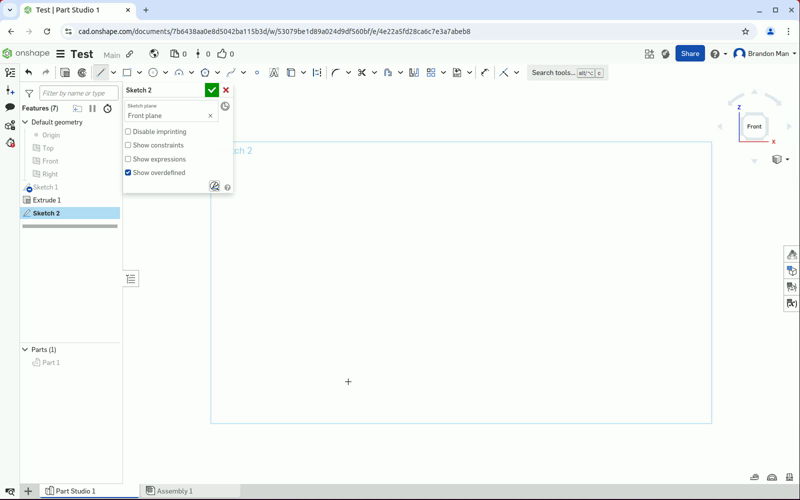
click(348, 381)
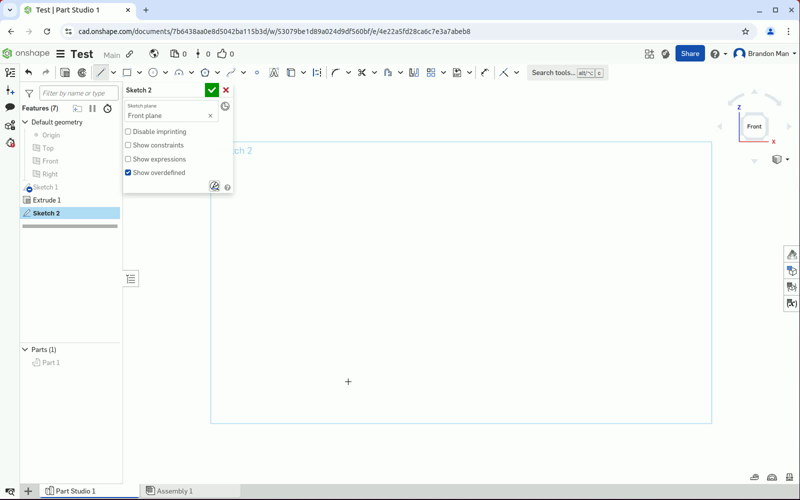
key_up(shift)
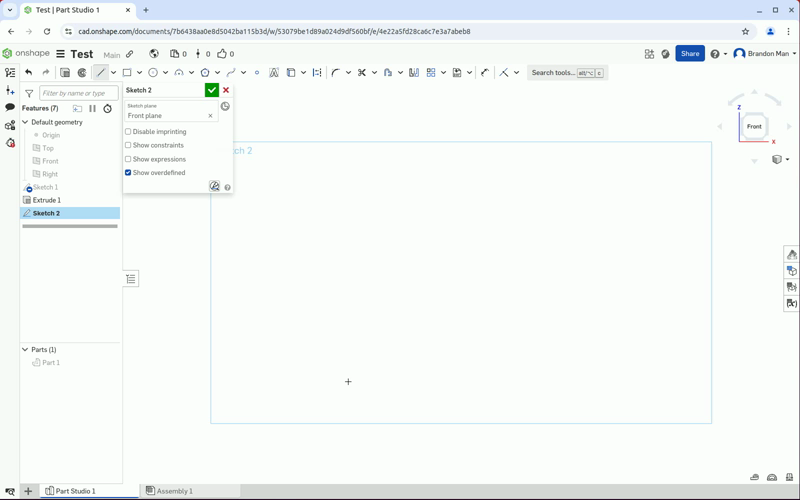
key_down(shift)
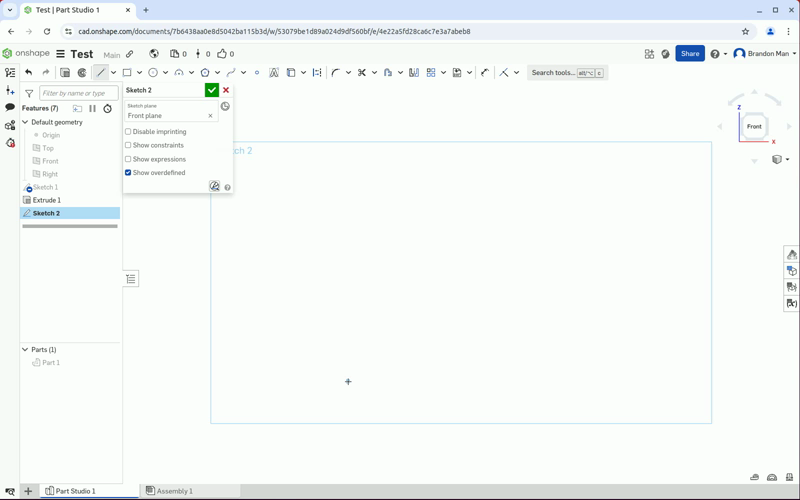
mouse_move(432, 381)
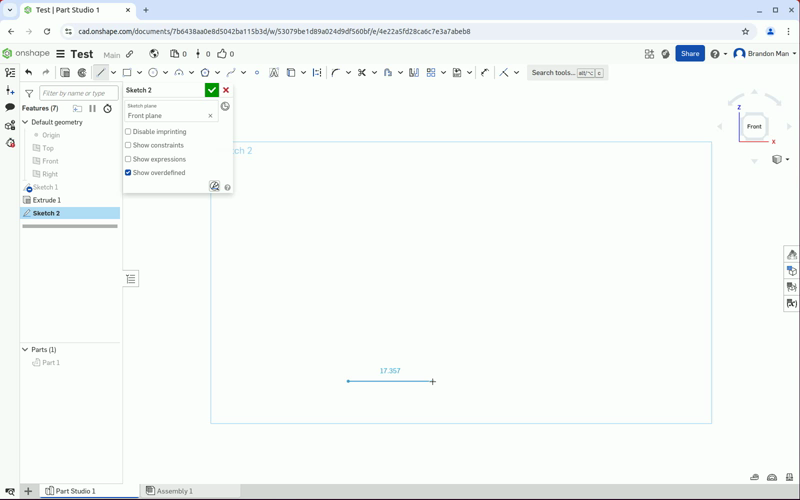
click(432, 381)
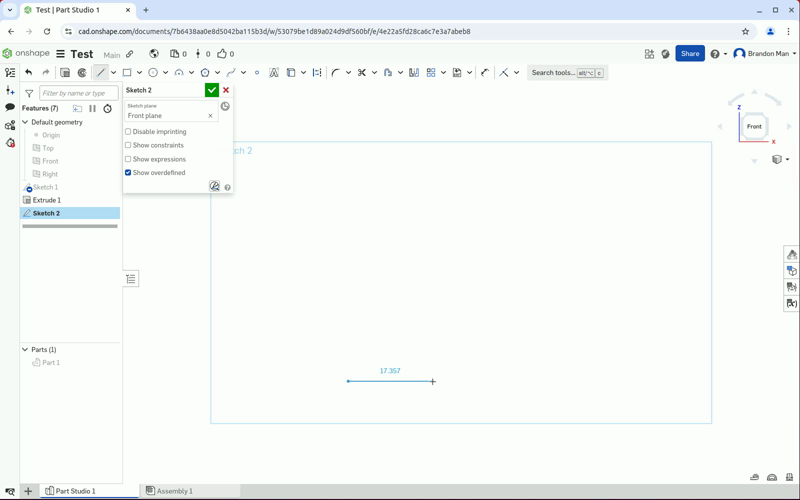
key_up(shift)
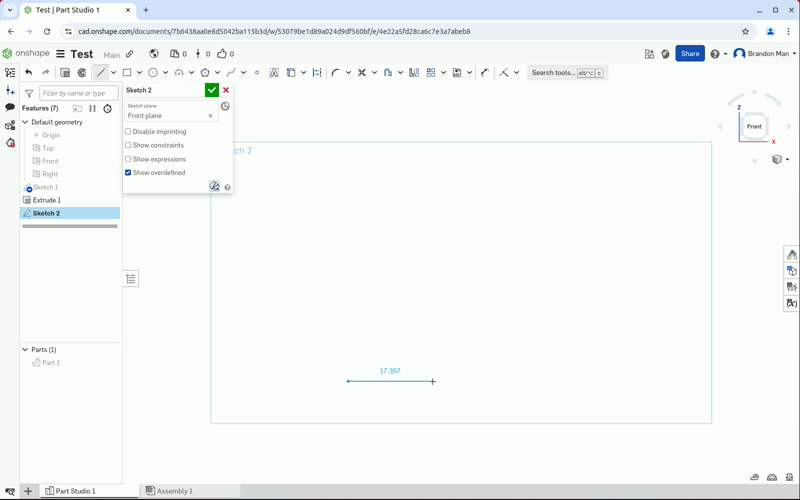
key_down(shift)
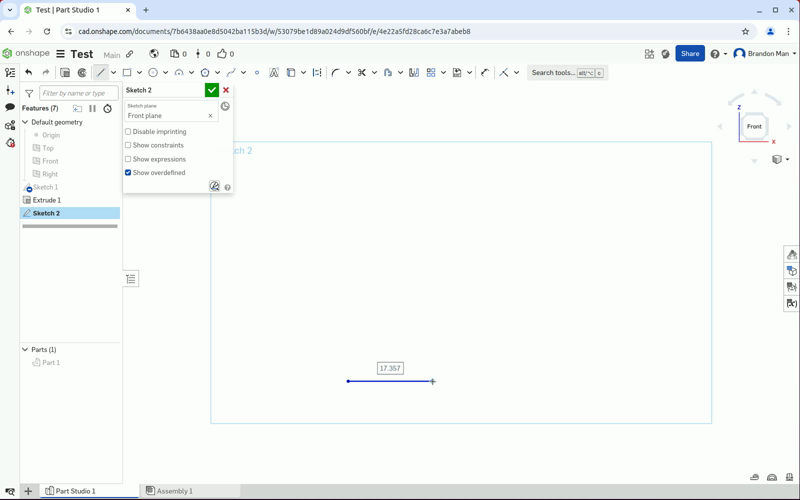
mouse_move(432, 319)
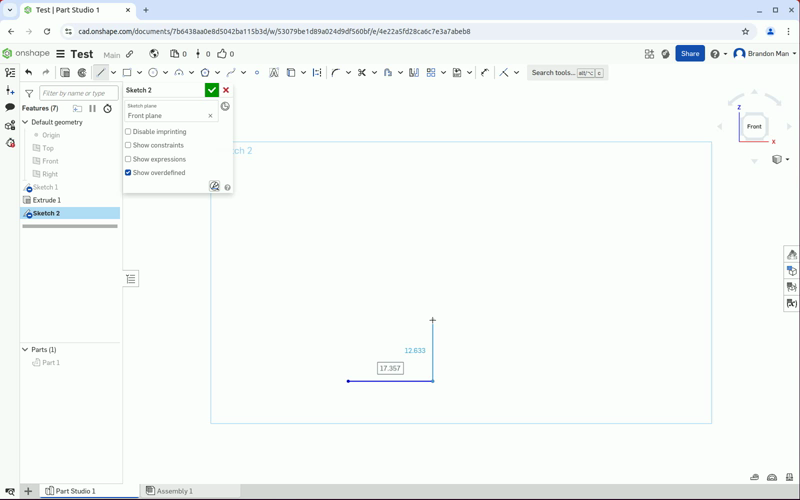
click(432, 319)
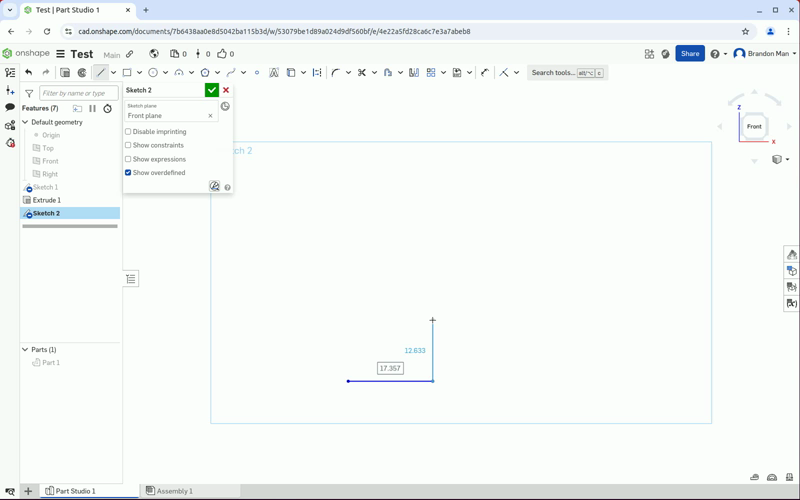
key_up(shift)
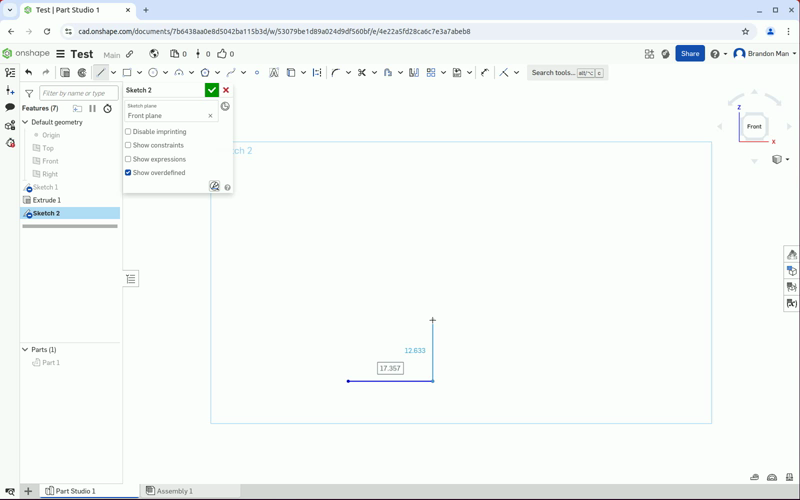
key_down(shift)
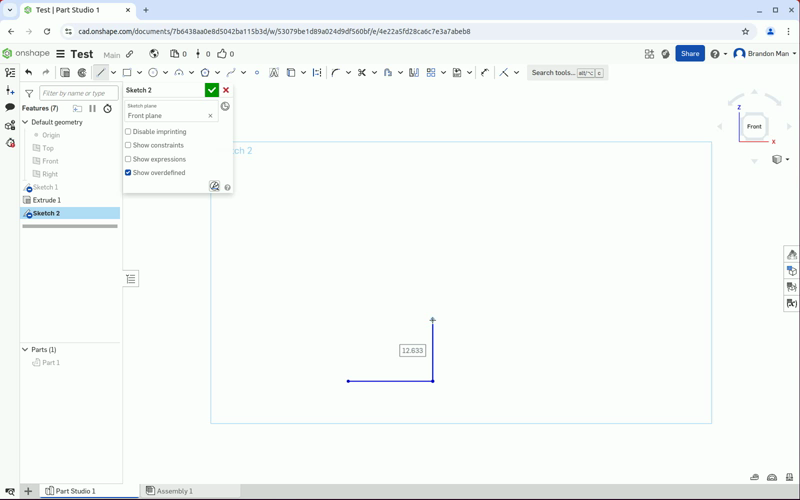
mouse_move(348, 319)
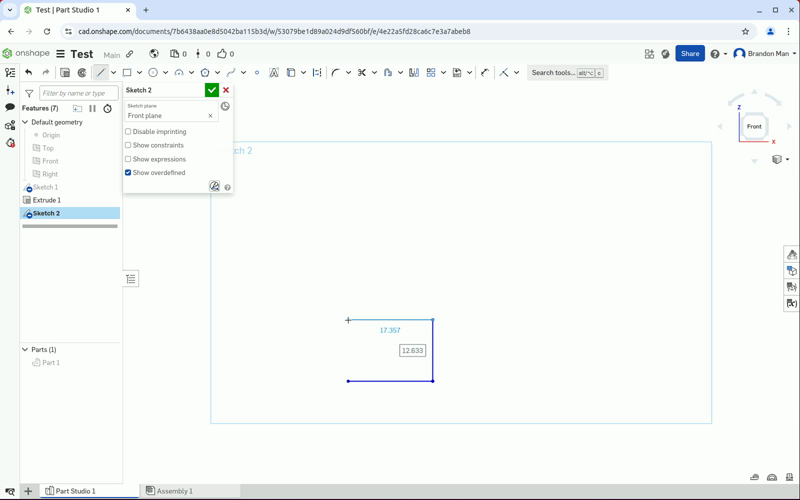
click(348, 319)
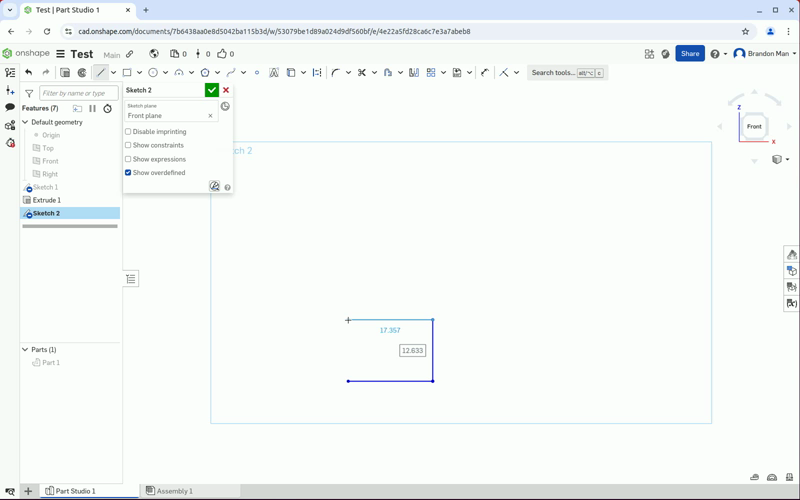
key_up(shift)
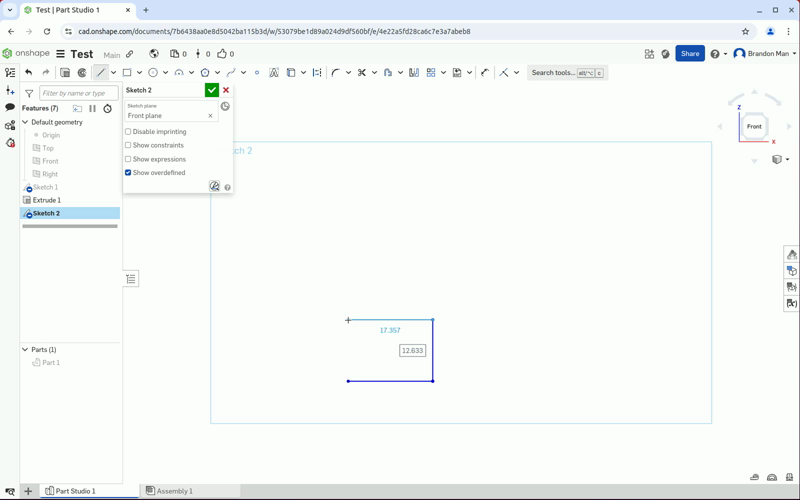
key_down(shift)
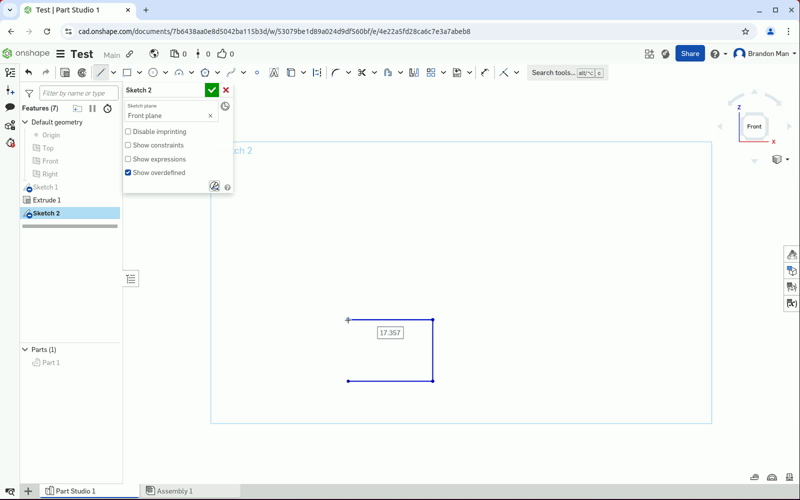
mouse_move(348, 381)
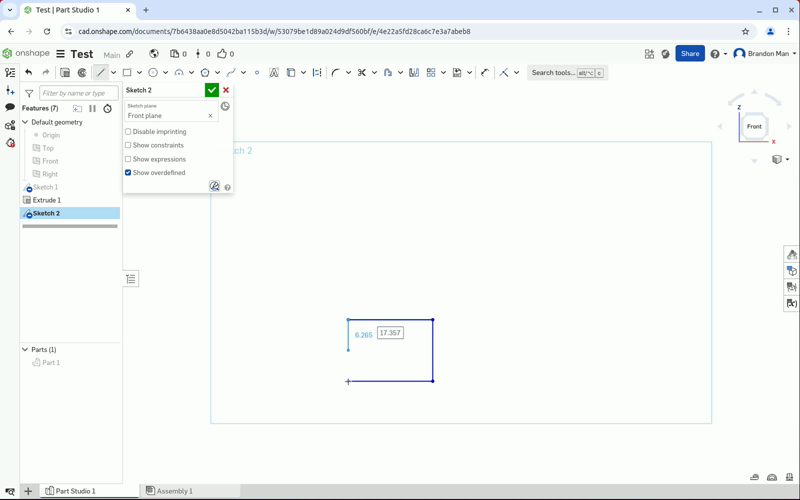
key_up(shift)
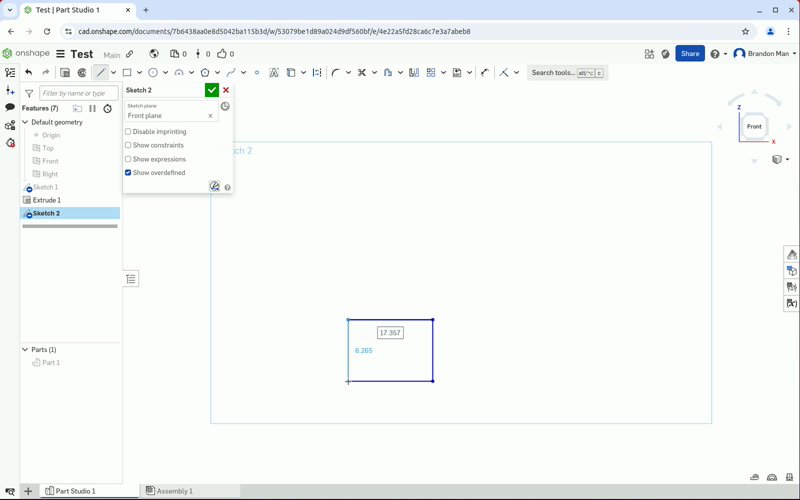
click(348, 381)
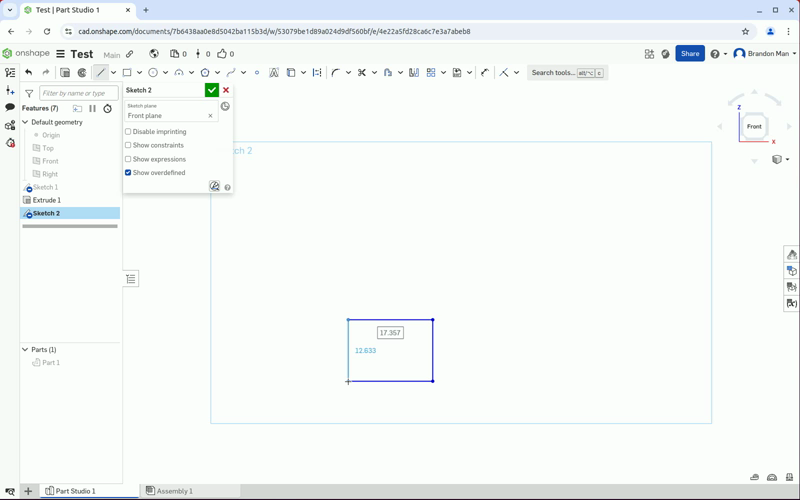
key(esc)
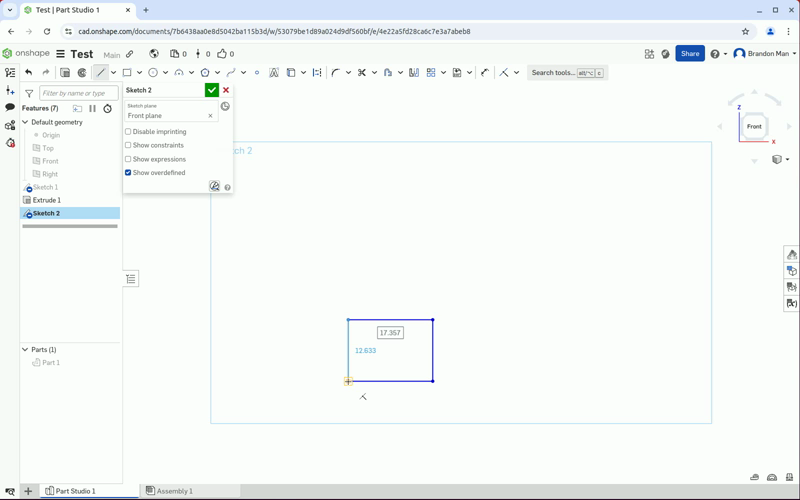
key(l)
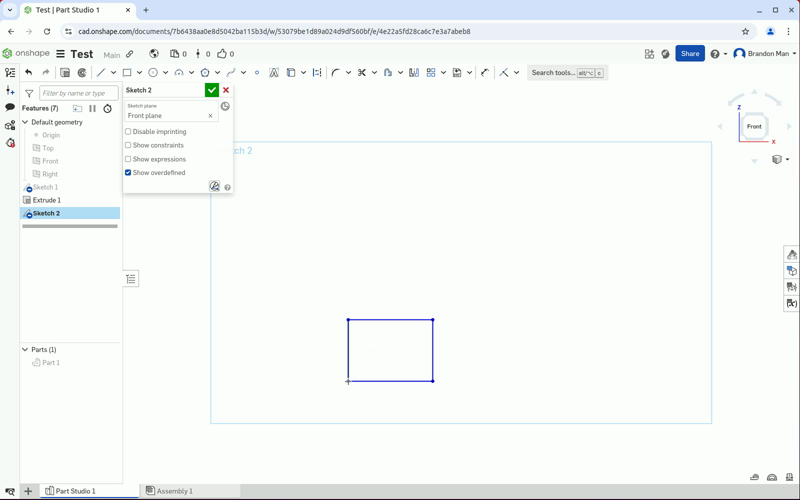
key_down(shift)
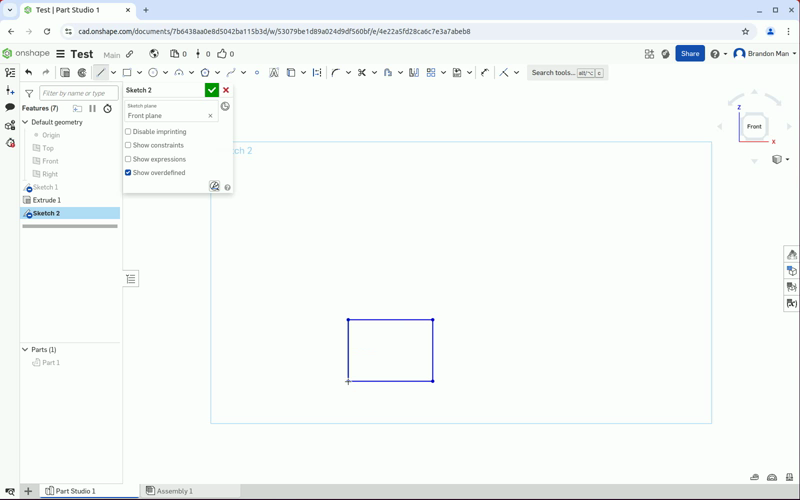
mouse_move(350, 378)
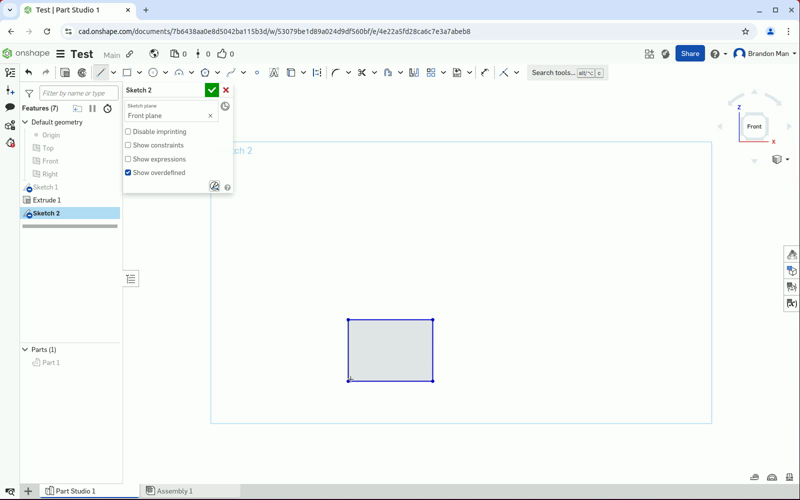
scroll(6)
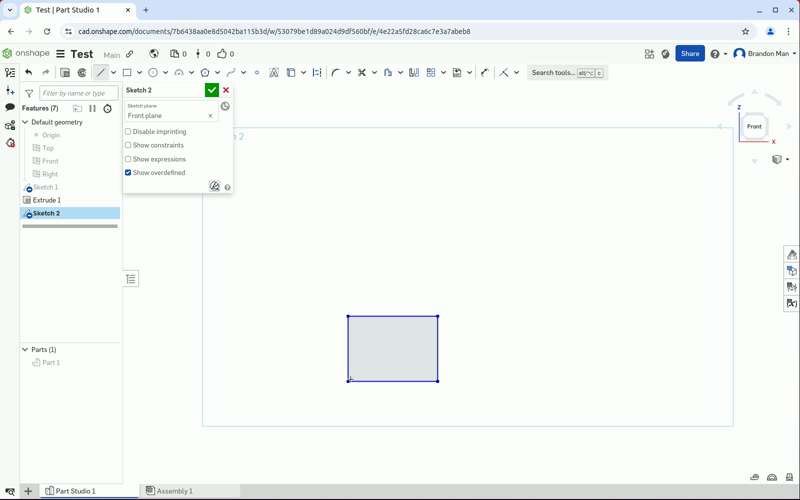
scroll(6)
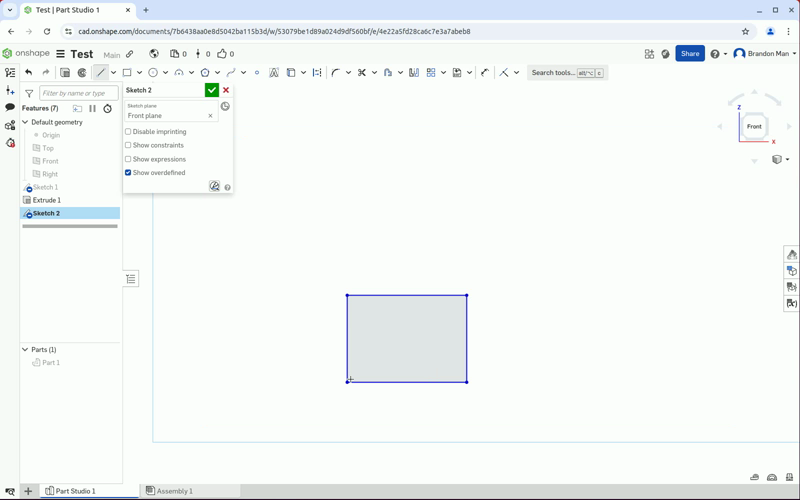
scroll(6)
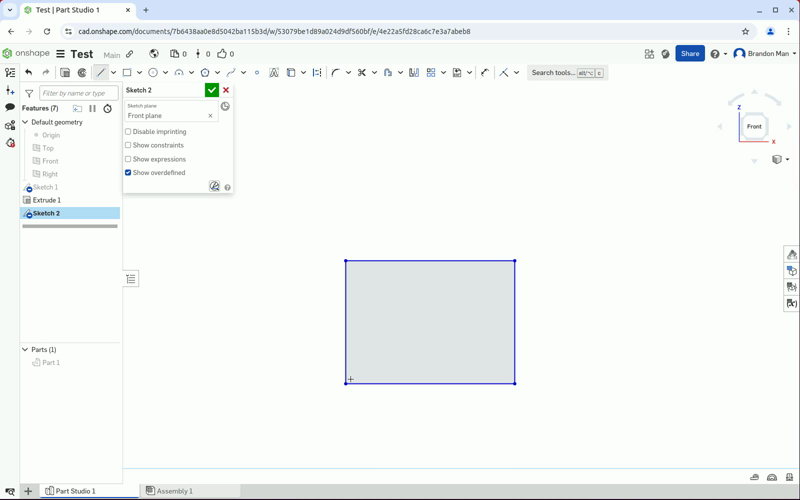
scroll(6)
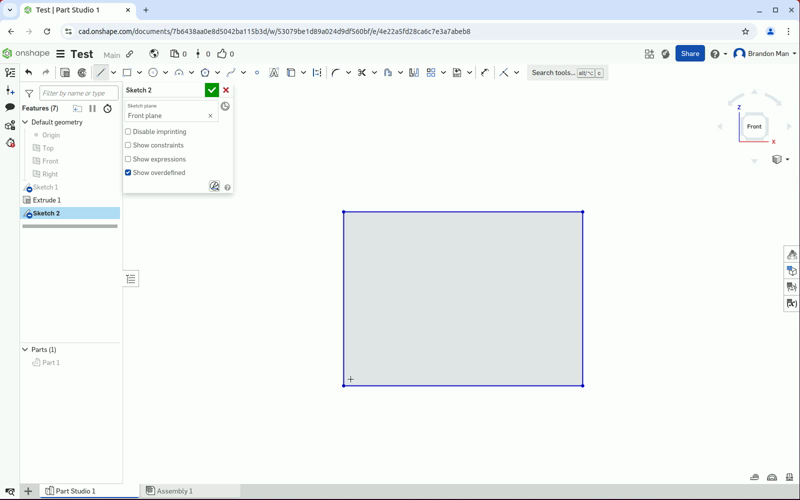
scroll(6)
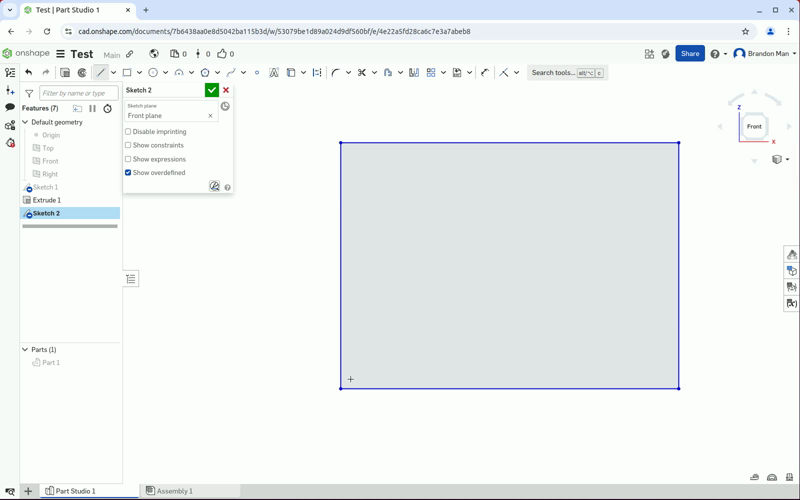
scroll(6)
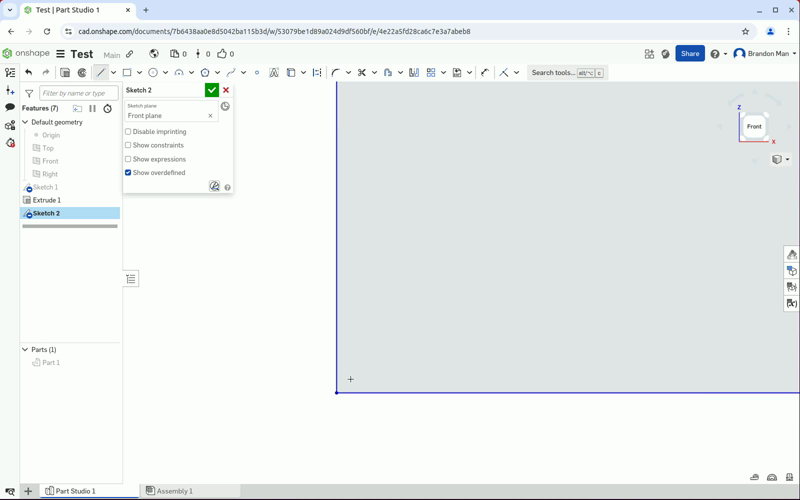
scroll(6)
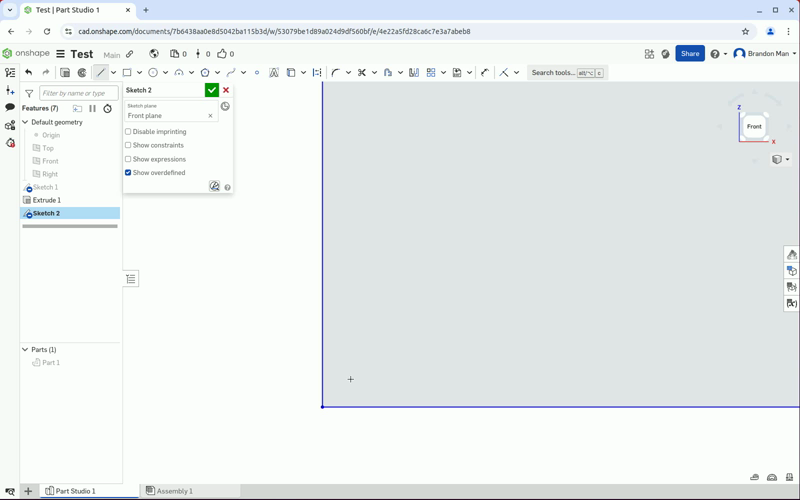
click(350, 378)
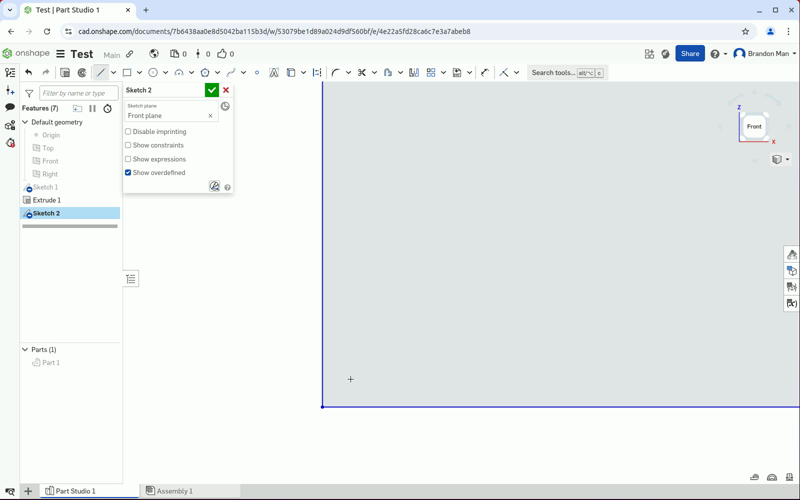
scroll(-6)
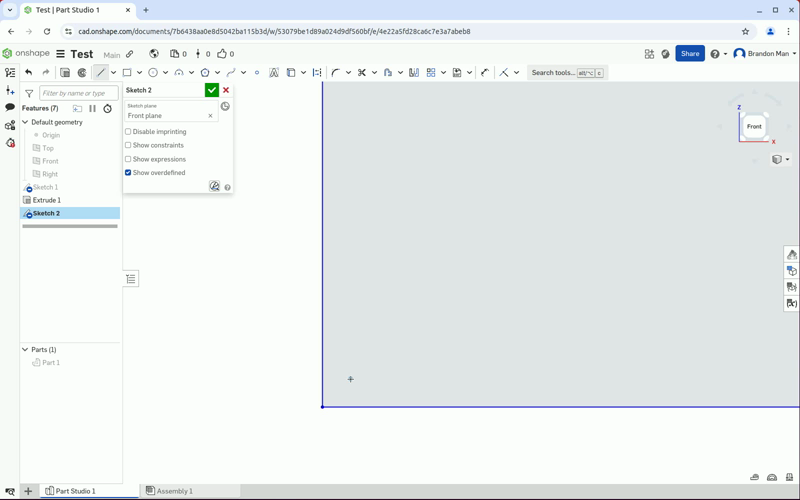
scroll(-6)
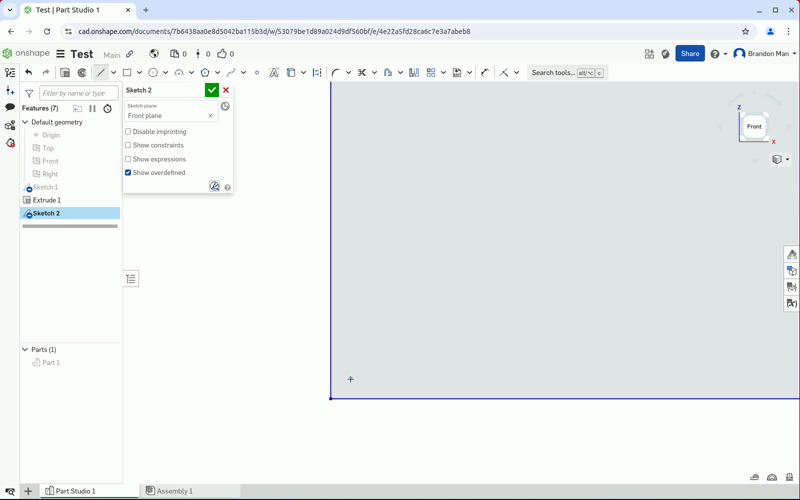
scroll(-6)
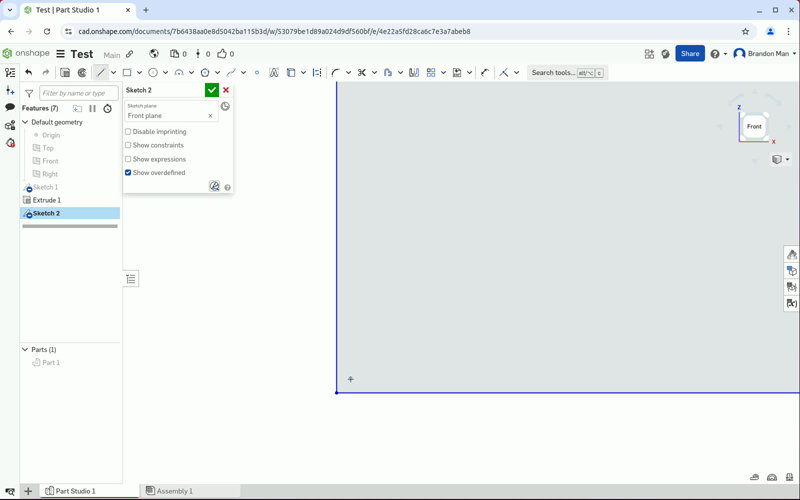
scroll(-6)
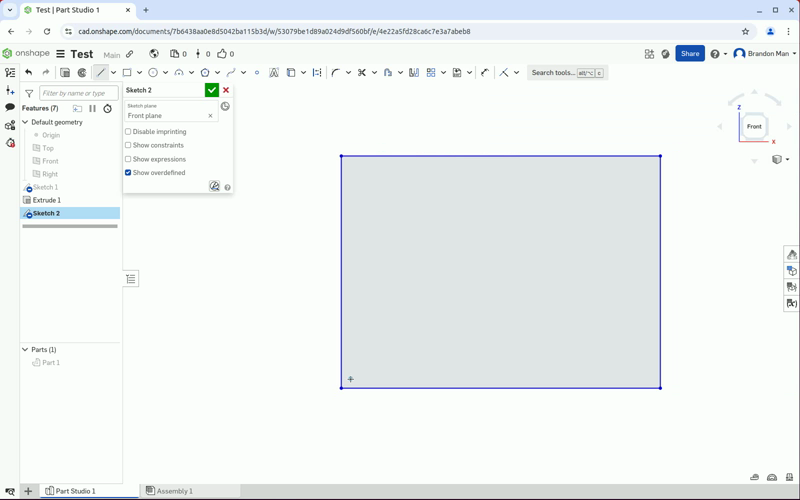
scroll(-6)
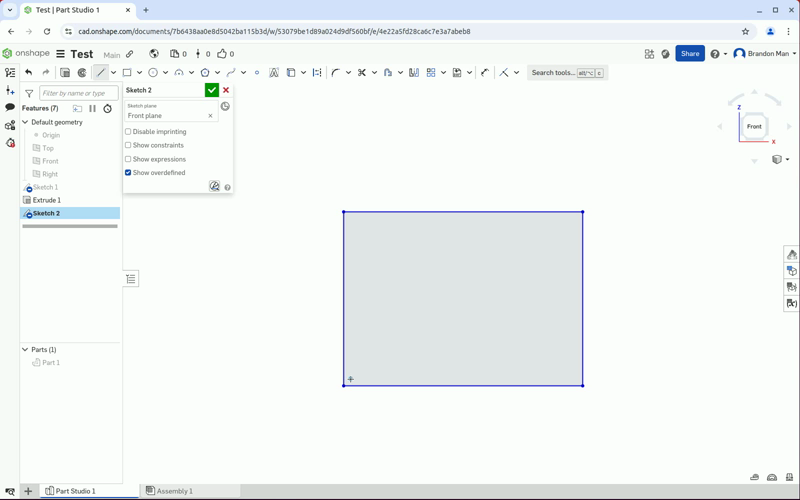
scroll(-6)
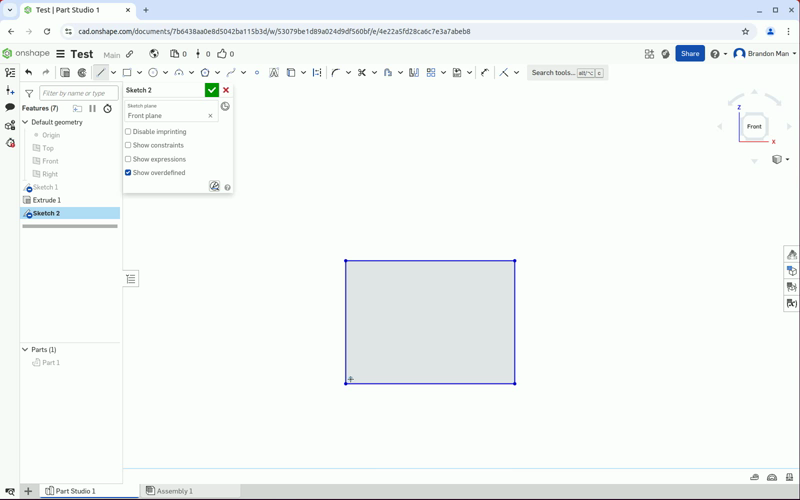
scroll(-6)
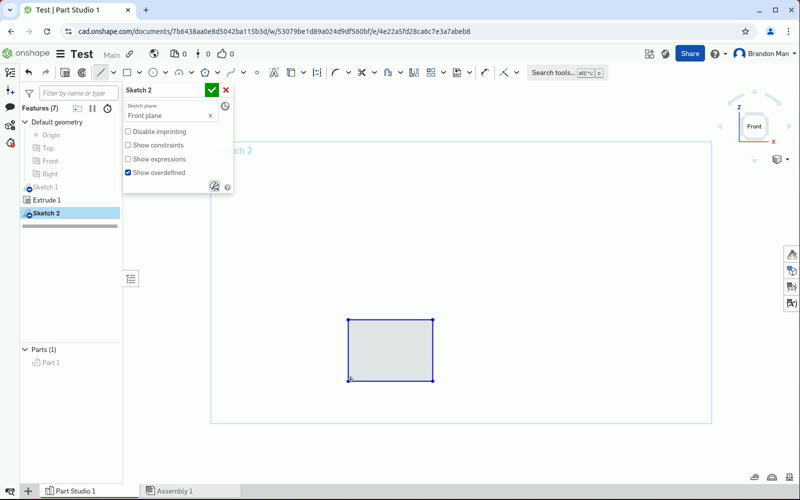
key_up(shift)
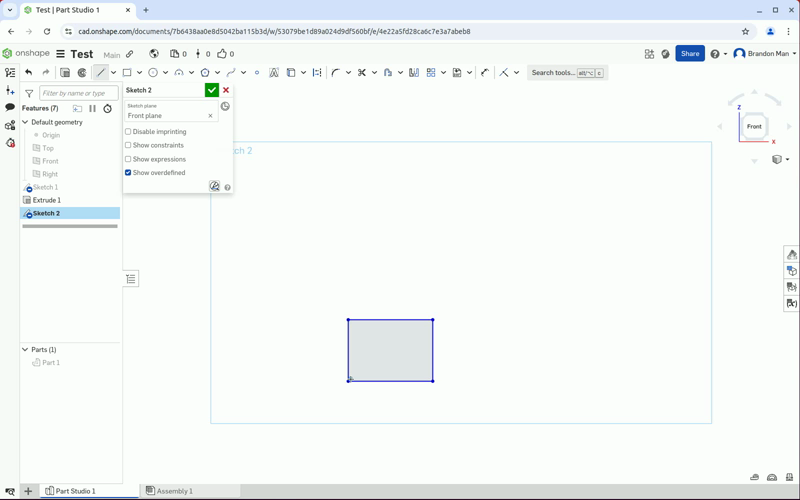
key_down(shift)
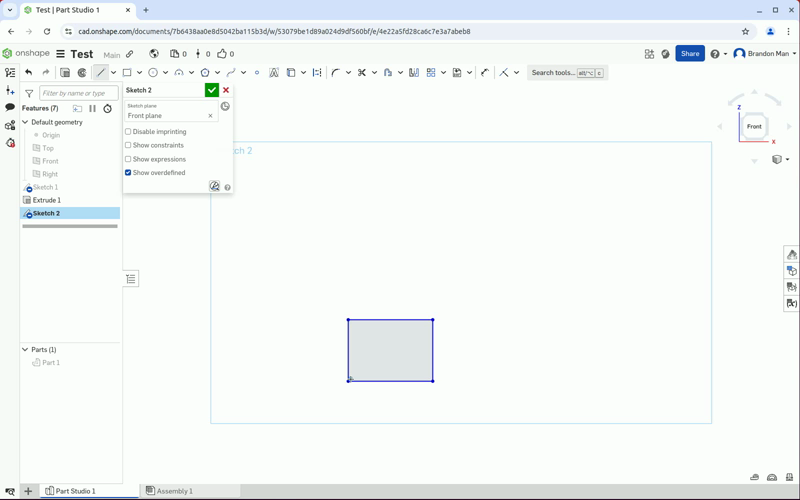
mouse_move(430, 378)
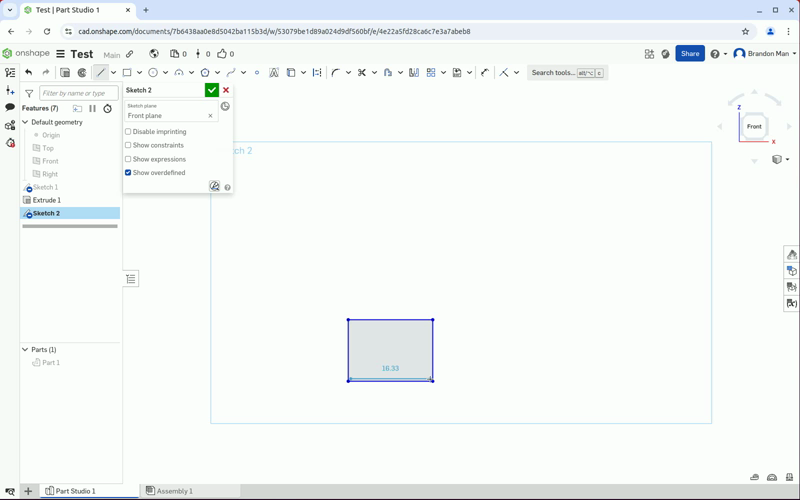
scroll(6)
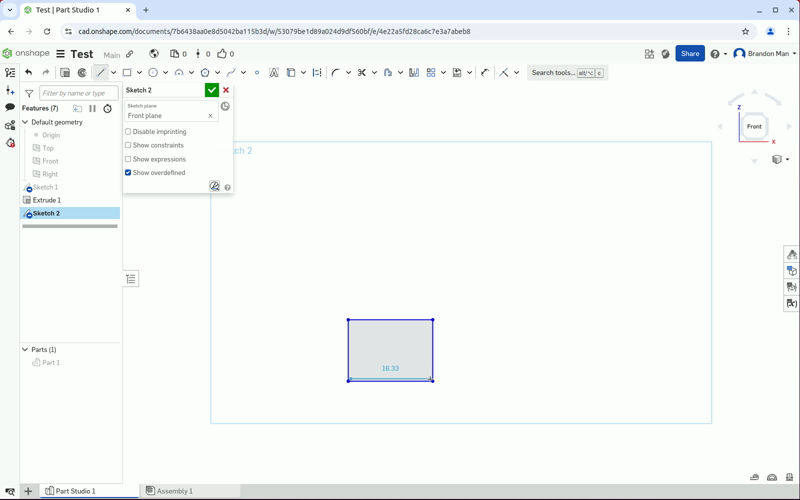
scroll(6)
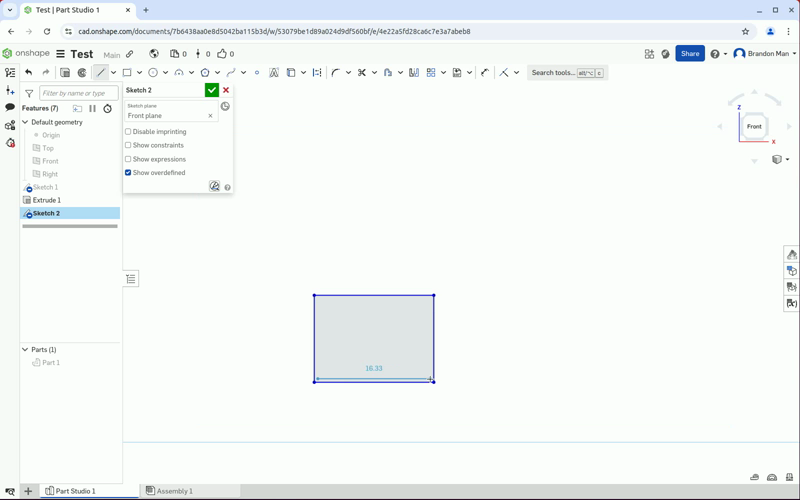
scroll(6)
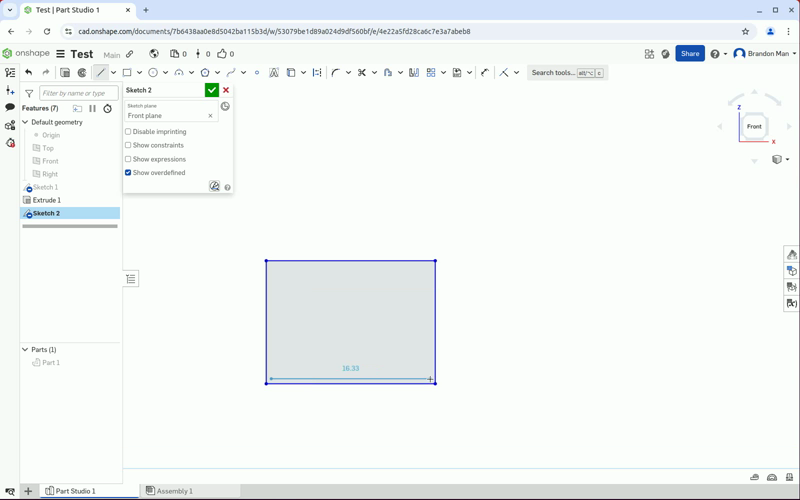
scroll(6)
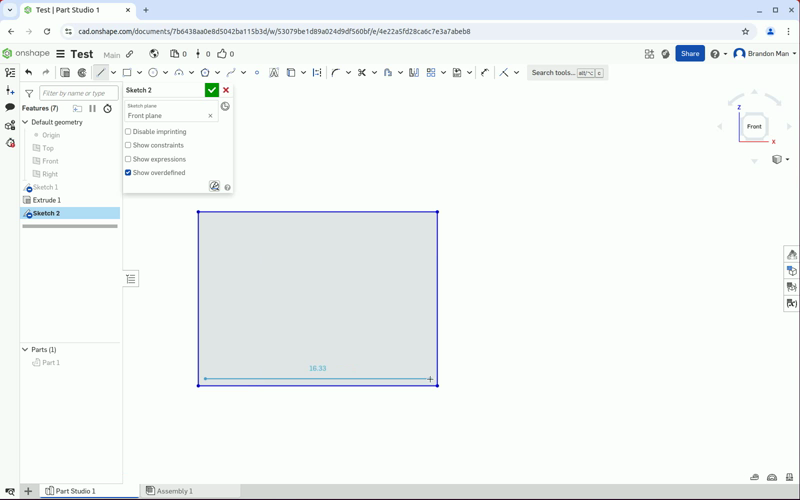
scroll(6)
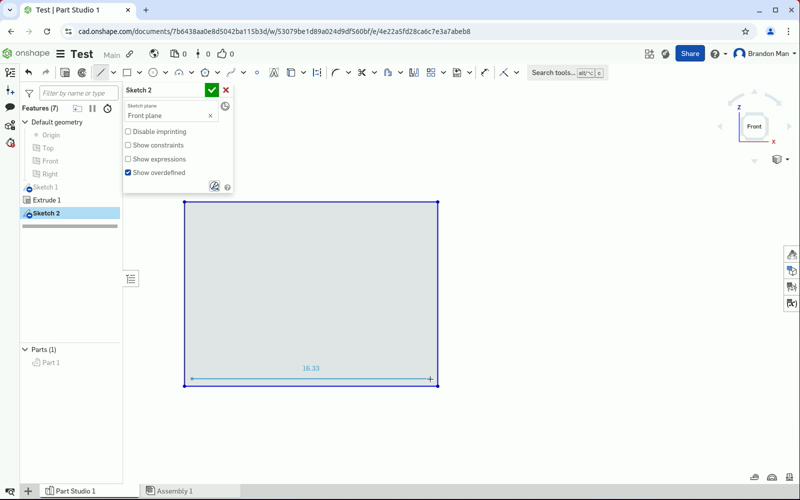
scroll(6)
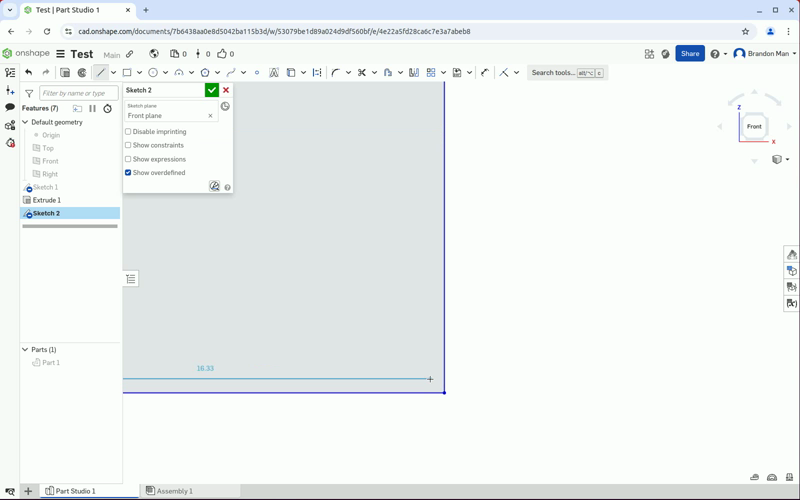
scroll(6)
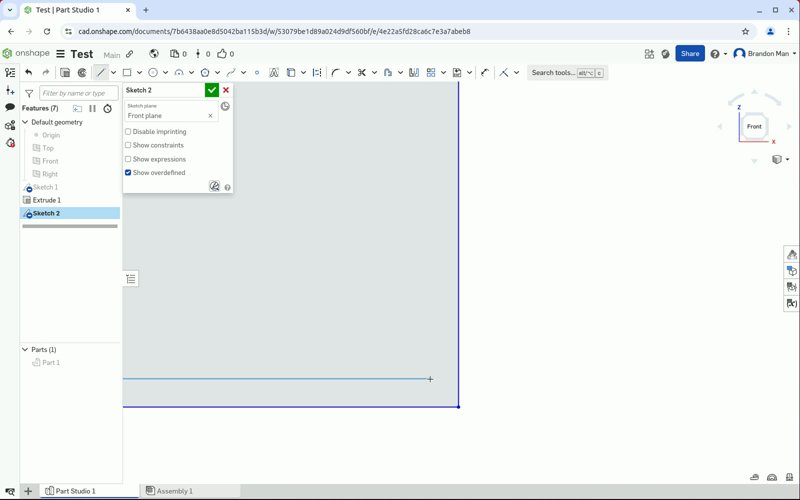
click(430, 378)
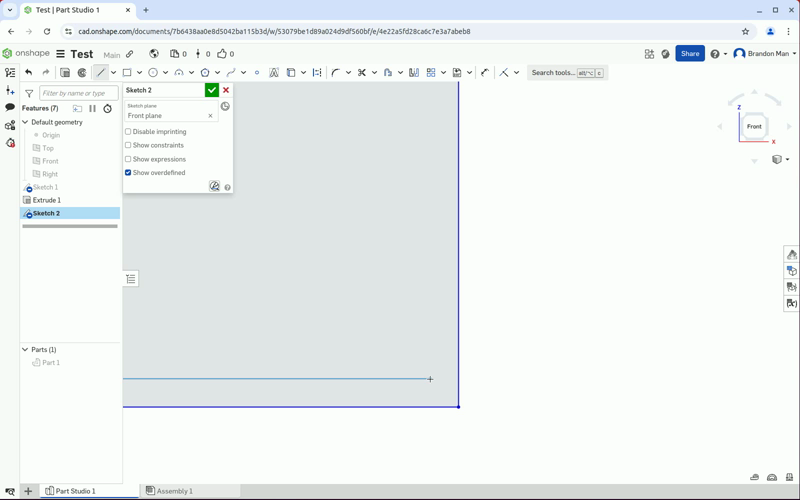
scroll(-6)
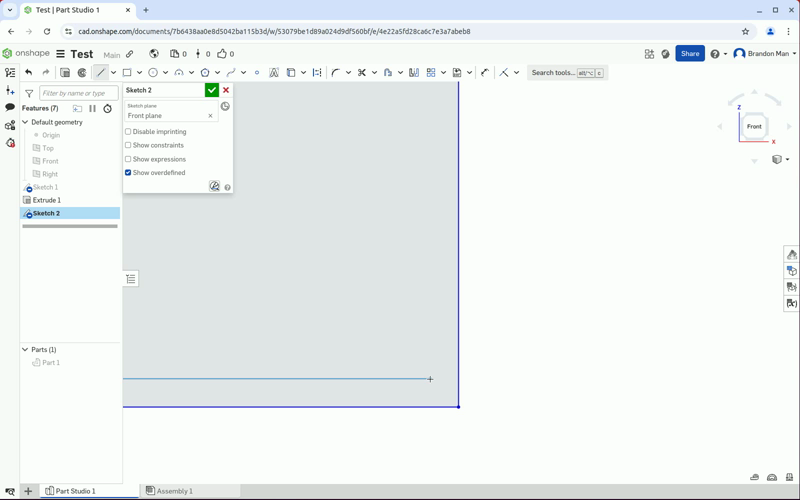
scroll(-6)
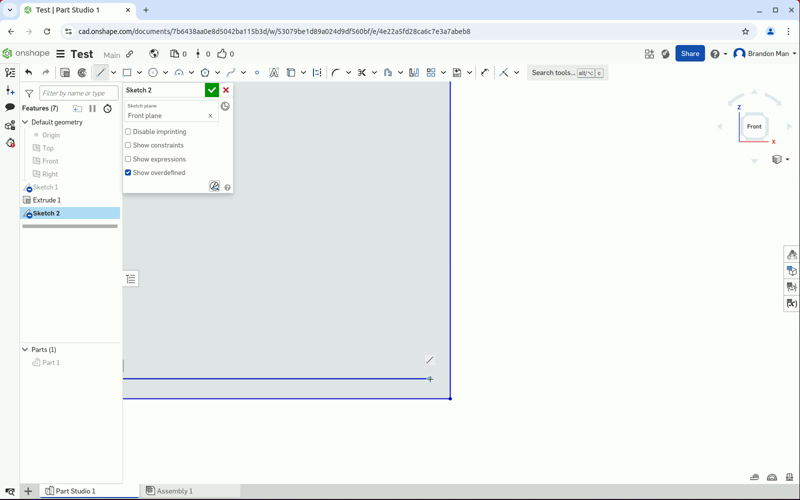
scroll(-6)
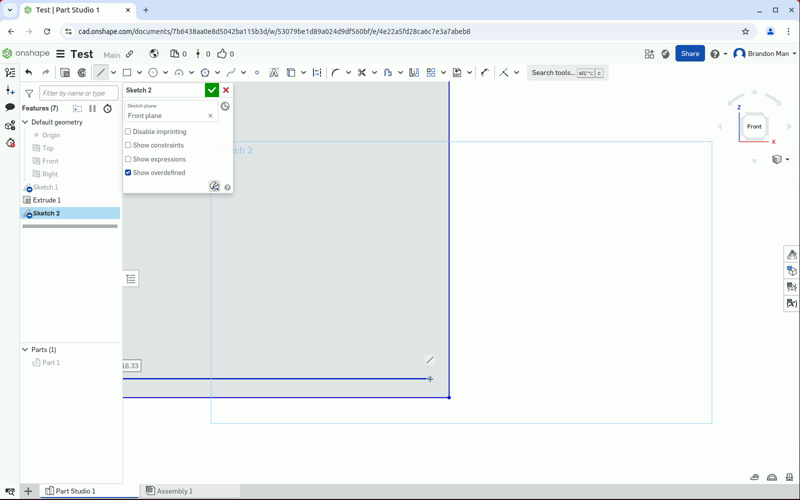
scroll(-6)
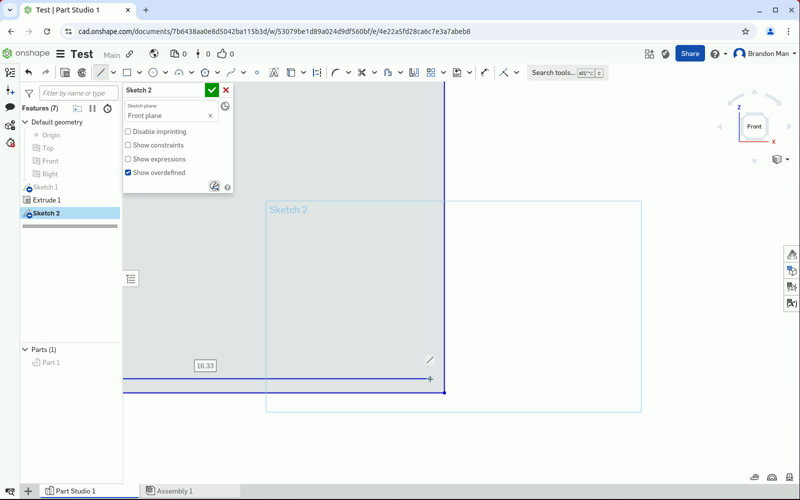
scroll(-6)
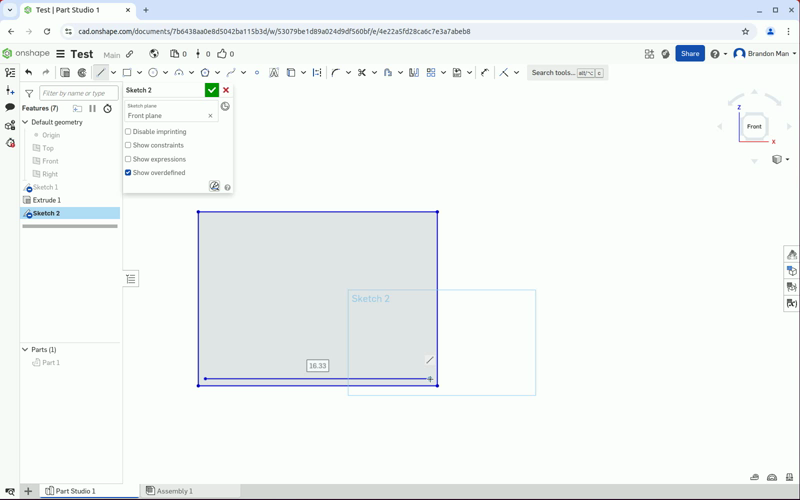
scroll(-6)
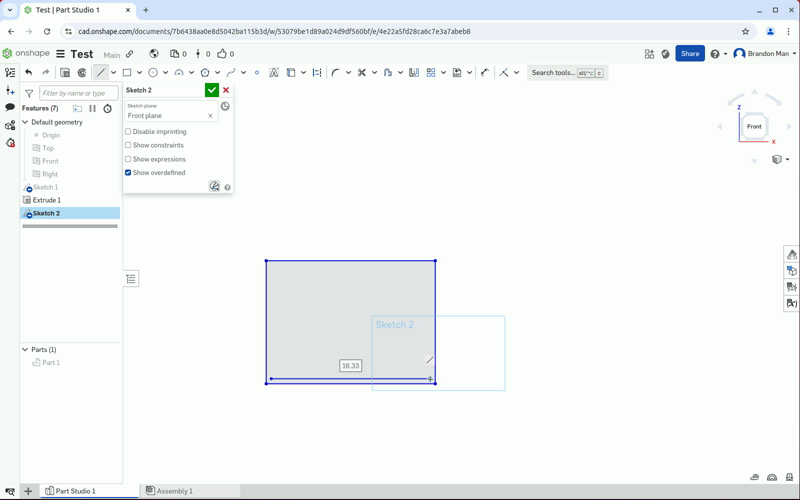
scroll(-6)
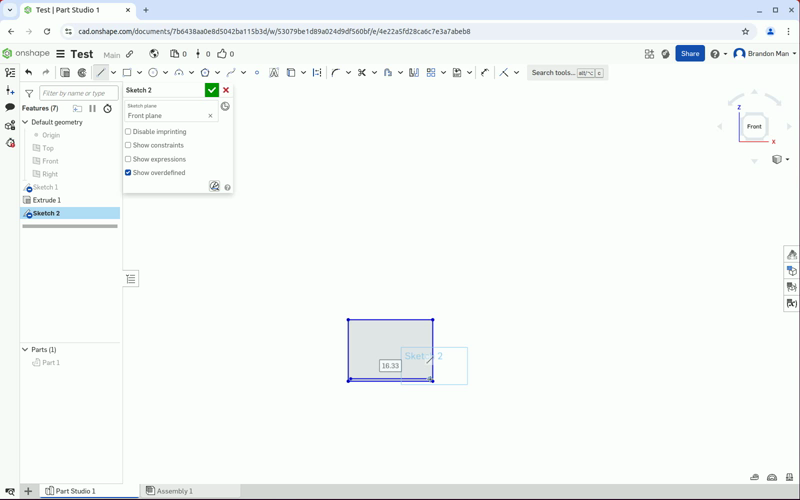
key_up(shift)
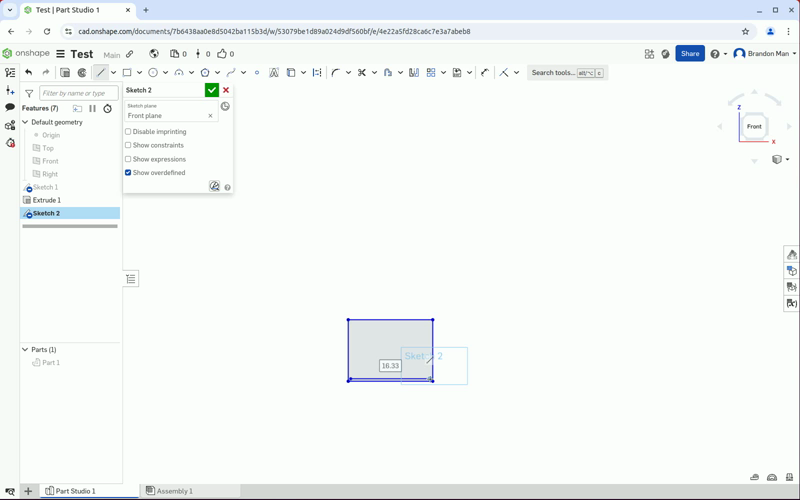
key_down(shift)
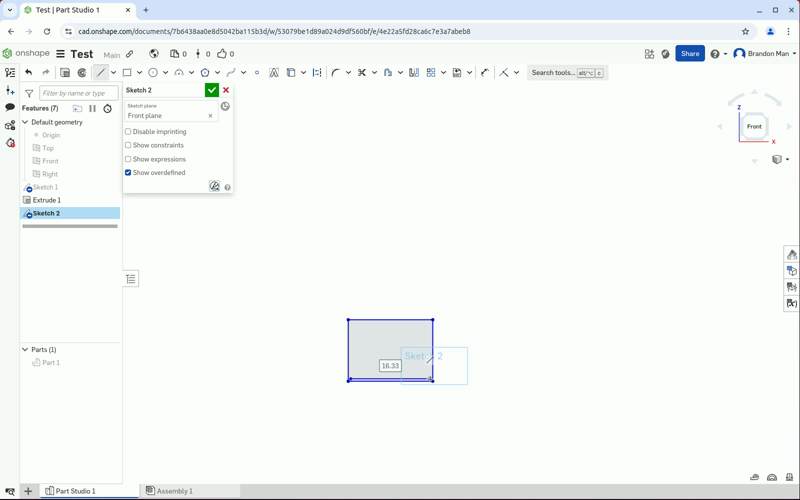
mouse_move(460, 378)
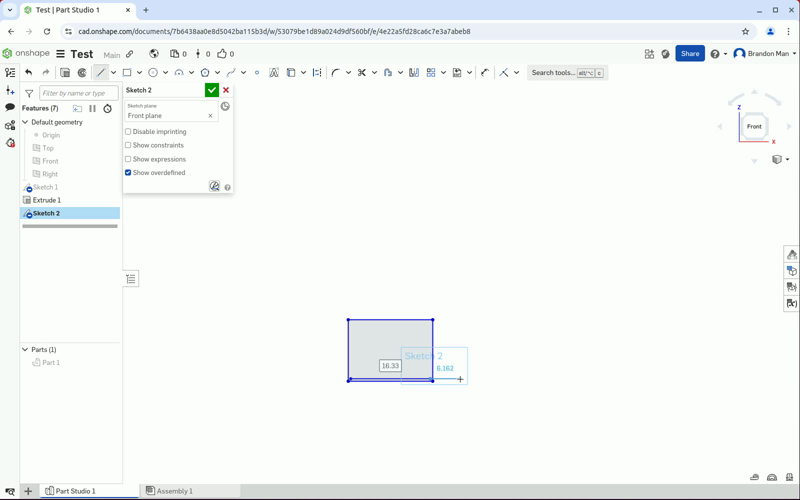
mouse_move(430, 351)
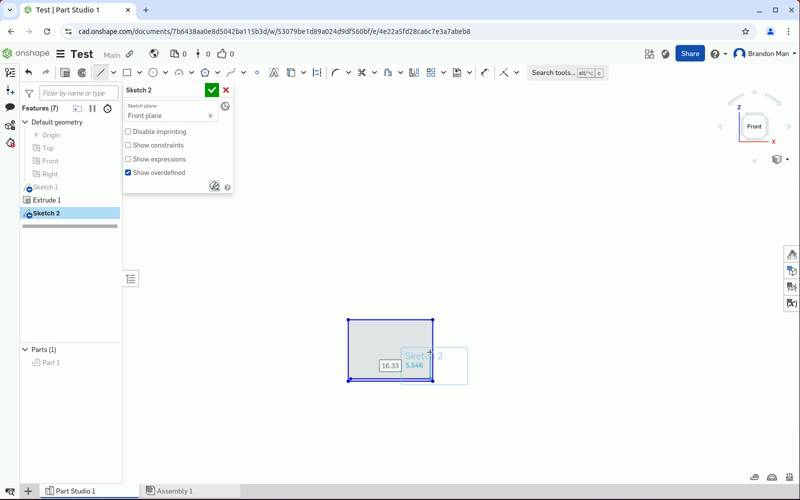
click(430, 351)
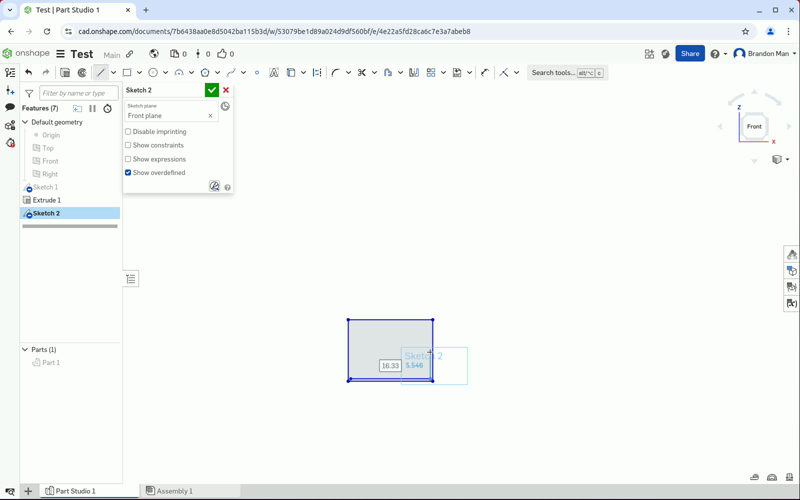
key_up(shift)
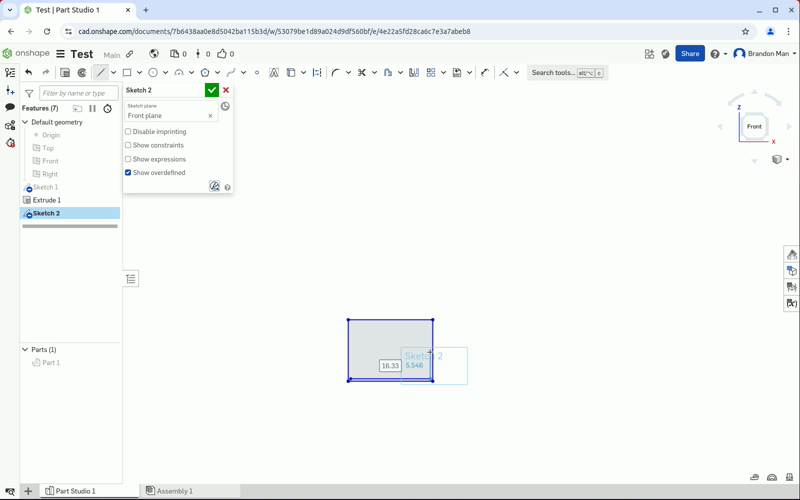
key_down(shift)
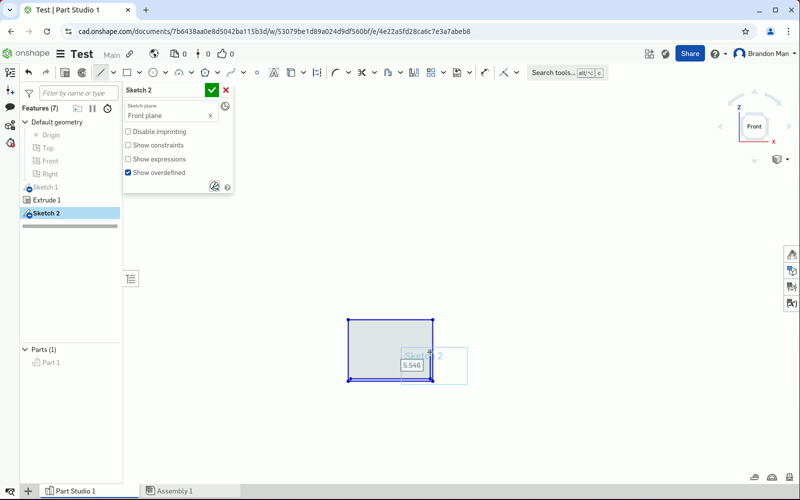
mouse_move(350, 351)
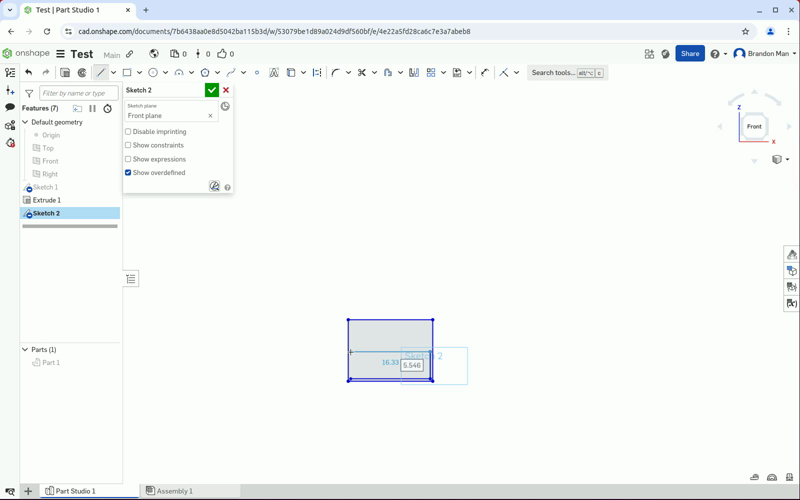
click(350, 351)
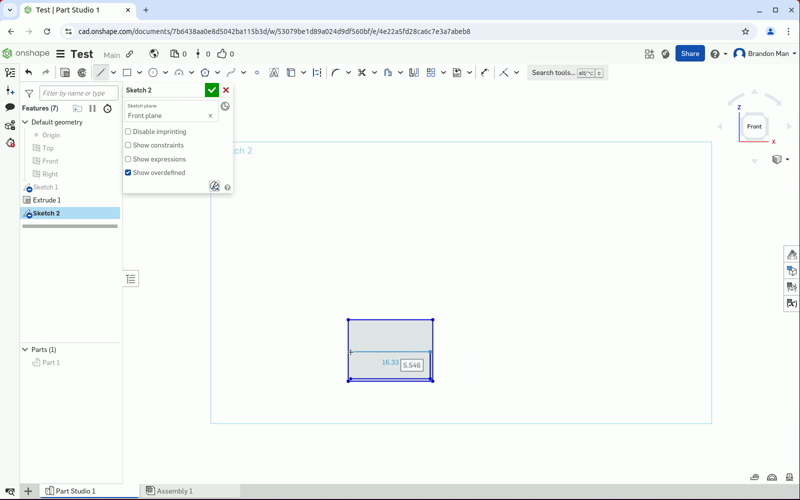
key_up(shift)
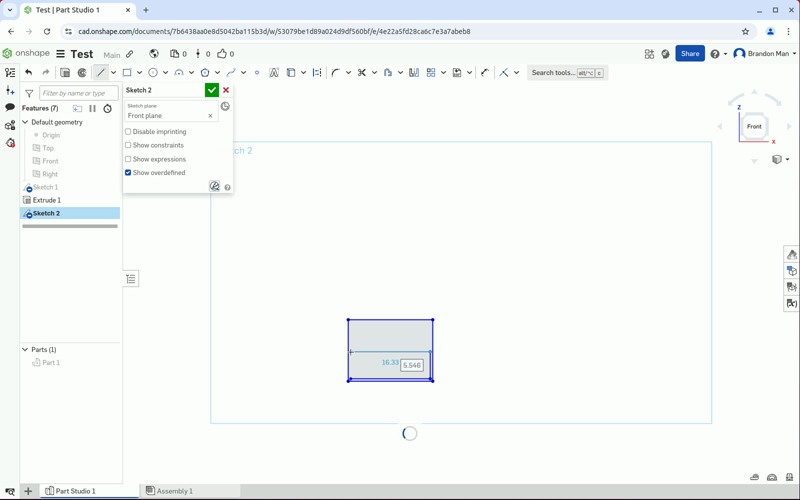
mouse_move(380, 351)
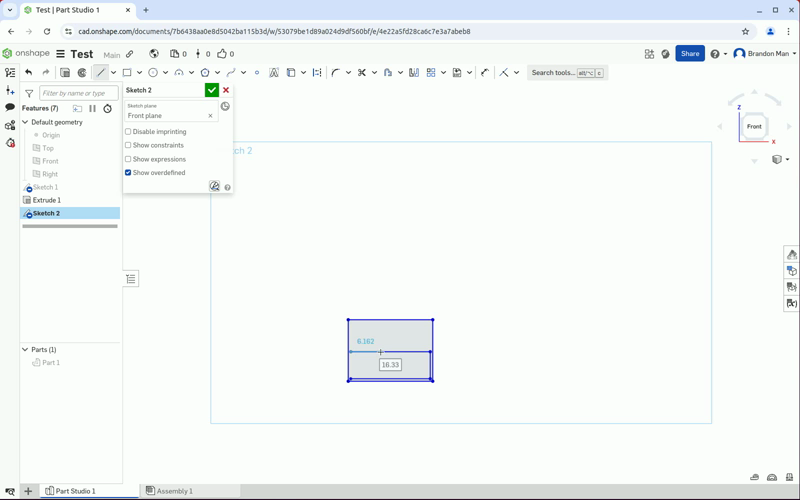
key_down(shift)
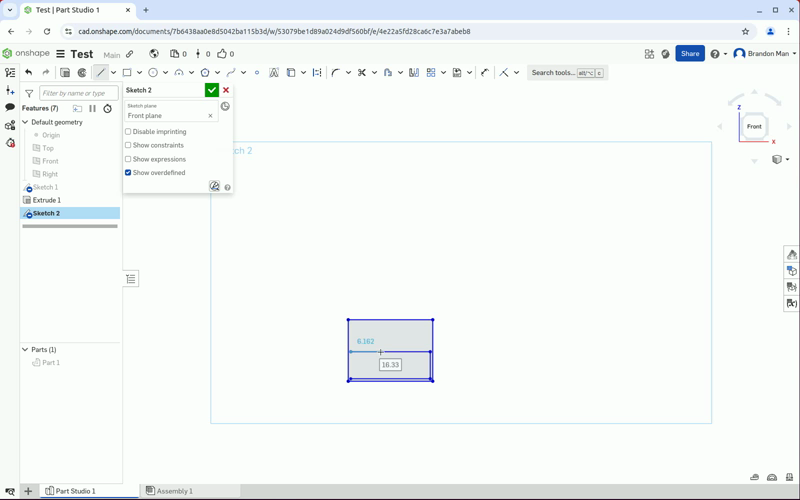
mouse_move(350, 378)
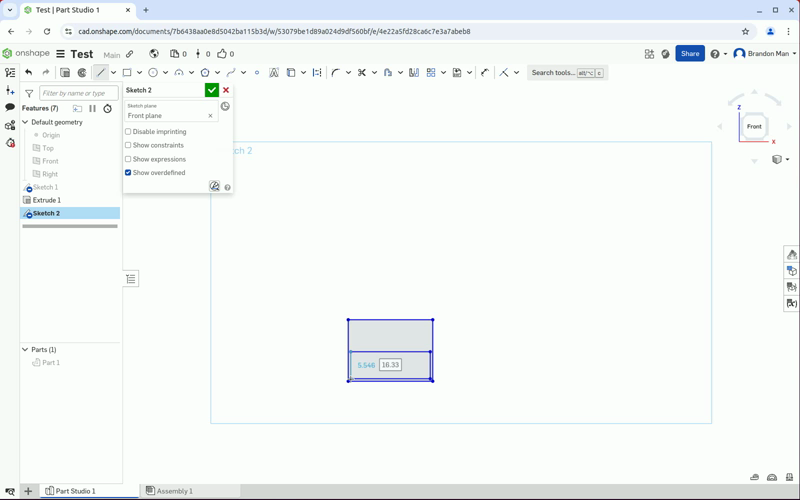
scroll(6)
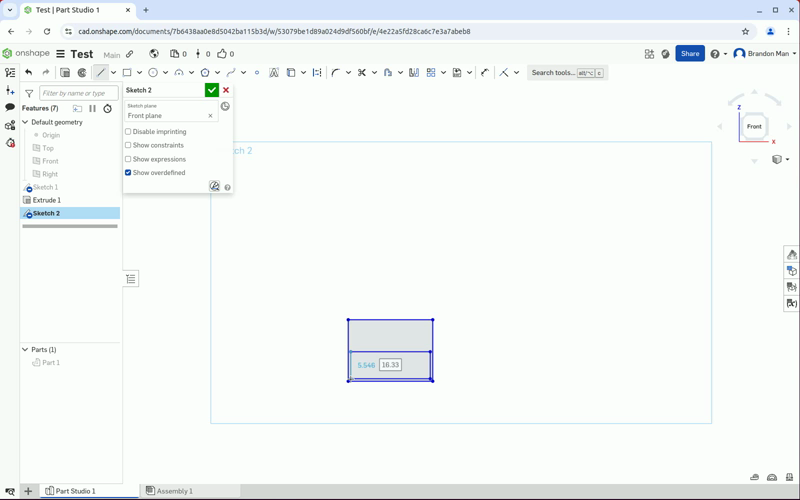
scroll(6)
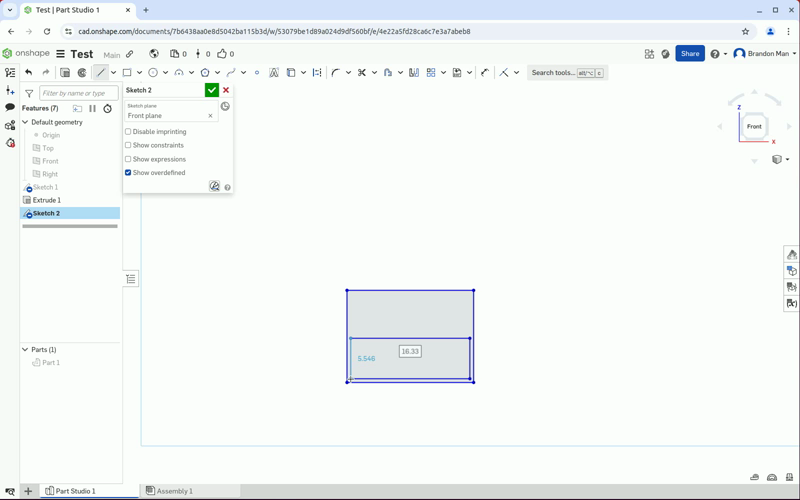
scroll(6)
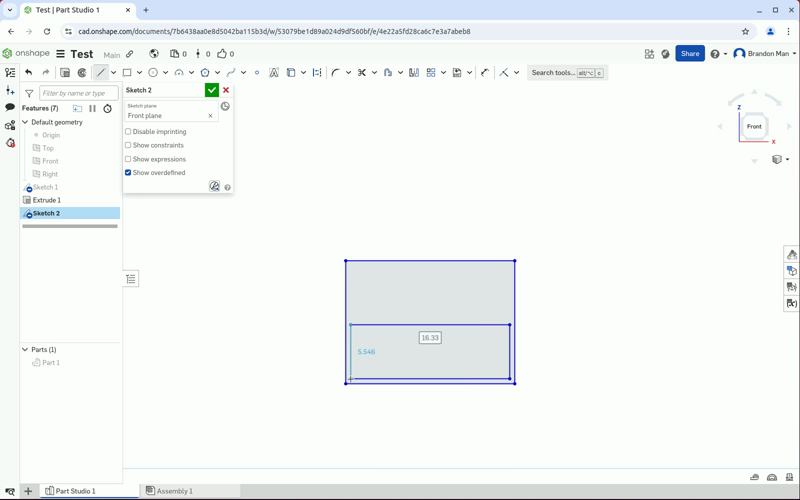
scroll(6)
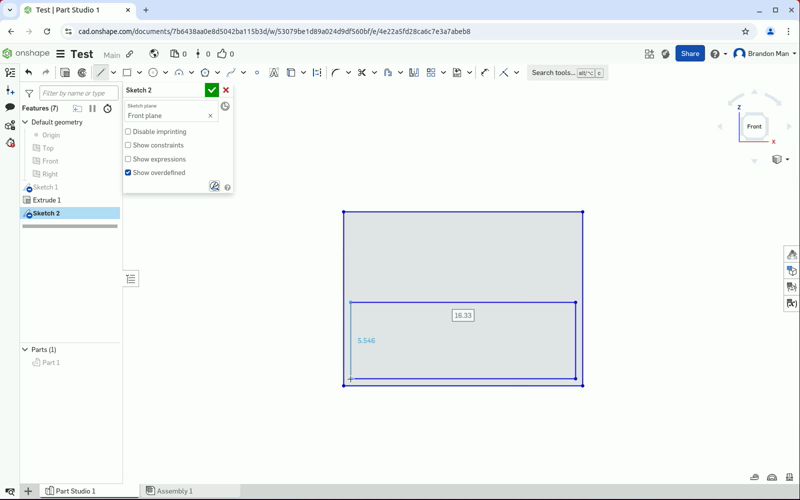
scroll(6)
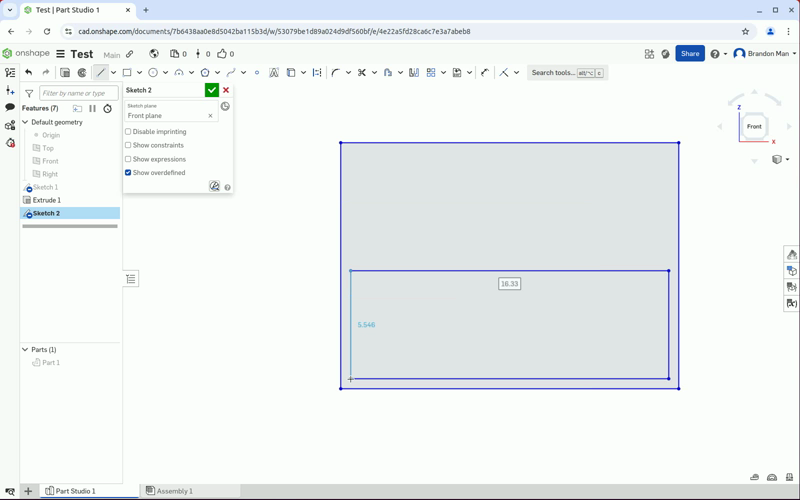
scroll(6)
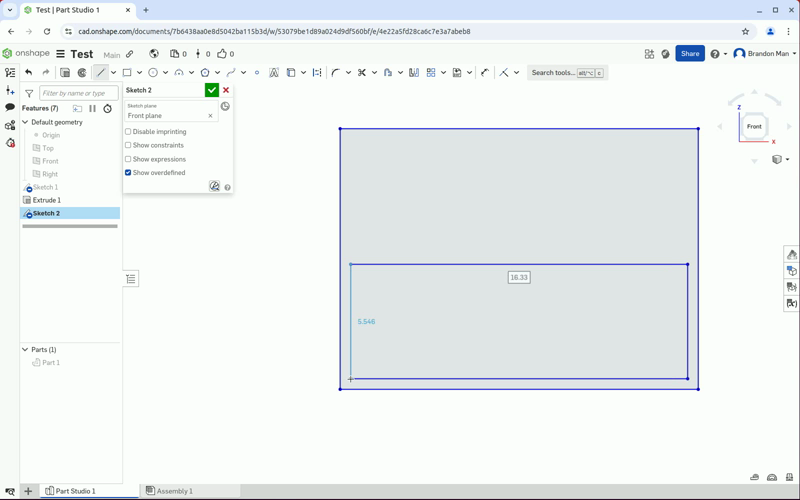
scroll(6)
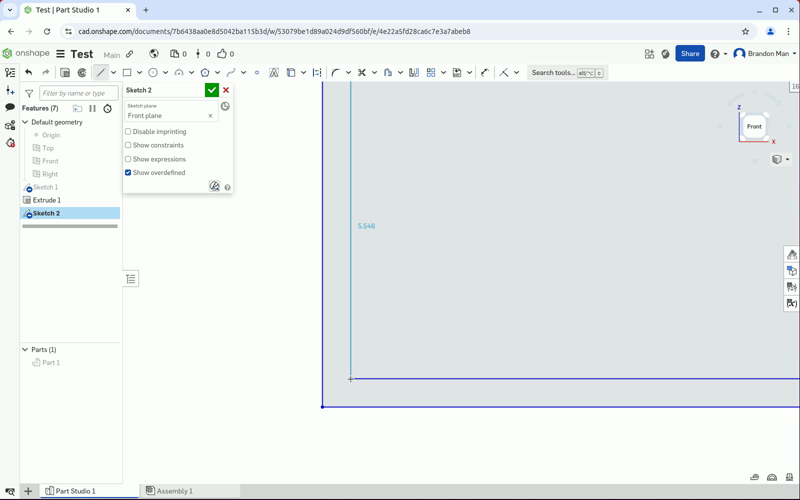
key_up(shift)
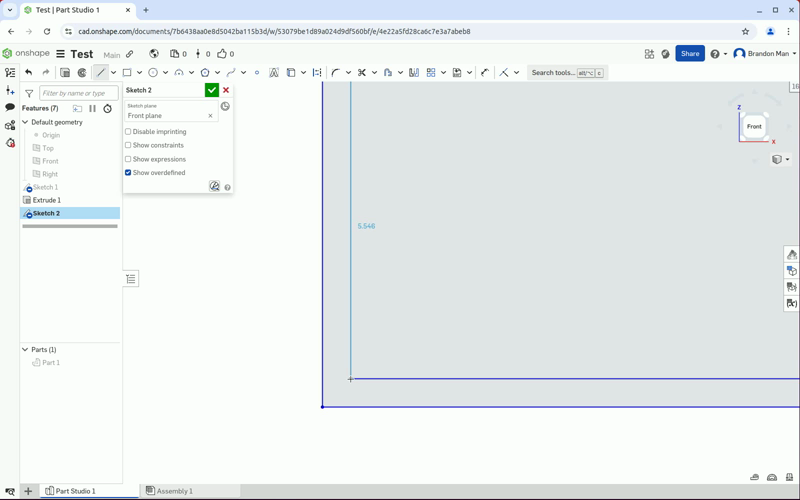
click(350, 378)
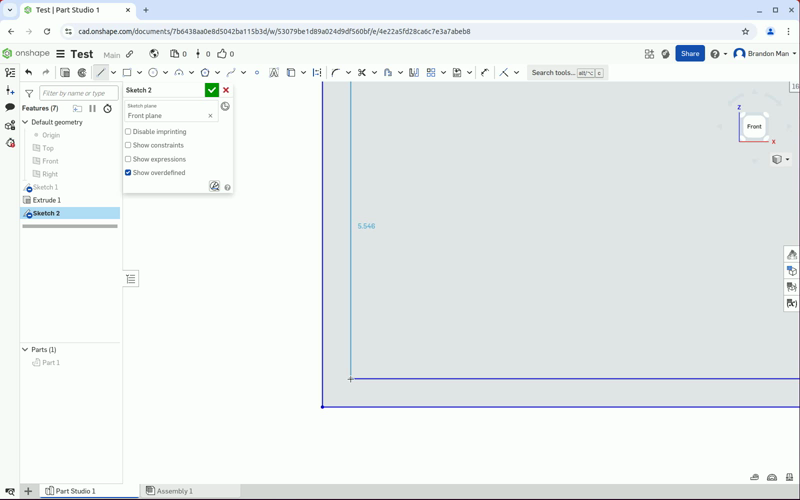
scroll(-6)
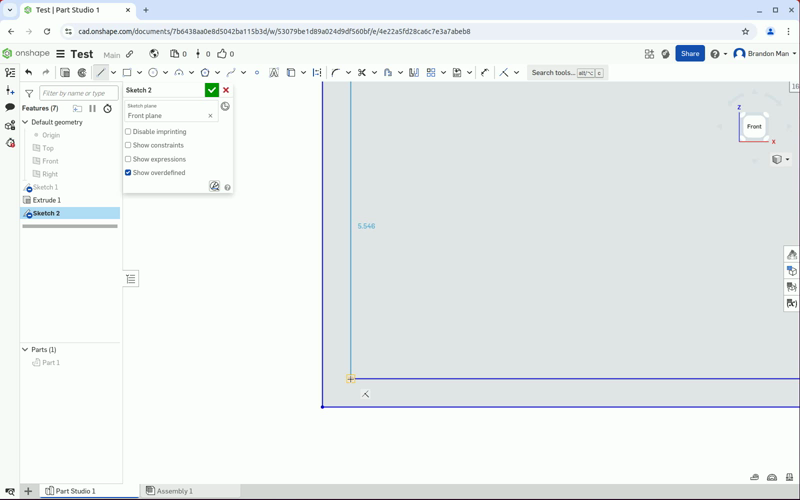
scroll(-6)
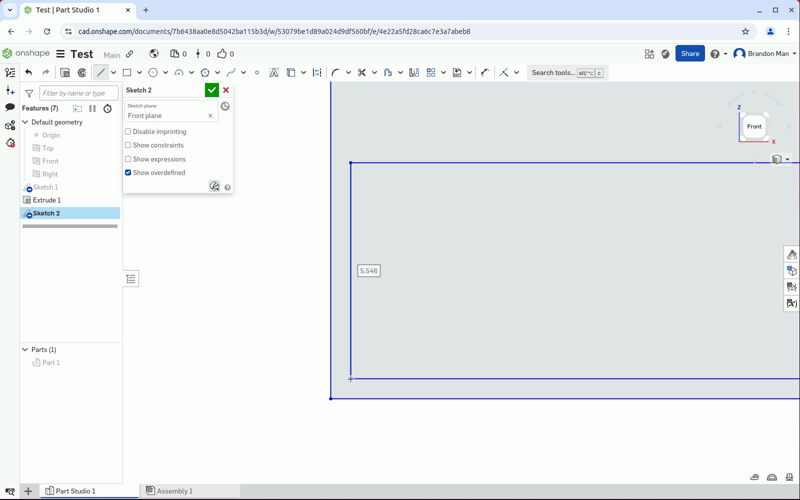
scroll(-6)
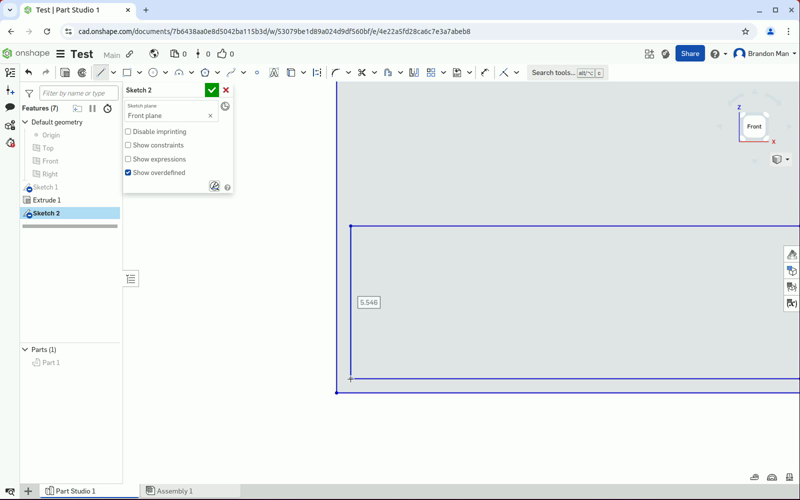
scroll(-6)
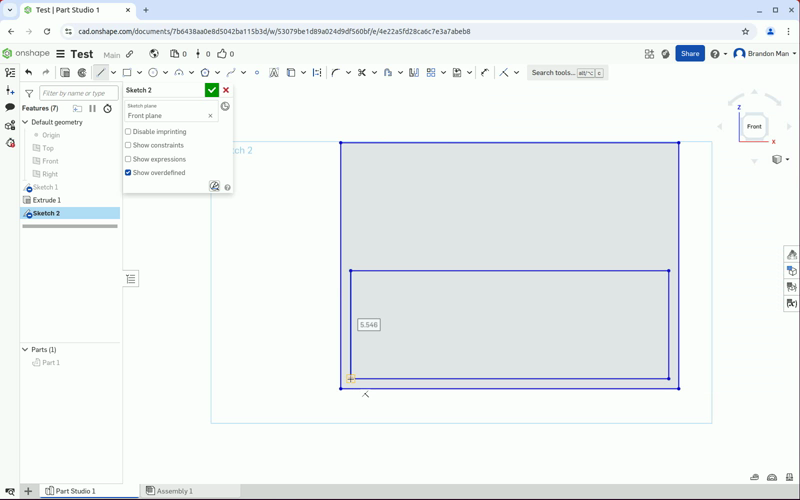
scroll(-6)
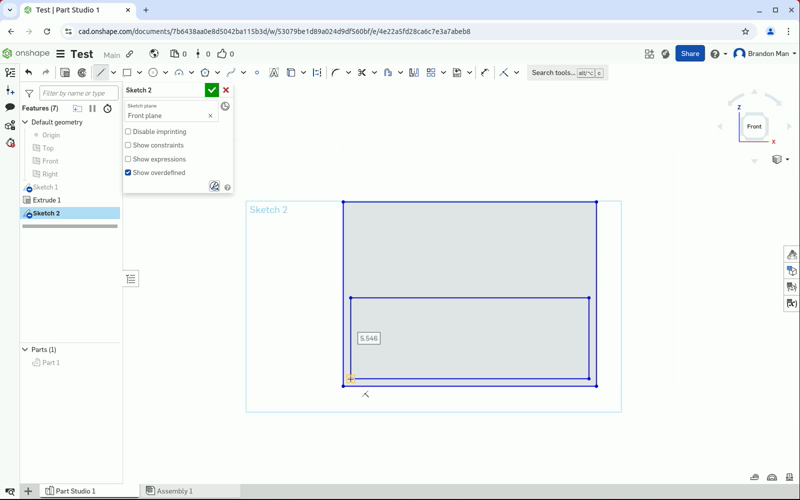
scroll(-6)
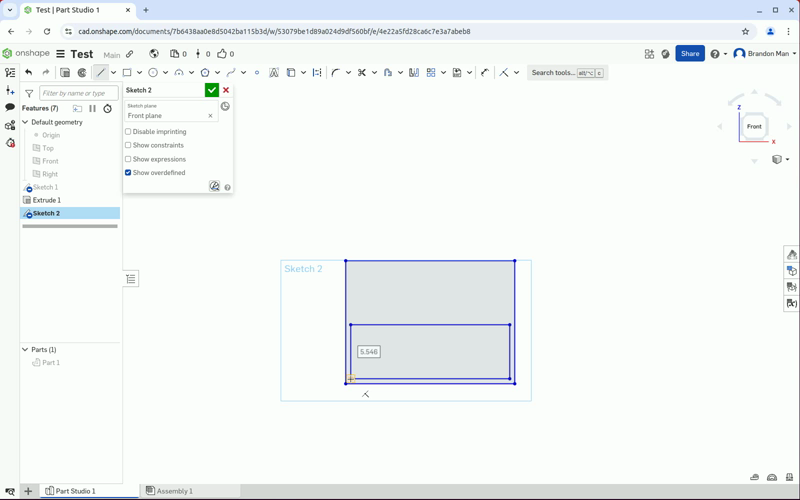
scroll(-6)
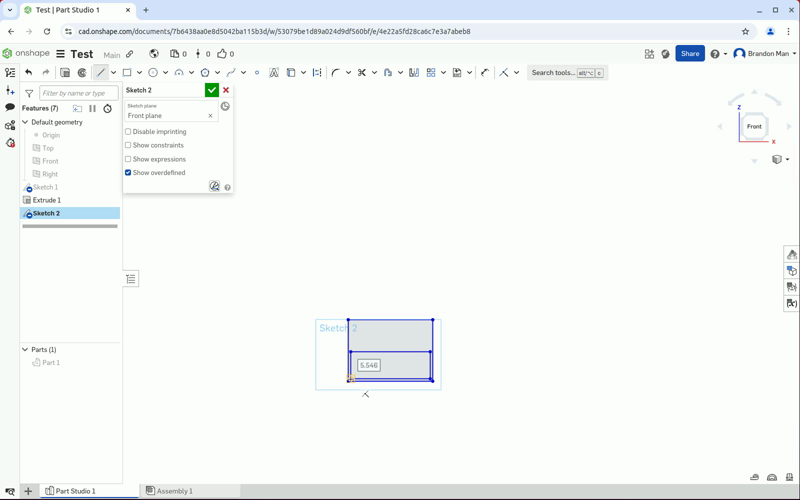
key(esc)
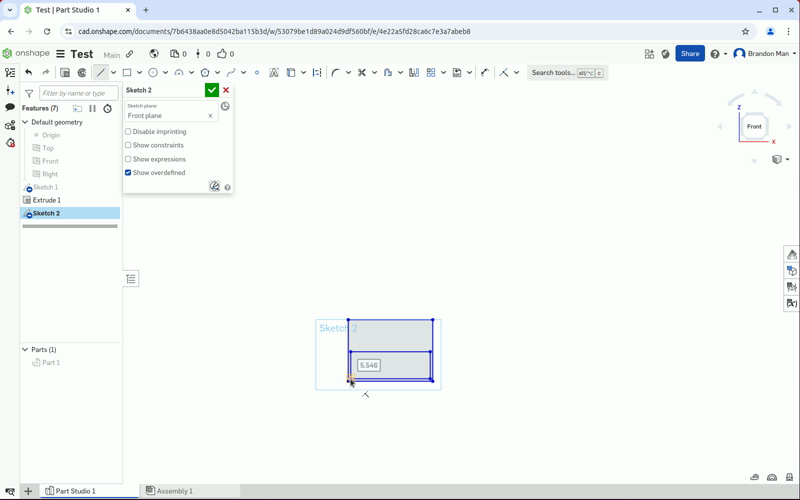
key(l)
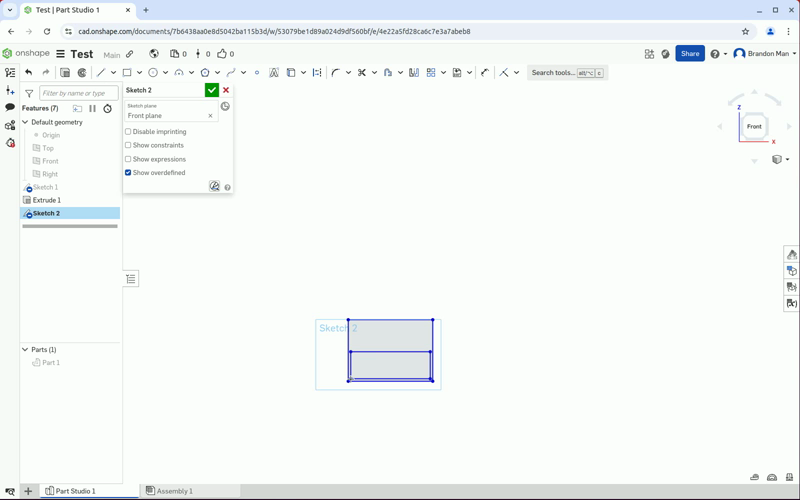
key_down(shift)
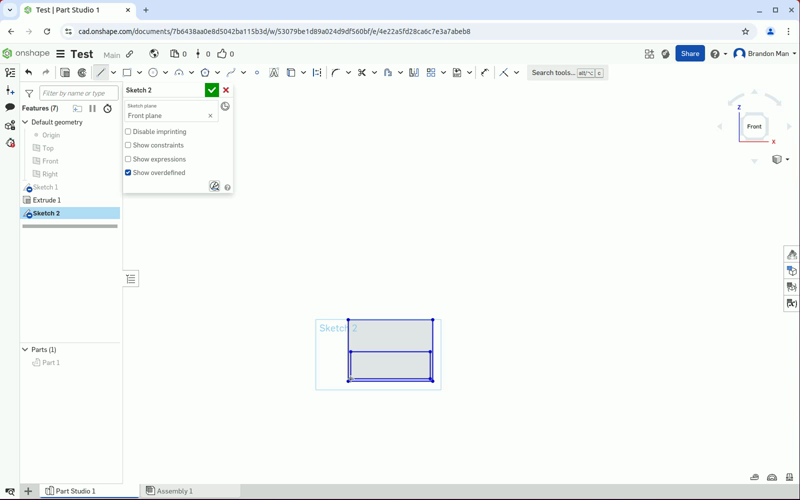
mouse_move(350, 349)
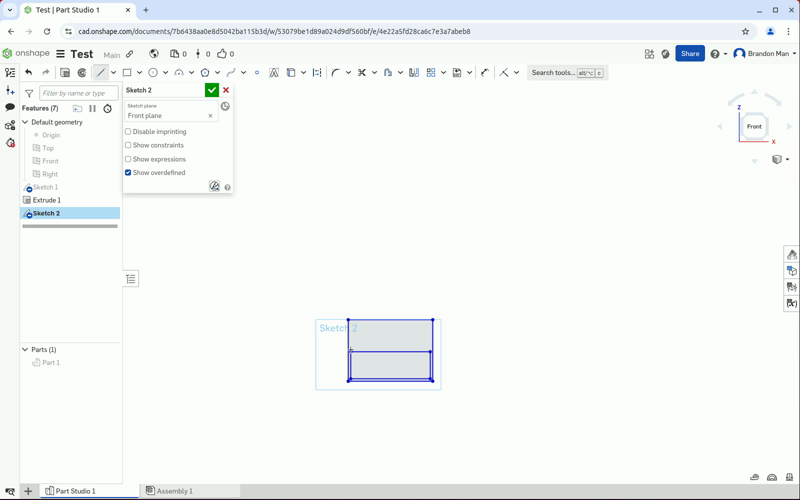
scroll(6)
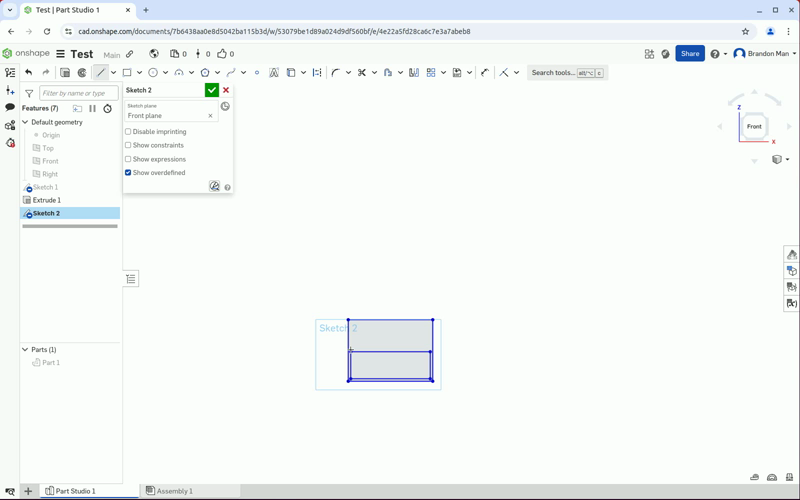
scroll(6)
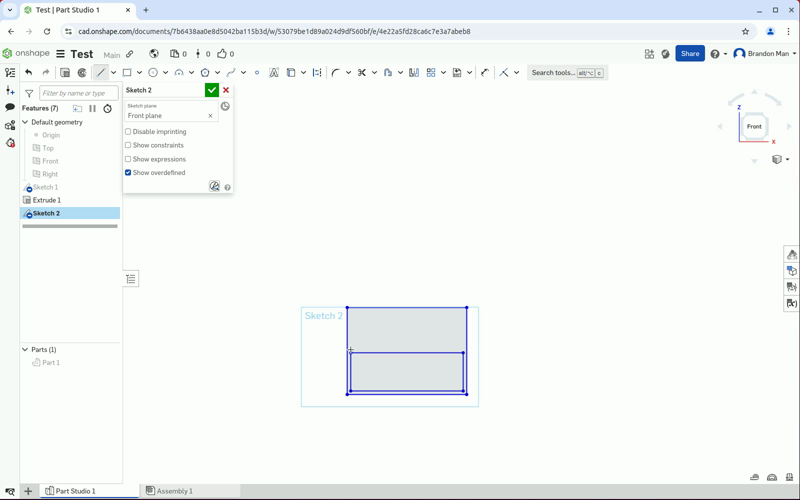
scroll(6)
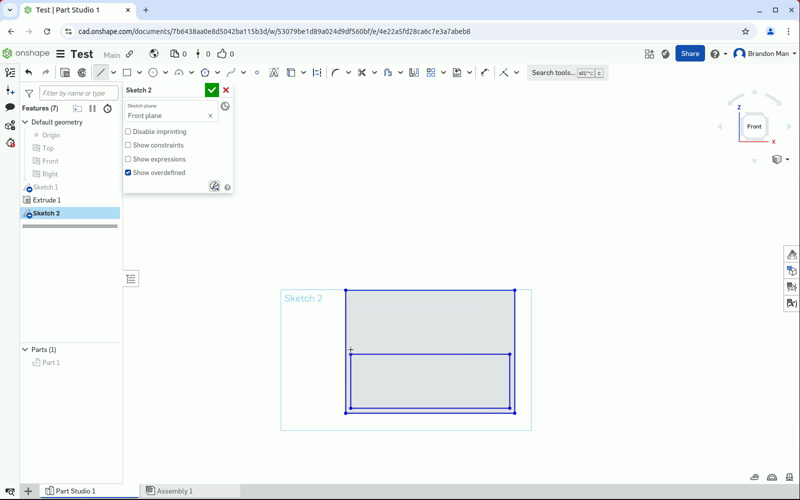
scroll(6)
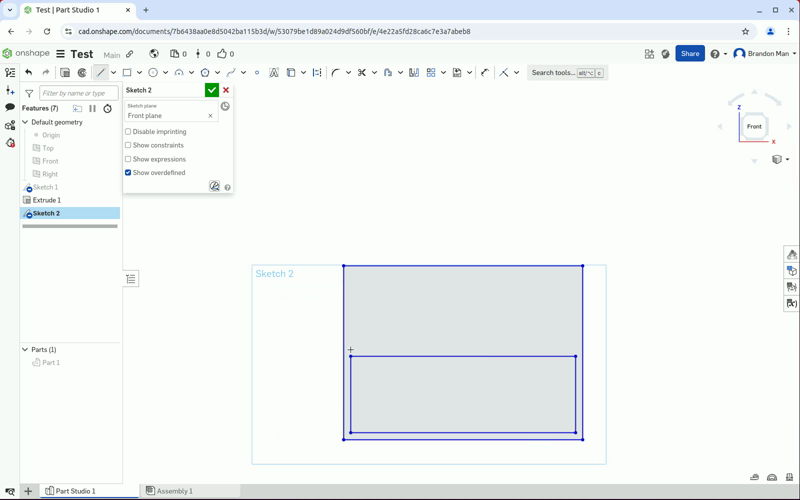
scroll(6)
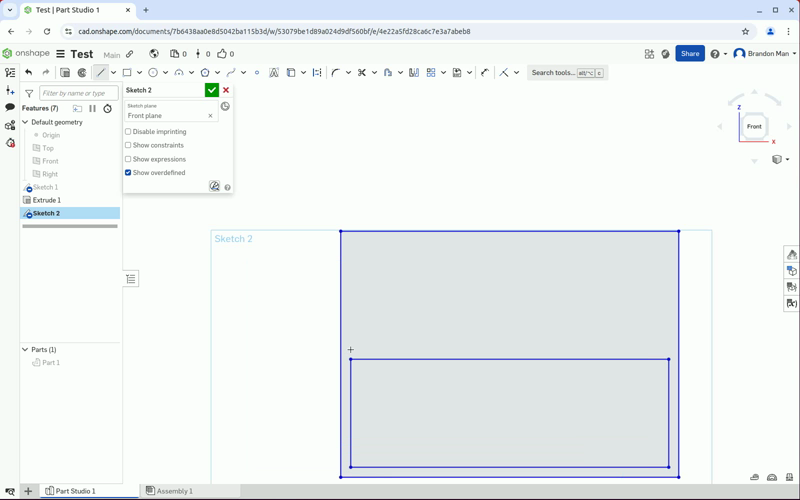
scroll(6)
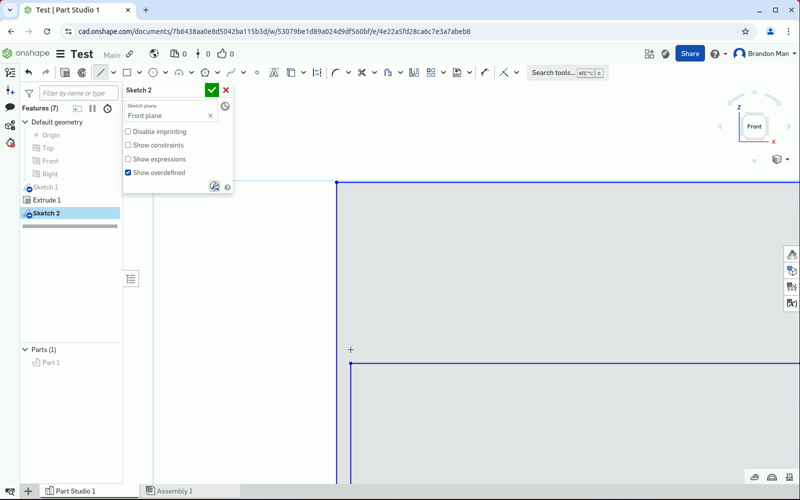
scroll(6)
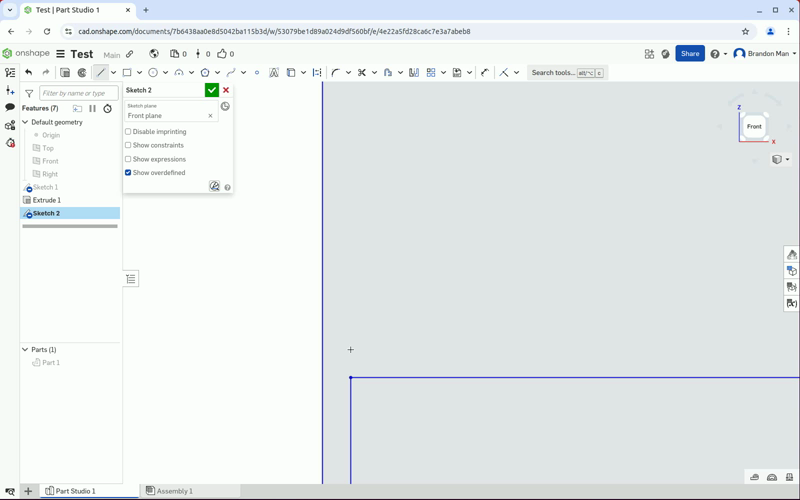
click(350, 349)
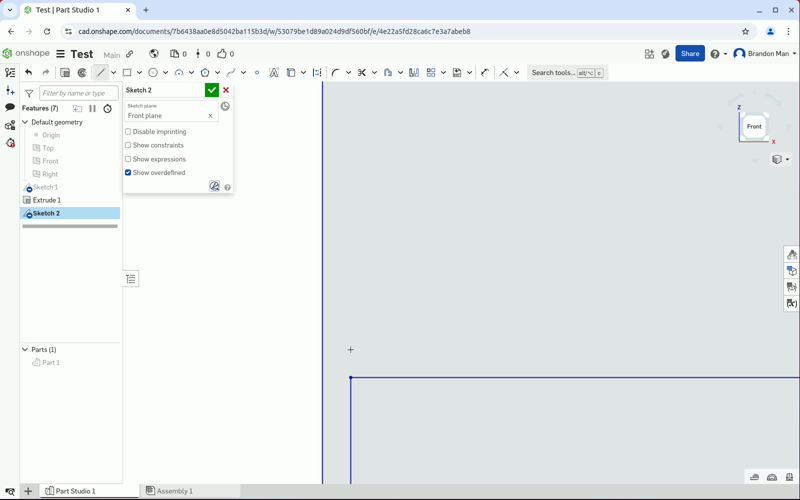
scroll(-6)
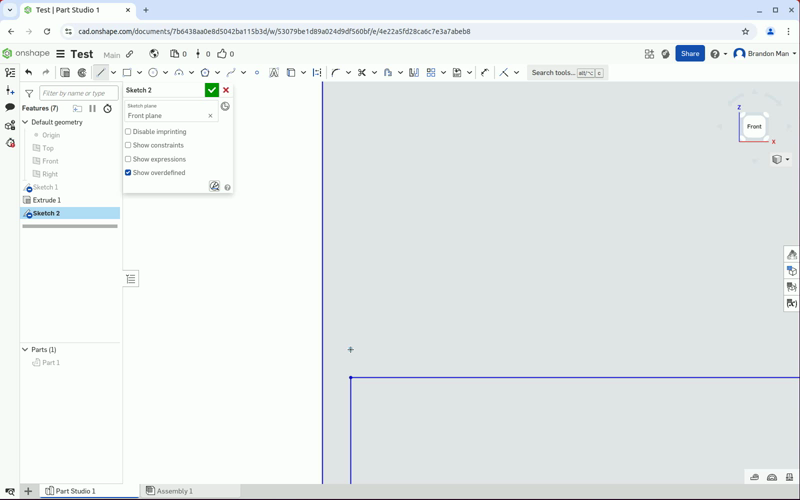
scroll(-6)
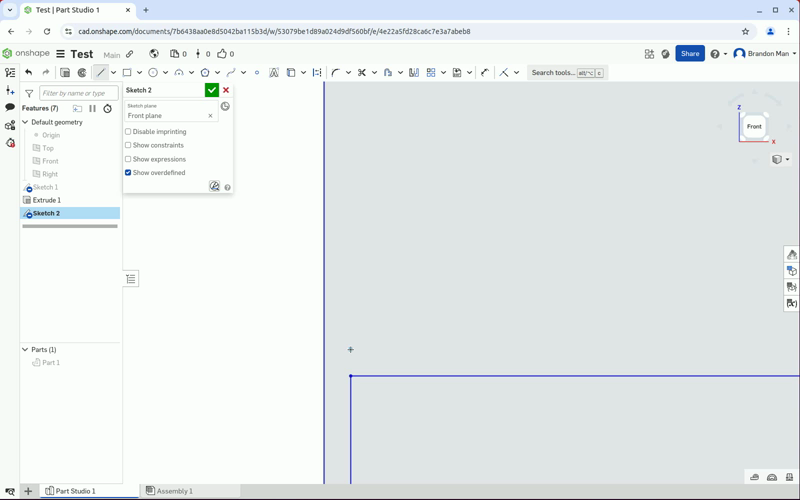
scroll(-6)
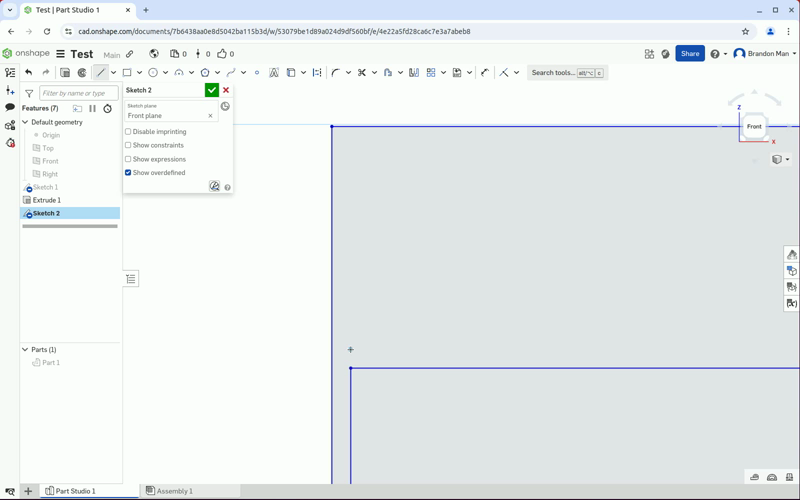
scroll(-6)
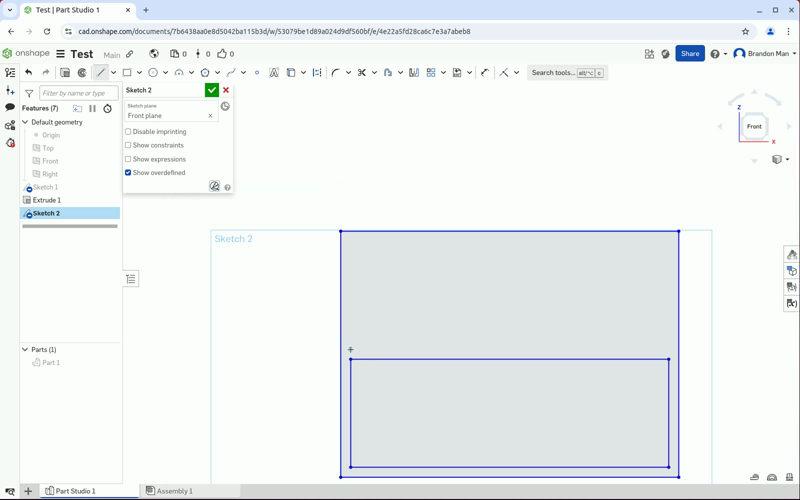
scroll(-6)
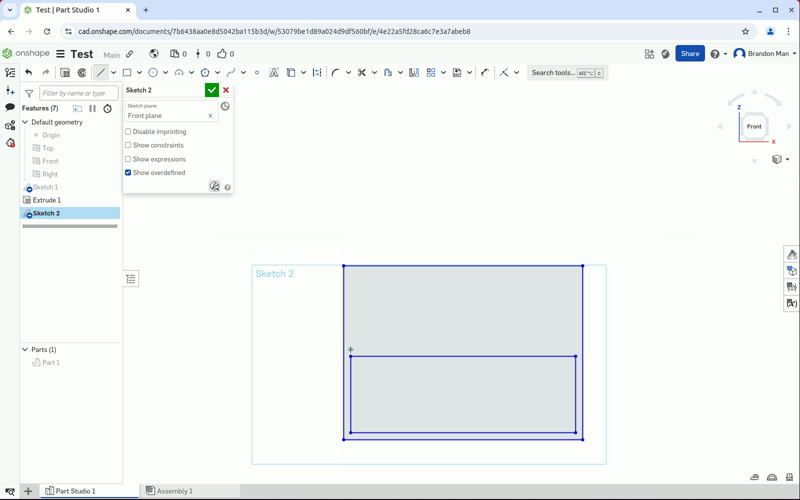
scroll(-6)
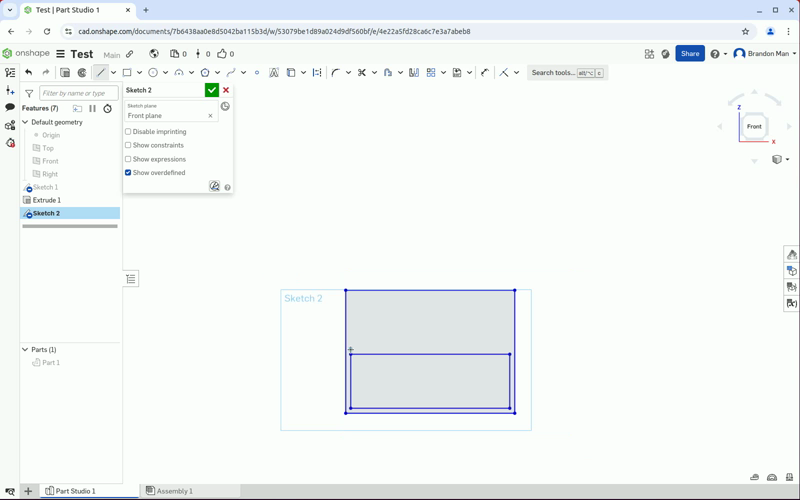
scroll(-6)
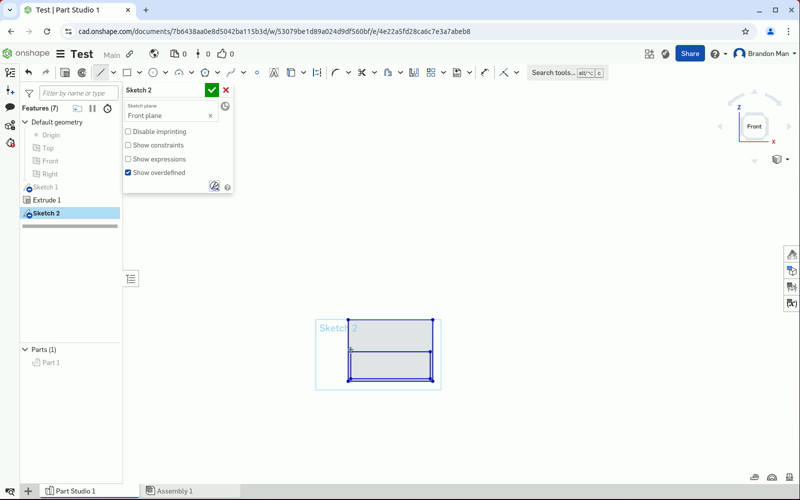
key_up(shift)
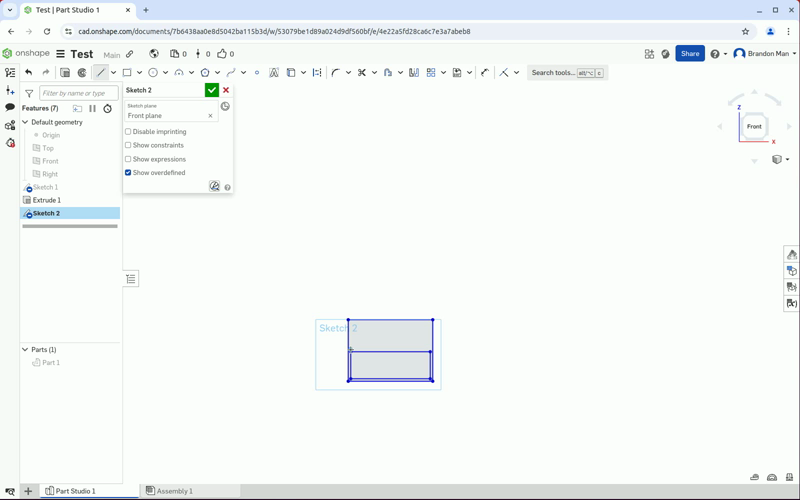
key_down(shift)
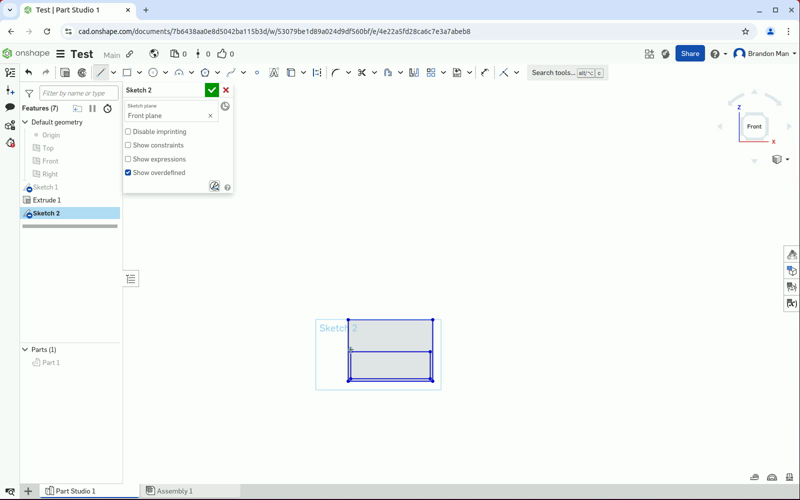
mouse_move(430, 349)
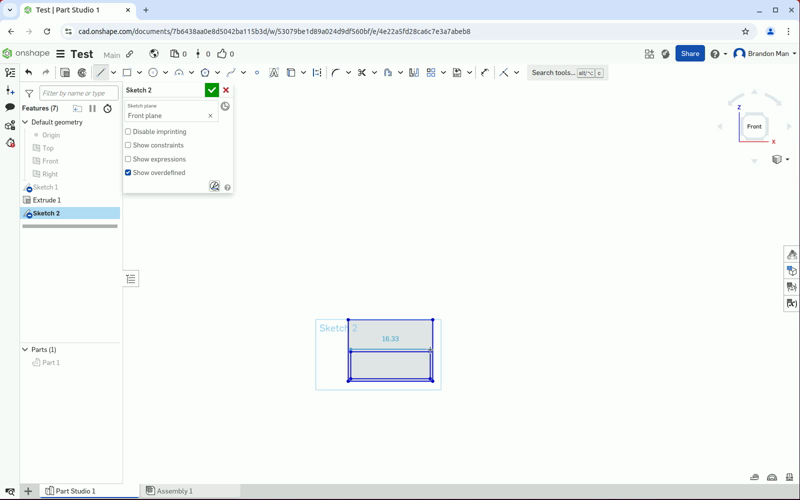
scroll(6)
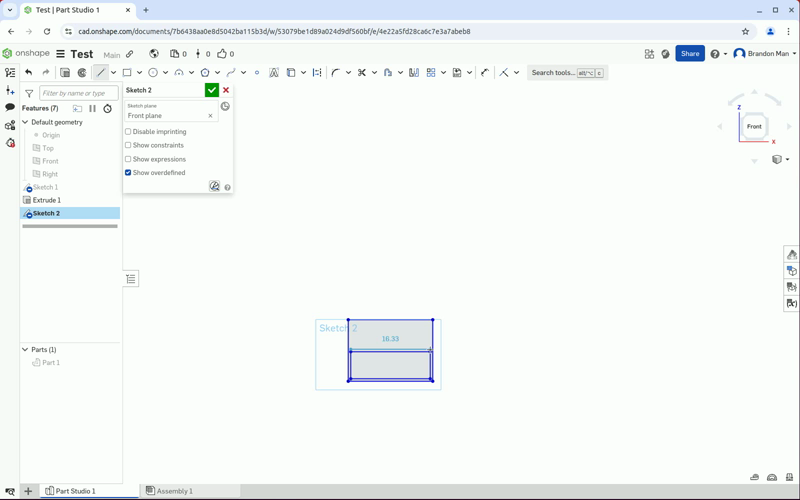
scroll(6)
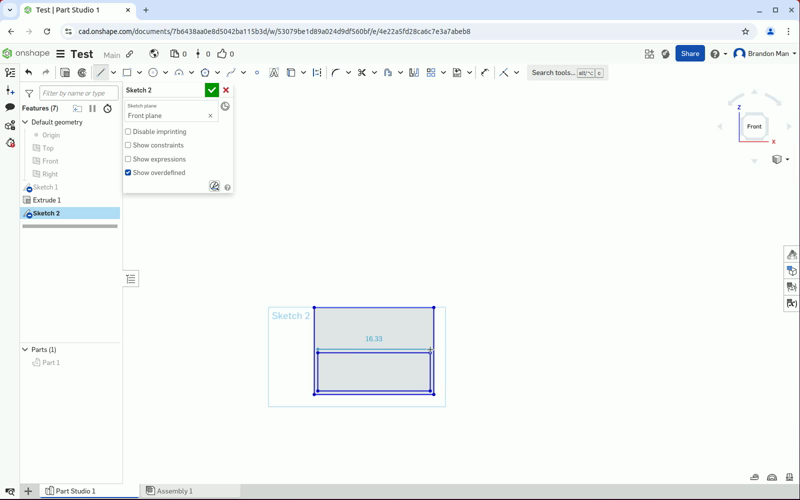
scroll(6)
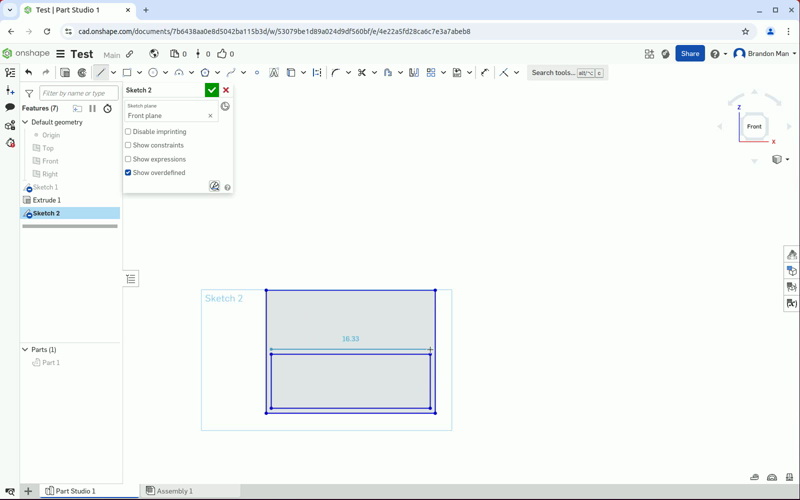
scroll(6)
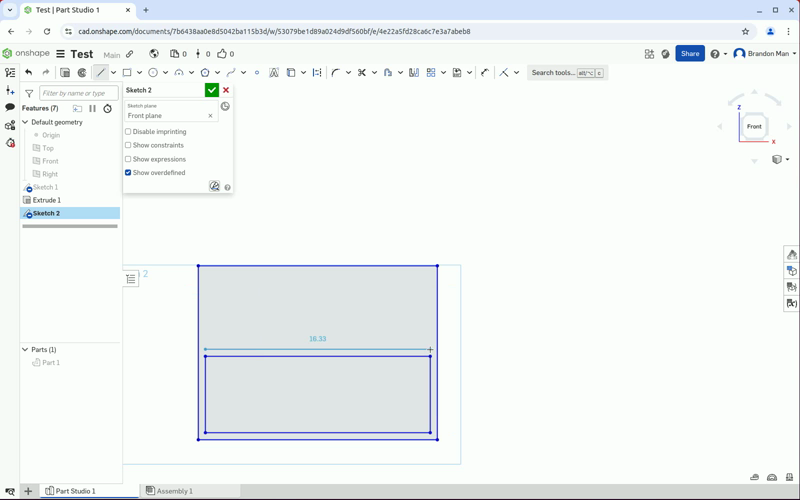
scroll(6)
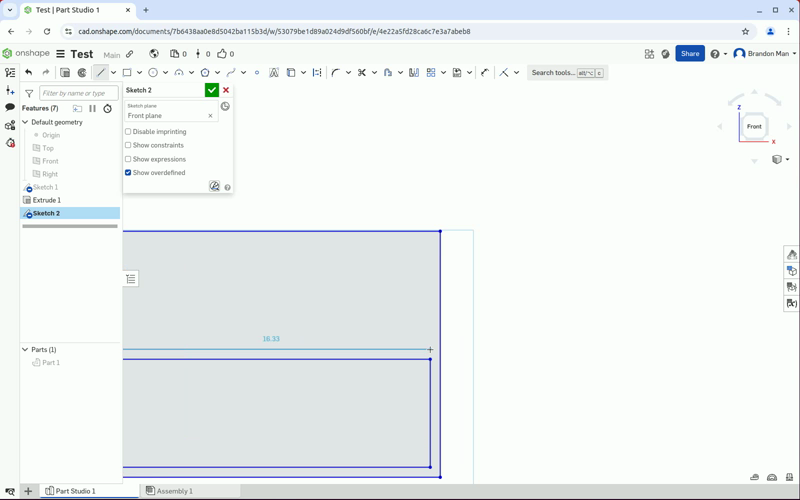
scroll(6)
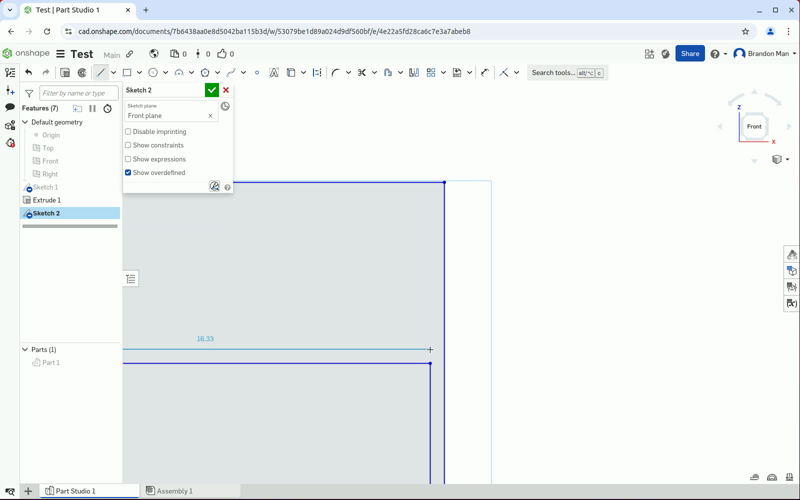
scroll(6)
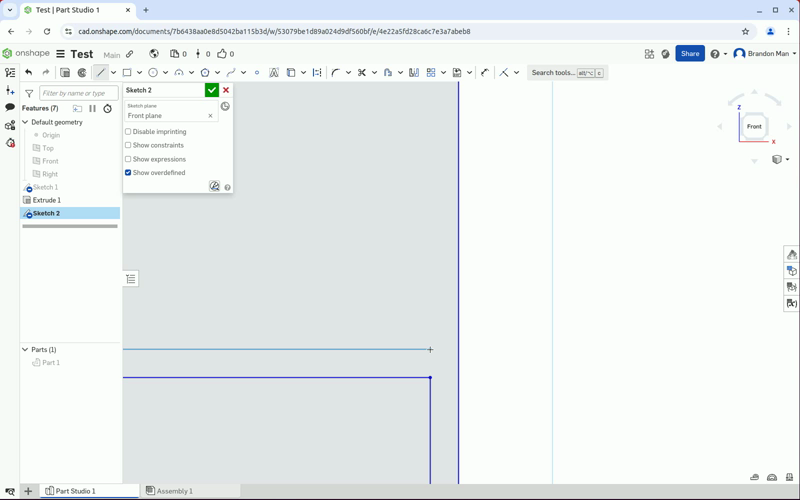
click(430, 349)
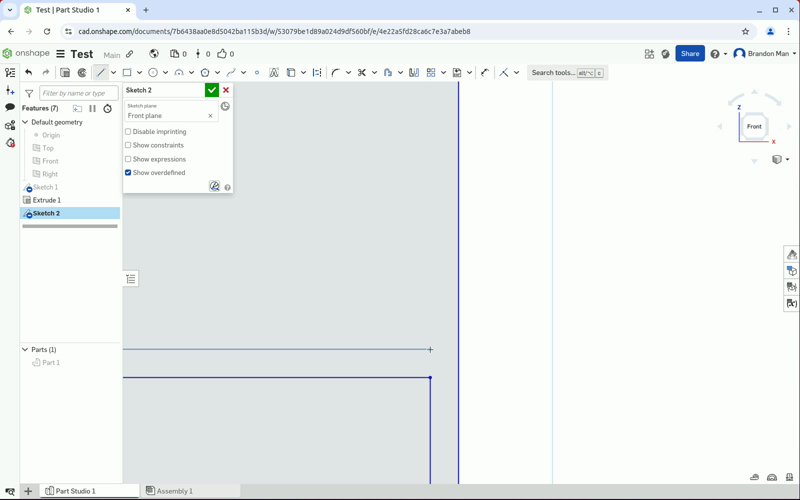
scroll(-6)
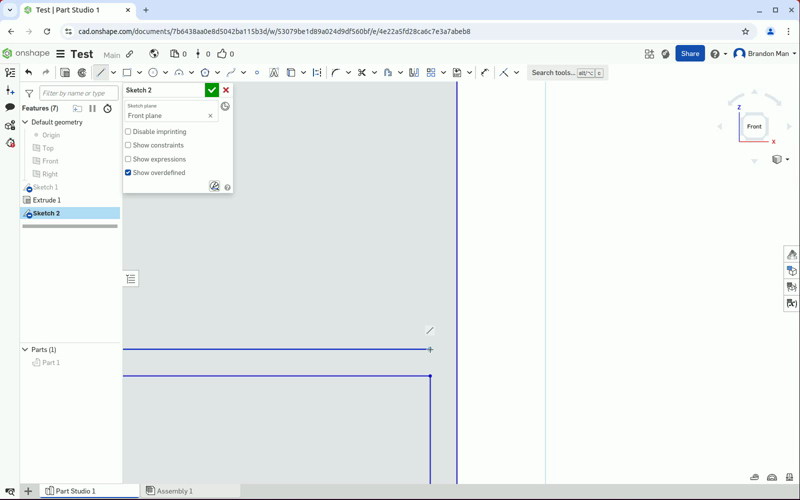
scroll(-6)
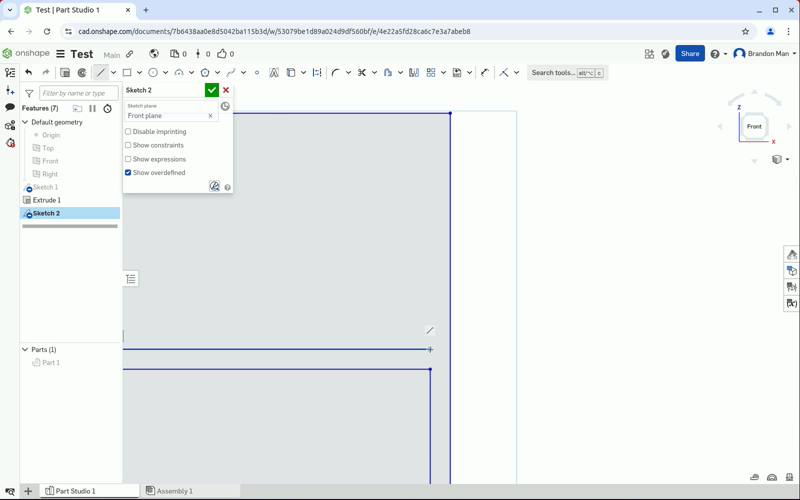
scroll(-6)
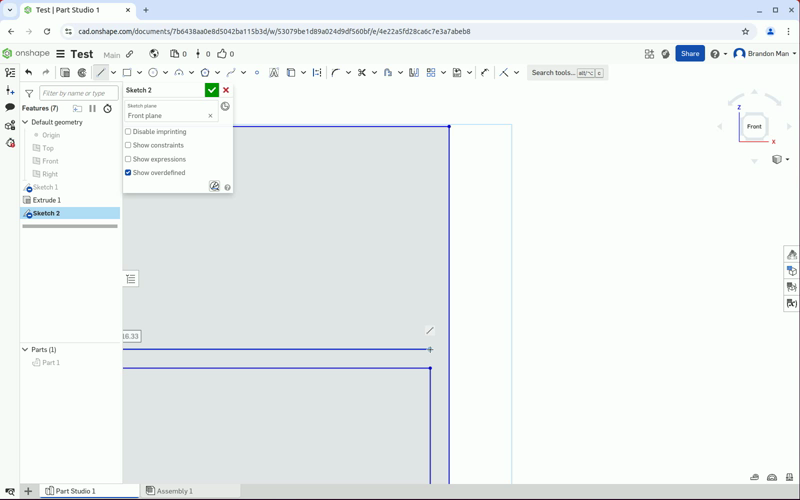
scroll(-6)
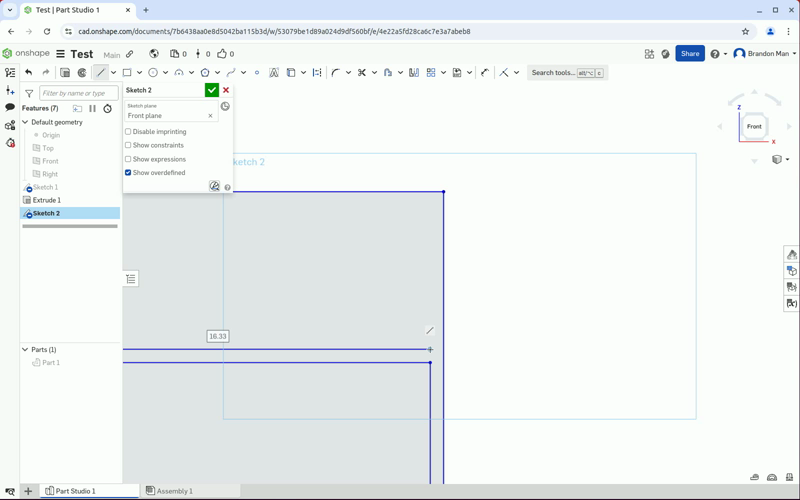
scroll(-6)
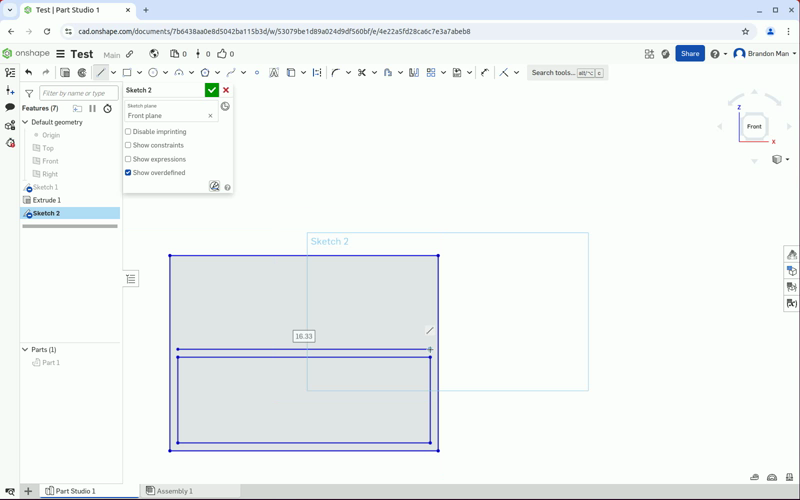
scroll(-6)
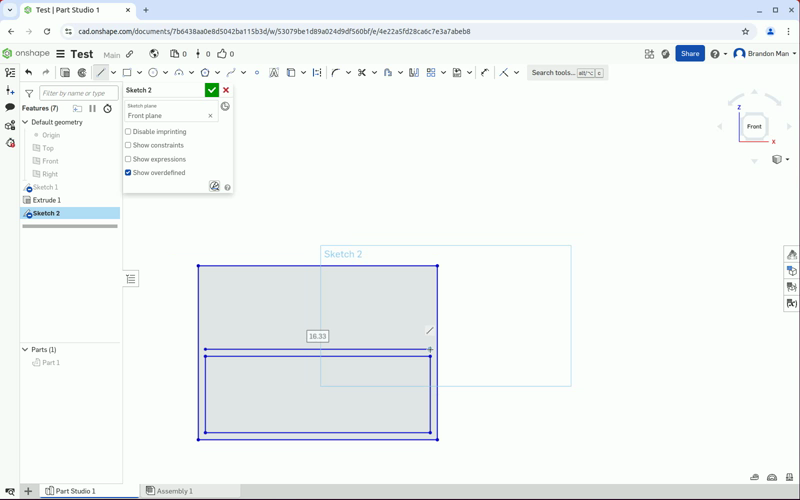
scroll(-6)
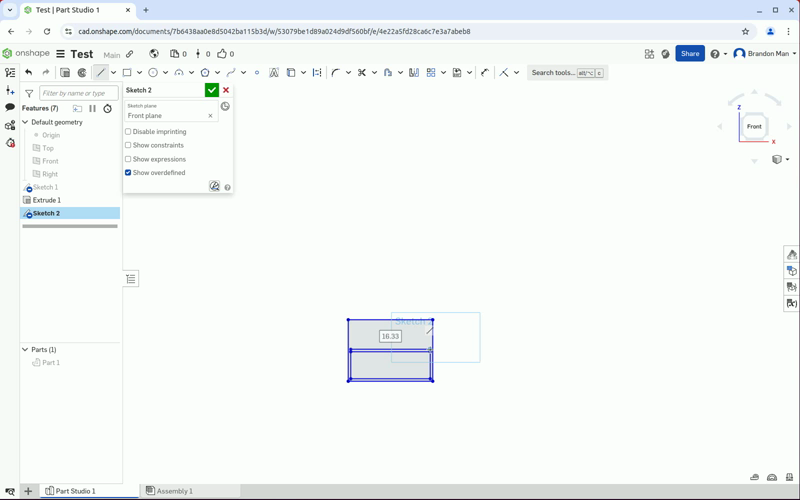
key_up(shift)
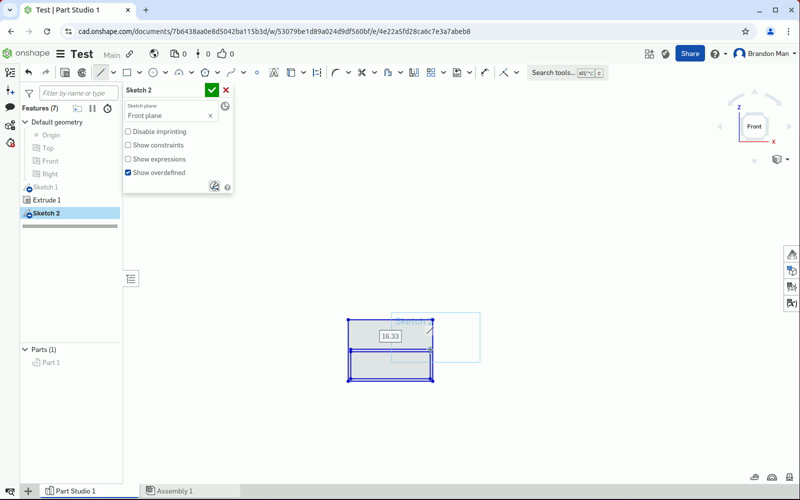
key_down(shift)
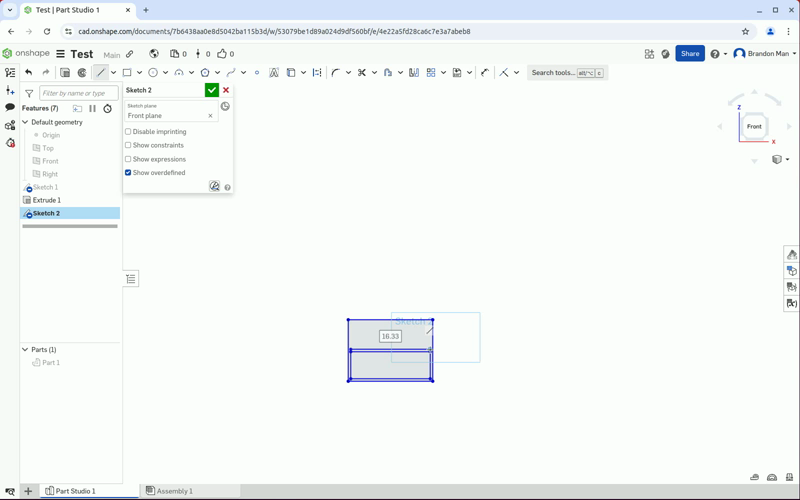
mouse_move(460, 349)
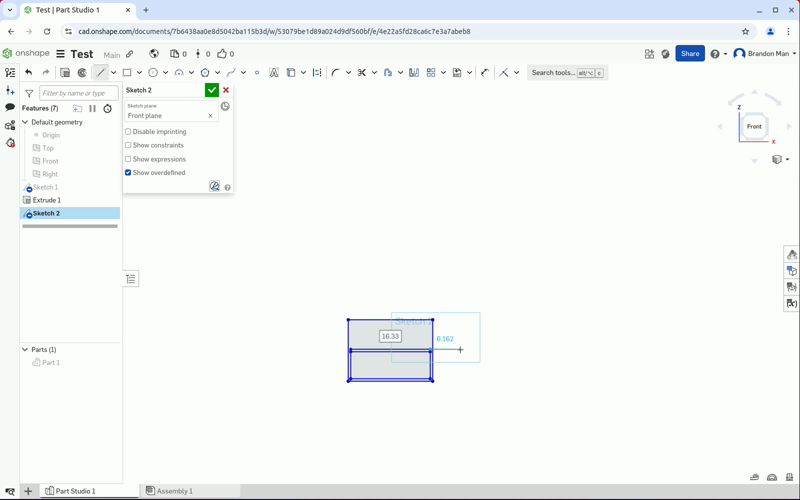
mouse_move(430, 322)
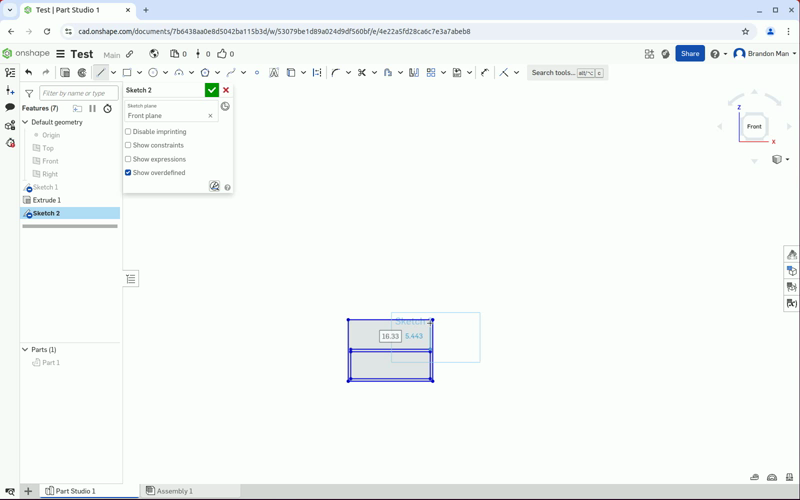
scroll(6)
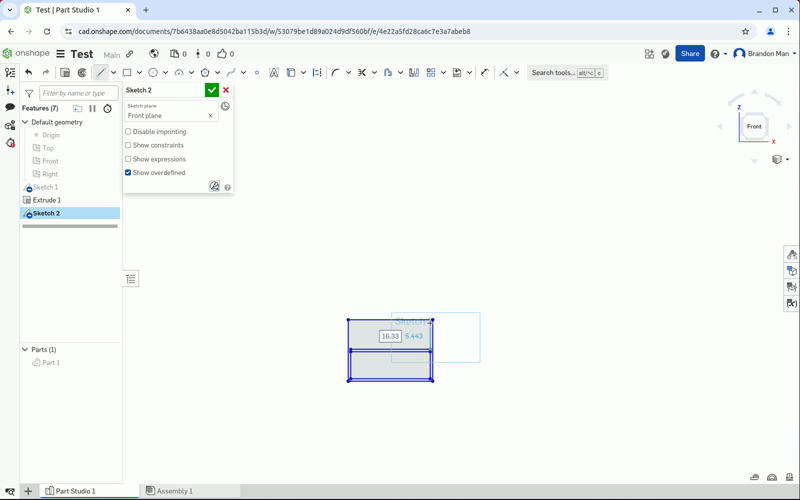
scroll(6)
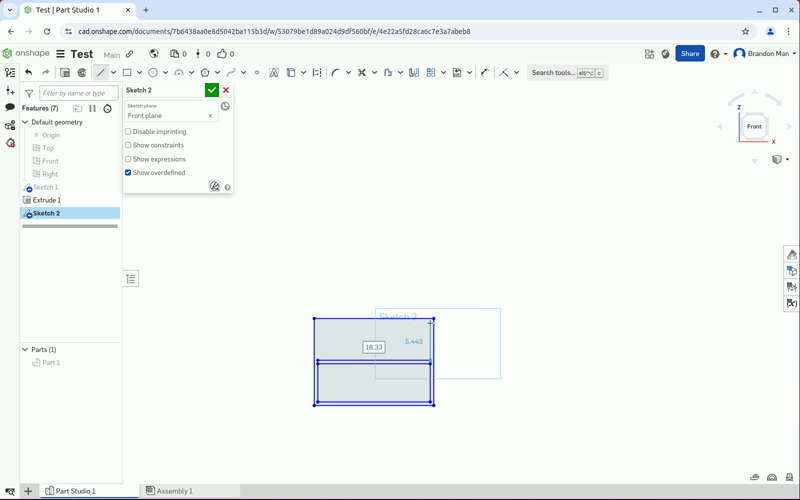
scroll(6)
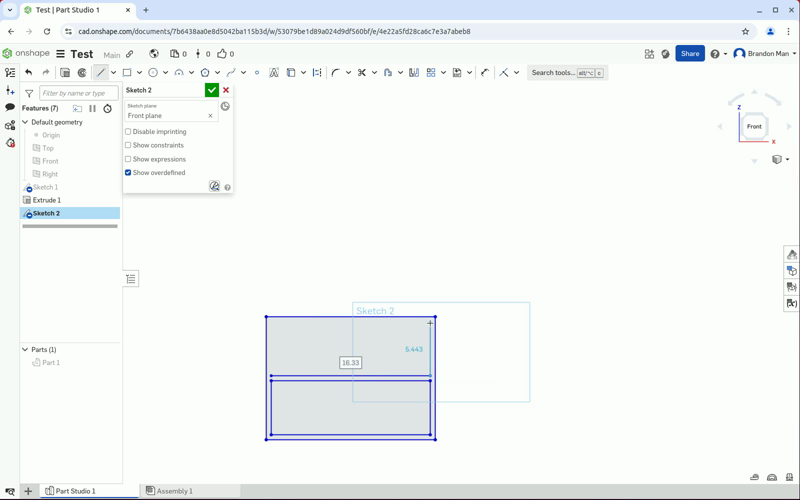
scroll(6)
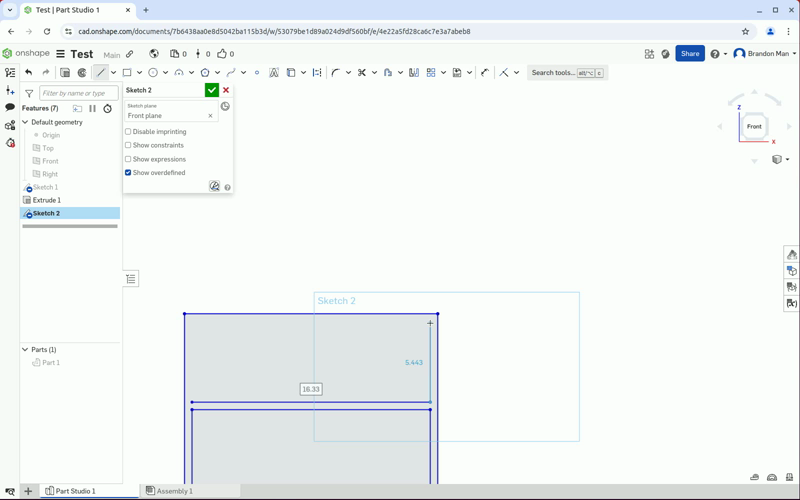
scroll(6)
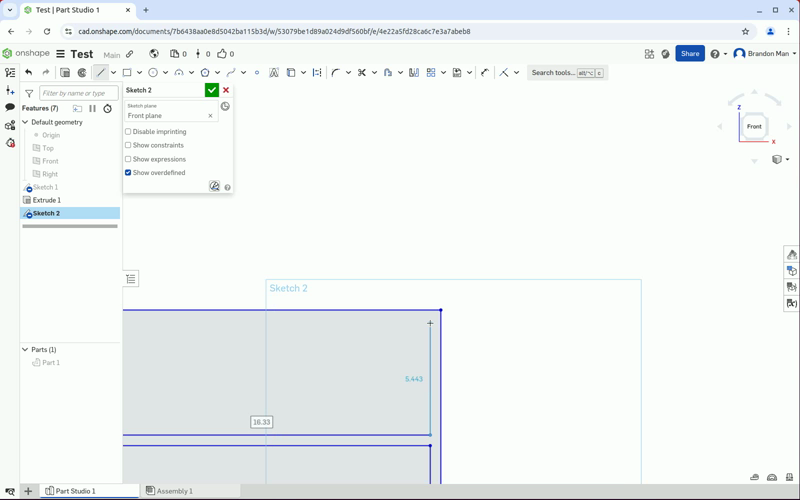
scroll(6)
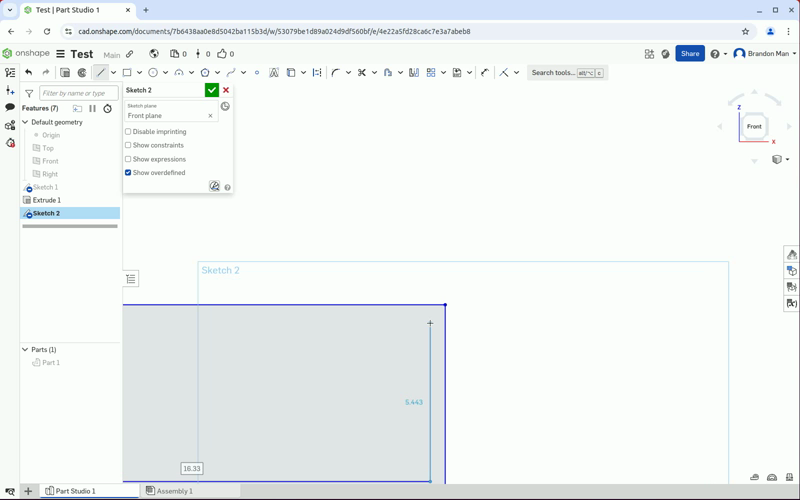
scroll(6)
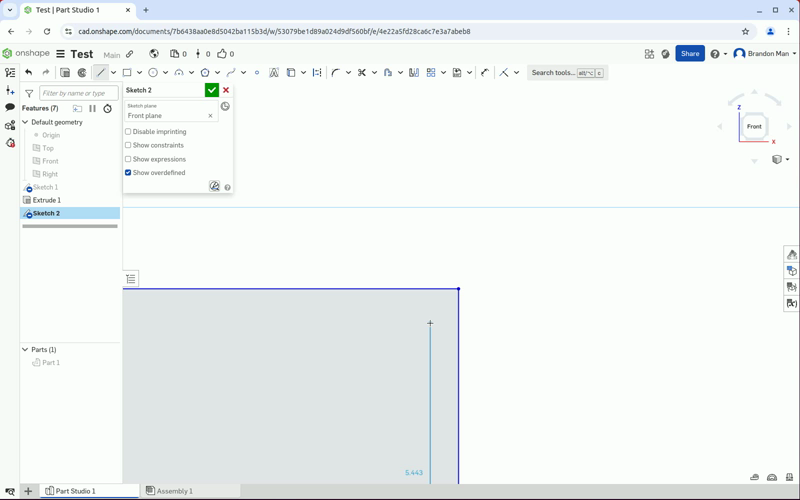
click(430, 322)
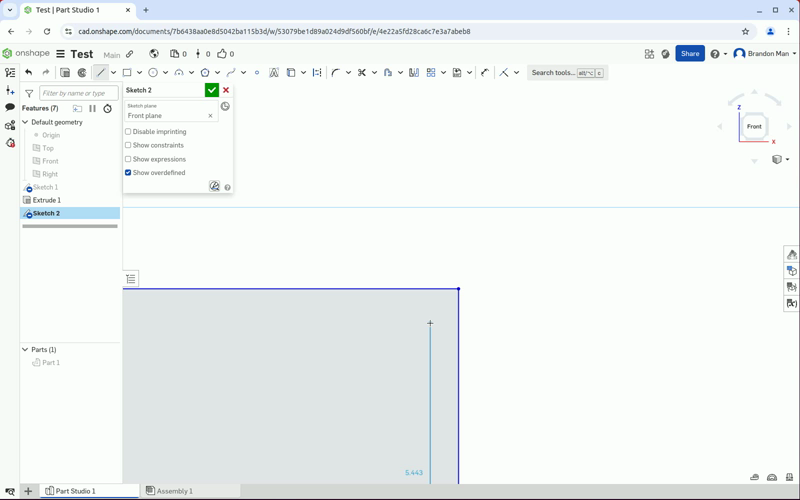
scroll(-6)
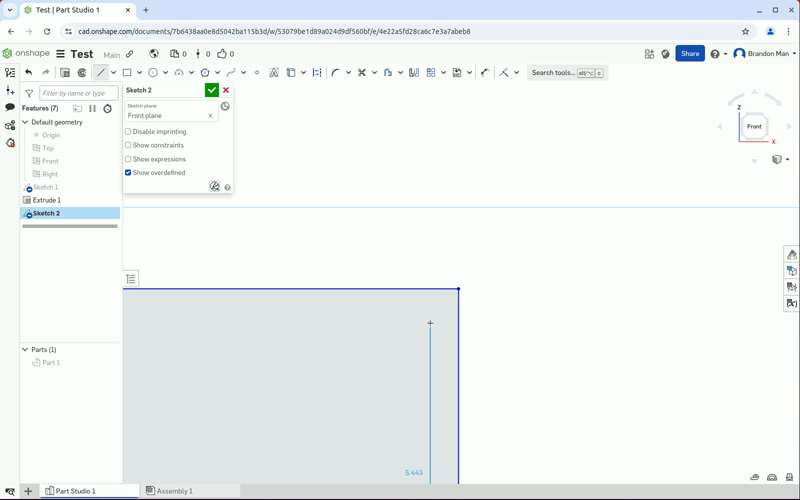
scroll(-6)
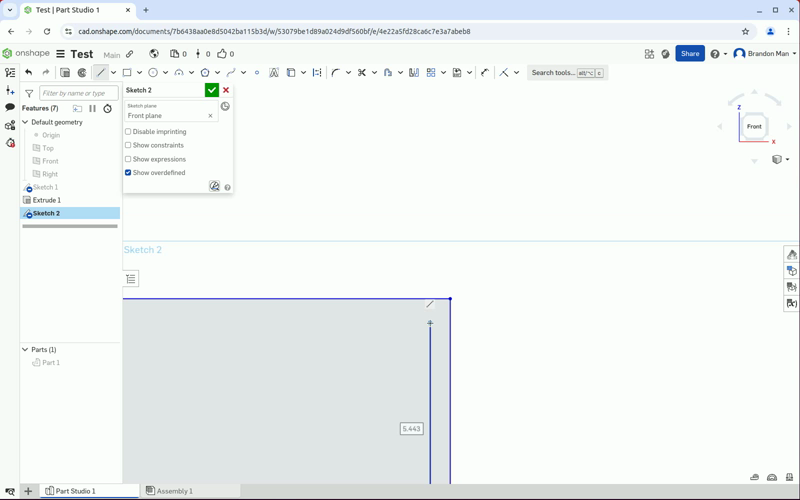
scroll(-6)
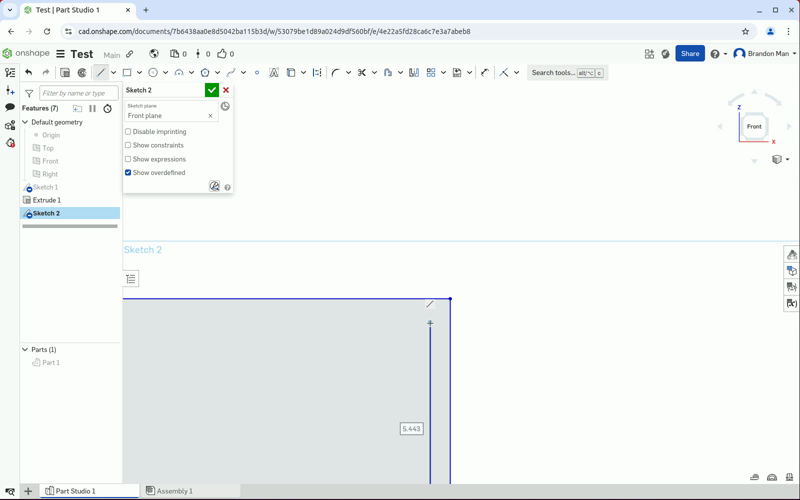
scroll(-6)
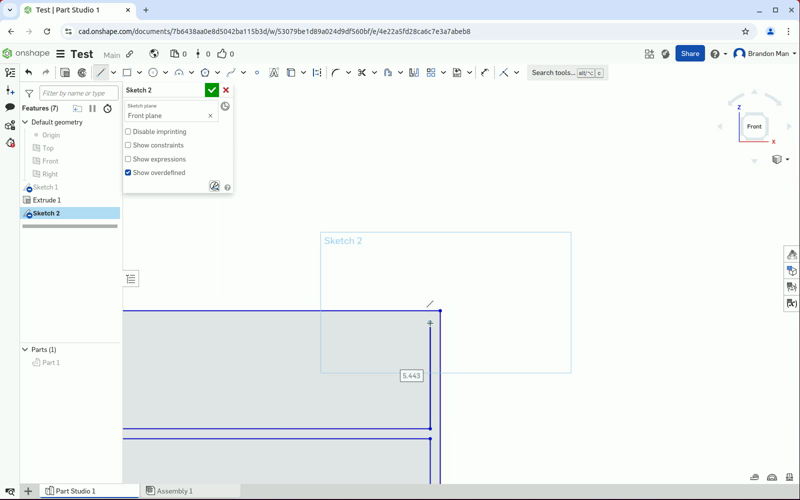
scroll(-6)
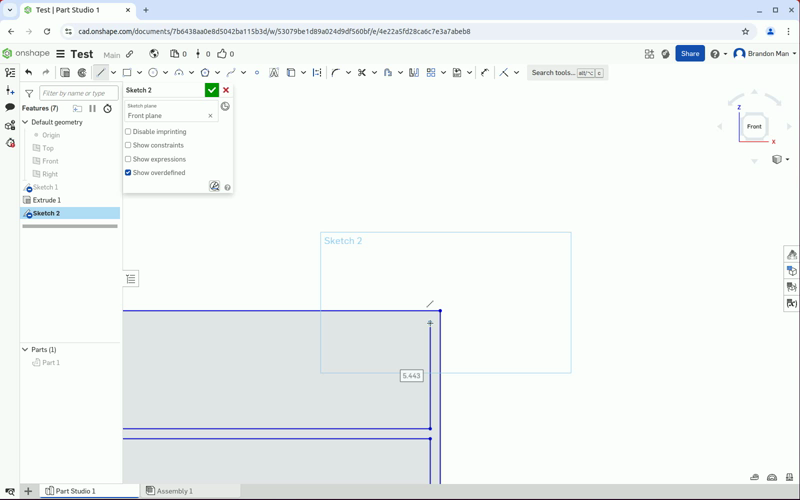
scroll(-6)
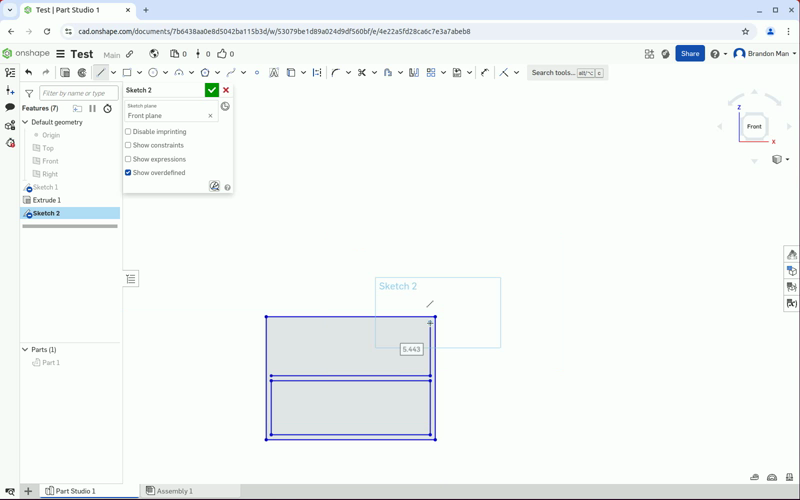
scroll(-6)
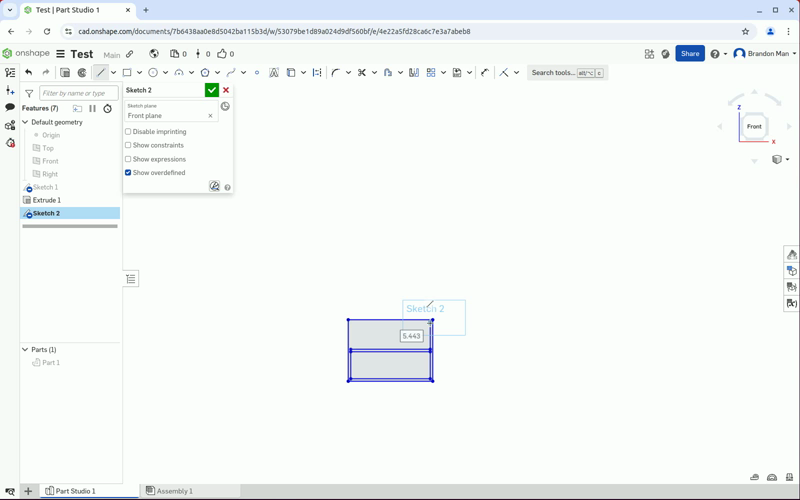
key_up(shift)
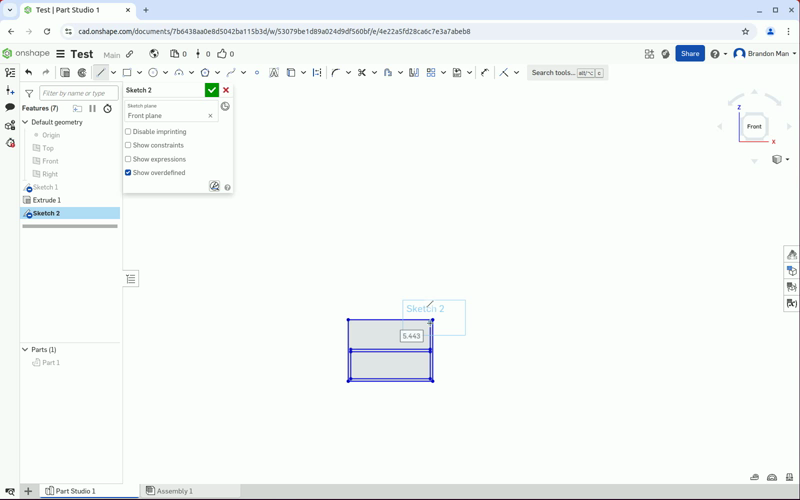
key_down(shift)
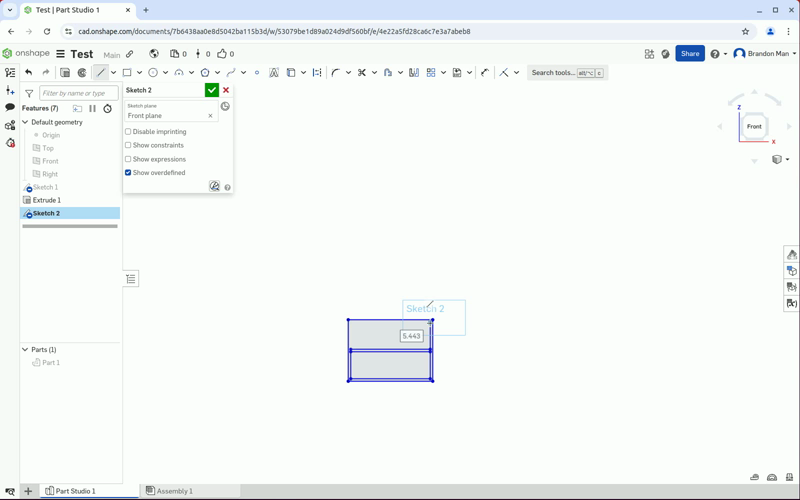
mouse_move(350, 322)
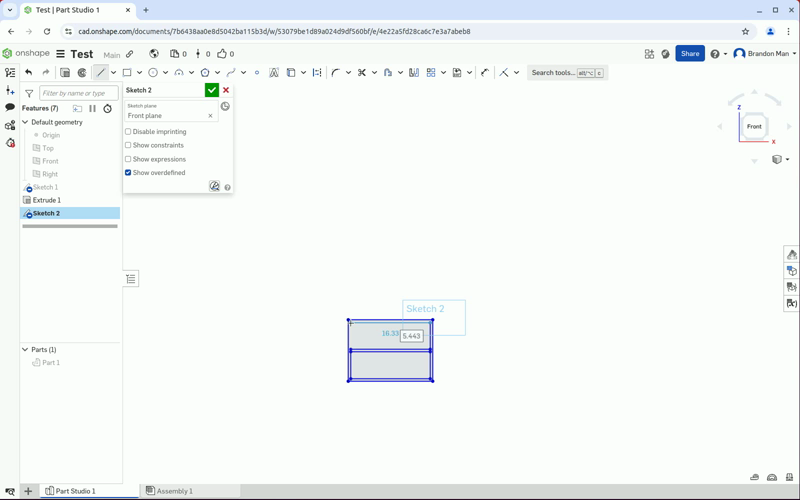
scroll(6)
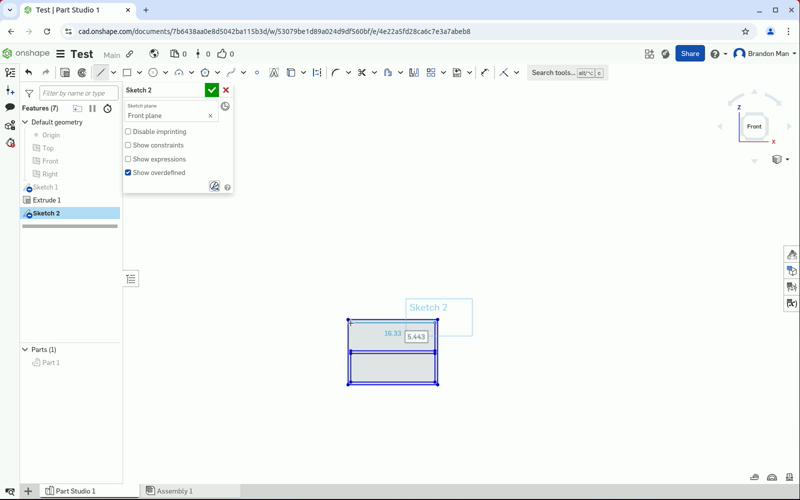
scroll(6)
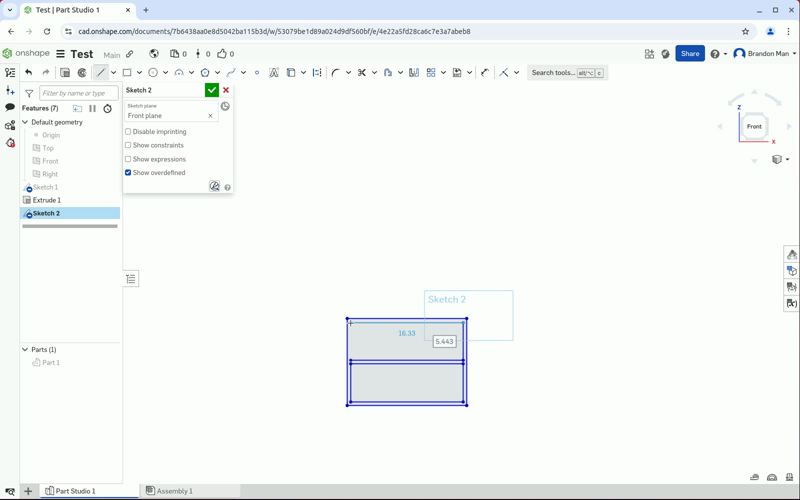
scroll(6)
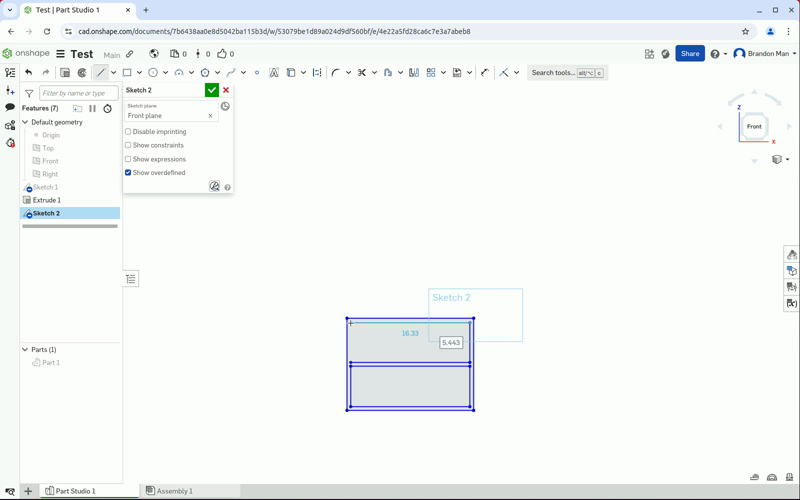
scroll(6)
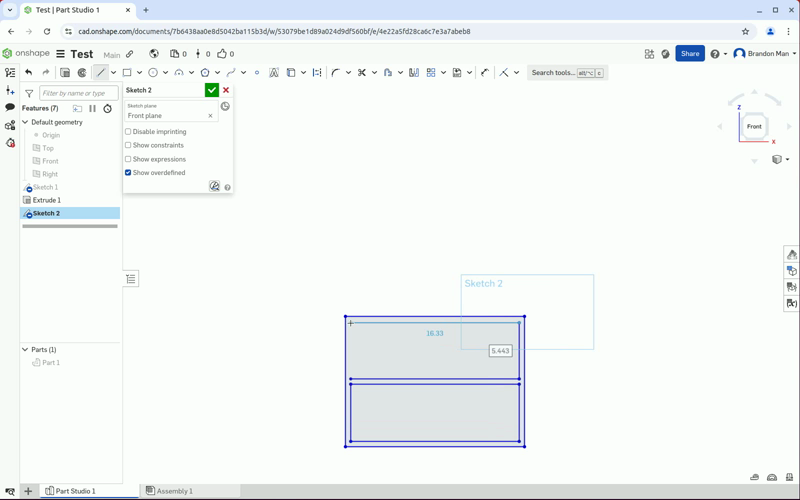
scroll(6)
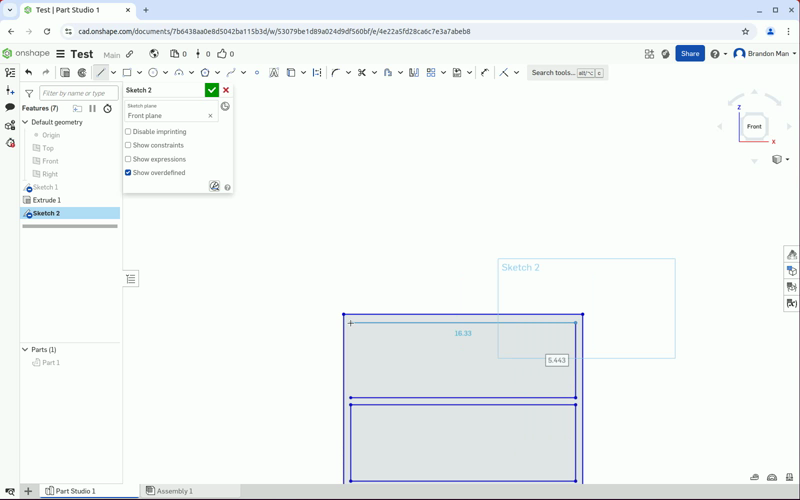
scroll(6)
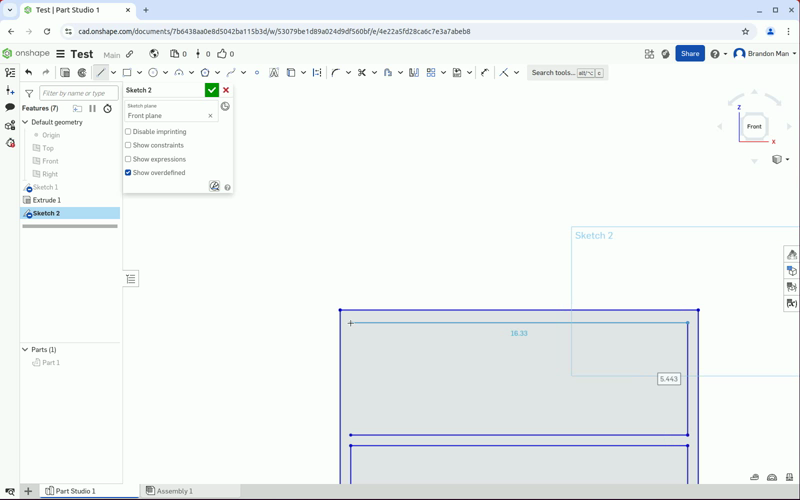
scroll(6)
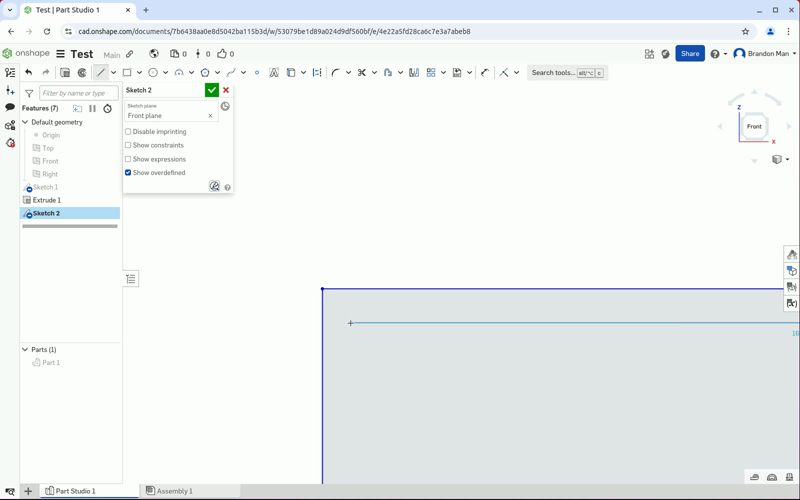
click(350, 322)
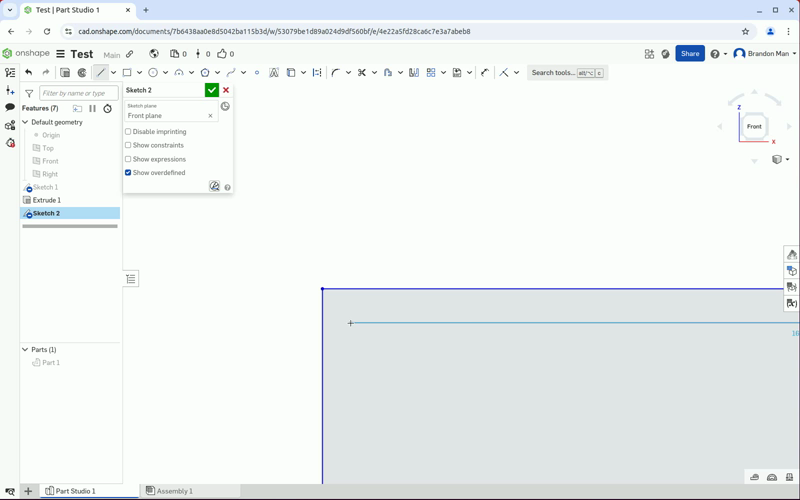
scroll(-6)
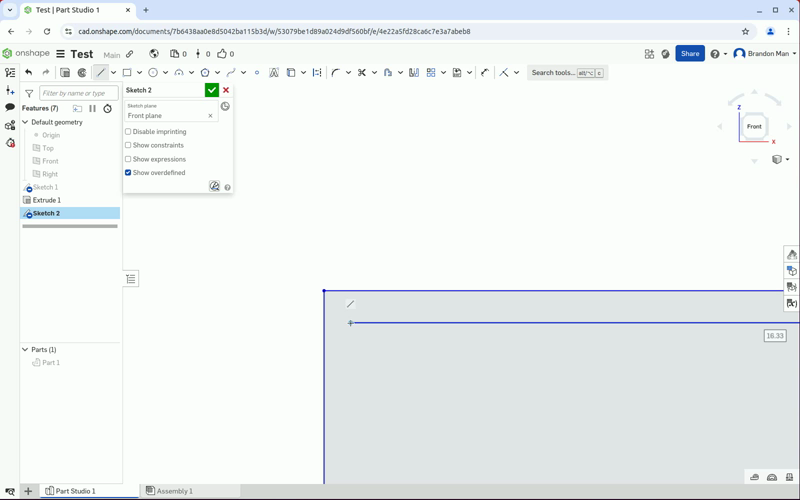
scroll(-6)
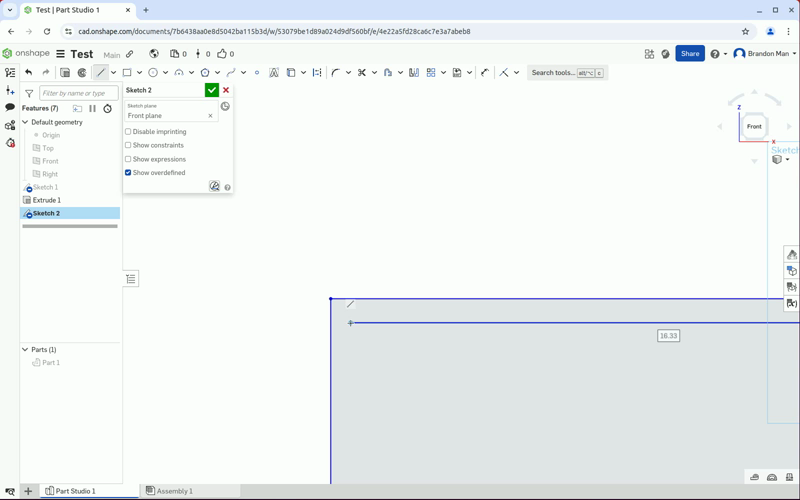
scroll(-6)
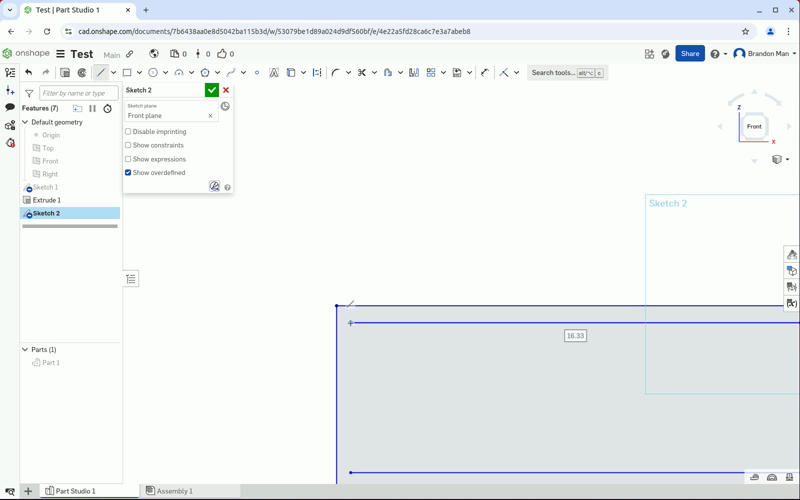
scroll(-6)
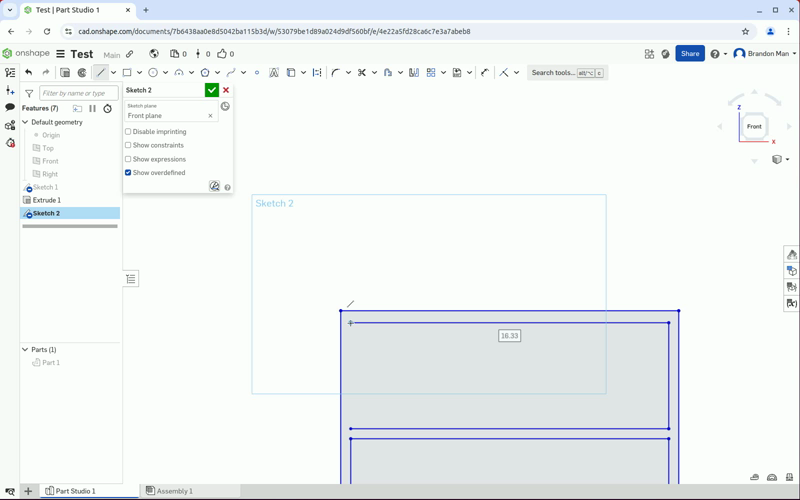
scroll(-6)
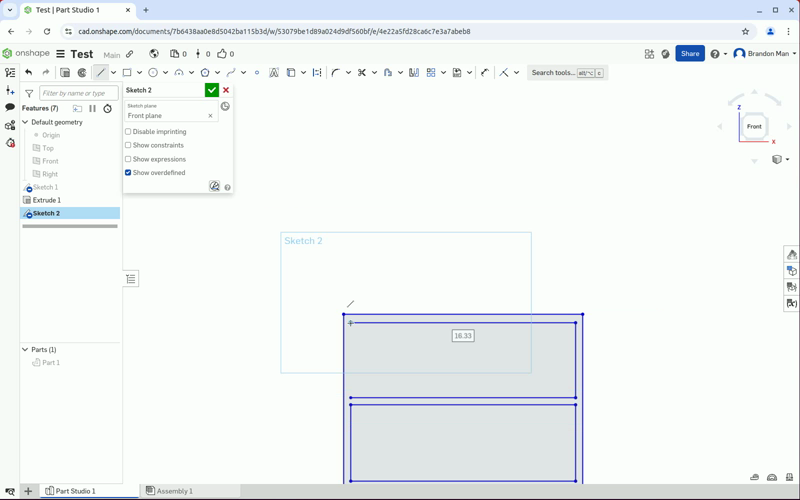
scroll(-6)
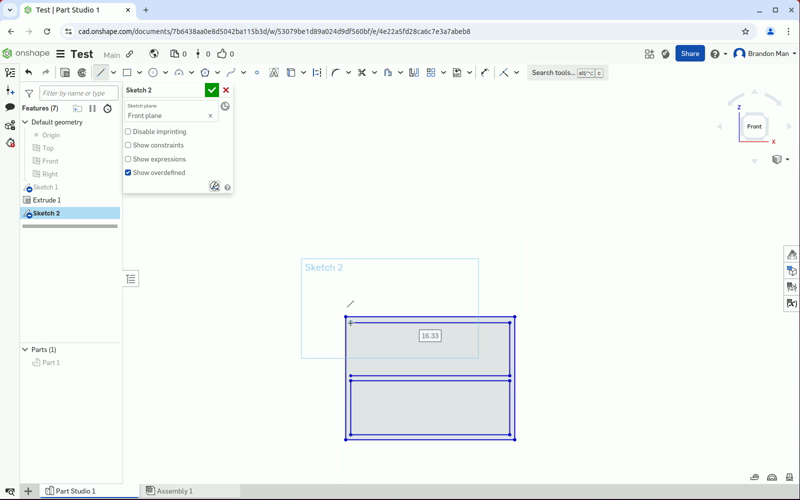
scroll(-6)
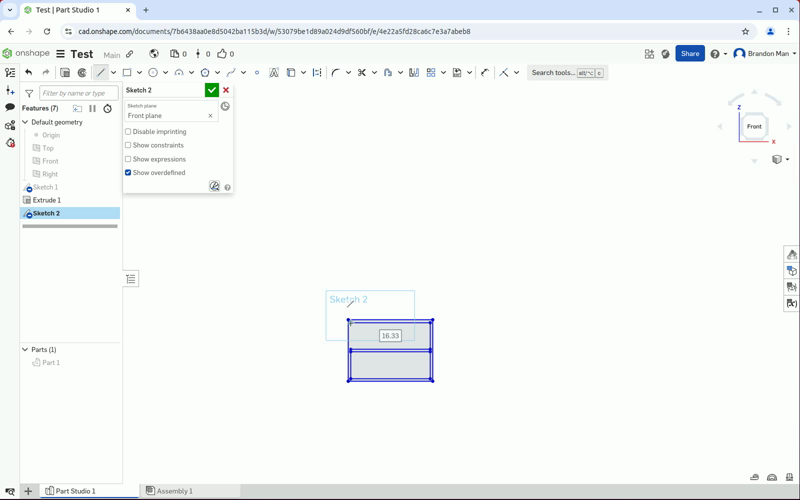
key_up(shift)
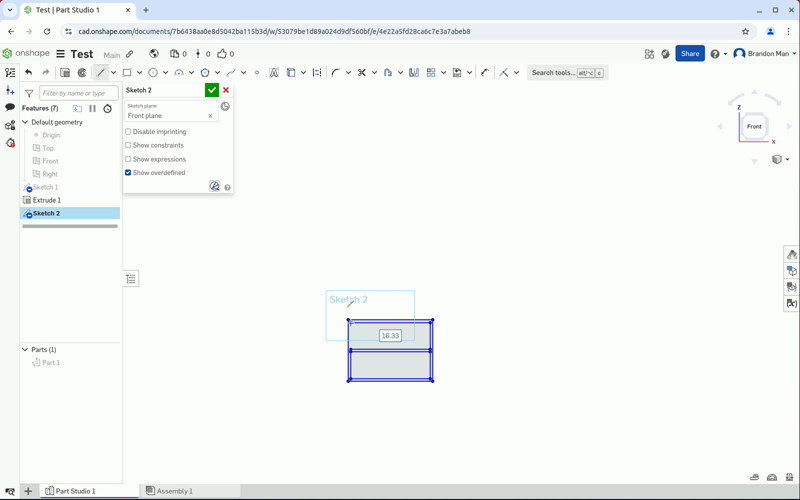
mouse_move(380, 322)
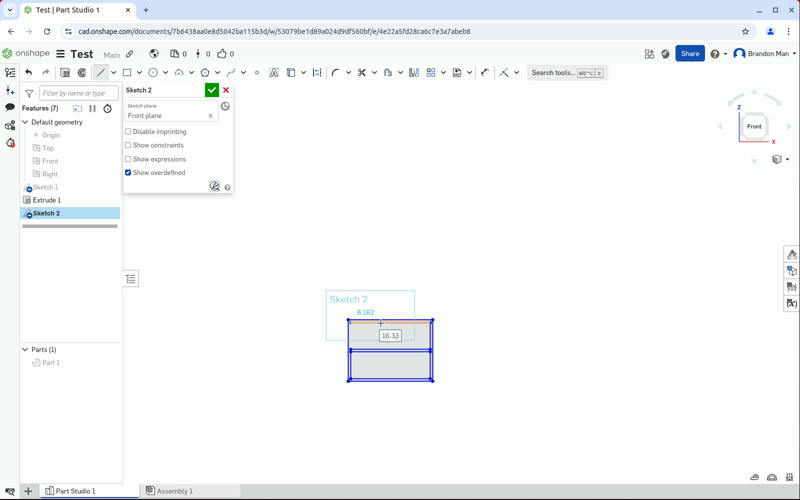
key_down(shift)
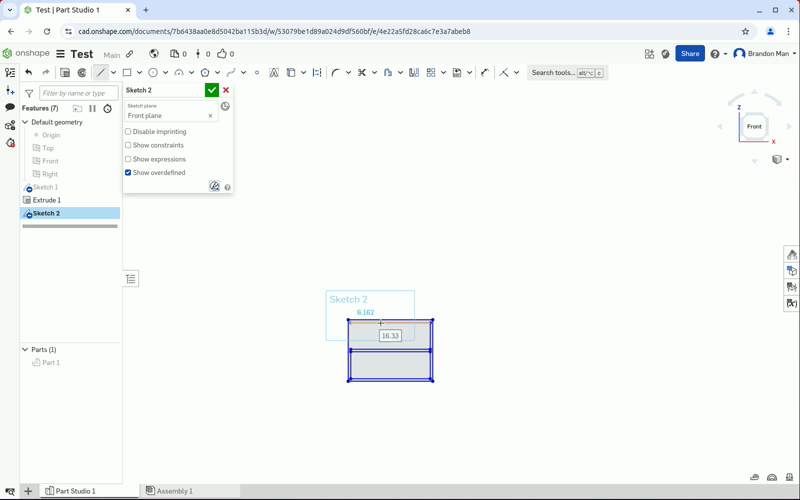
mouse_move(350, 349)
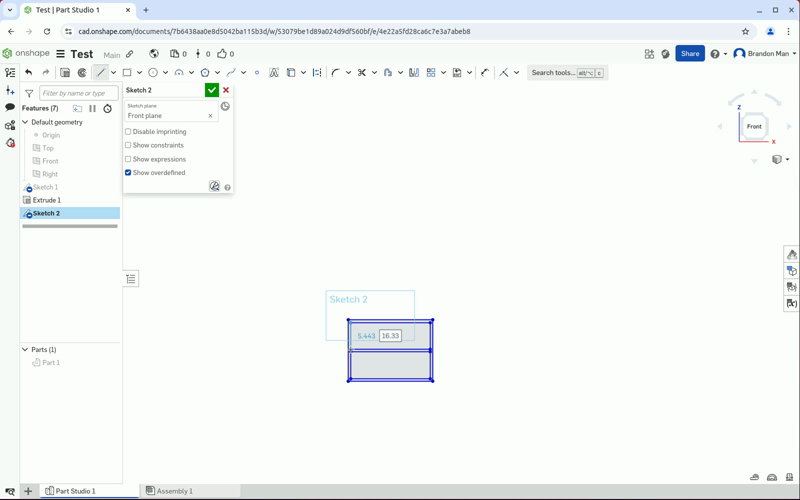
scroll(6)
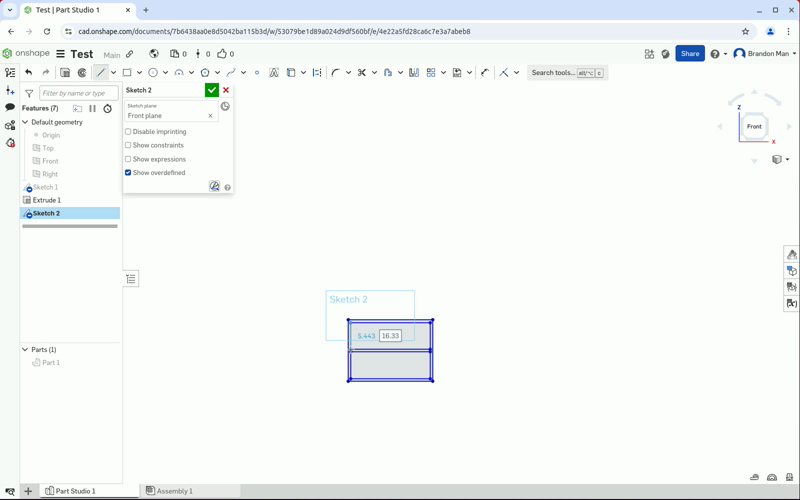
scroll(6)
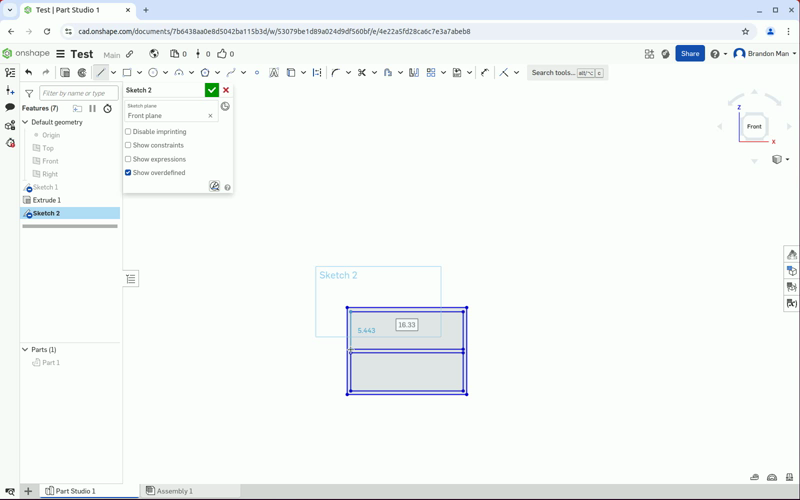
scroll(6)
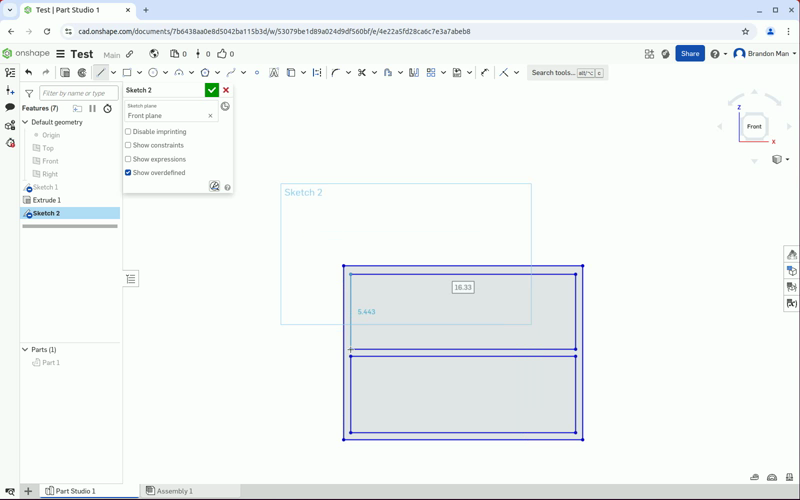
scroll(6)
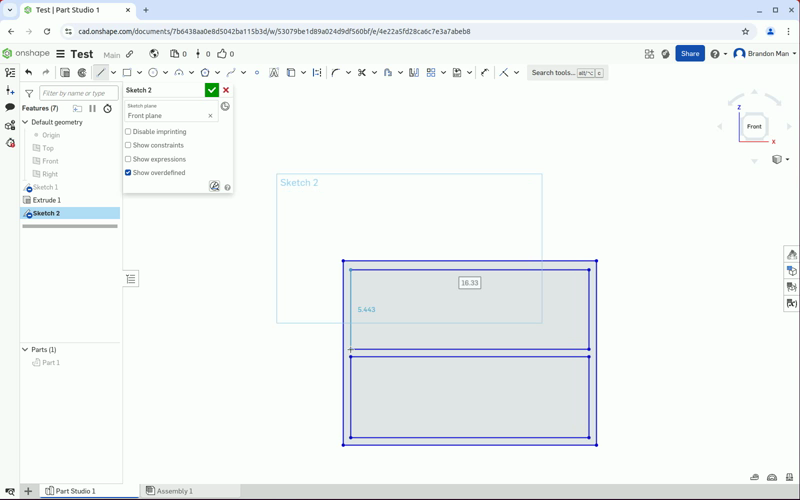
scroll(6)
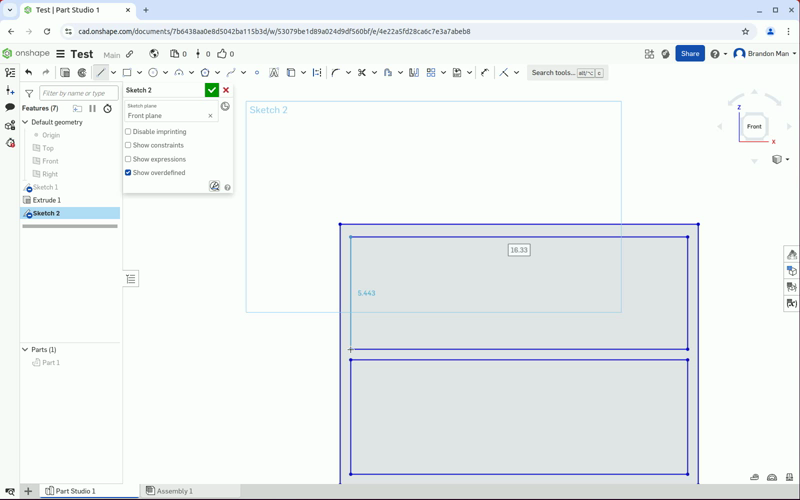
scroll(6)
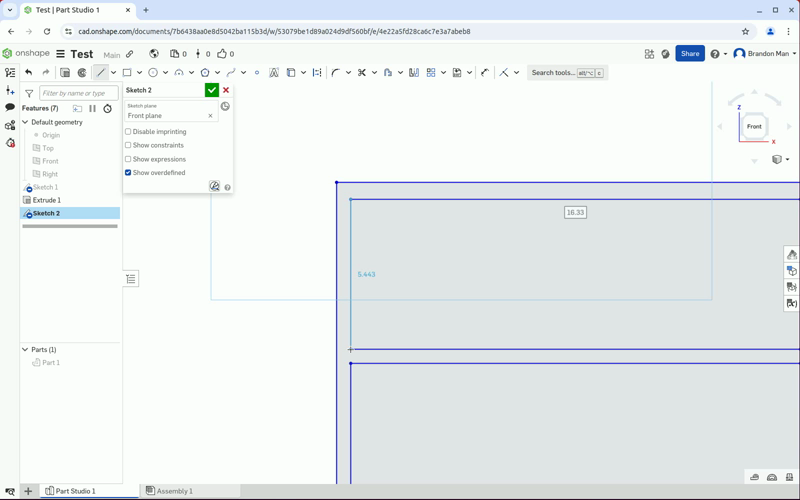
scroll(6)
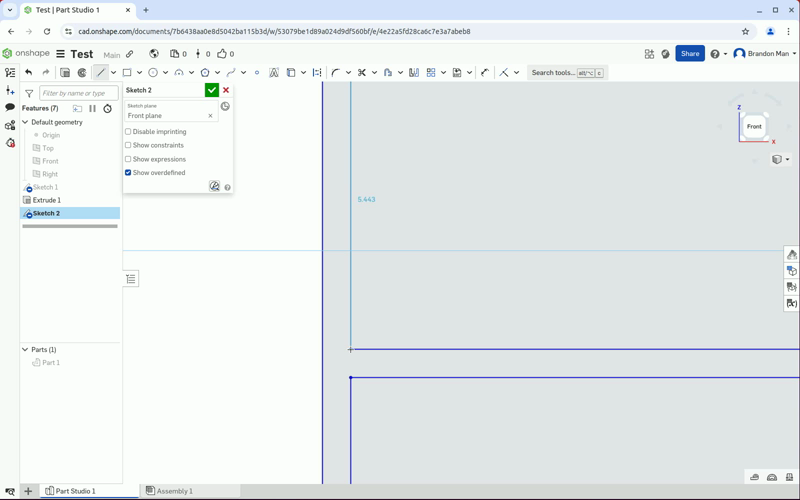
key_up(shift)
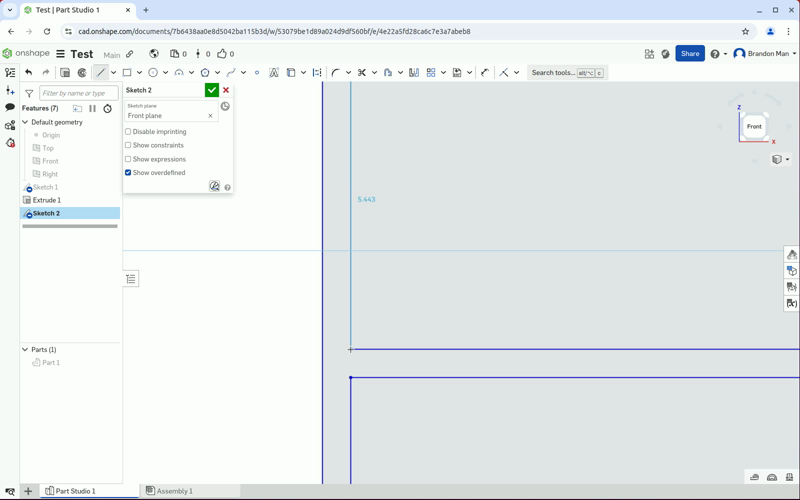
click(350, 349)
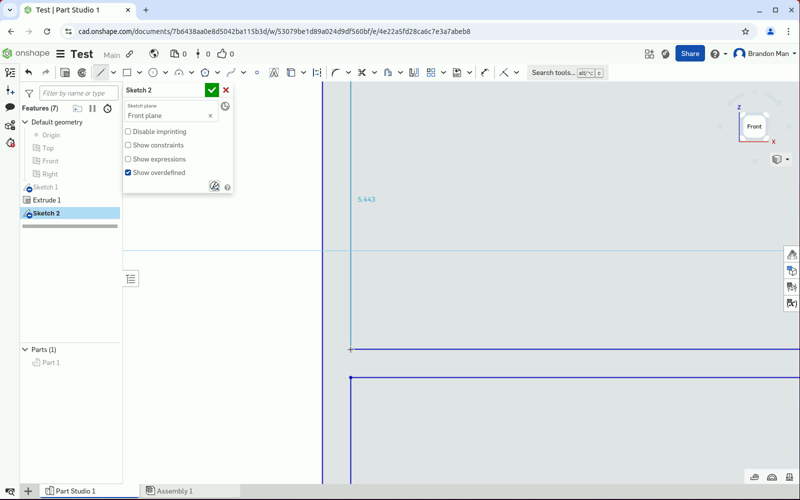
scroll(-6)
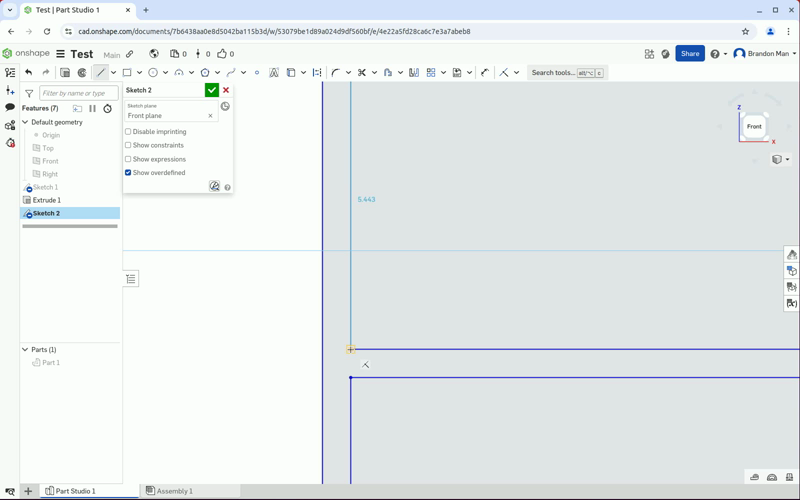
scroll(-6)
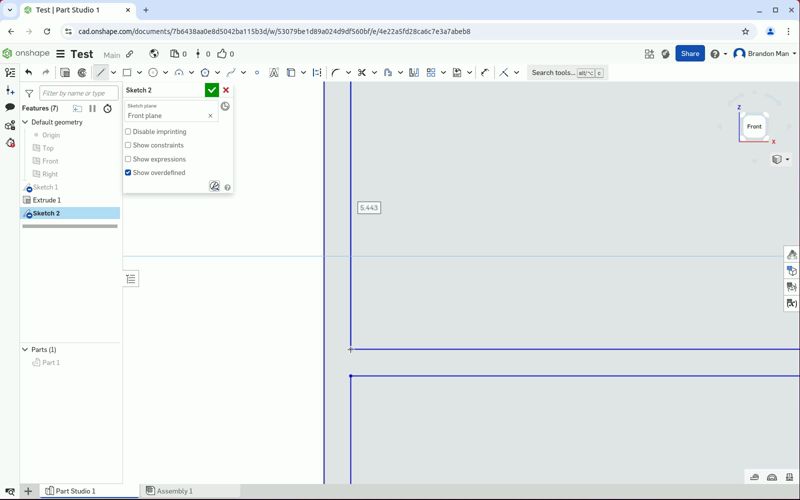
scroll(-6)
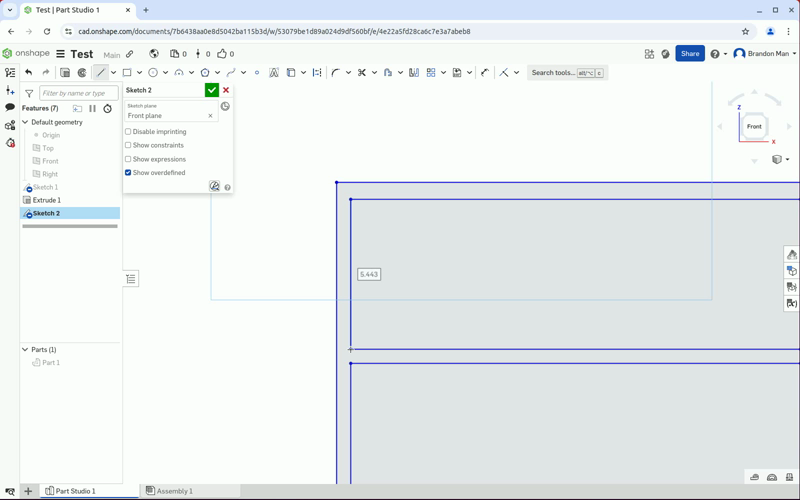
scroll(-6)
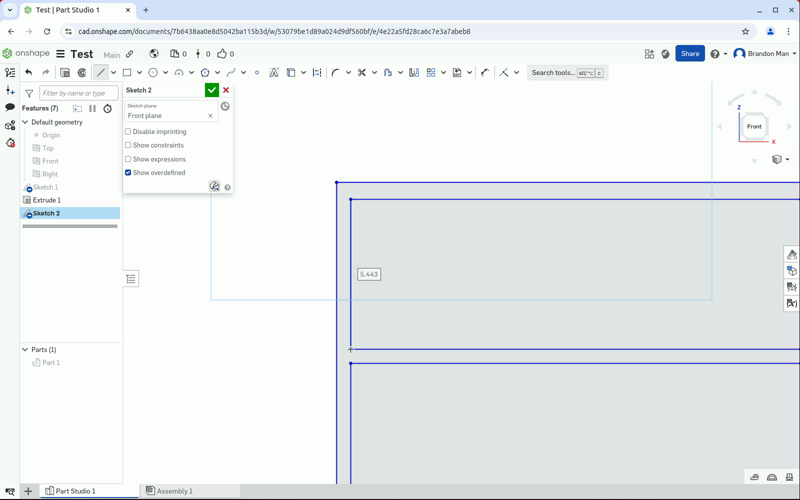
scroll(-6)
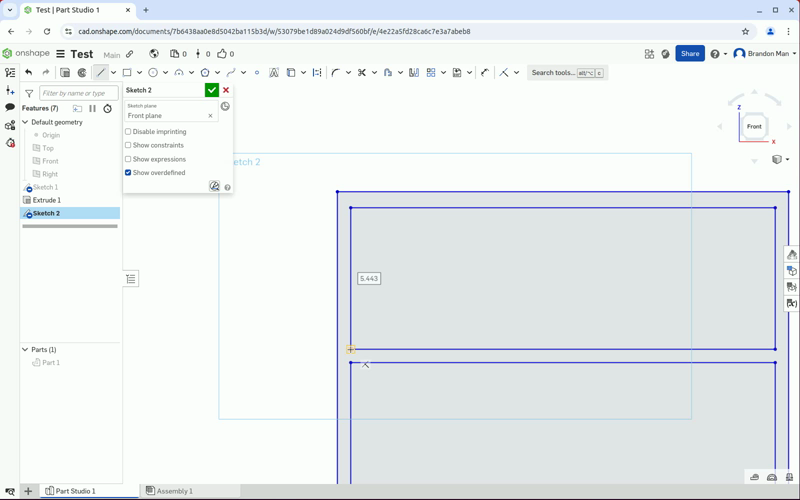
scroll(-6)
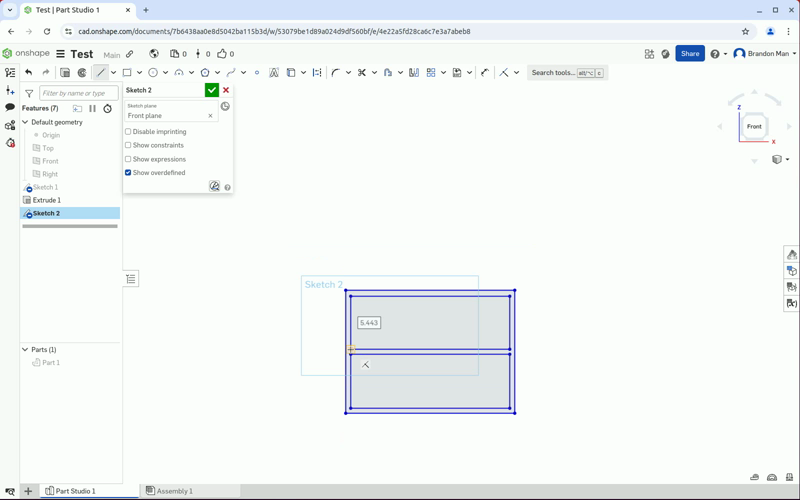
scroll(-6)
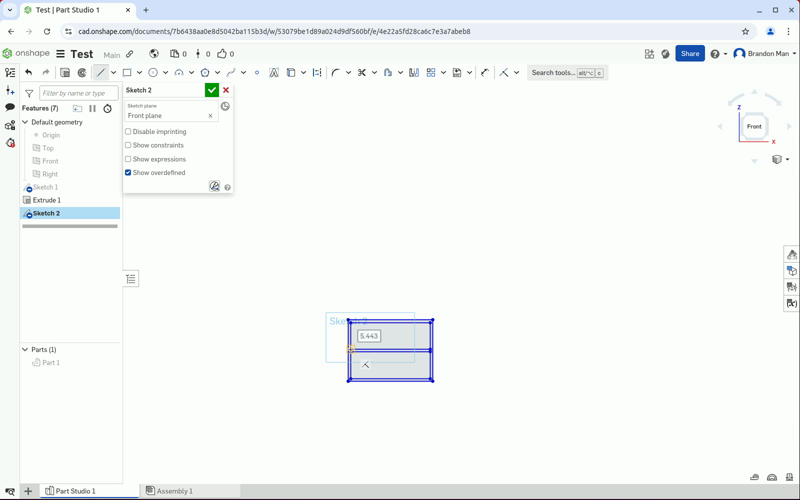
key(esc)
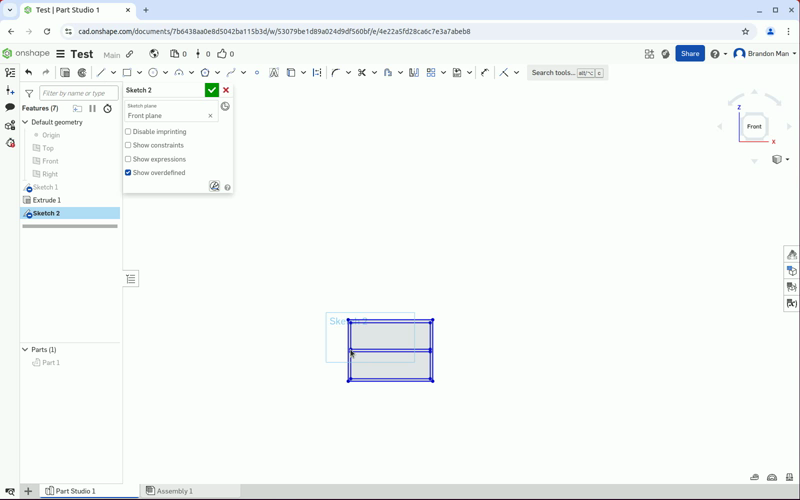
mouse_move(366, 320)
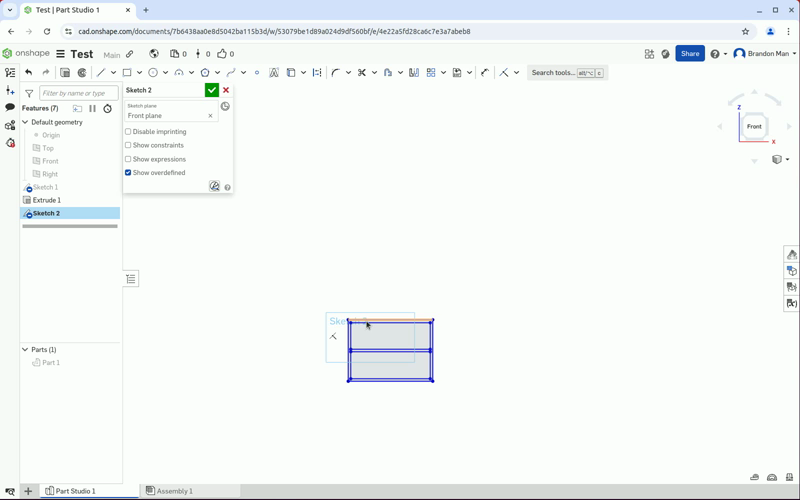
scroll(6)
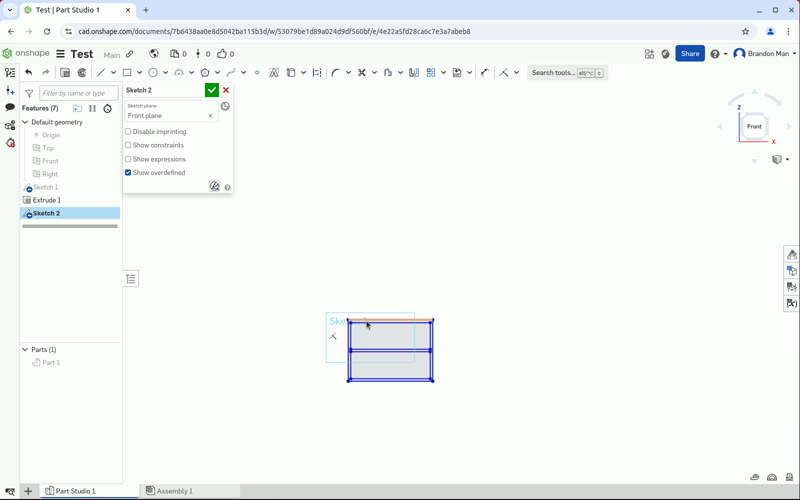
scroll(6)
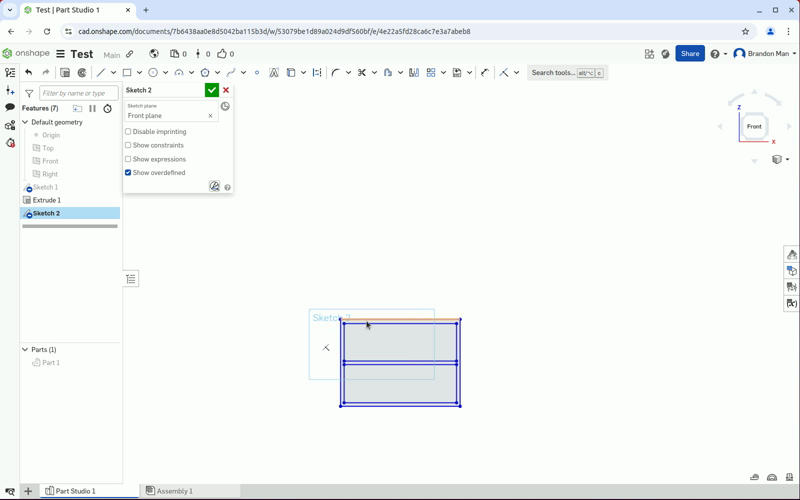
scroll(6)
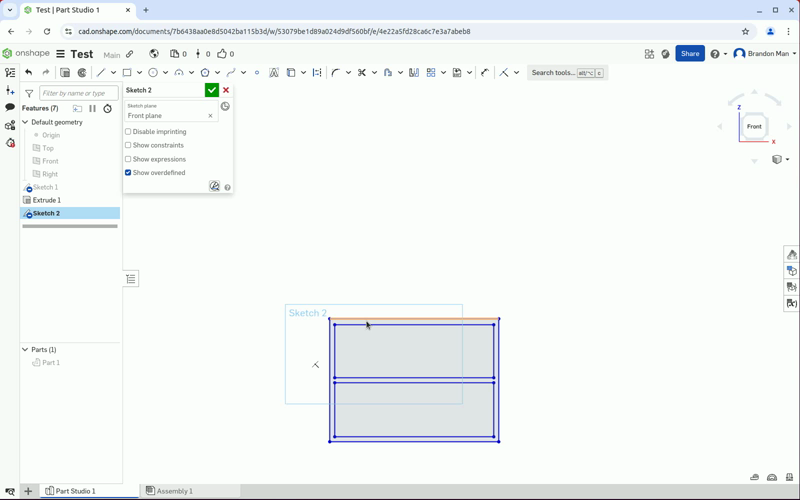
scroll(6)
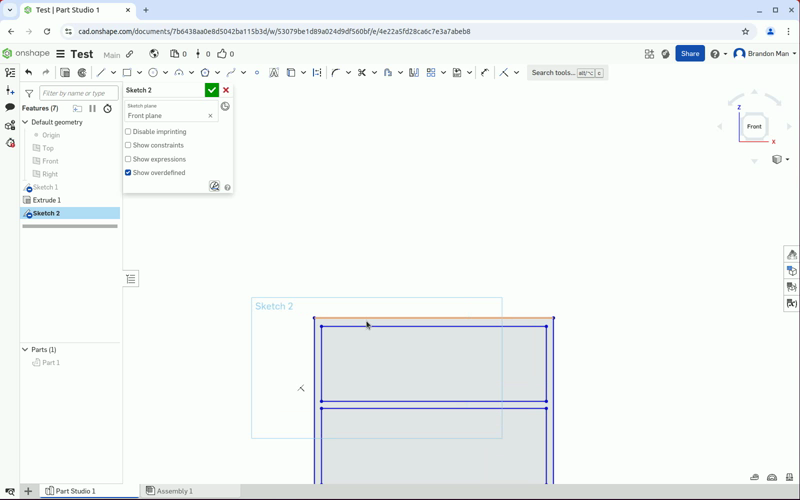
scroll(6)
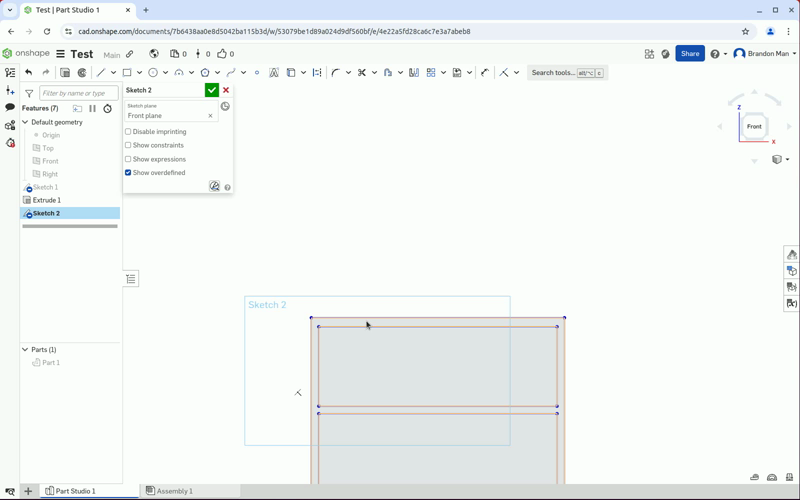
scroll(6)
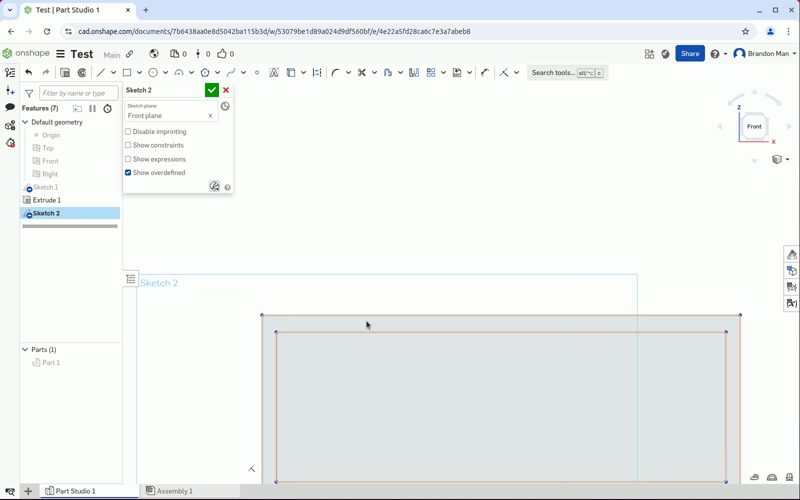
scroll(6)
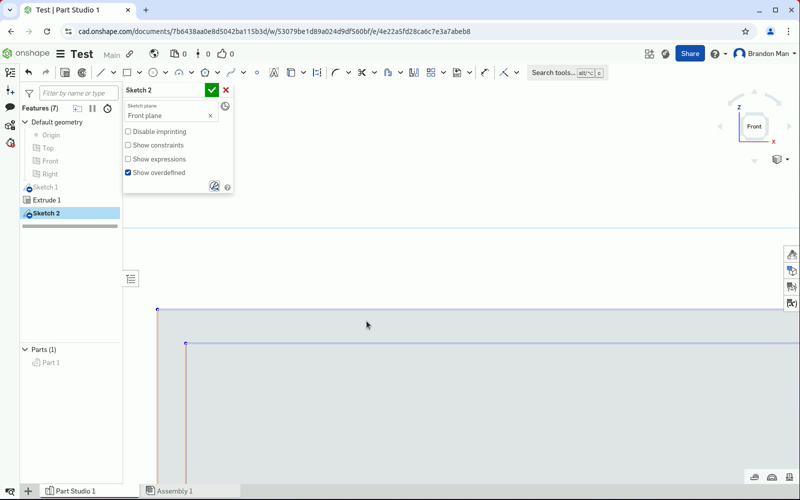
click(366, 320)
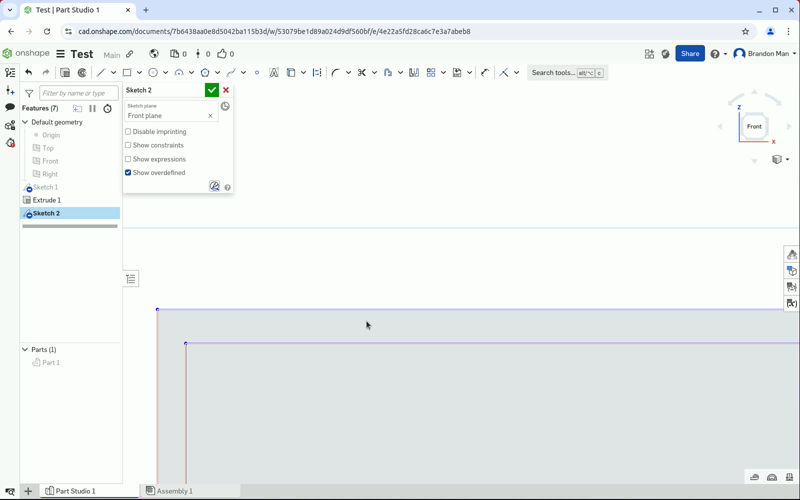
scroll(-6)
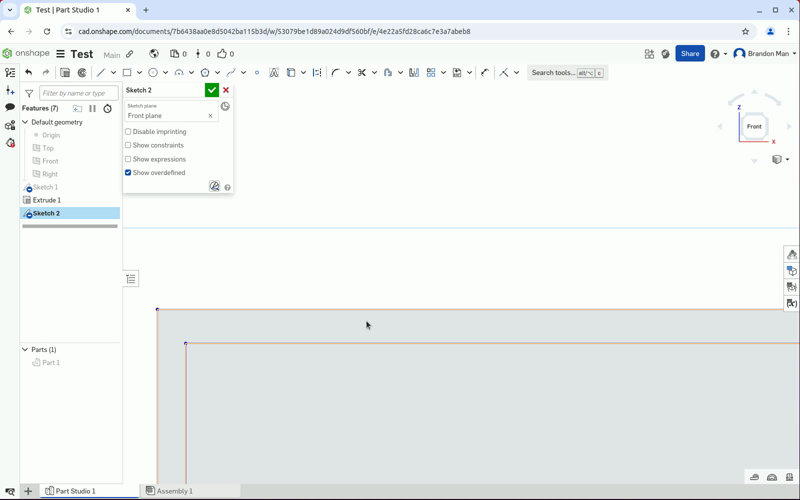
scroll(-6)
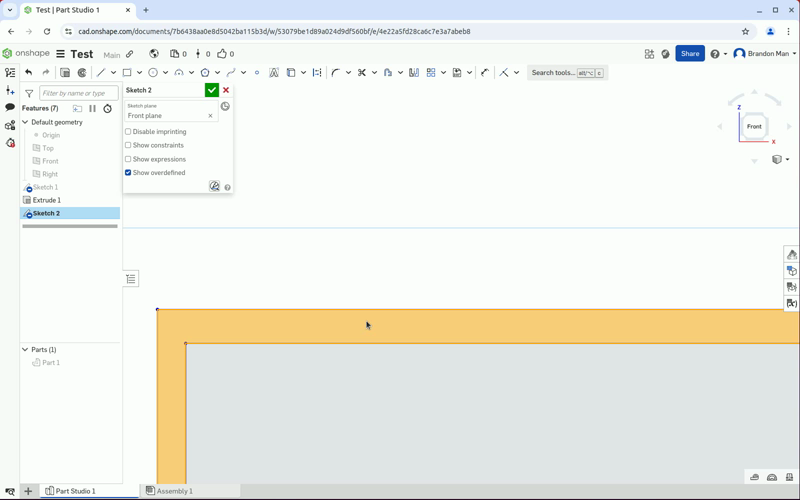
scroll(-6)
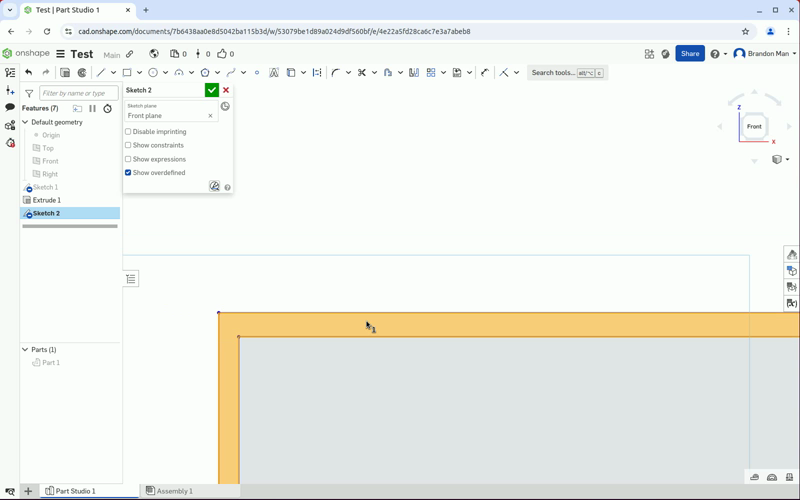
scroll(-6)
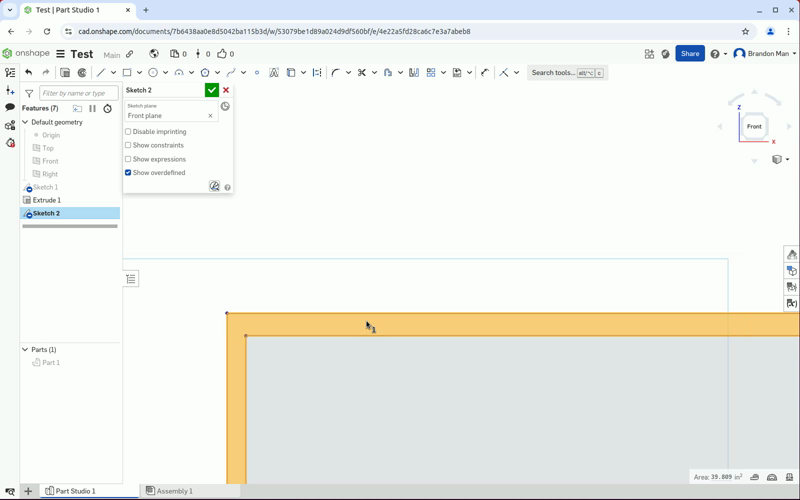
scroll(-6)
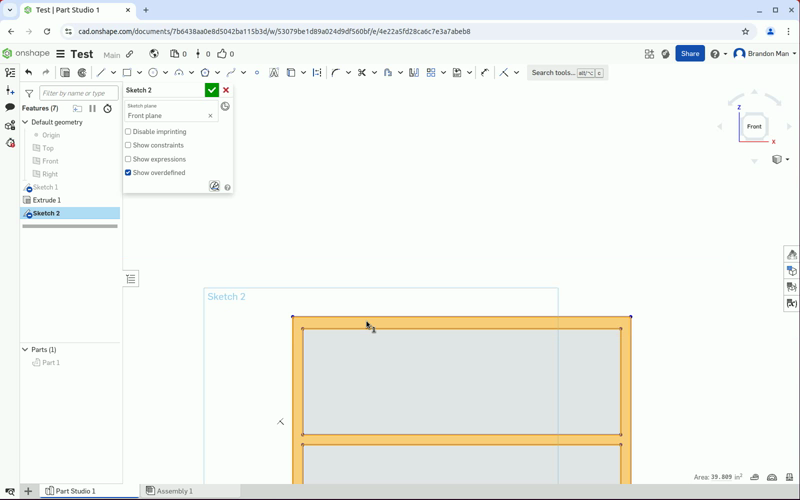
scroll(-6)
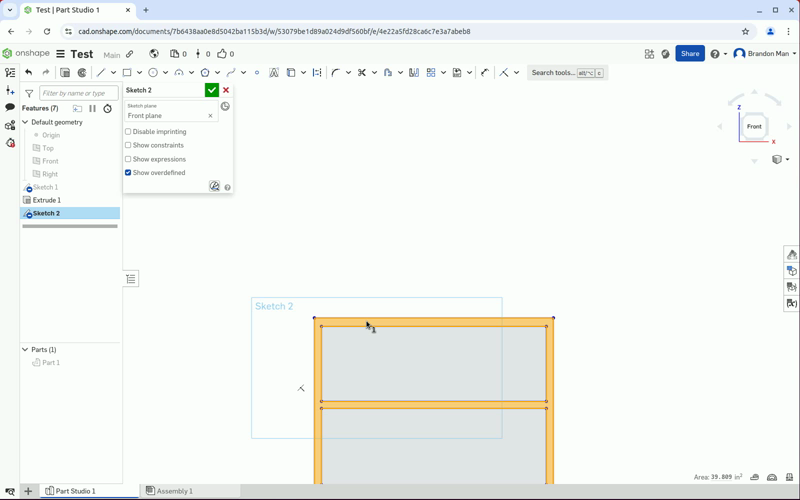
scroll(-6)
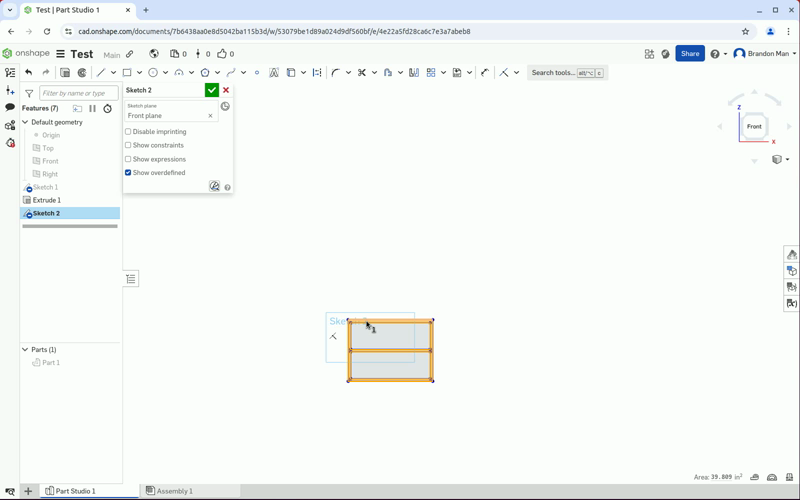
mouse_move(73, 352)
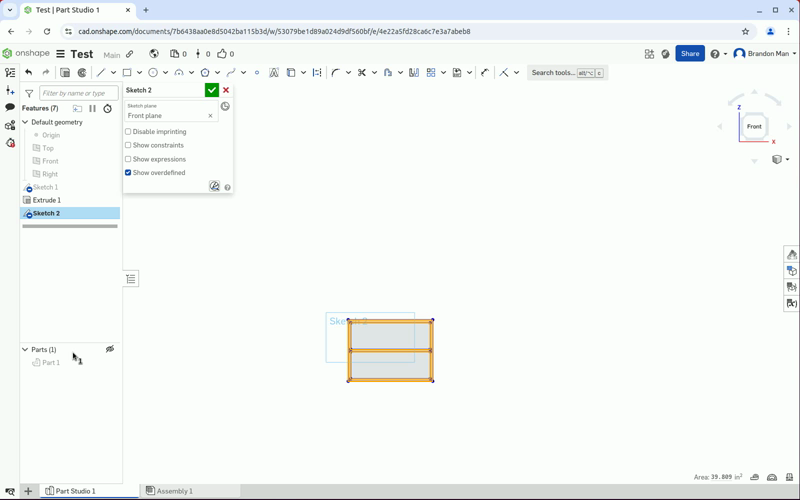
key(shift+y)
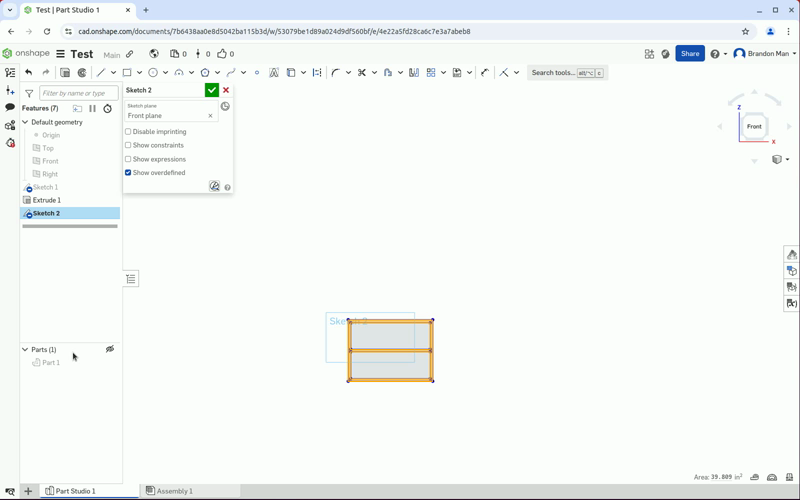
key(shift+e)
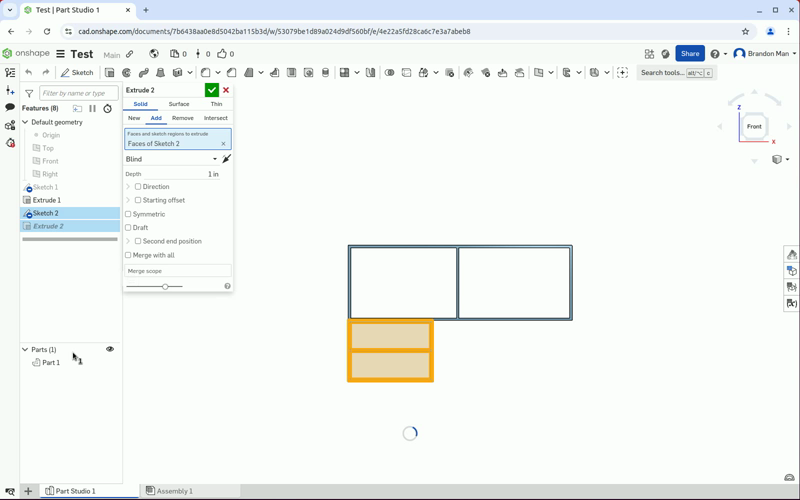
mouse_move(143, 106)
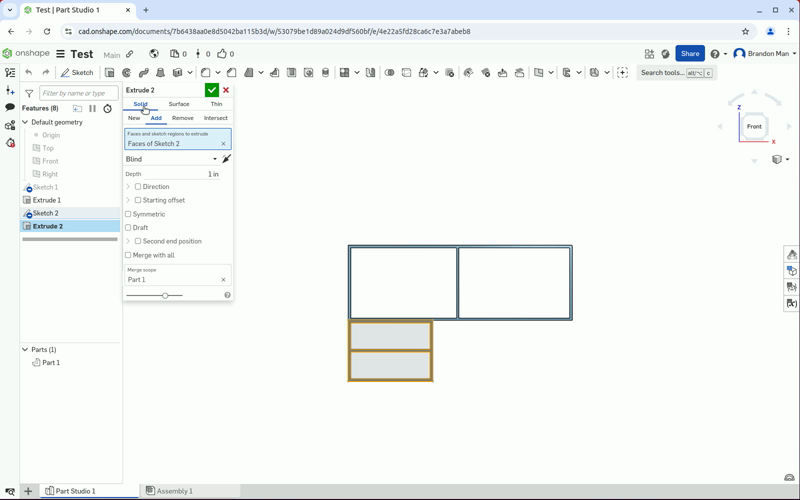
click(143, 106)
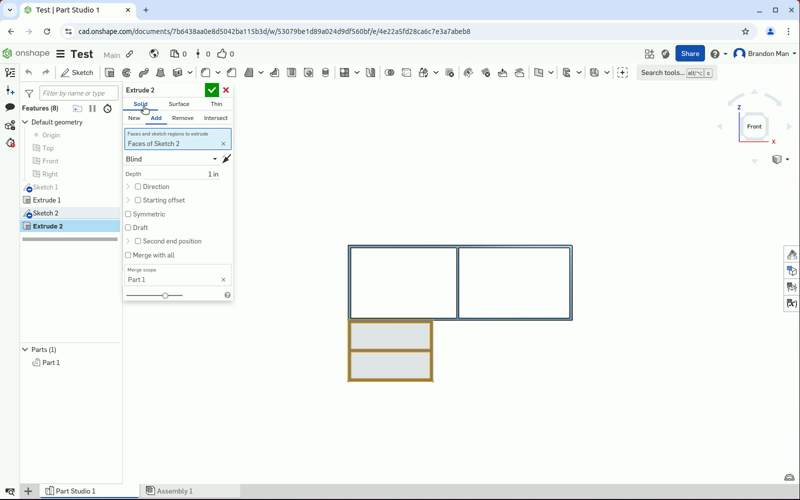
mouse_move(137, 120)
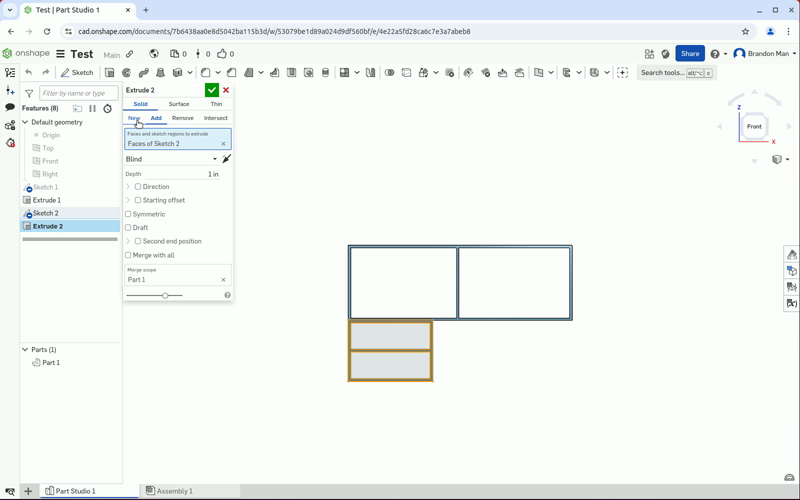
click(137, 120)
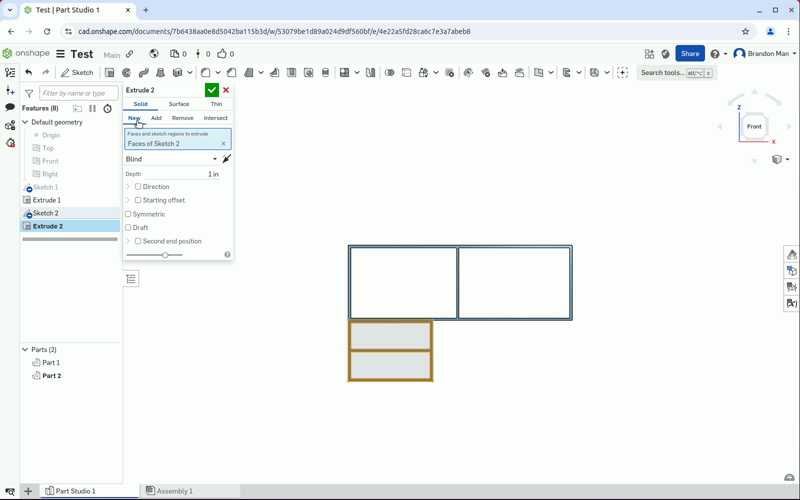
key(tab, 4)
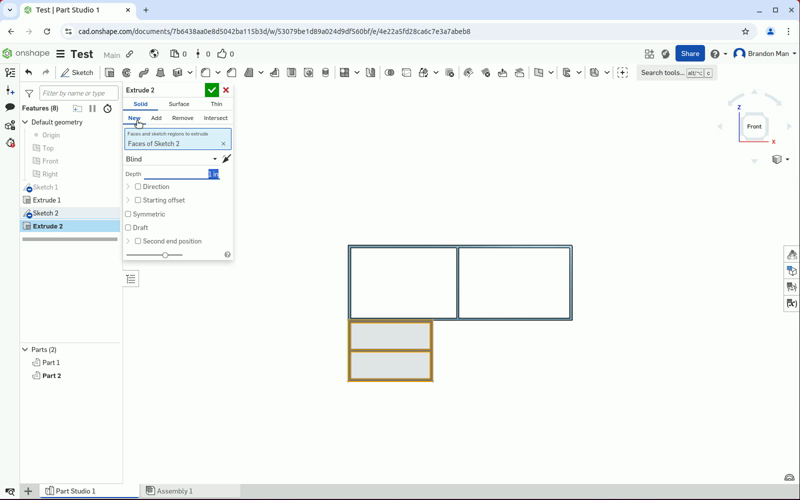
text(-5.055)
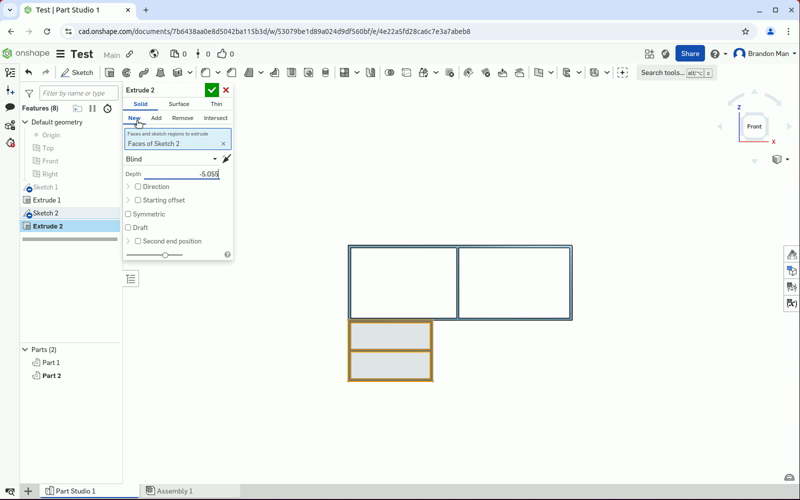
key(enter)
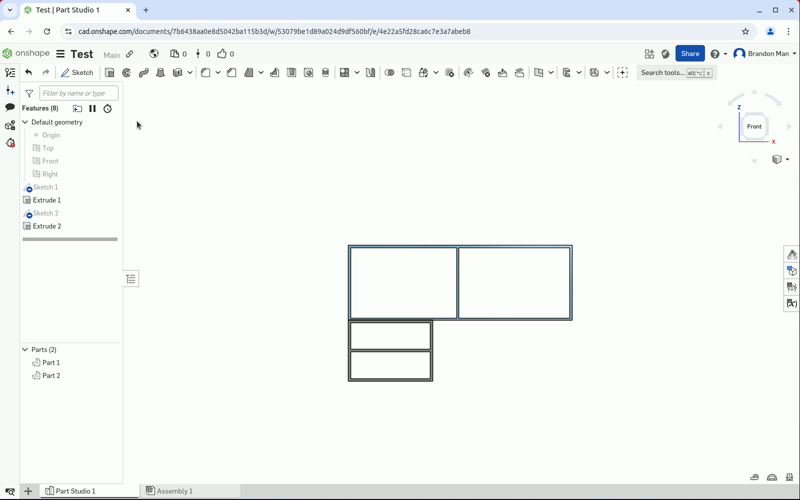
key(shift+h)
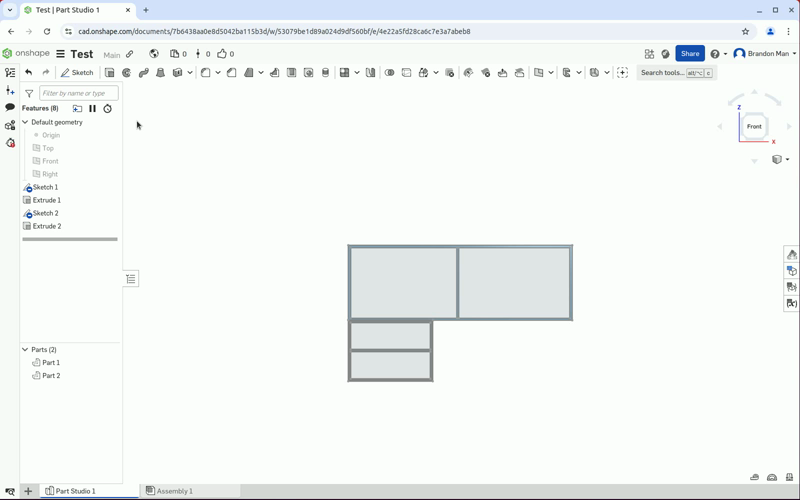
key(shift+h)
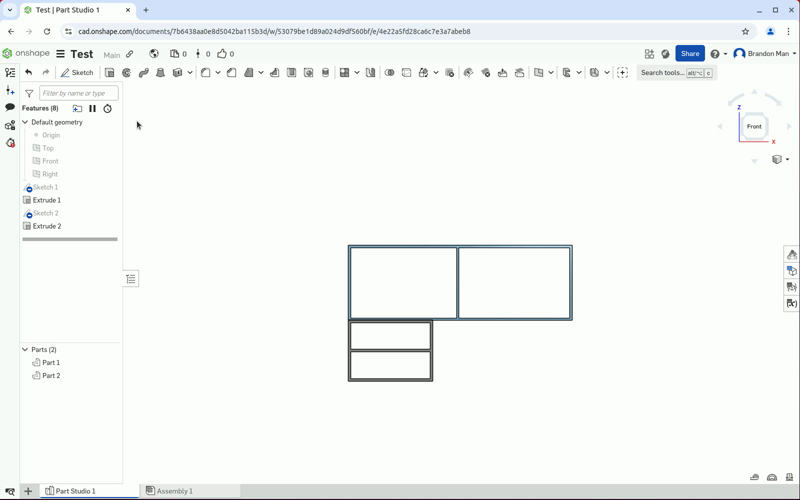
mouse_move(73, 189)
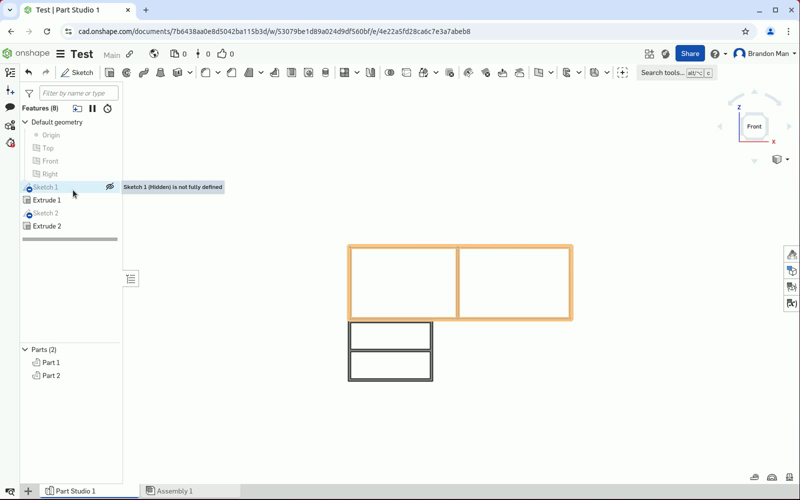
click(73, 189)
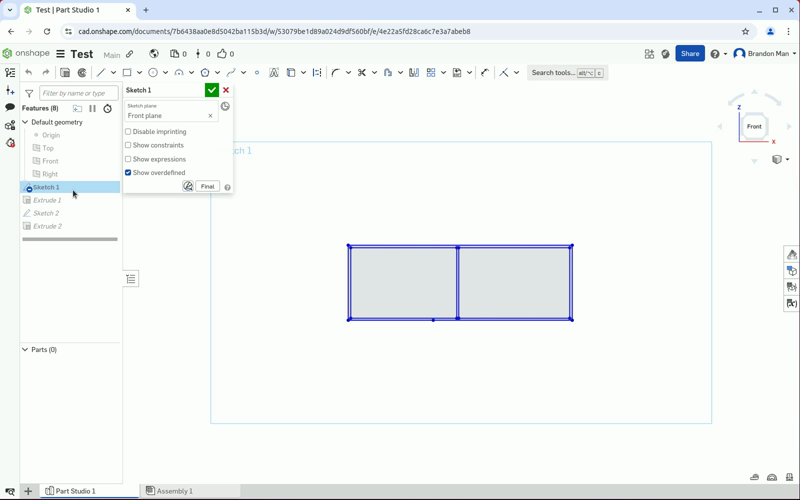
mouse_move(229, 92)
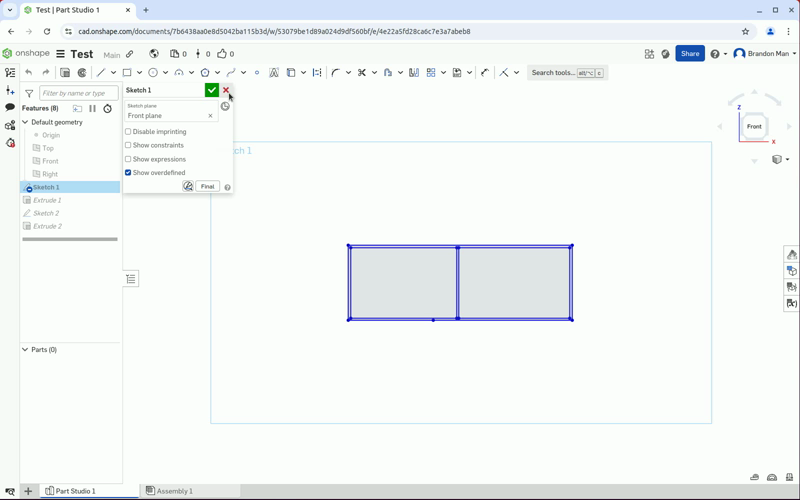
click(229, 92)
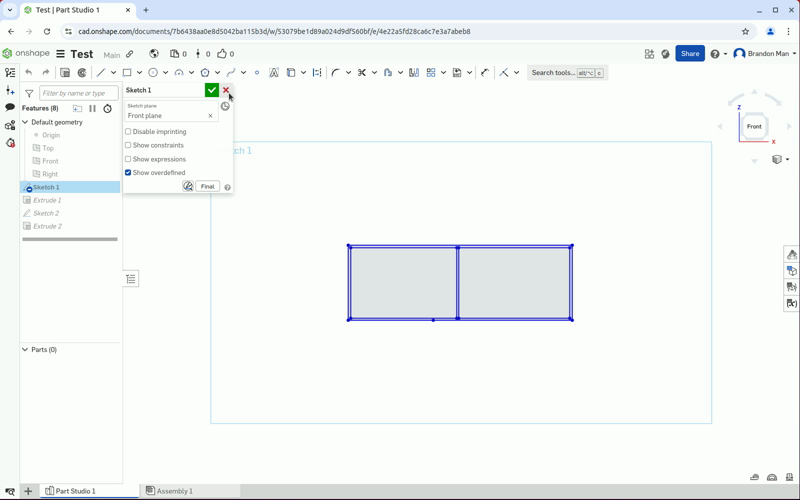
key(shift+s)
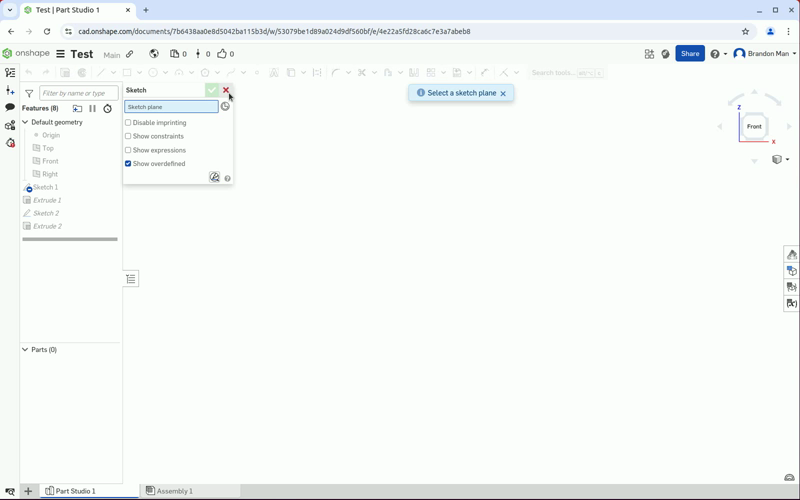
mouse_move(73, 163)
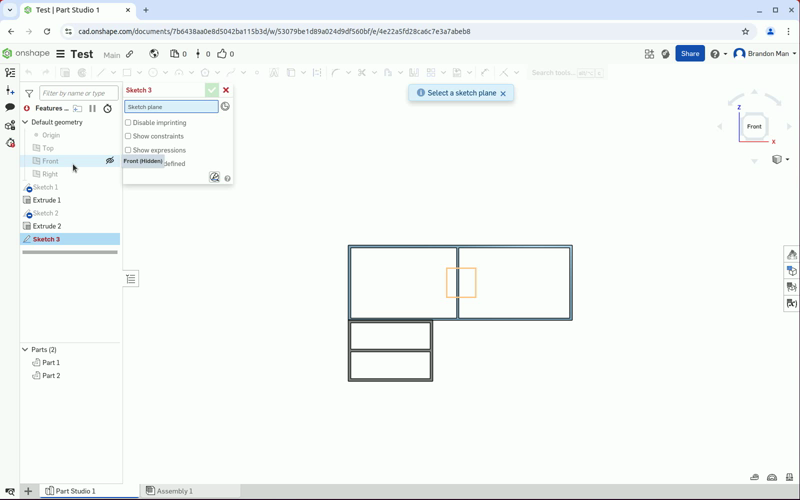
click(73, 163)
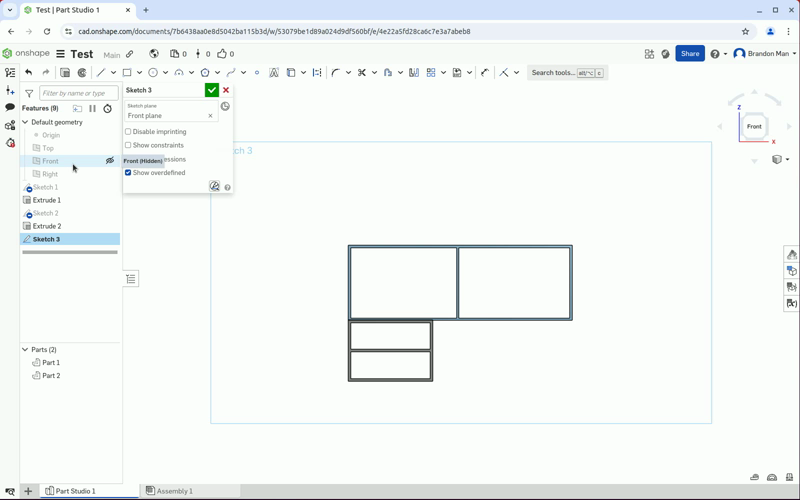
mouse_move(73, 352)
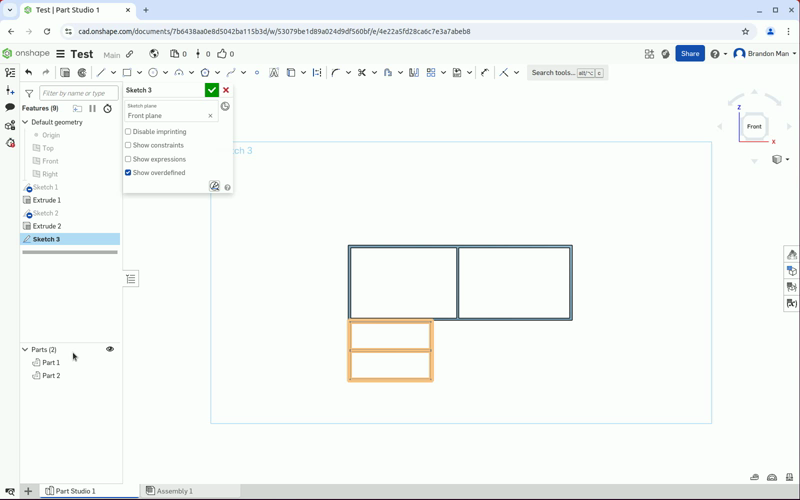
key(y)
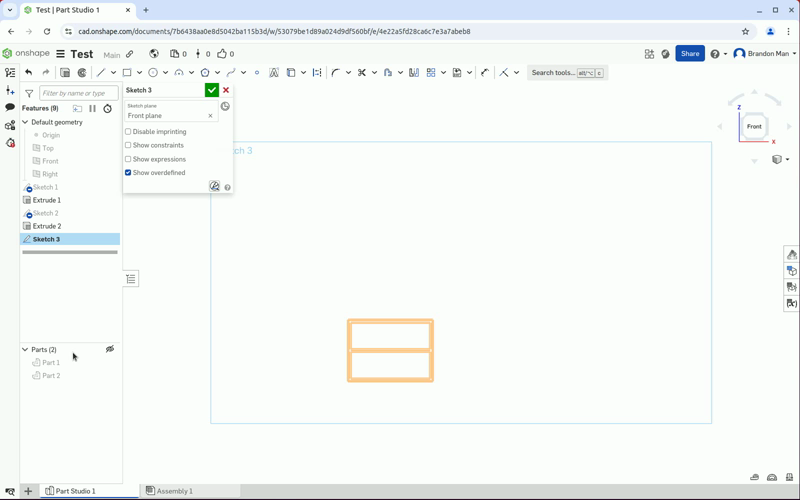
key(l)
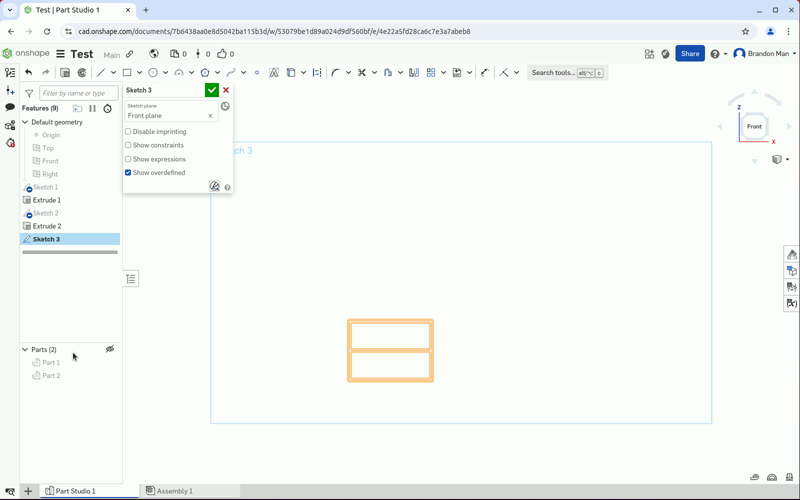
key_down(shift)
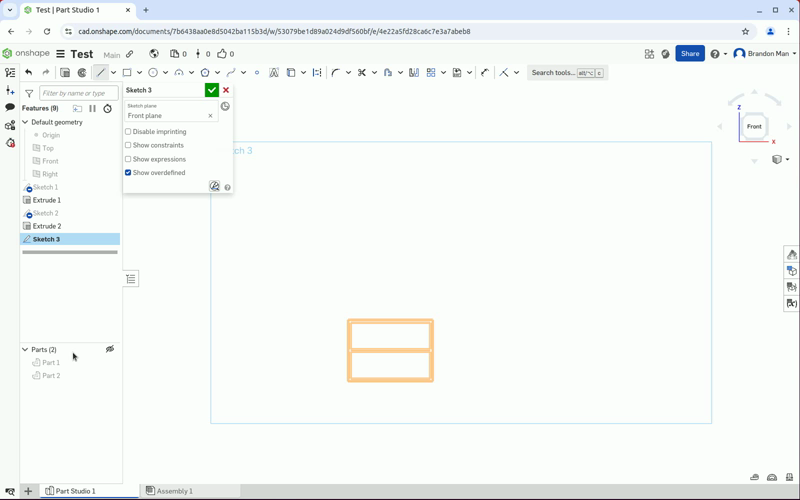
mouse_move(432, 381)
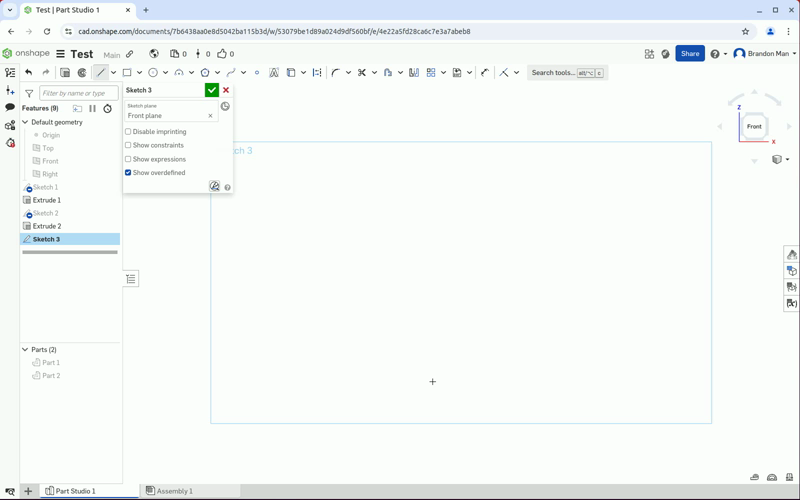
click(432, 381)
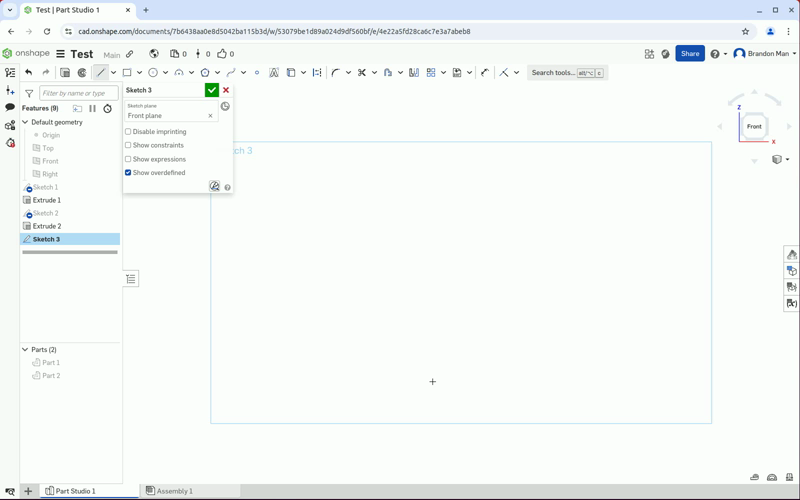
key_up(shift)
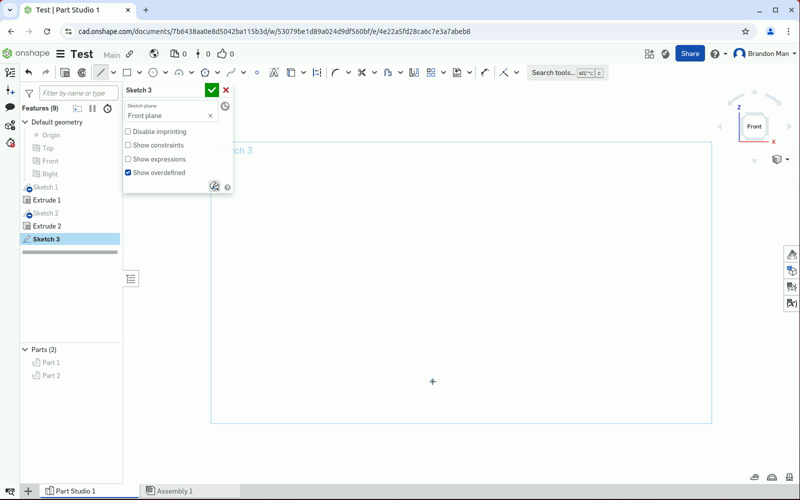
key_down(shift)
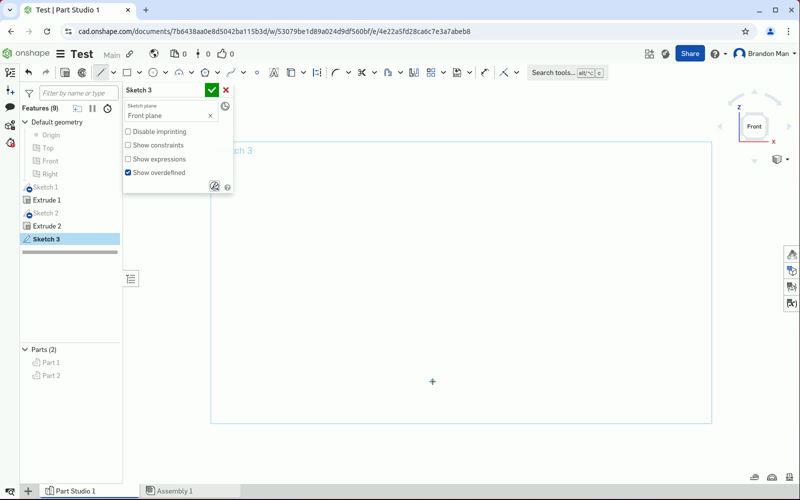
mouse_move(573, 381)
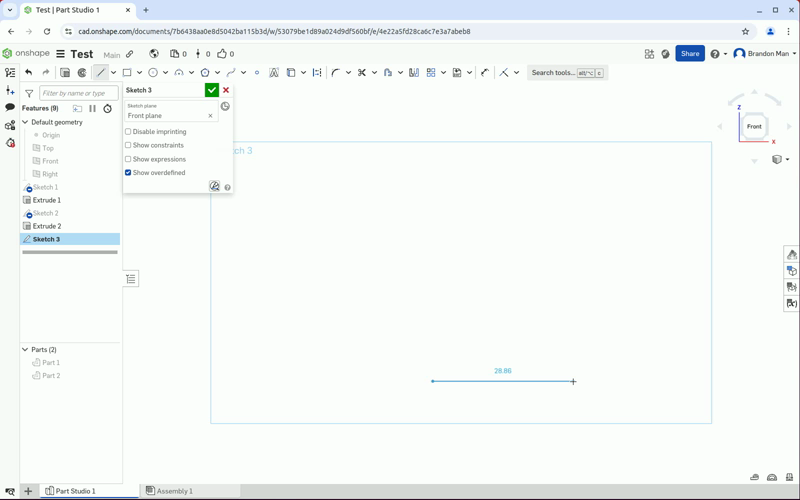
click(573, 381)
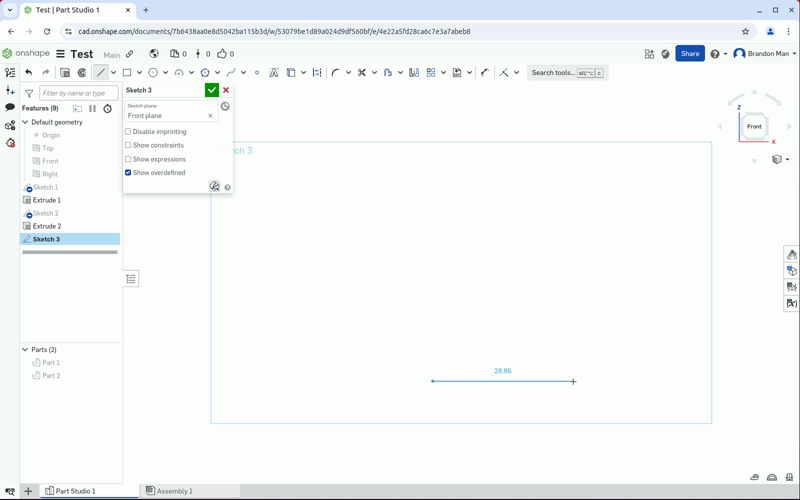
key_up(shift)
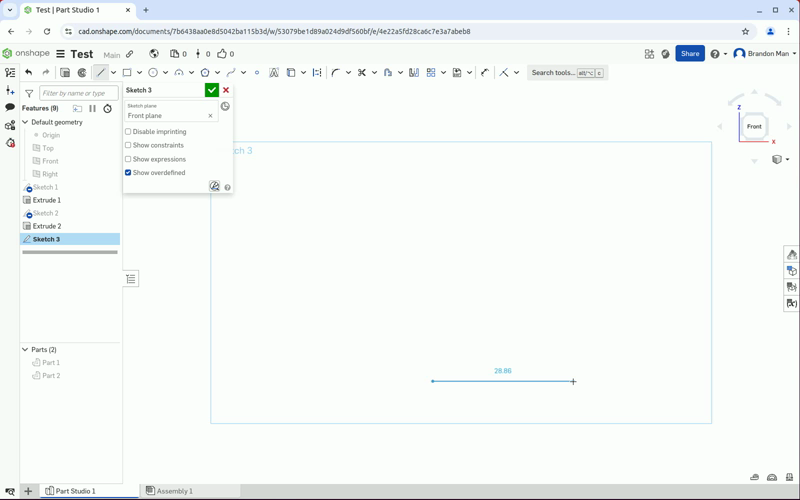
key_down(shift)
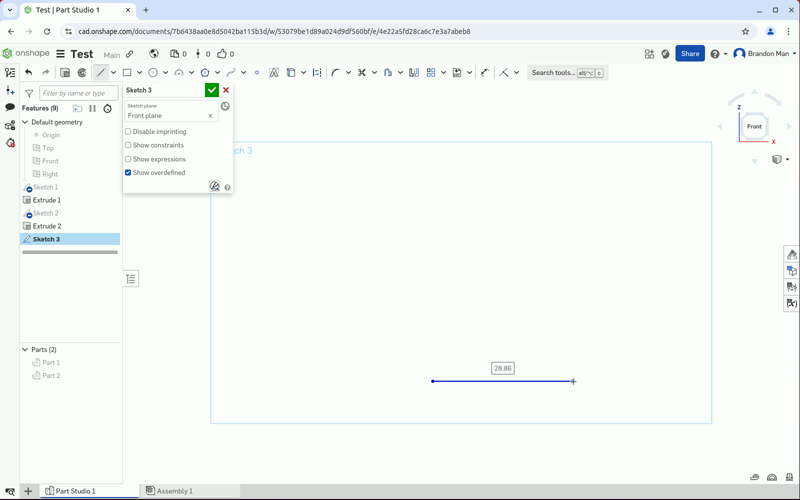
mouse_move(573, 320)
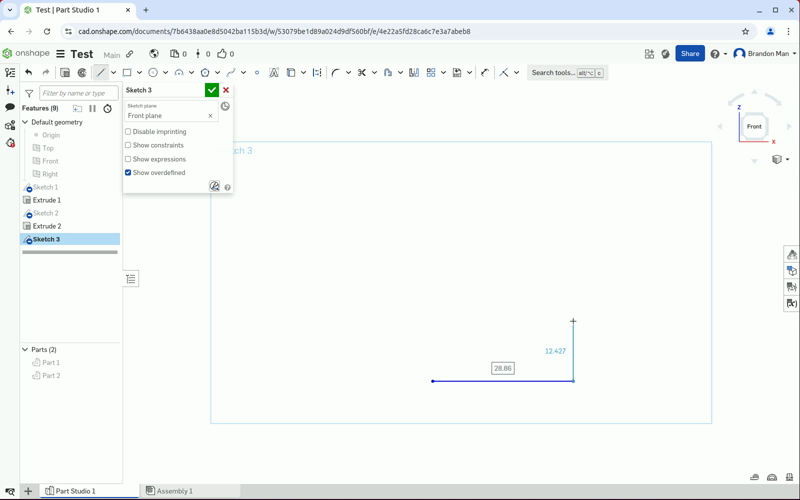
click(573, 320)
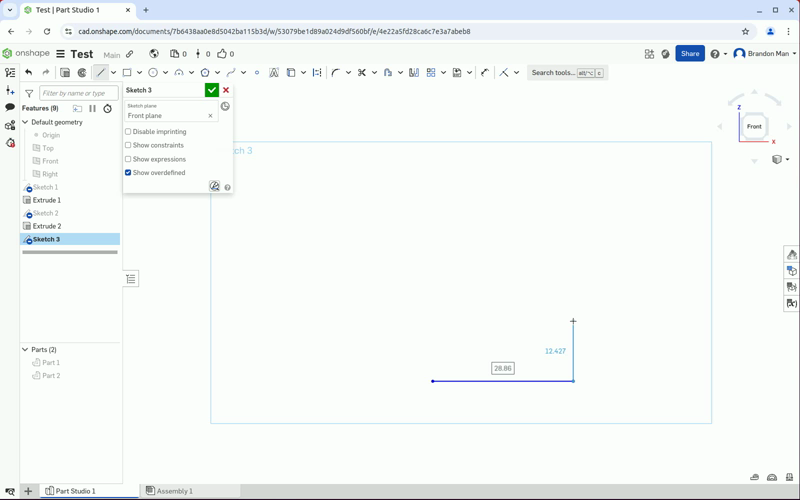
key_up(shift)
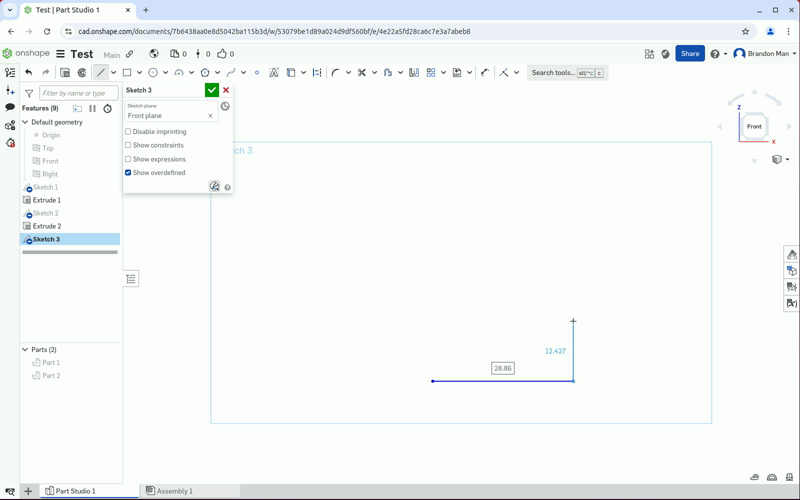
key_down(shift)
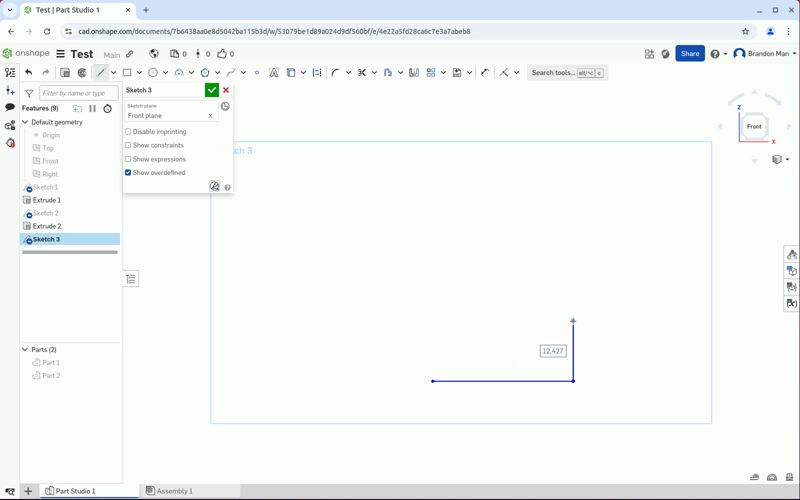
mouse_move(432, 320)
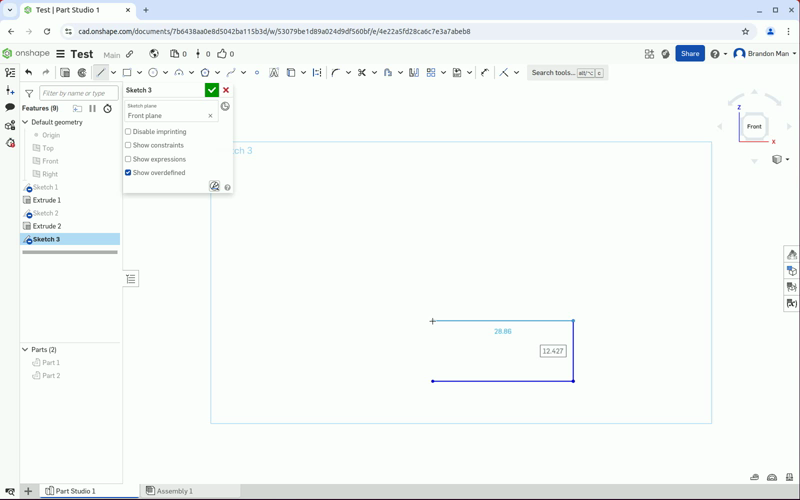
click(432, 320)
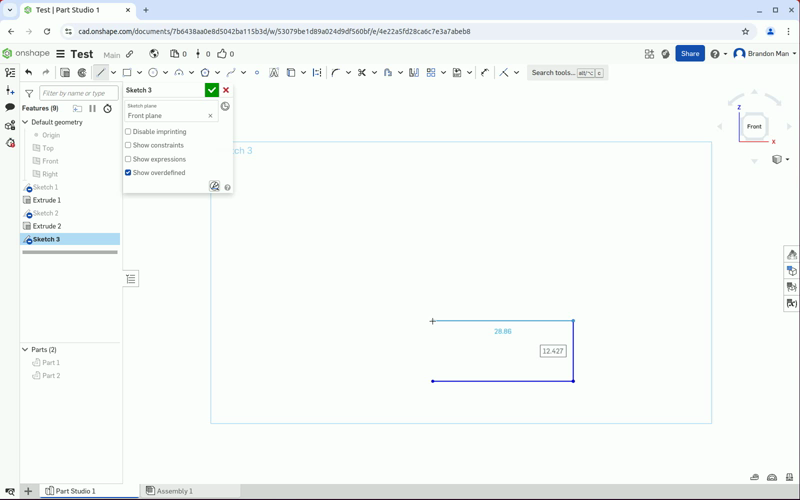
key_up(shift)
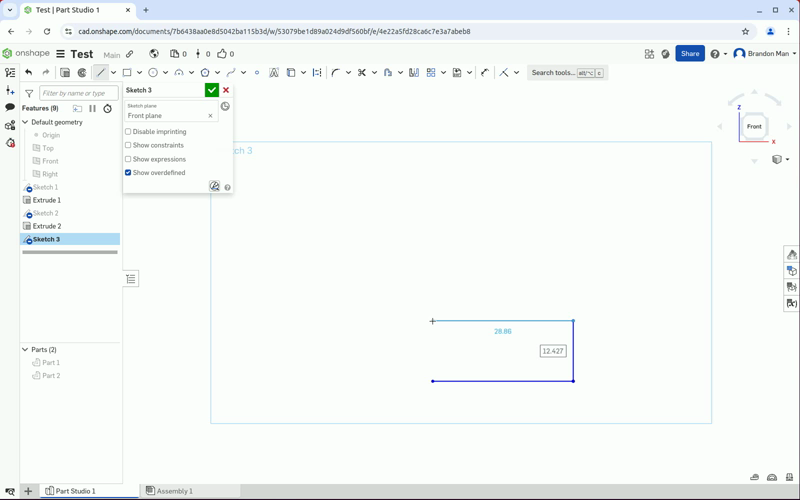
key_down(shift)
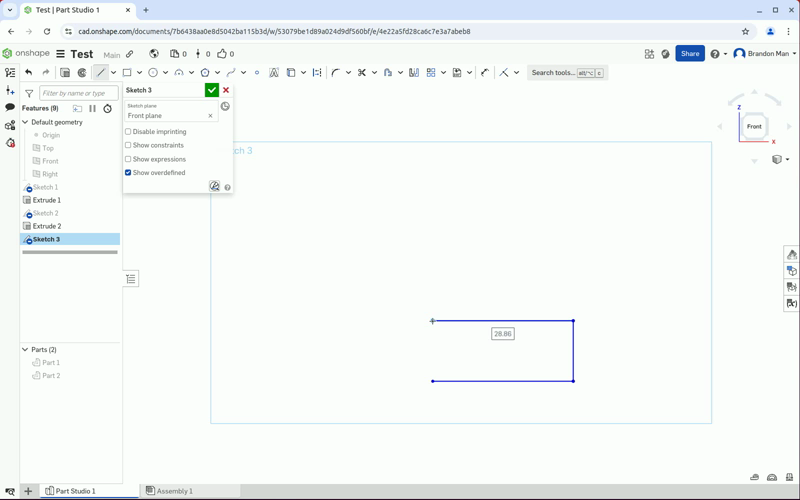
mouse_move(432, 381)
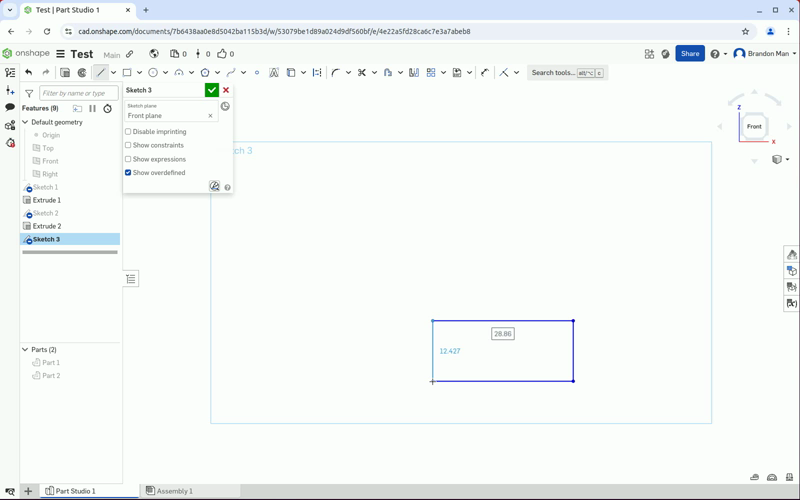
key_up(shift)
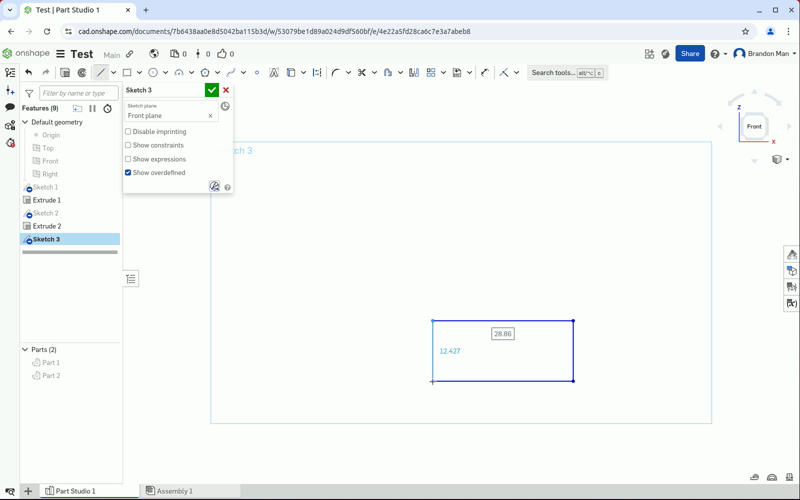
click(432, 381)
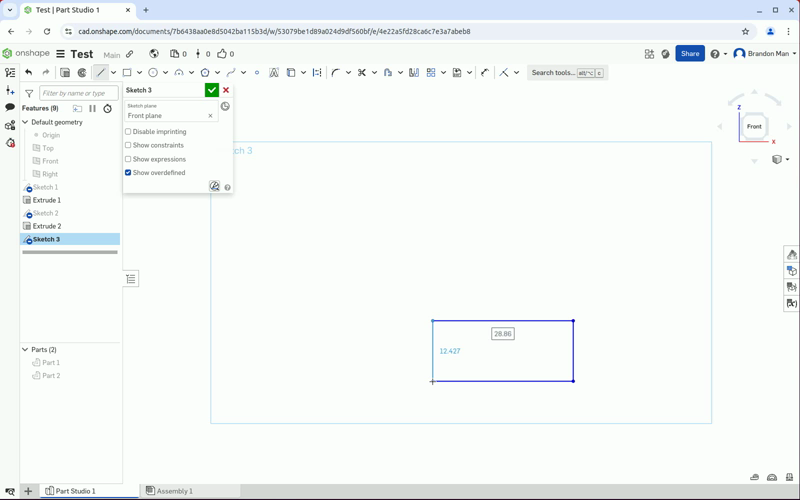
key(esc)
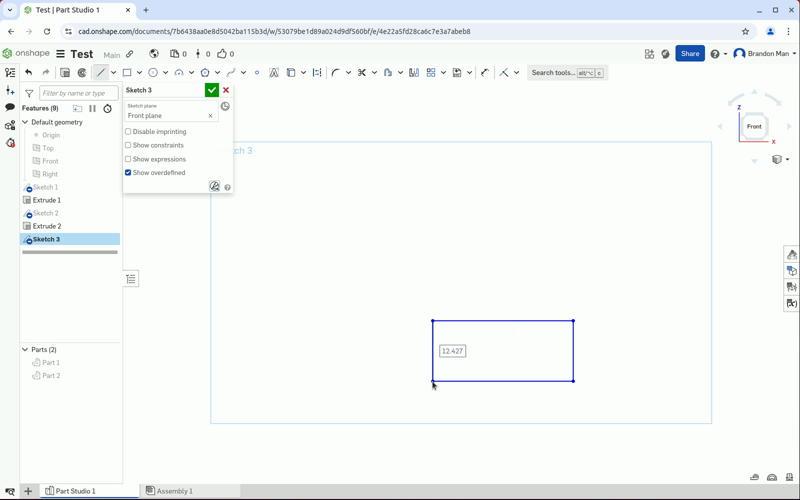
key(l)
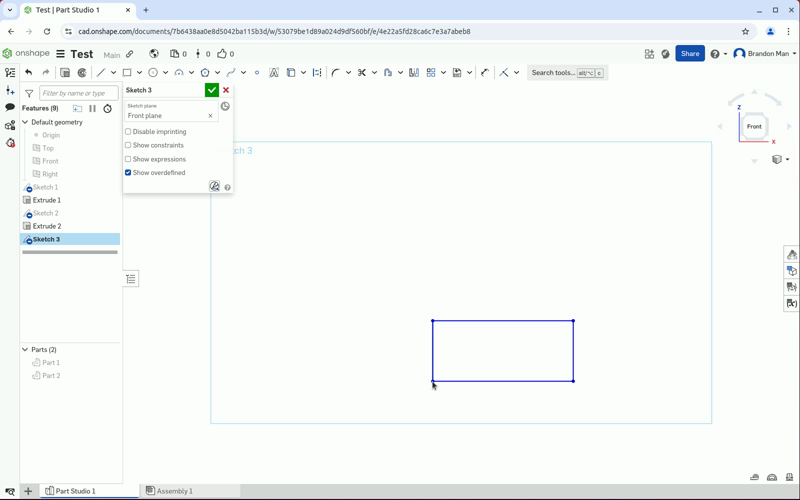
key_down(shift)
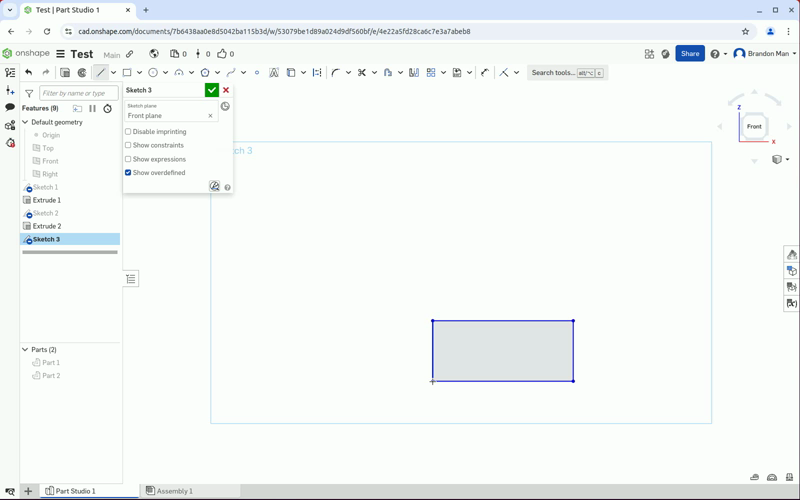
mouse_move(435, 378)
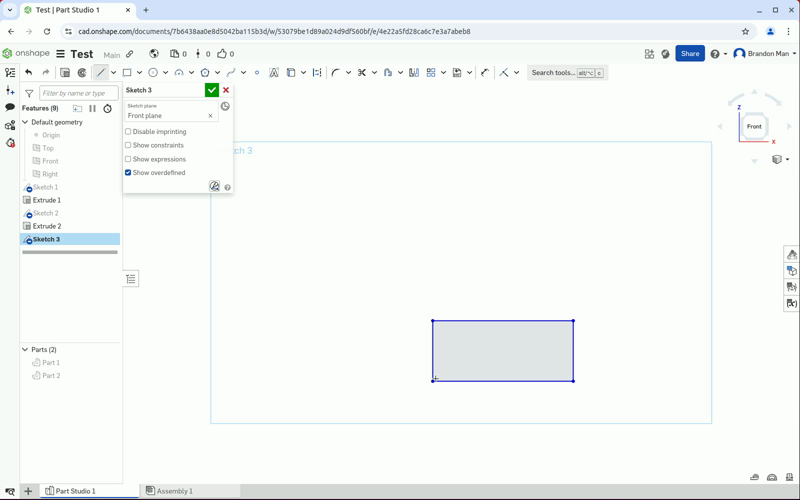
scroll(6)
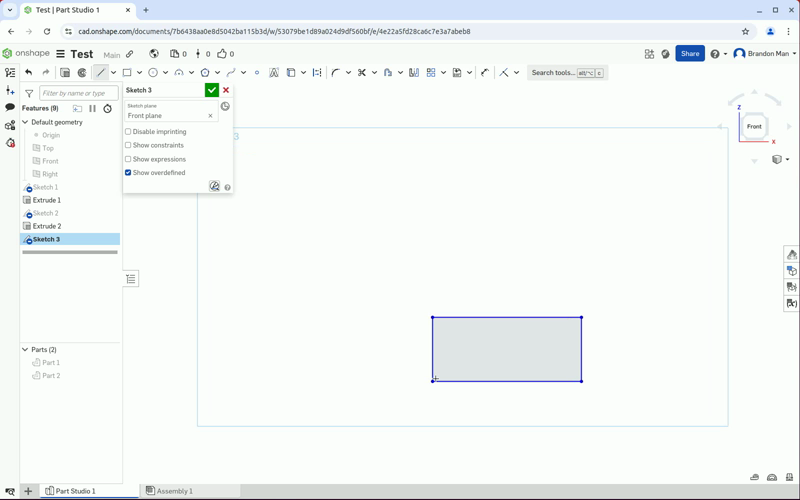
scroll(6)
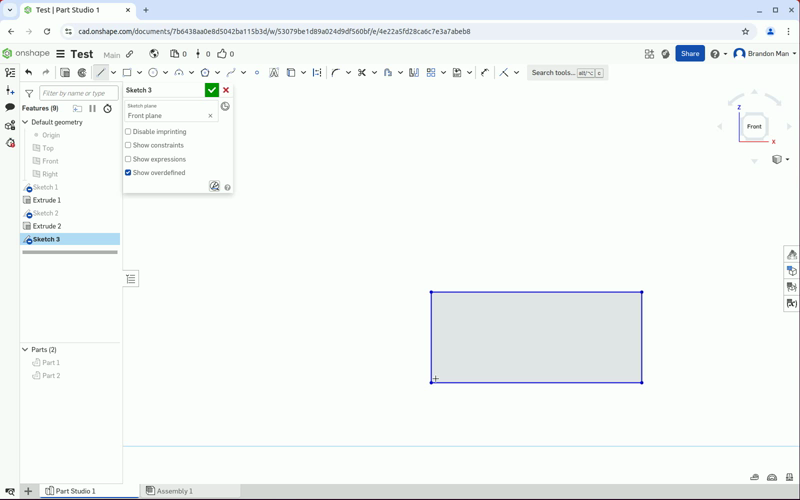
scroll(6)
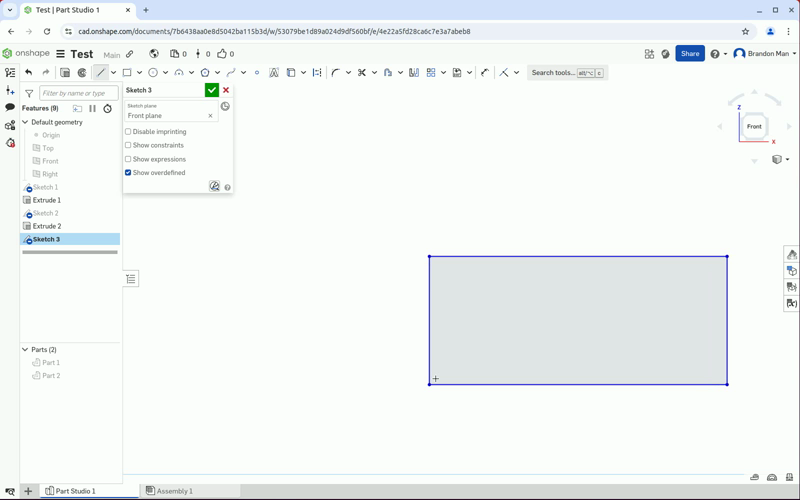
scroll(6)
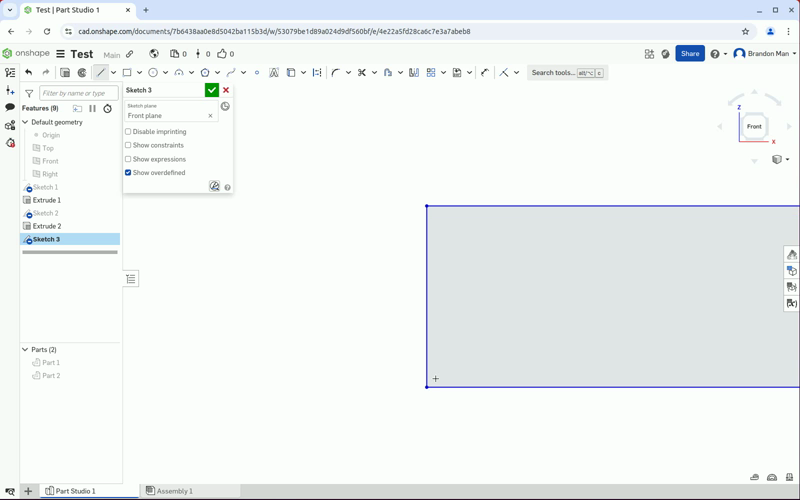
scroll(6)
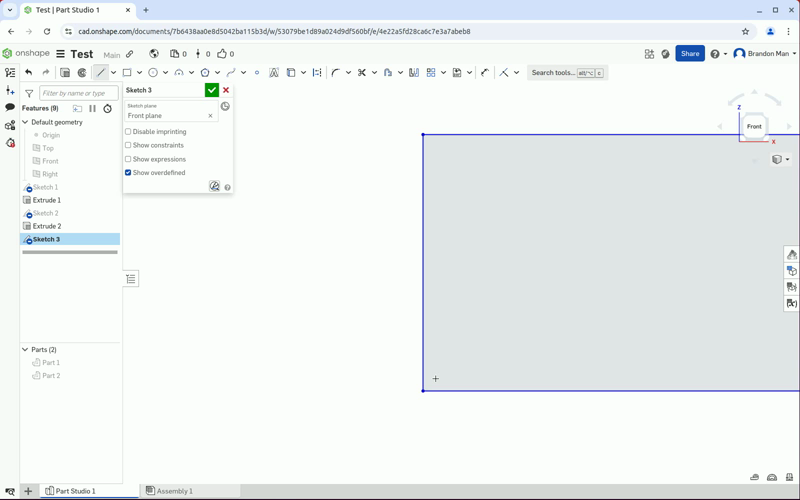
scroll(6)
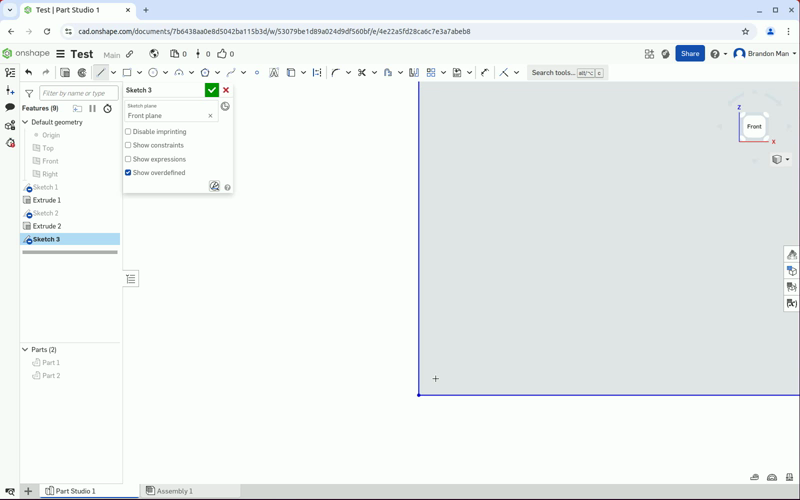
scroll(6)
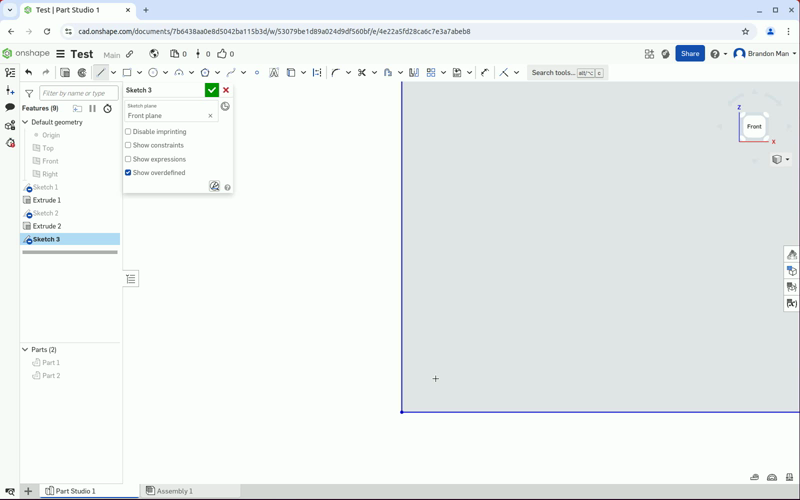
click(435, 378)
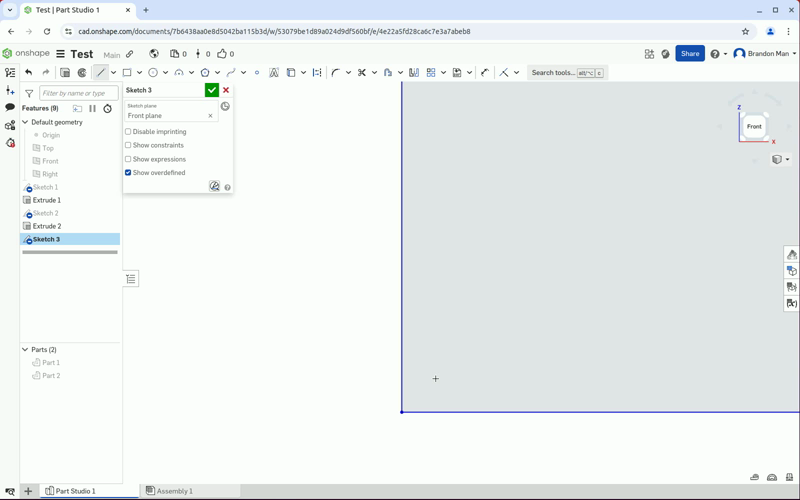
scroll(-6)
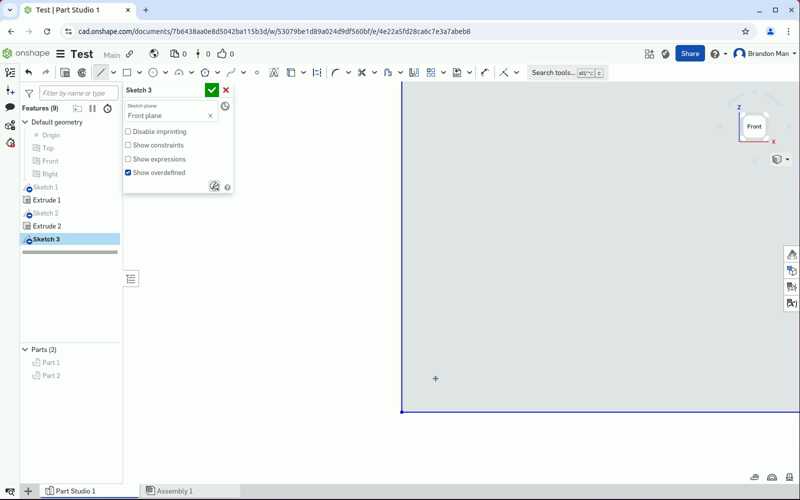
scroll(-6)
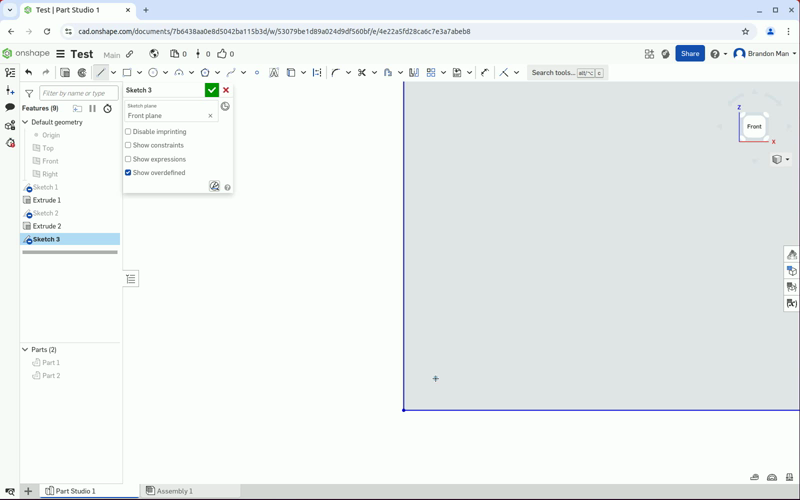
scroll(-6)
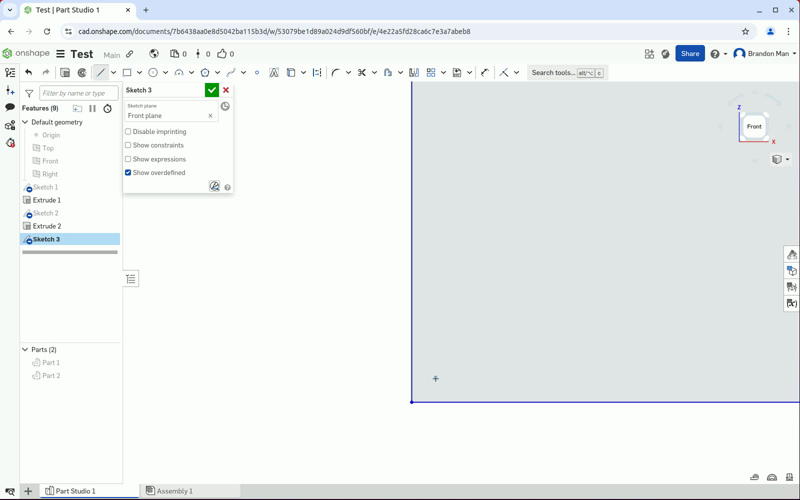
scroll(-6)
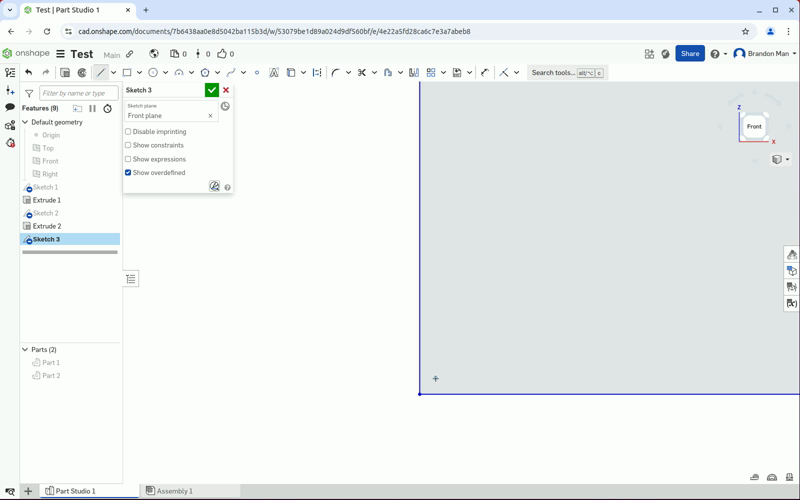
scroll(-6)
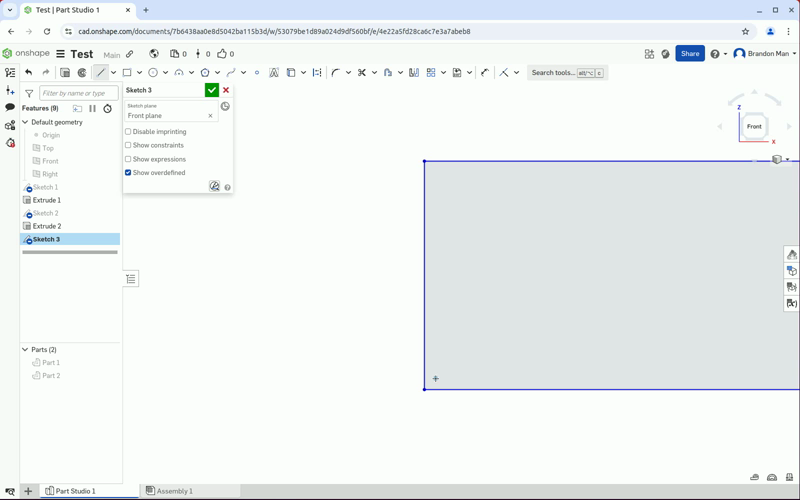
scroll(-6)
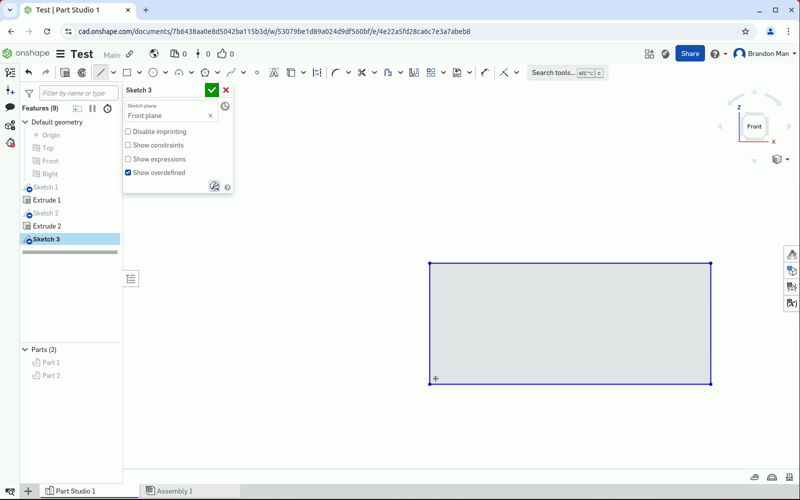
scroll(-6)
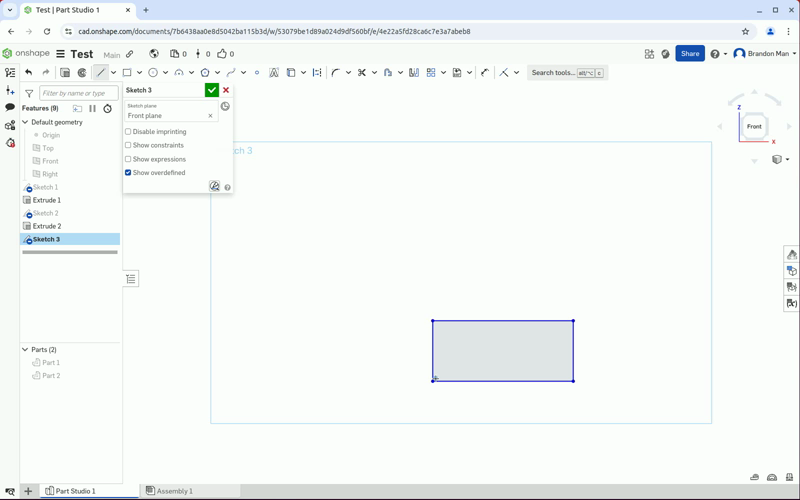
key_up(shift)
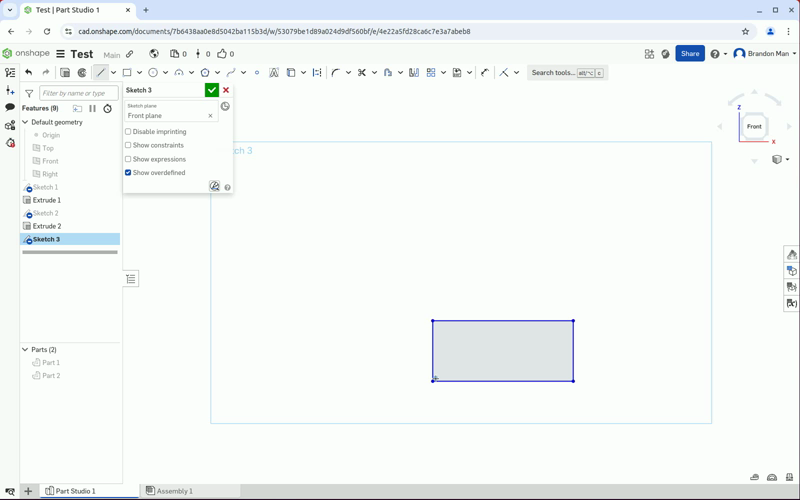
key_down(shift)
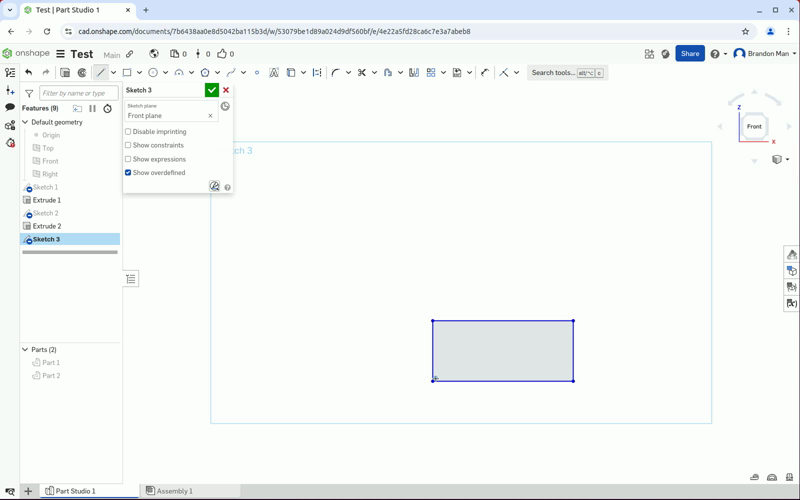
mouse_move(570, 378)
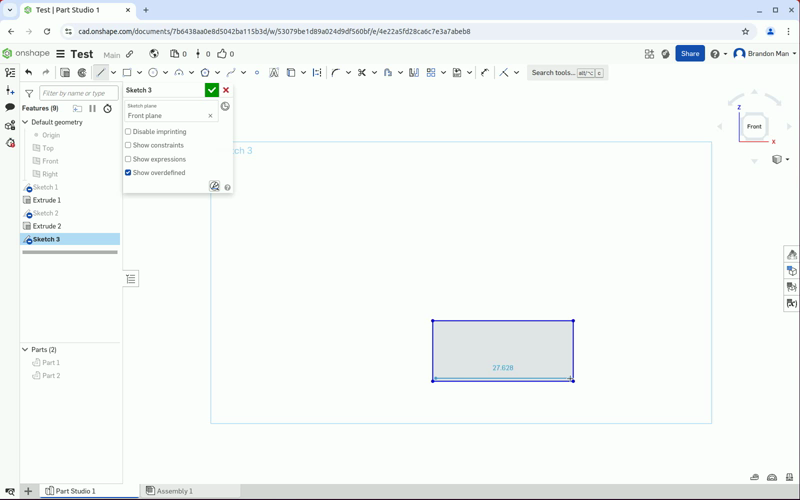
scroll(6)
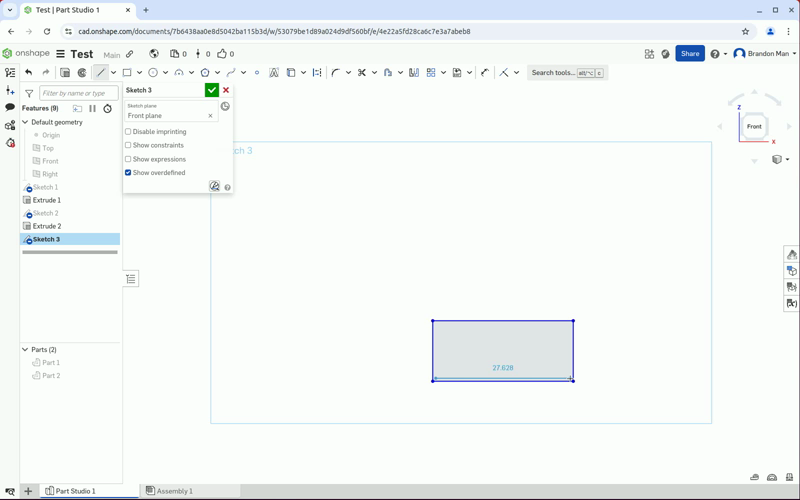
scroll(6)
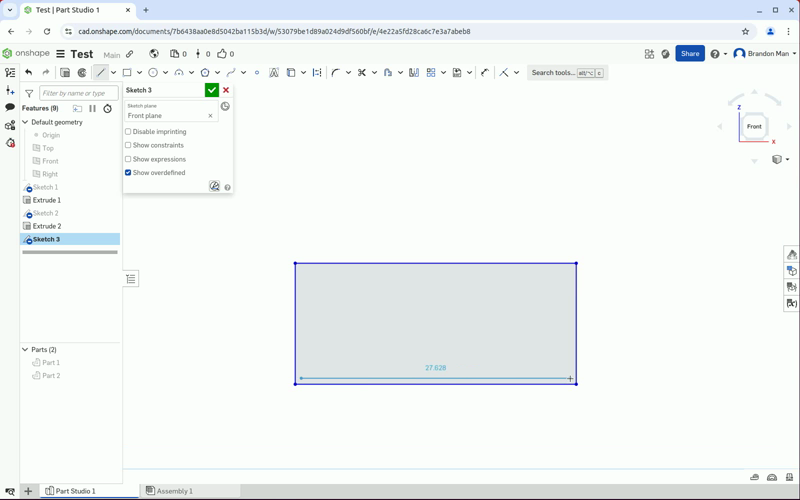
scroll(6)
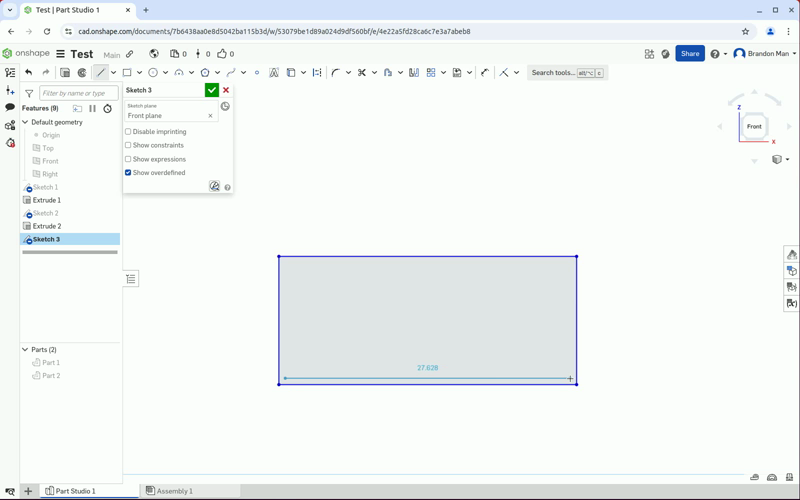
scroll(6)
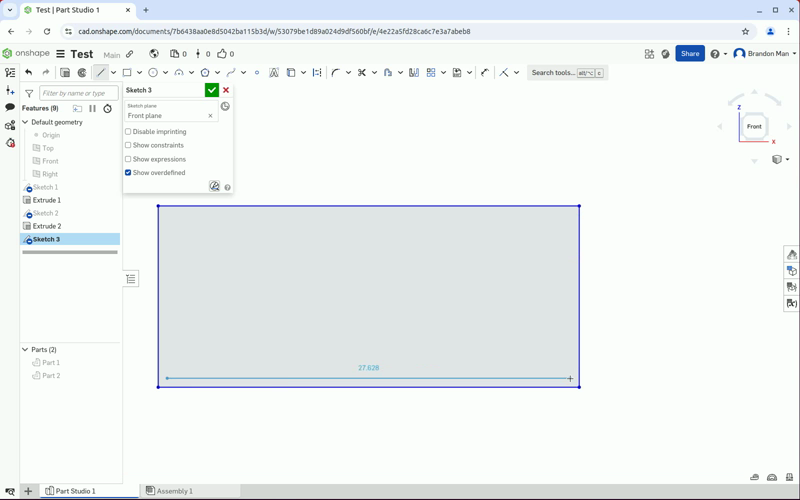
scroll(6)
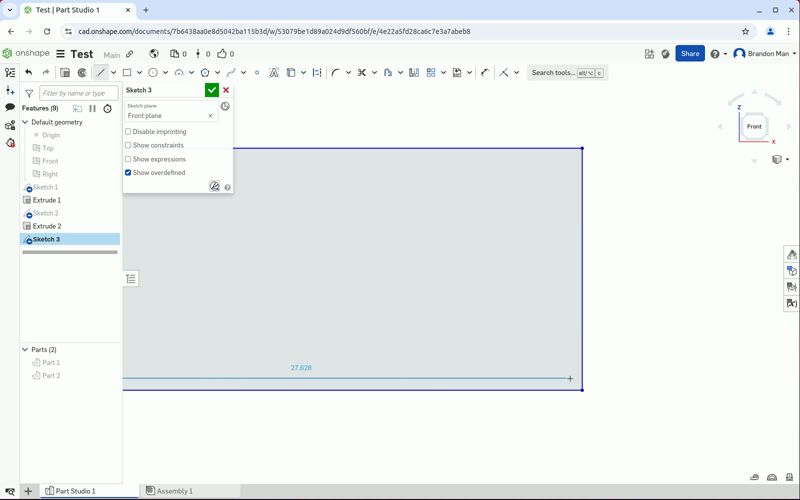
scroll(6)
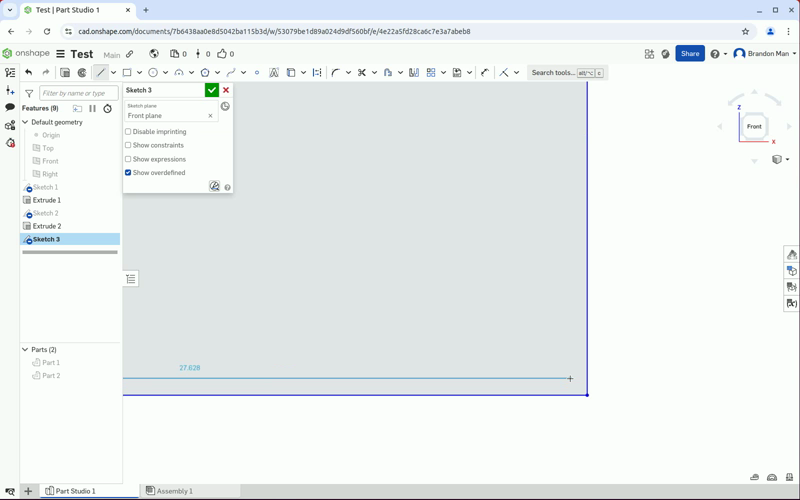
scroll(6)
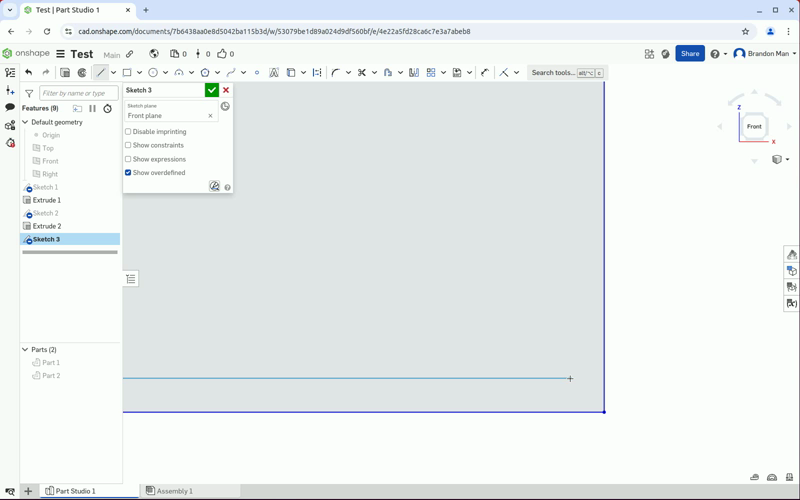
click(570, 378)
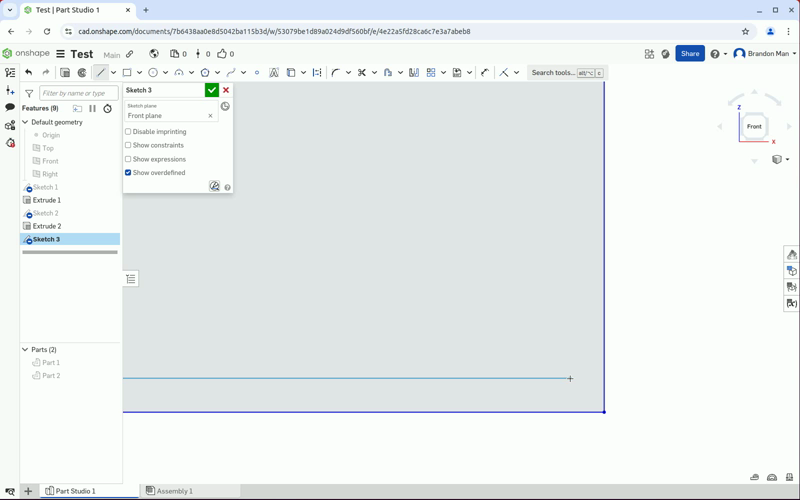
scroll(-6)
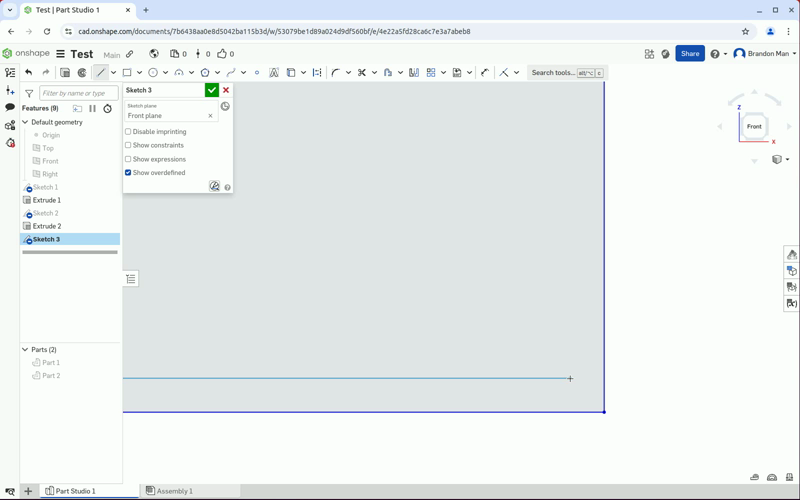
scroll(-6)
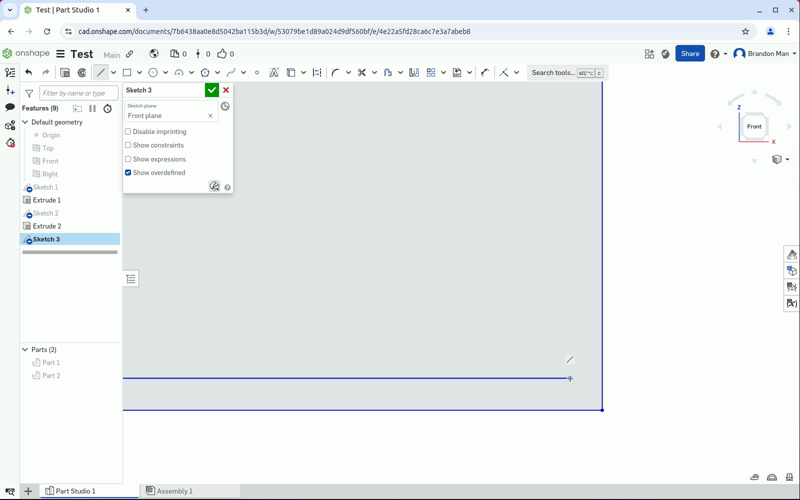
scroll(-6)
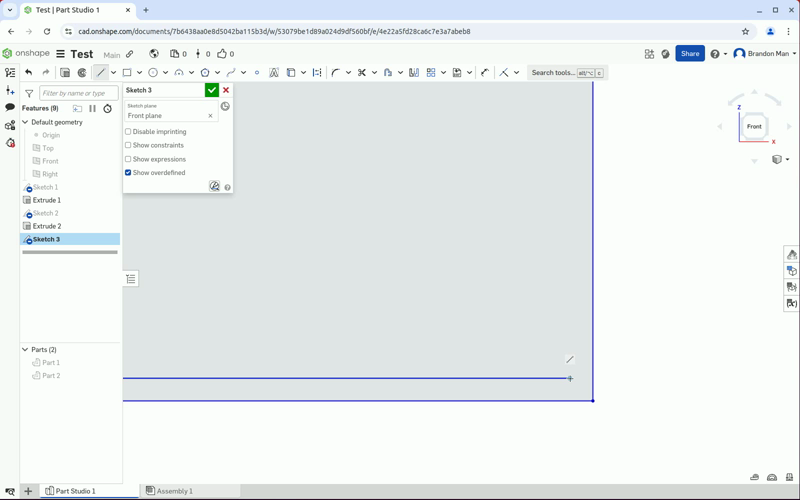
scroll(-6)
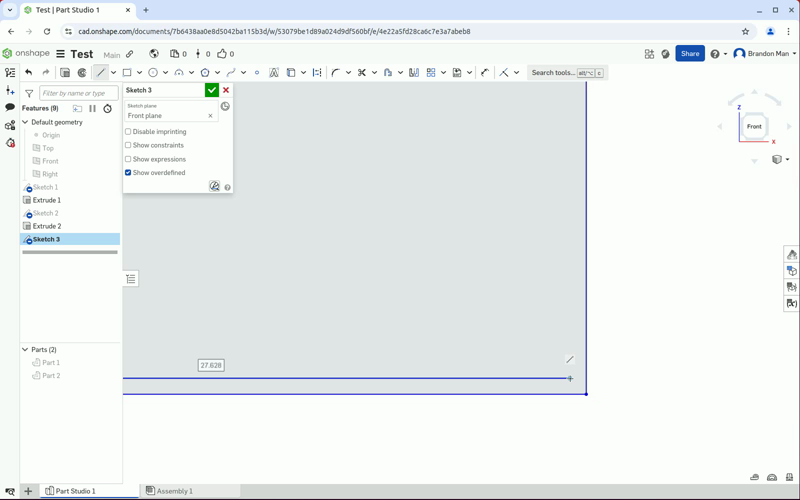
scroll(-6)
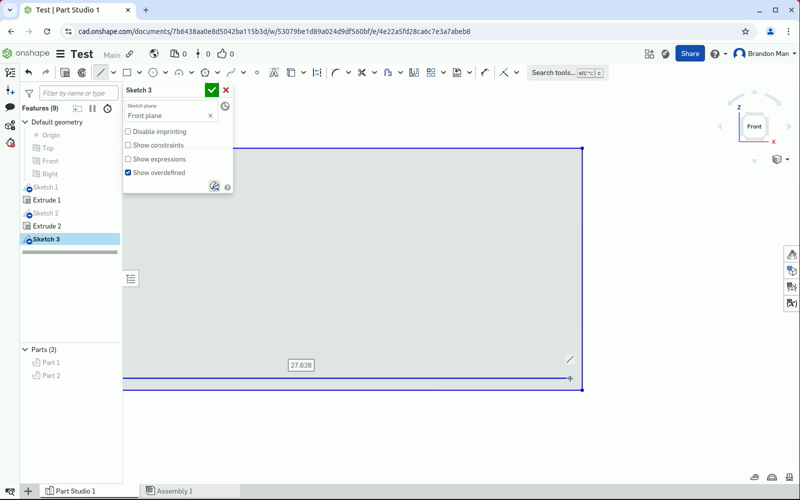
scroll(-6)
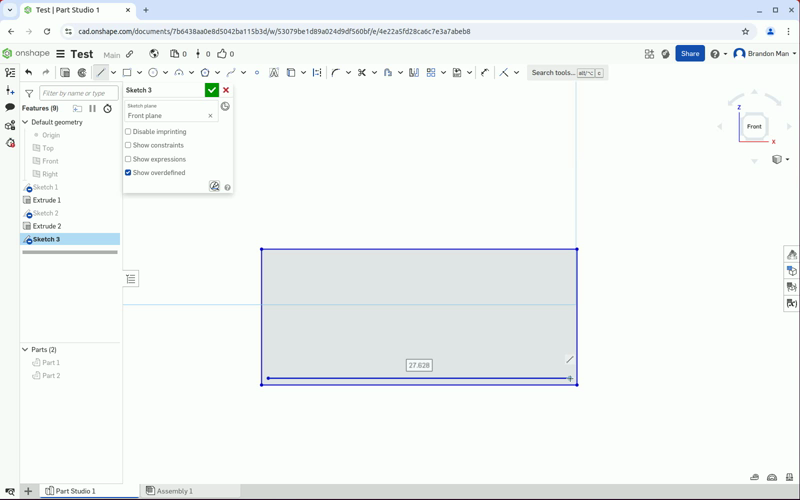
scroll(-6)
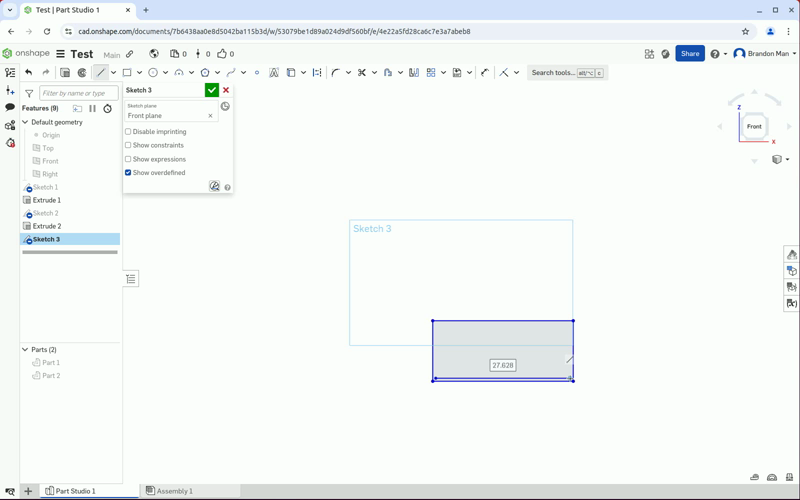
key_up(shift)
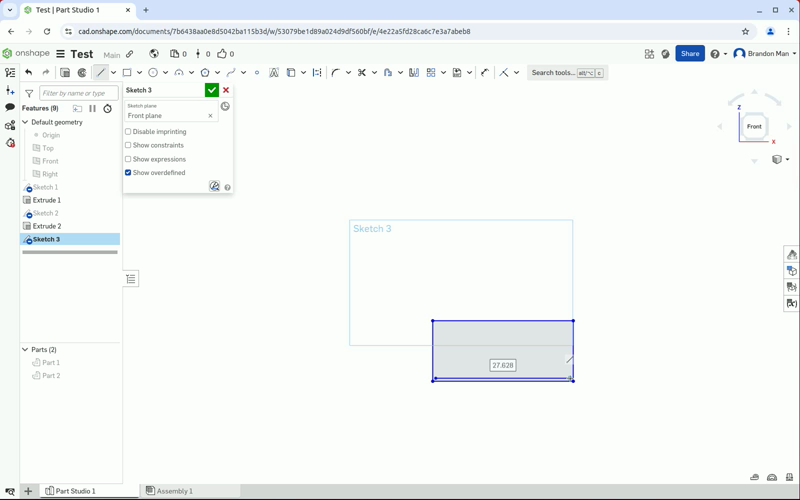
key_down(shift)
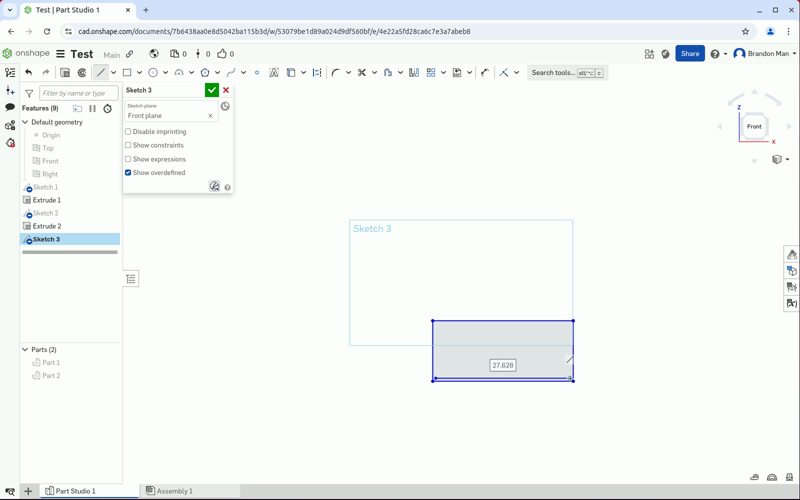
mouse_move(589, 378)
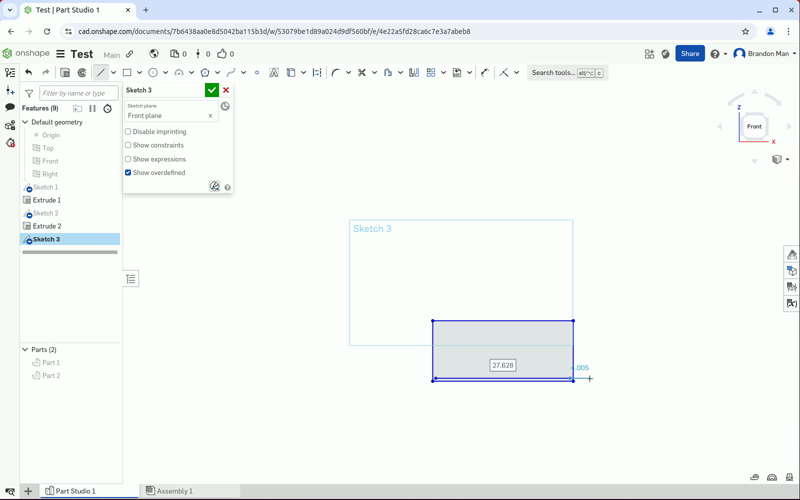
mouse_move(570, 323)
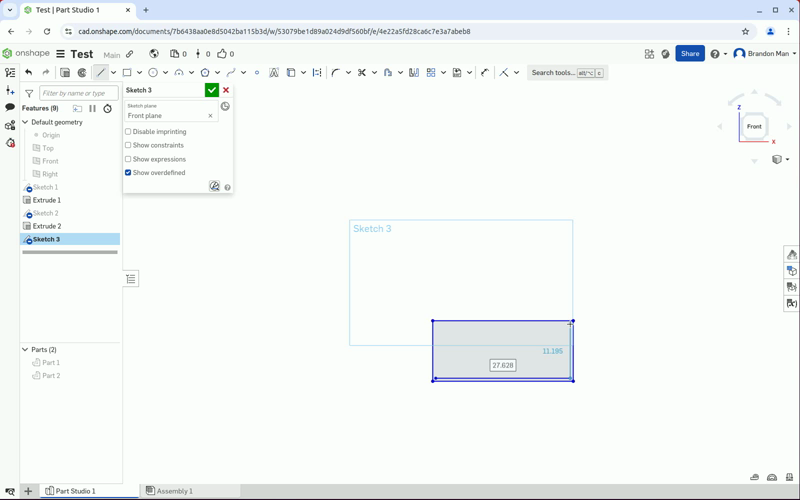
scroll(6)
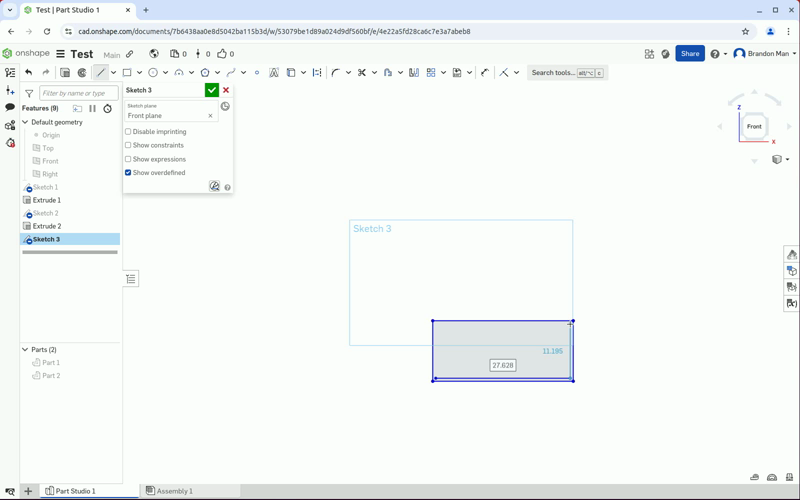
scroll(6)
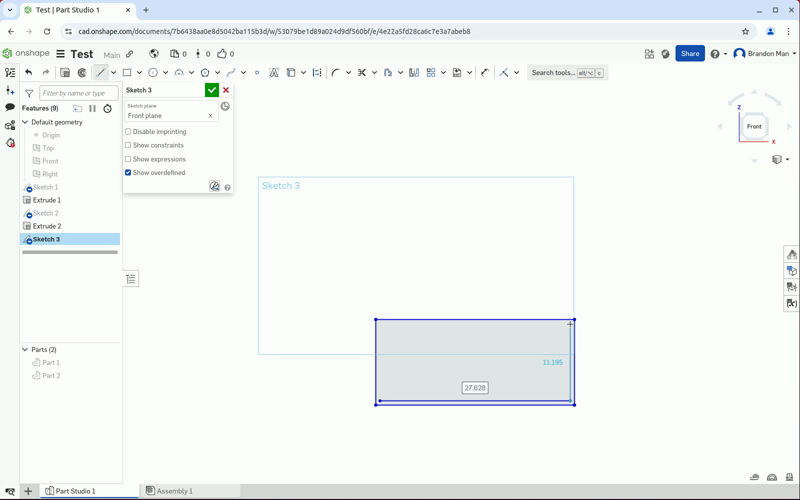
scroll(6)
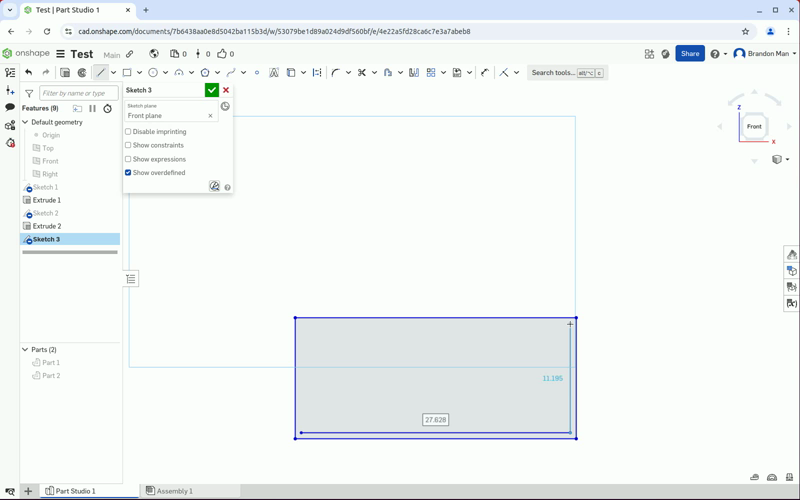
scroll(6)
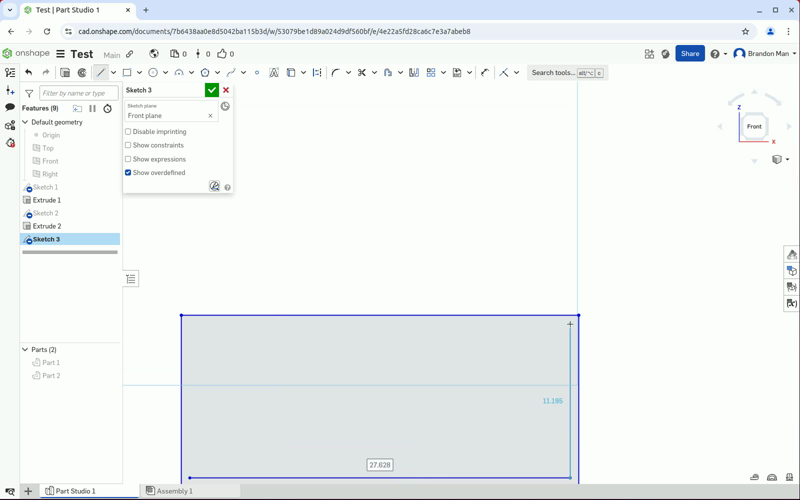
scroll(6)
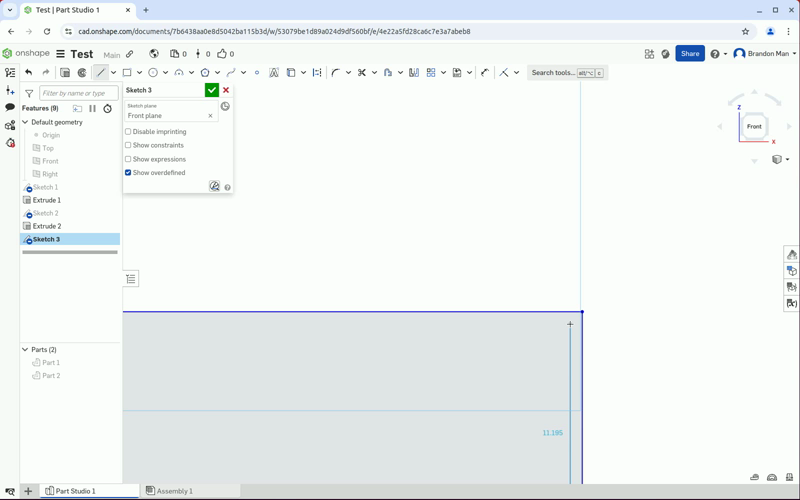
scroll(6)
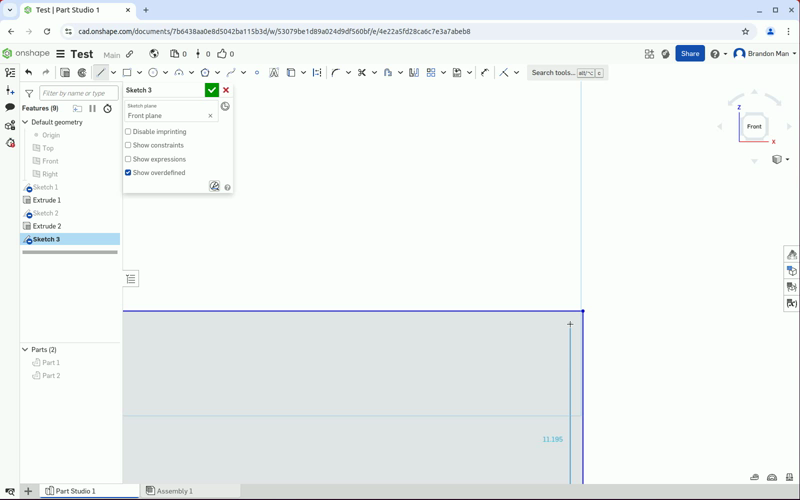
scroll(6)
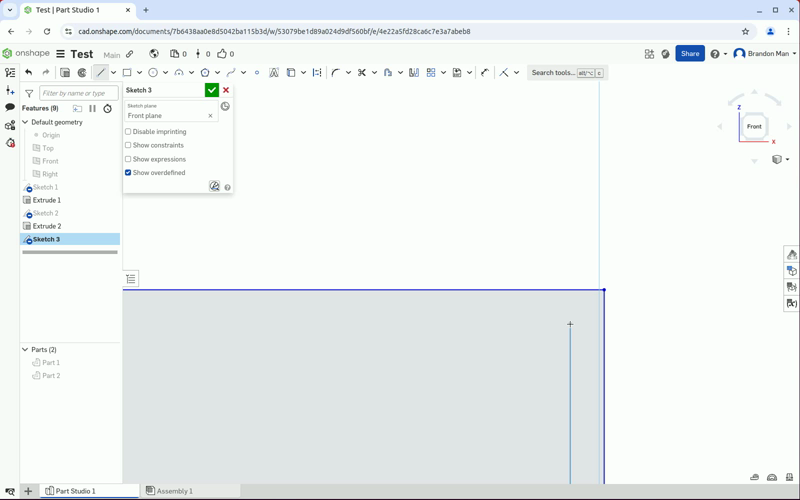
click(570, 323)
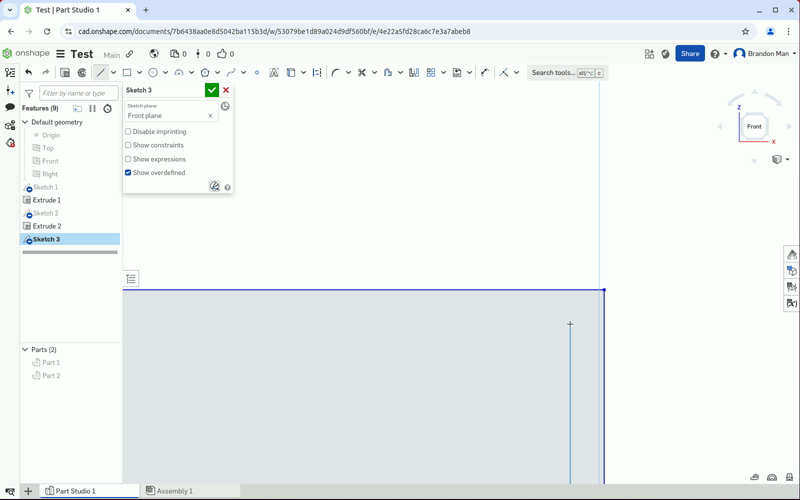
scroll(-6)
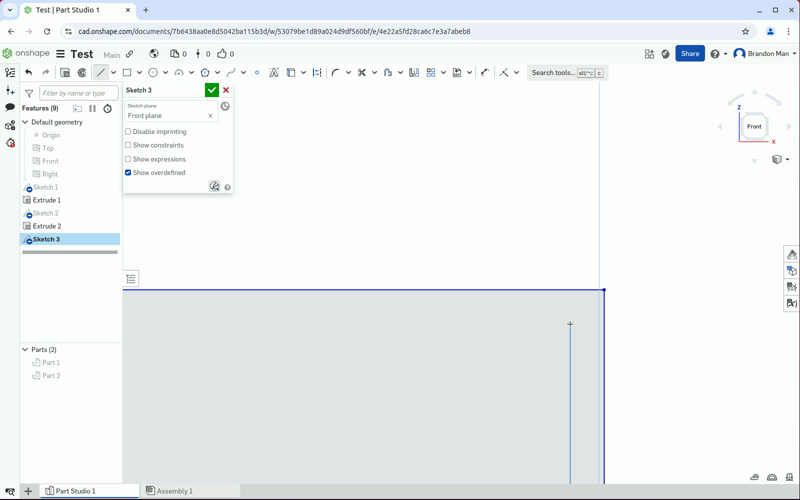
scroll(-6)
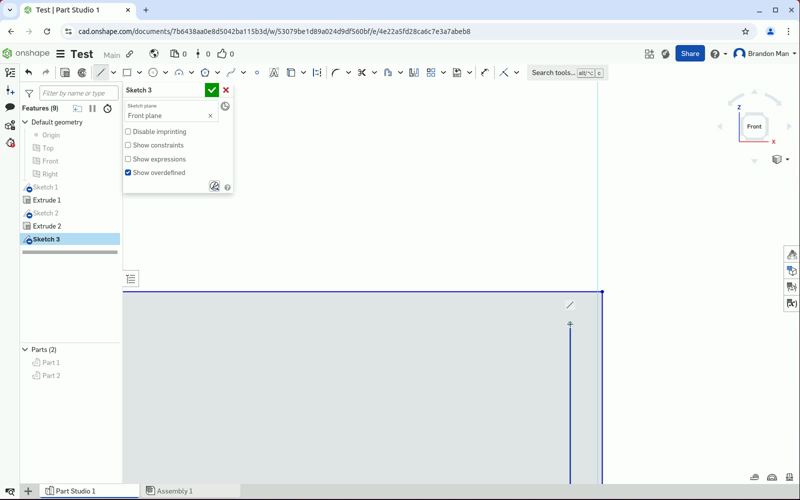
scroll(-6)
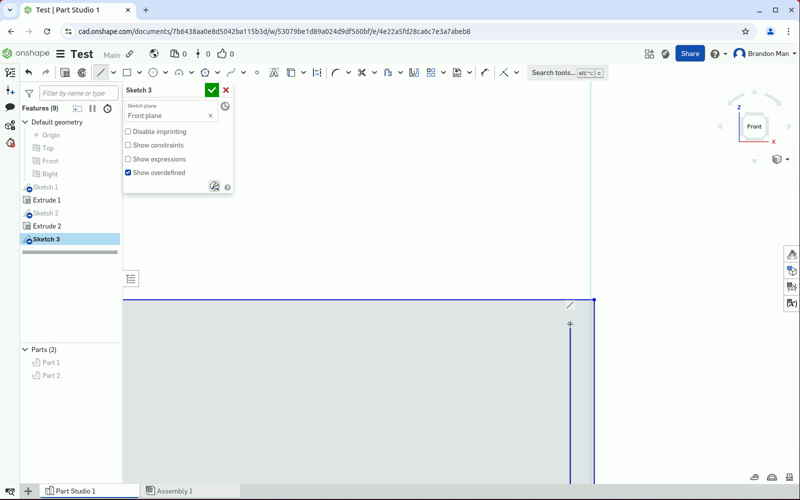
scroll(-6)
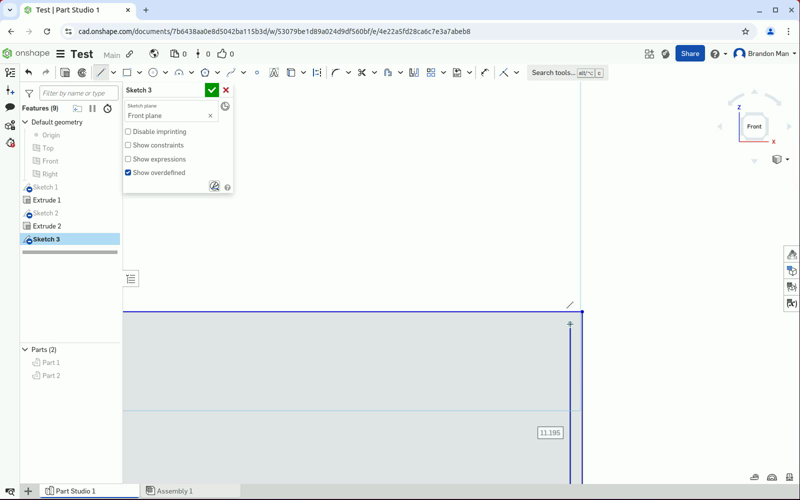
scroll(-6)
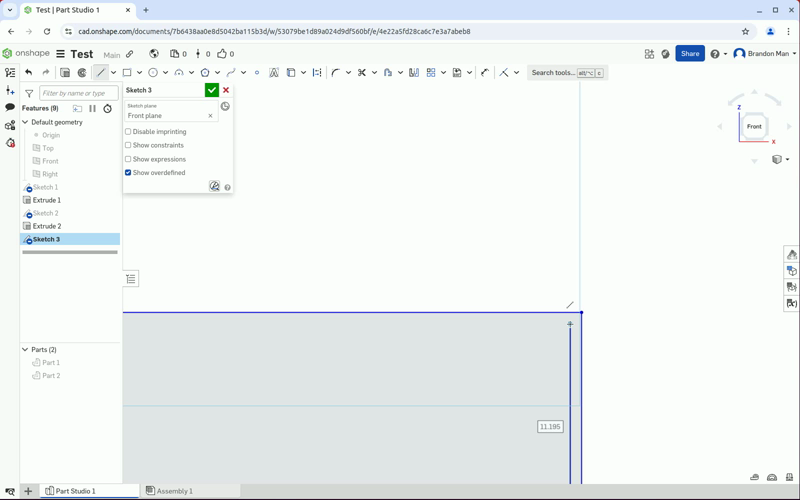
scroll(-6)
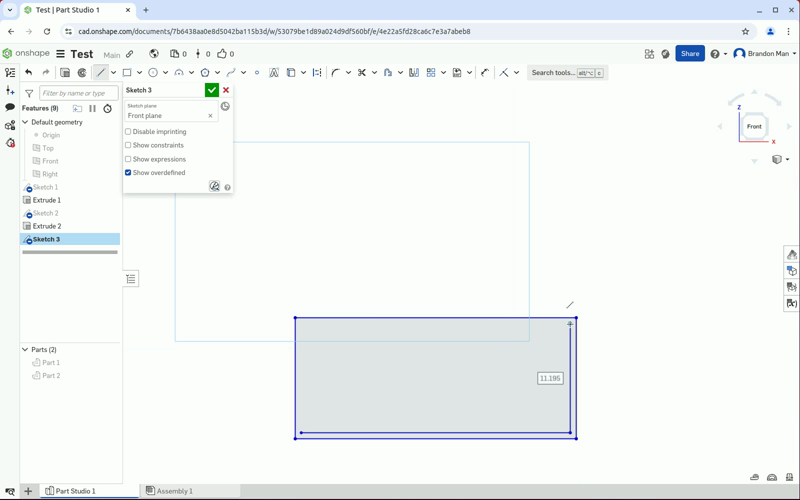
scroll(-6)
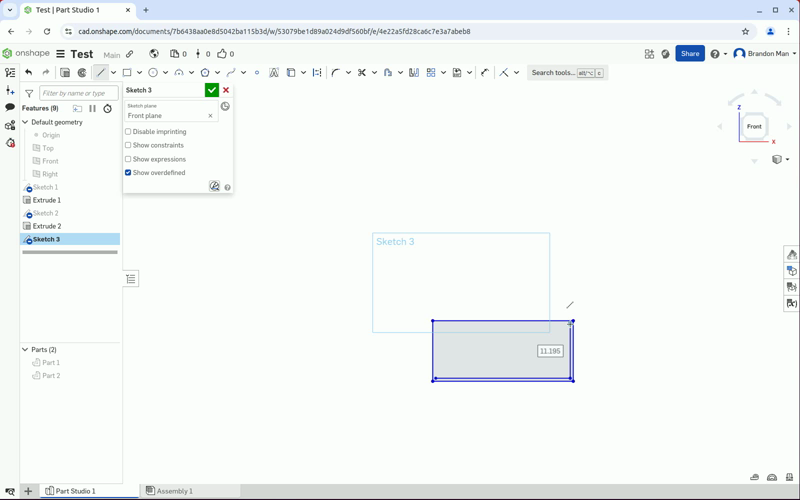
key_up(shift)
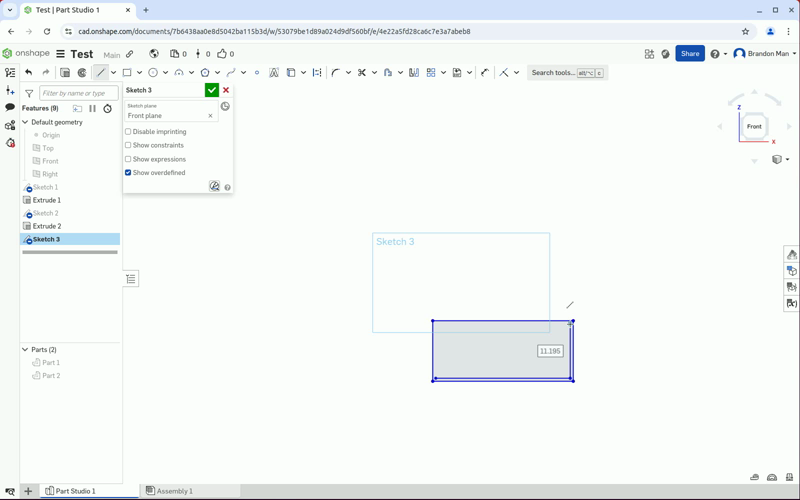
key_down(shift)
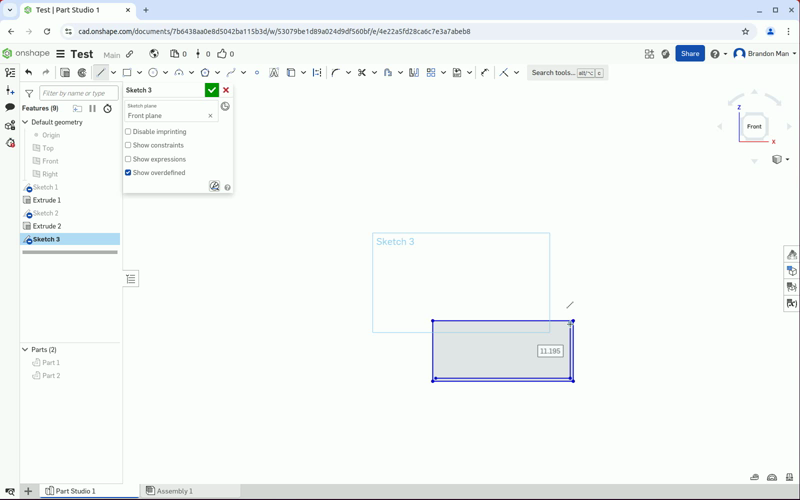
mouse_move(435, 323)
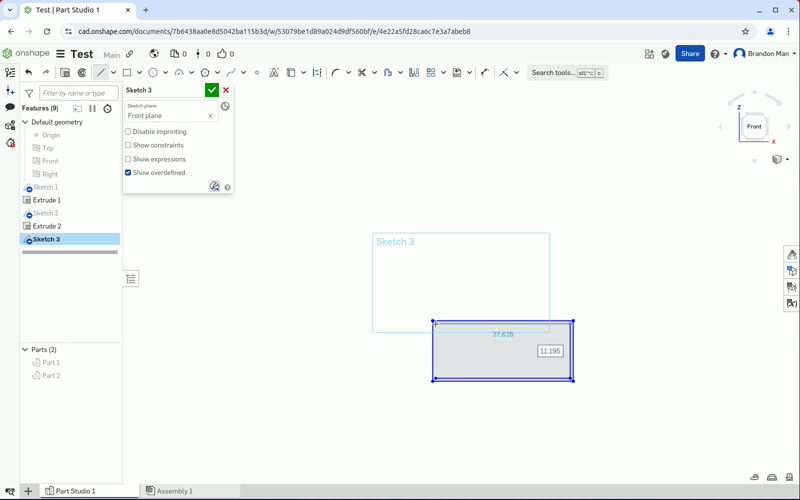
scroll(6)
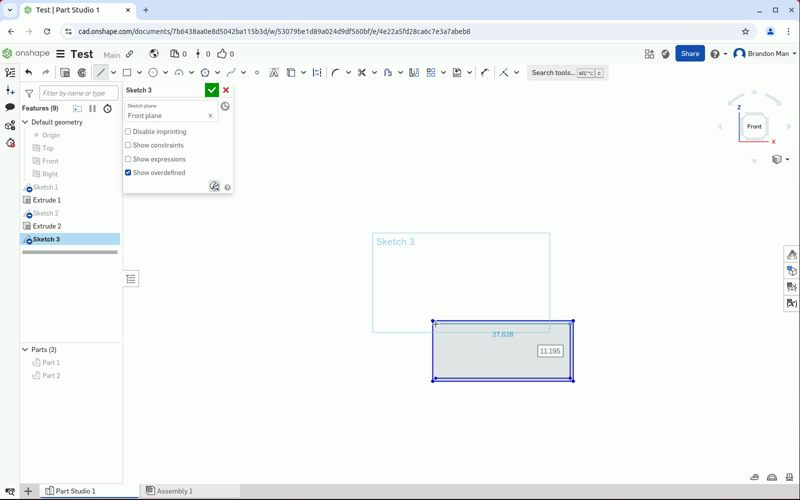
scroll(6)
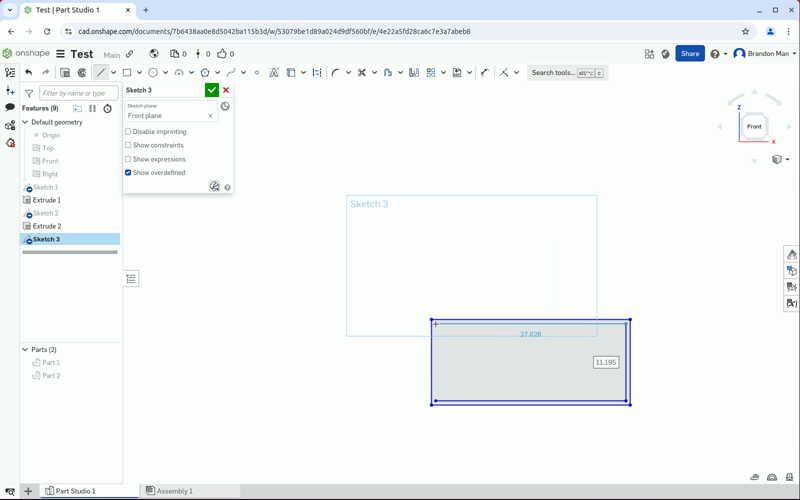
scroll(6)
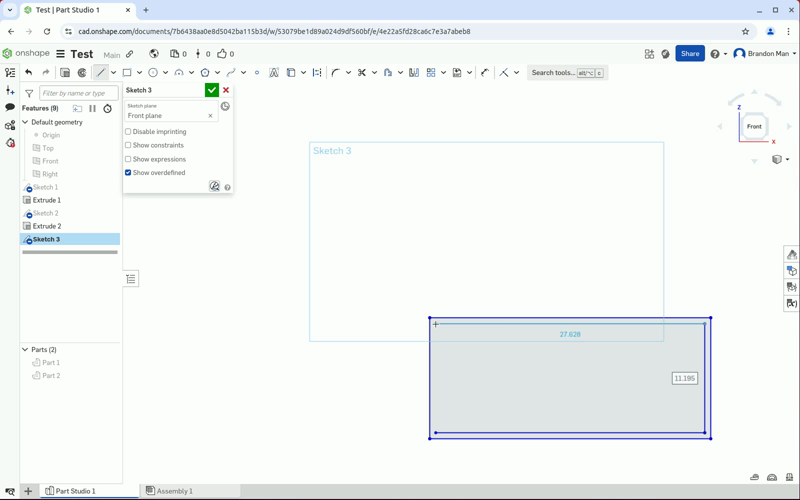
scroll(6)
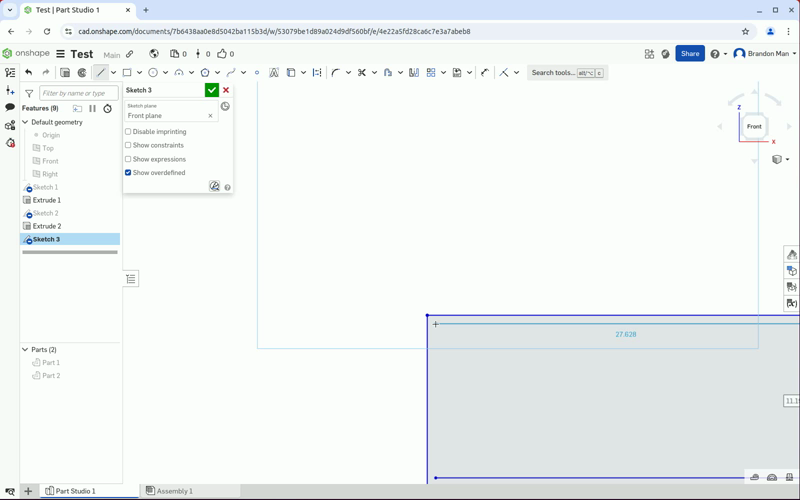
scroll(6)
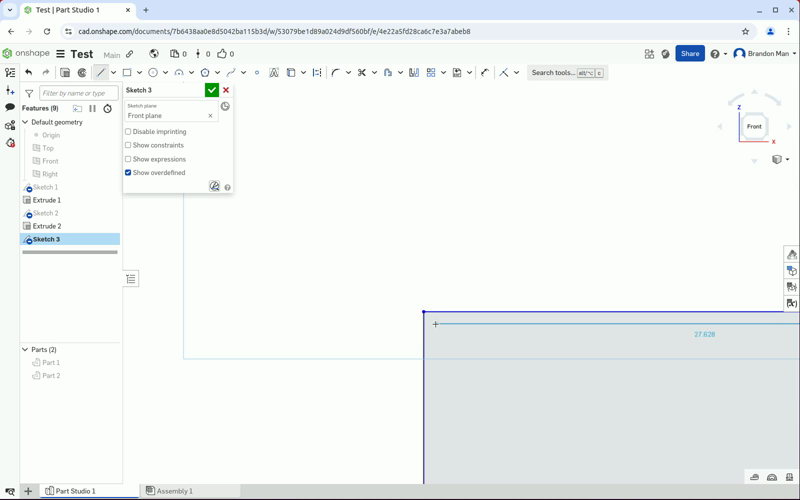
scroll(6)
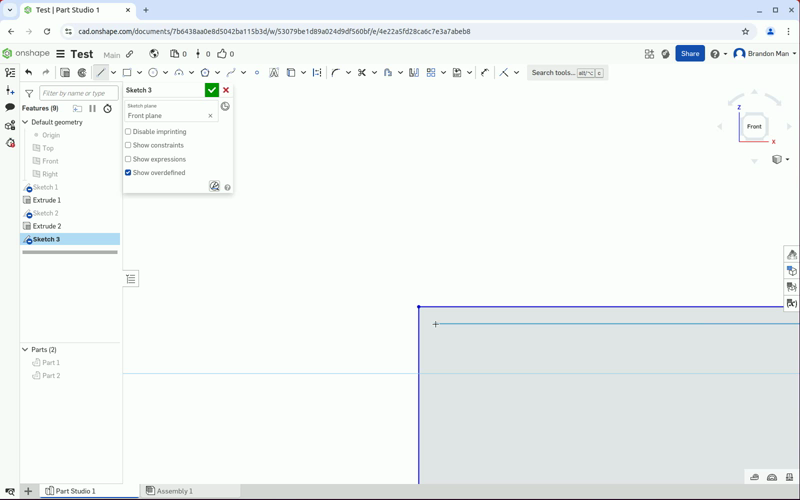
scroll(6)
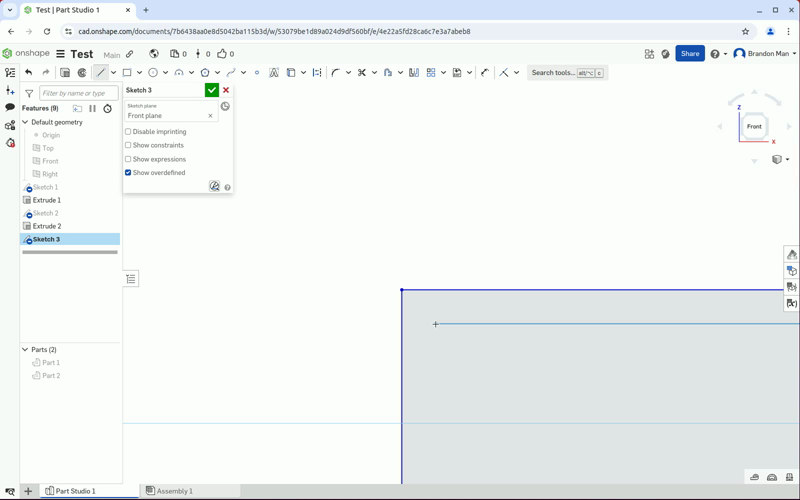
click(435, 323)
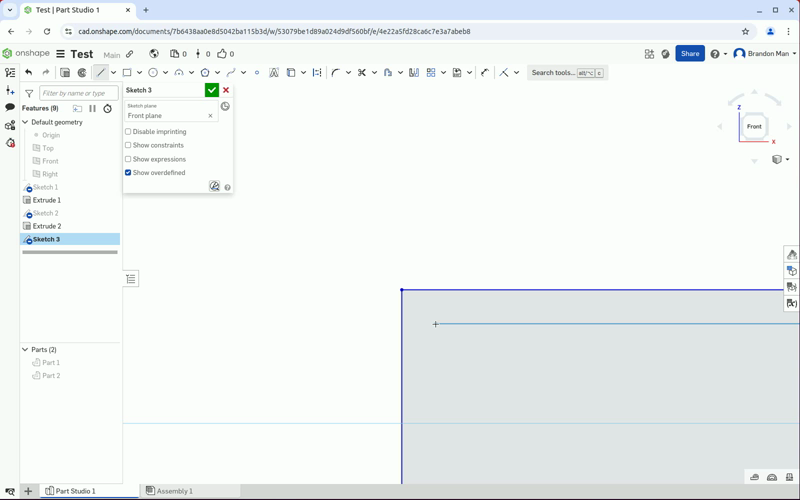
scroll(-6)
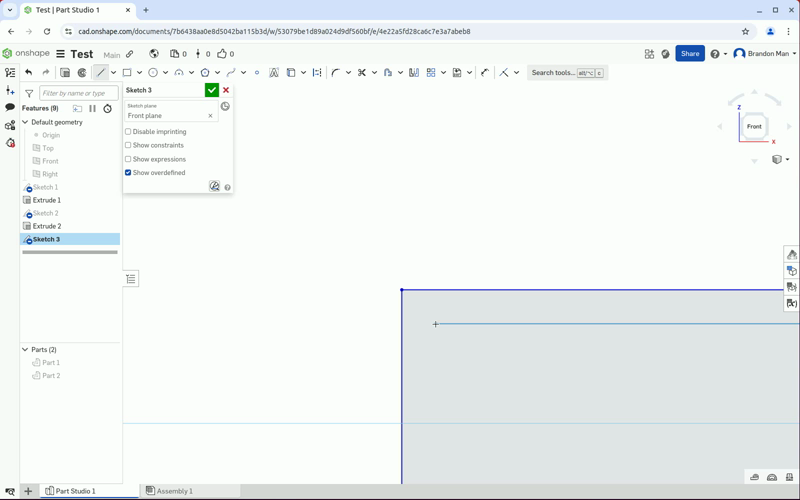
scroll(-6)
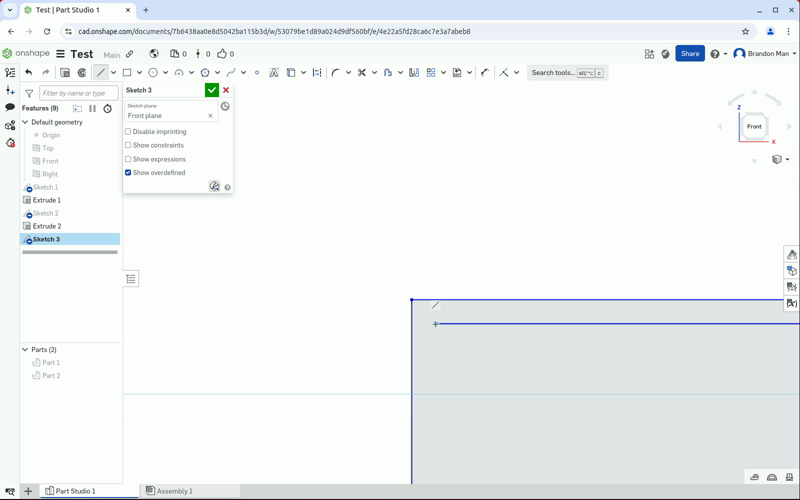
scroll(-6)
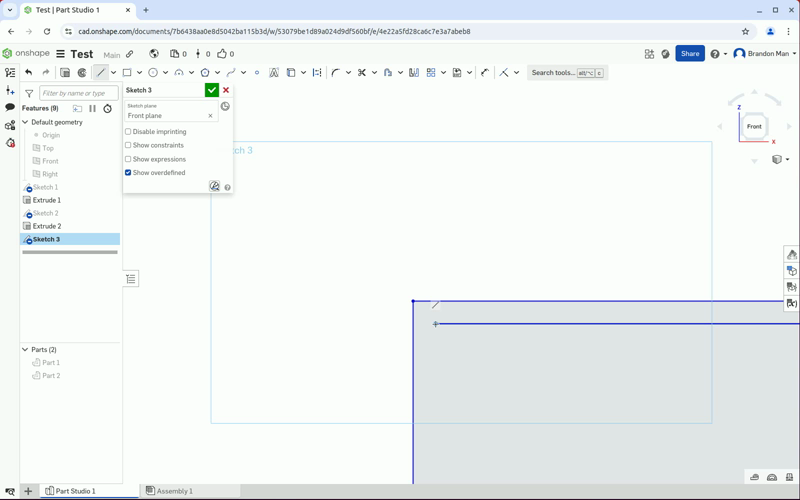
scroll(-6)
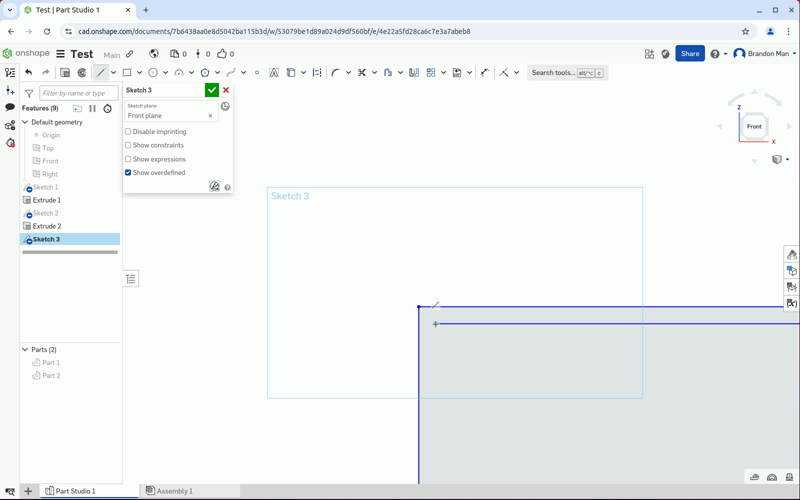
scroll(-6)
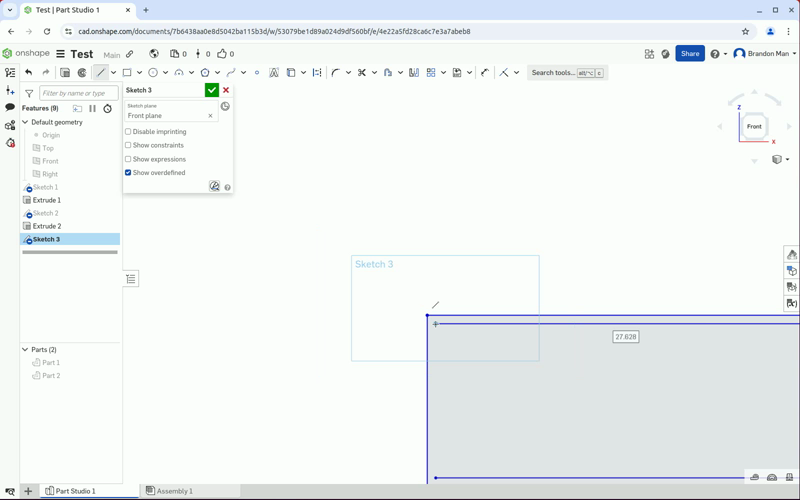
scroll(-6)
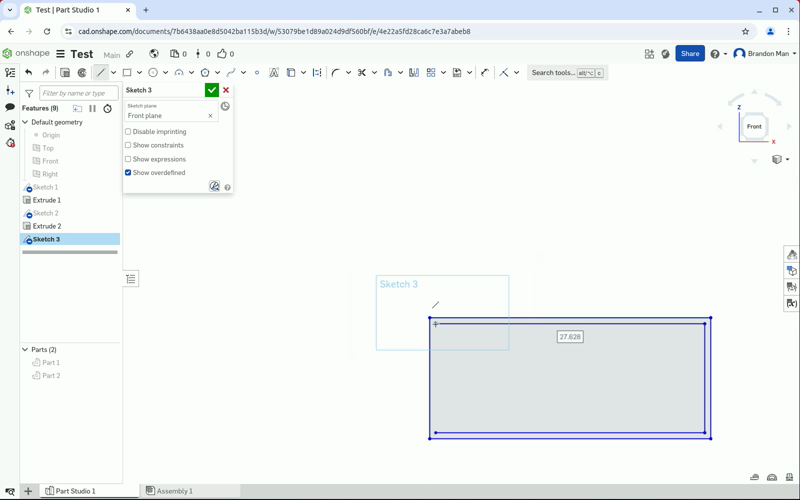
scroll(-6)
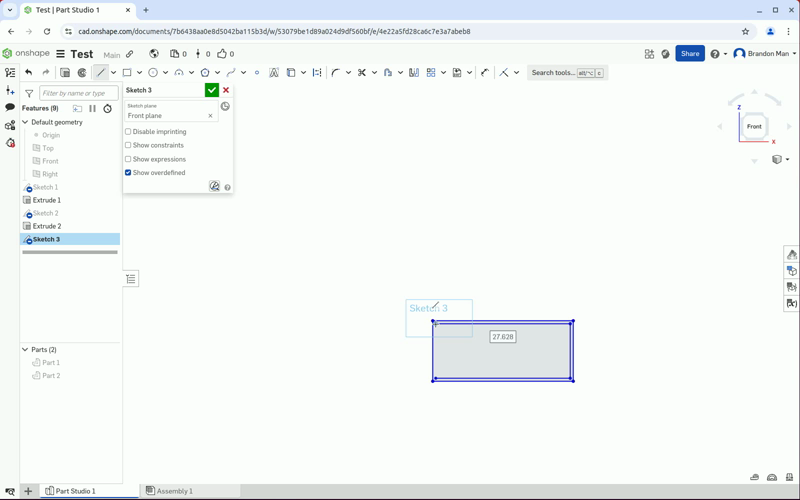
key_up(shift)
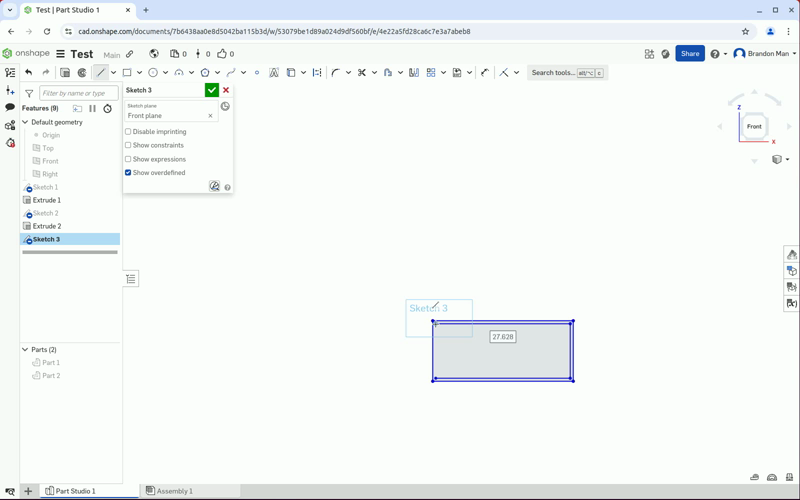
mouse_move(465, 323)
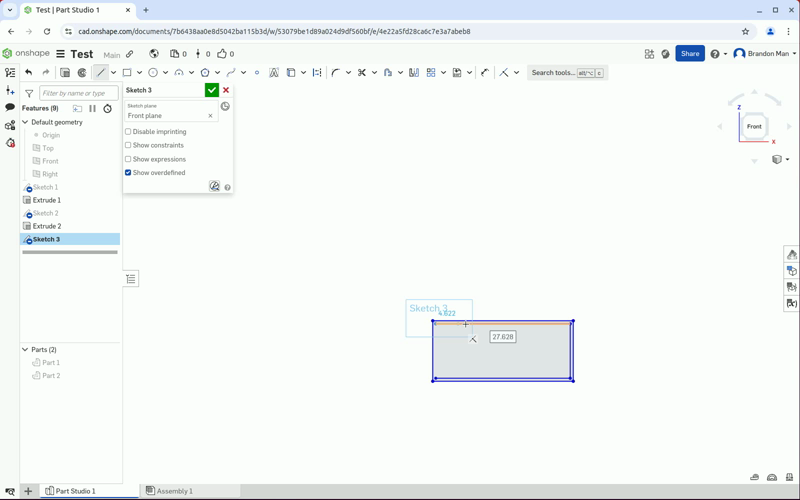
key_down(shift)
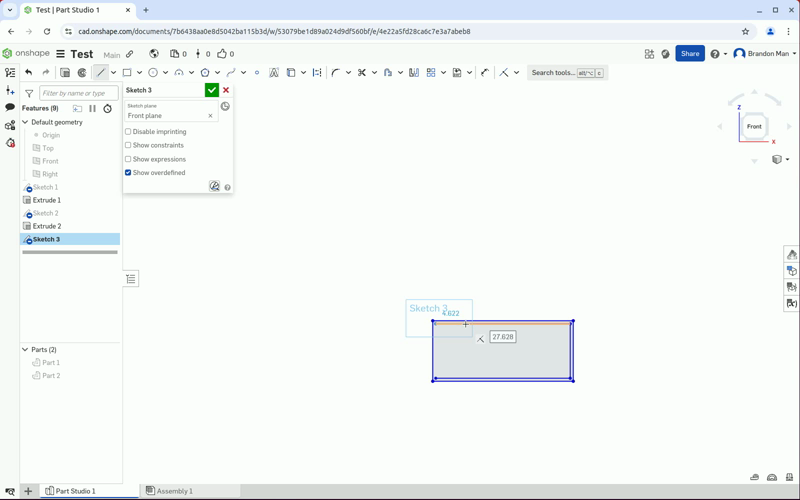
mouse_move(435, 378)
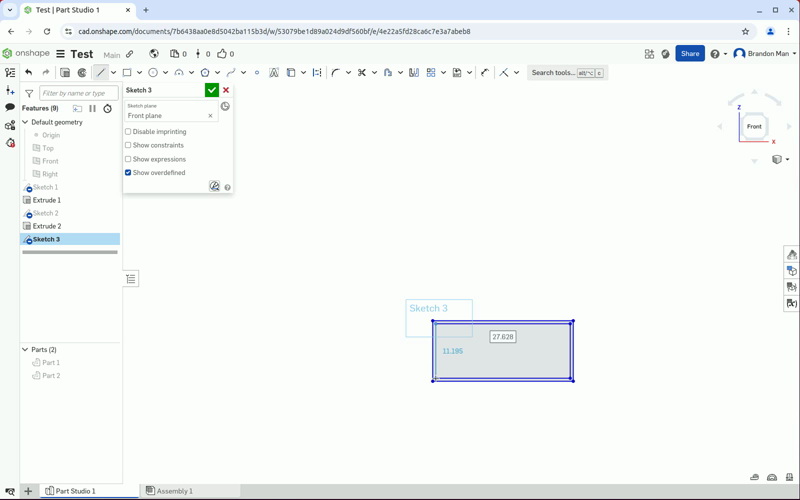
scroll(6)
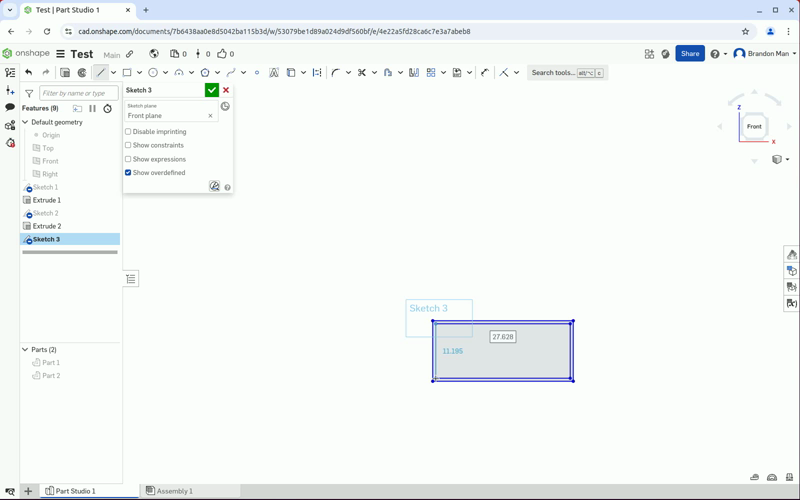
scroll(6)
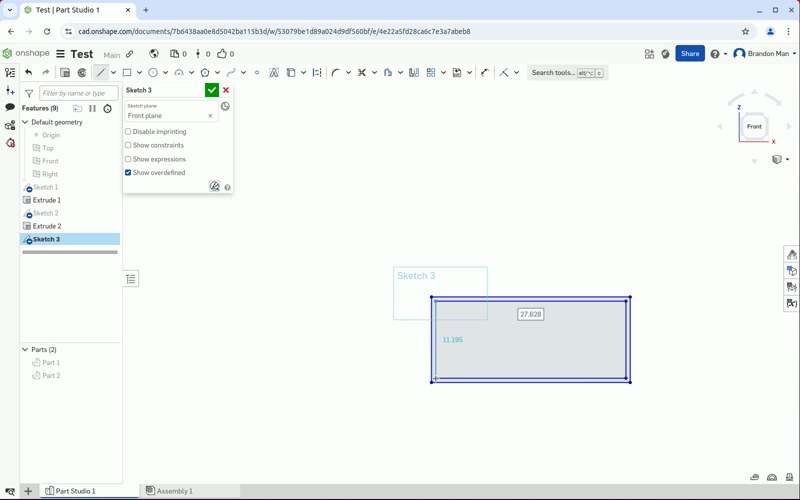
scroll(6)
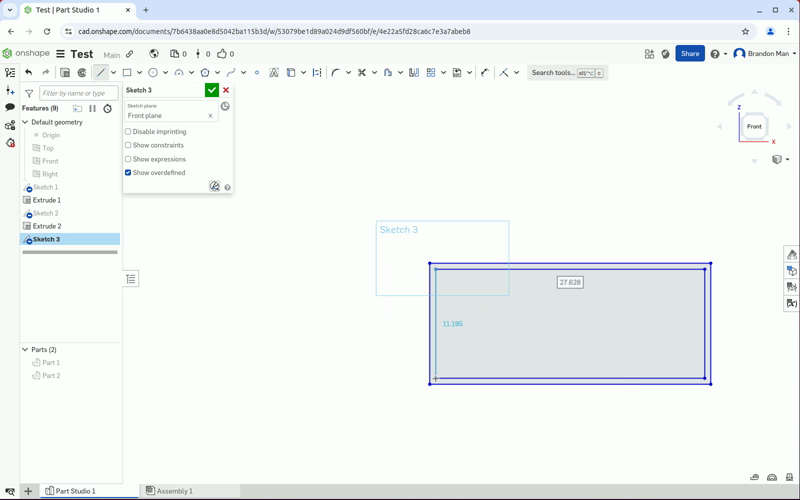
scroll(6)
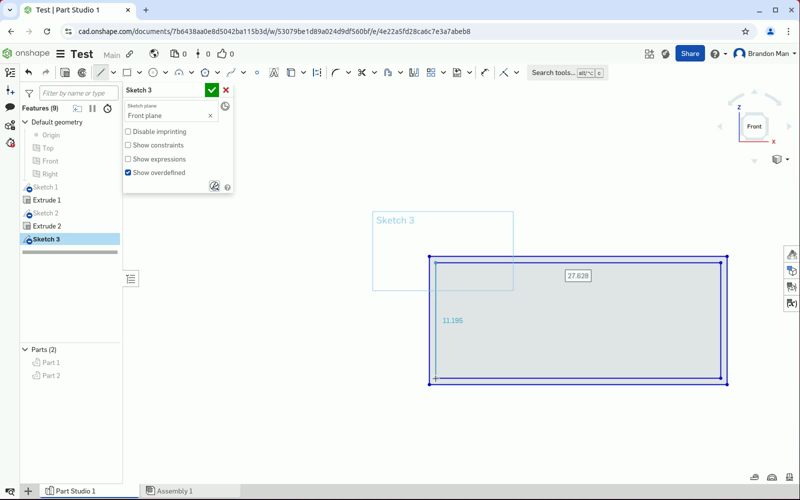
scroll(6)
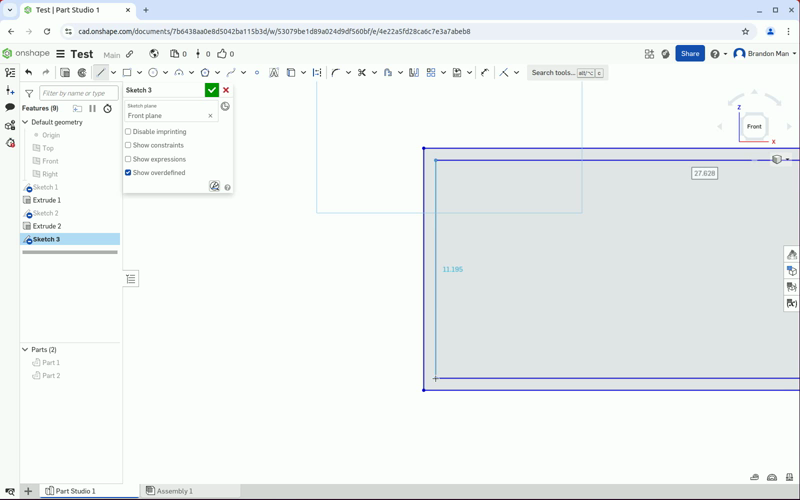
scroll(6)
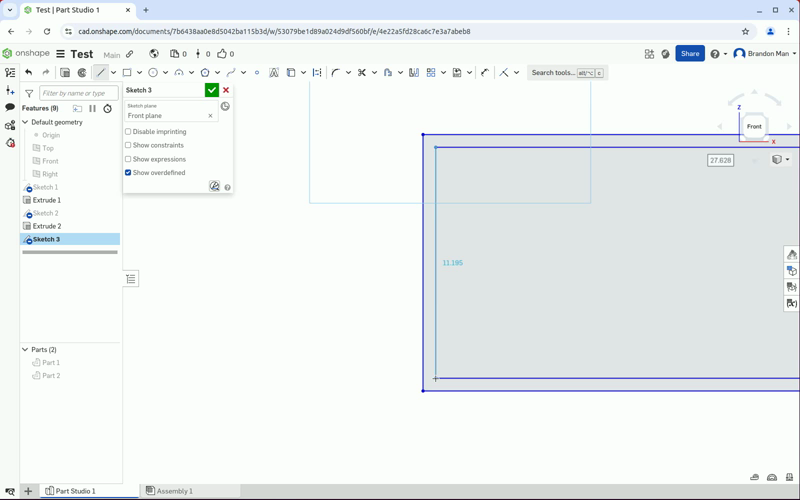
scroll(6)
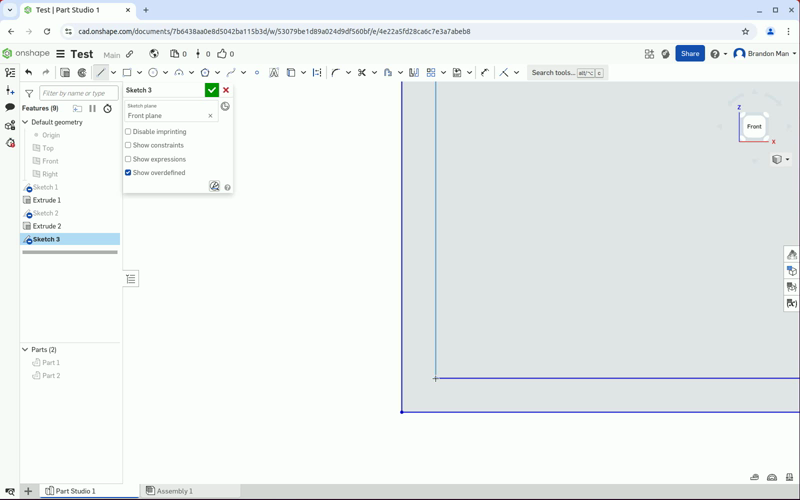
key_up(shift)
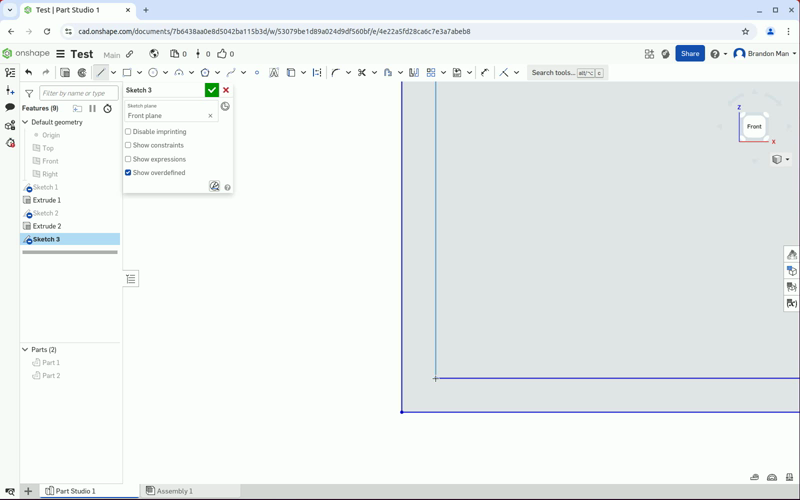
click(435, 378)
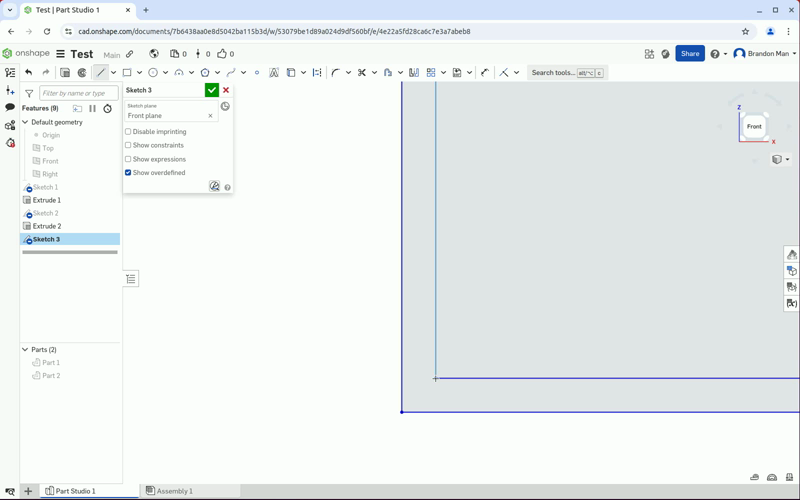
scroll(-6)
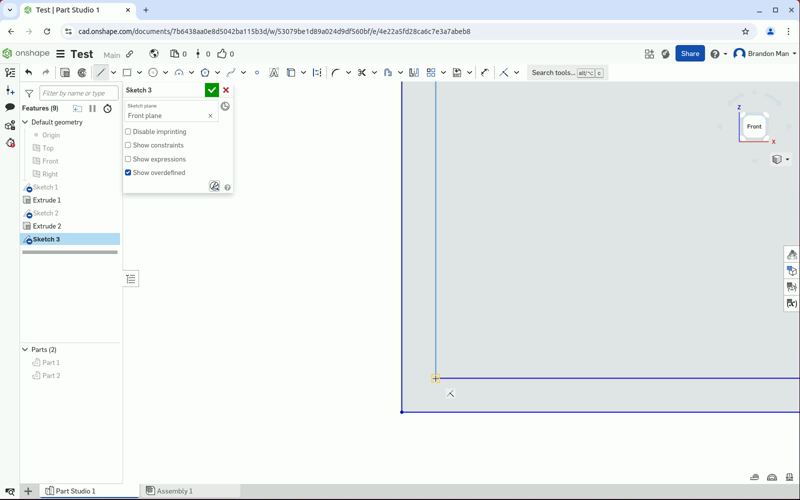
scroll(-6)
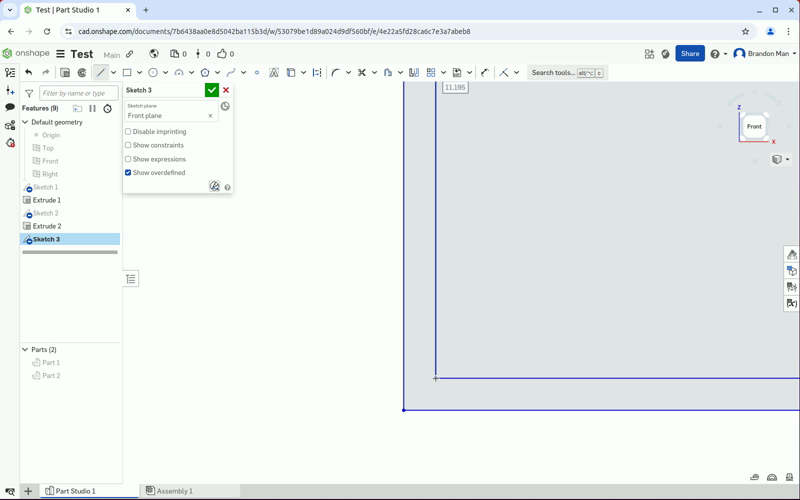
scroll(-6)
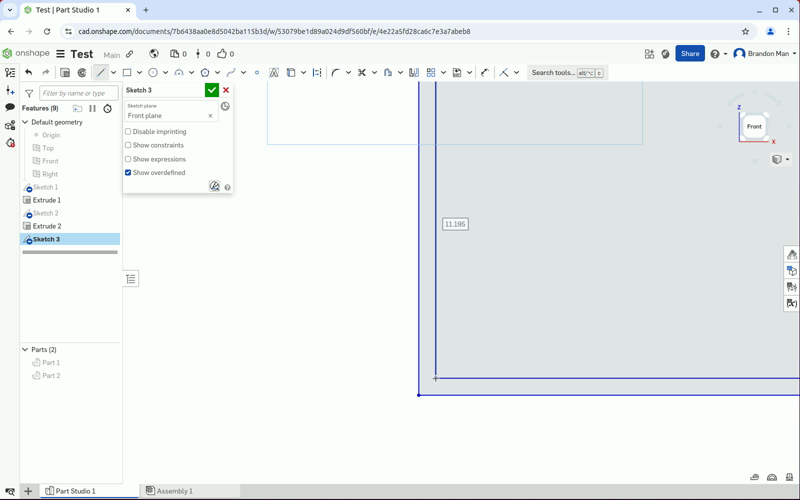
scroll(-6)
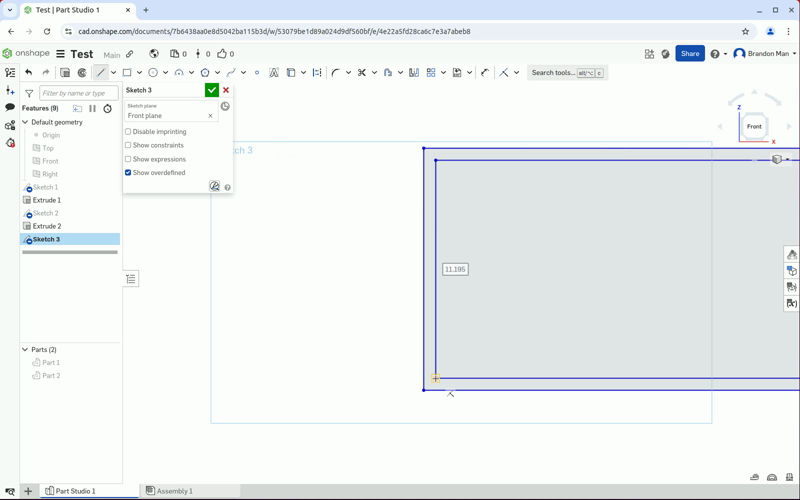
scroll(-6)
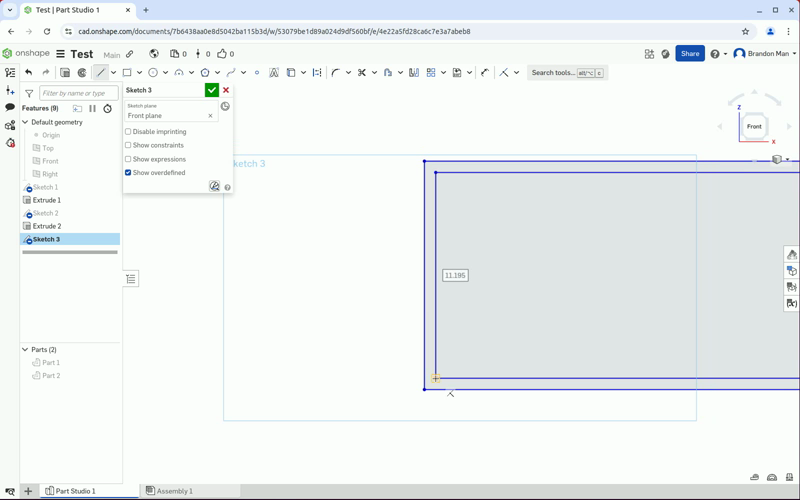
scroll(-6)
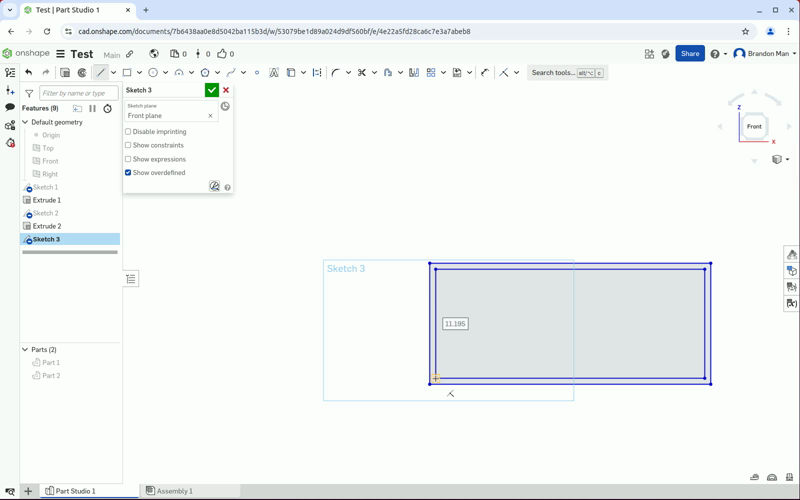
scroll(-6)
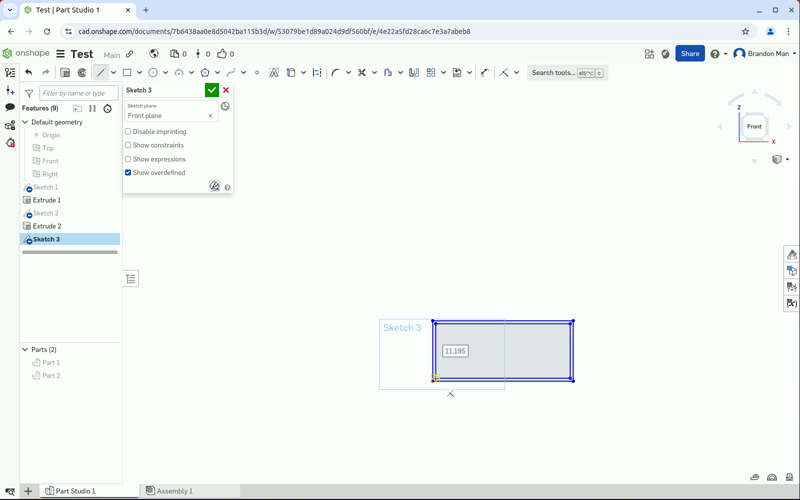
key(esc)
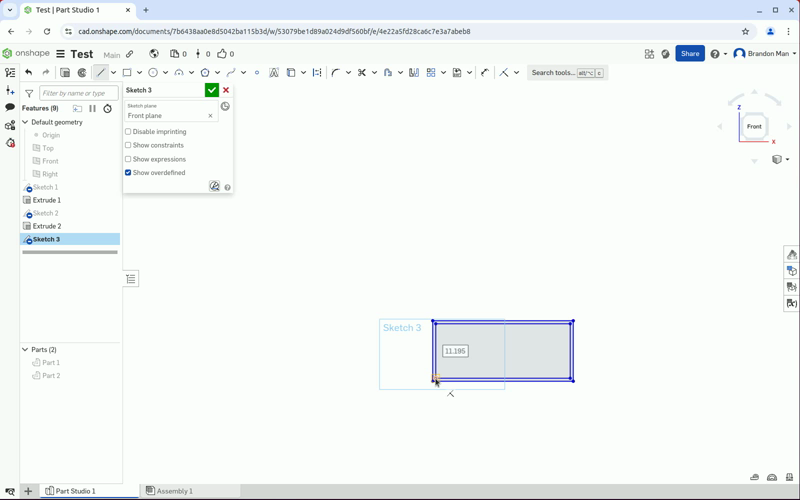
mouse_move(474, 322)
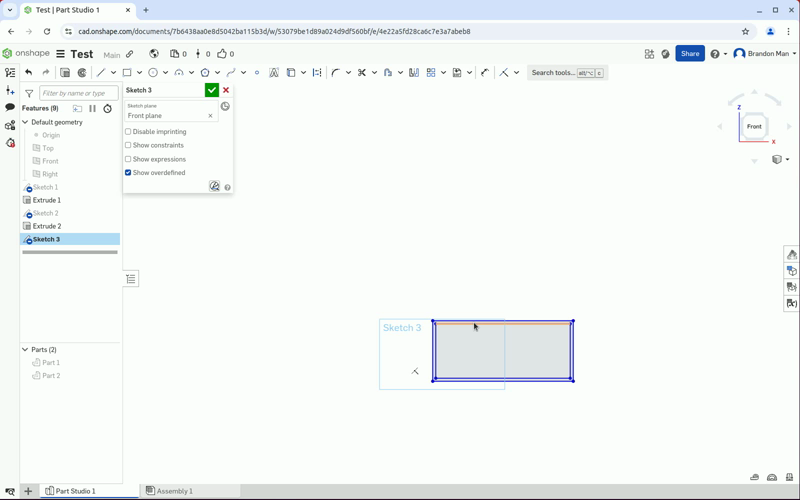
scroll(6)
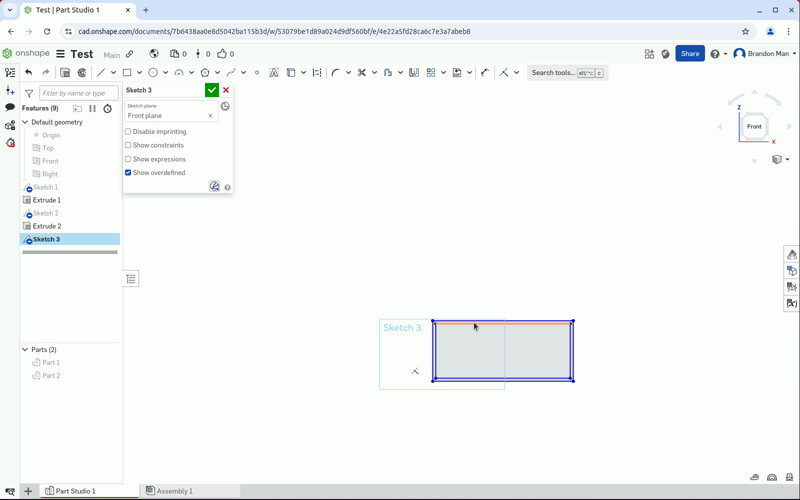
scroll(6)
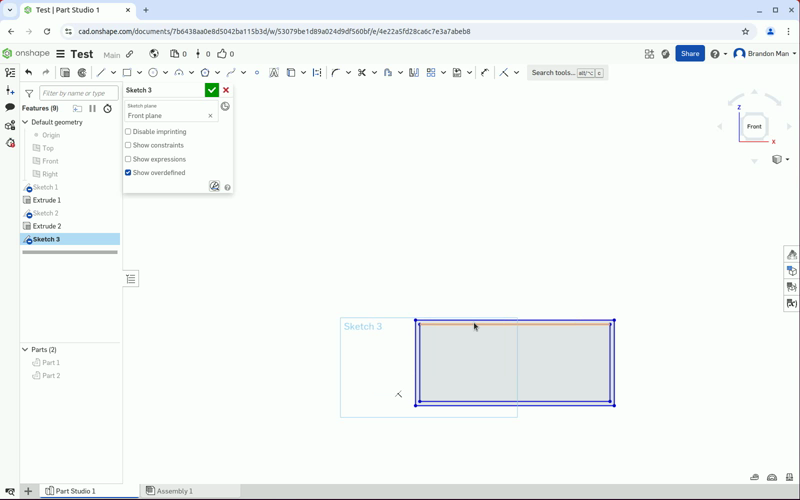
scroll(6)
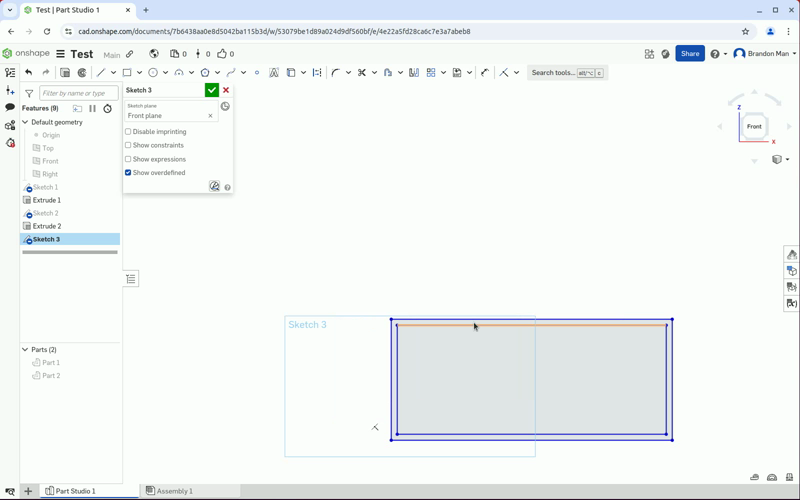
scroll(6)
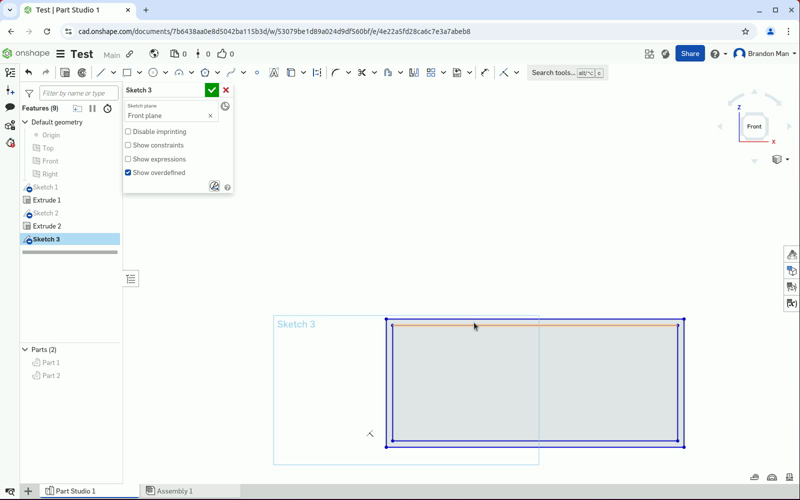
scroll(6)
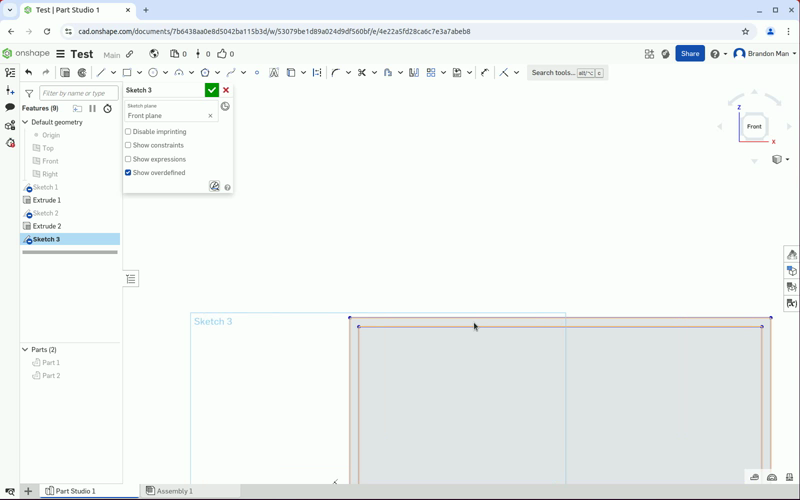
scroll(6)
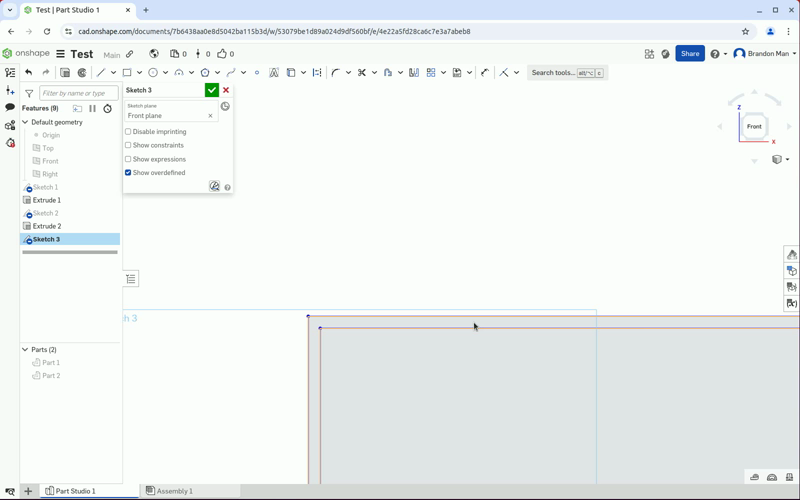
scroll(6)
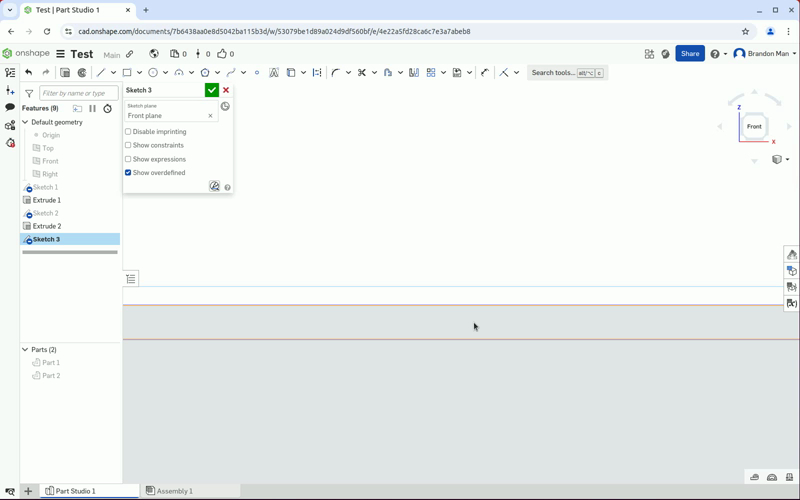
click(474, 322)
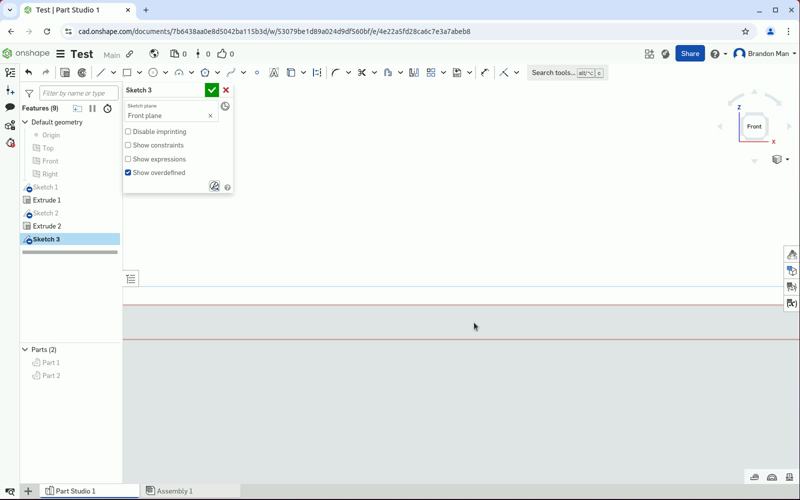
scroll(-6)
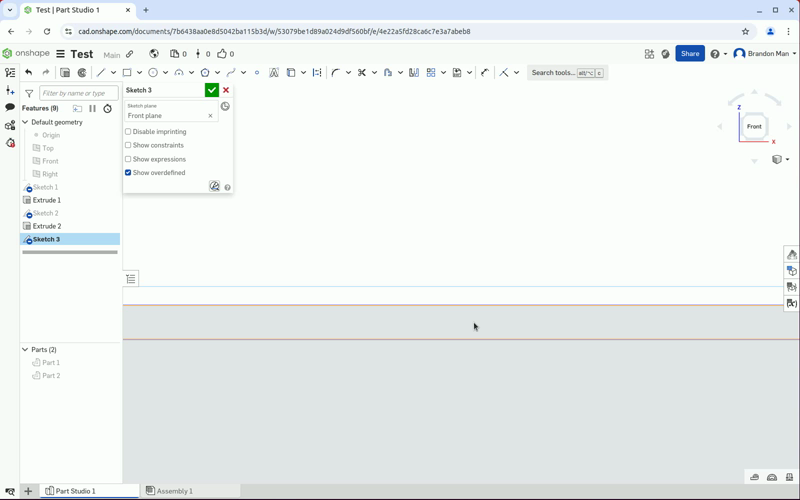
scroll(-6)
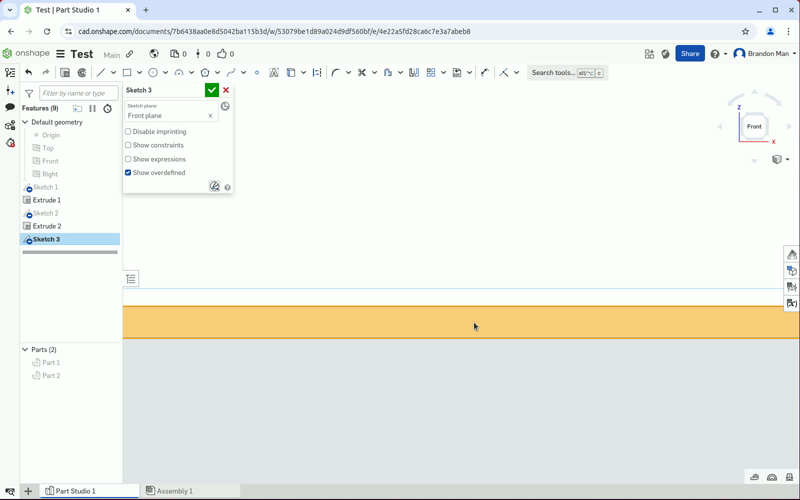
scroll(-6)
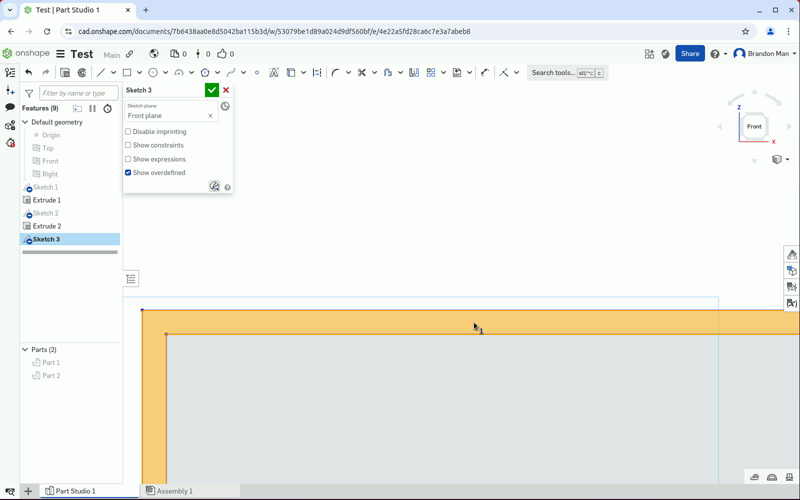
scroll(-6)
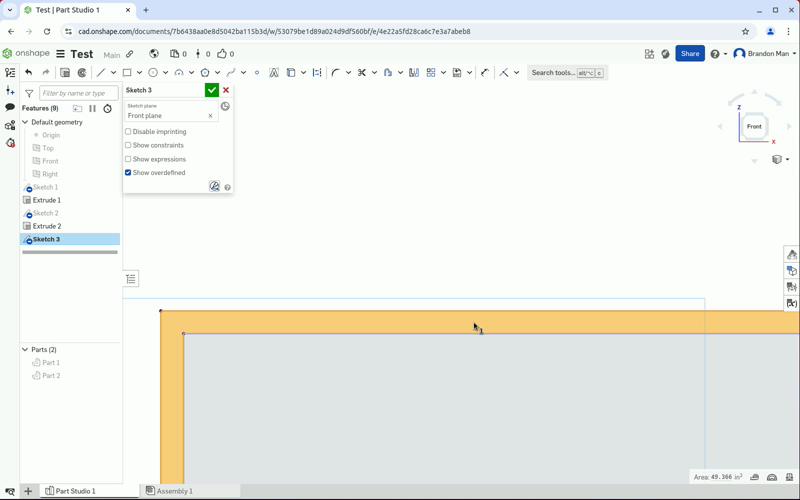
scroll(-6)
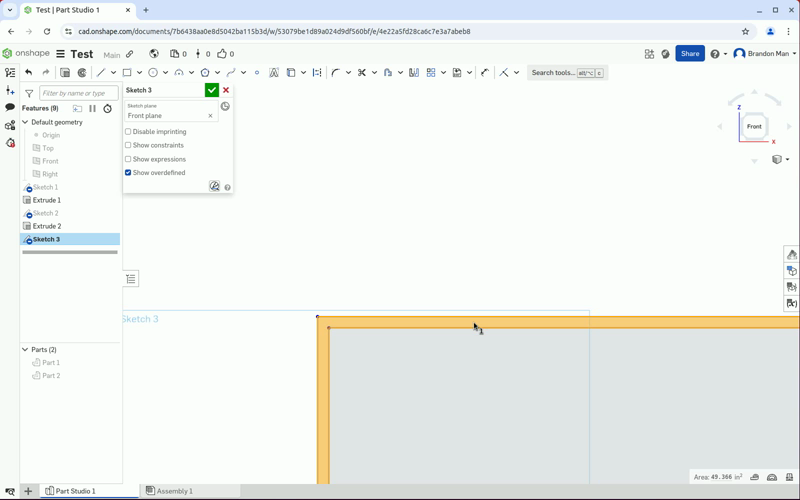
scroll(-6)
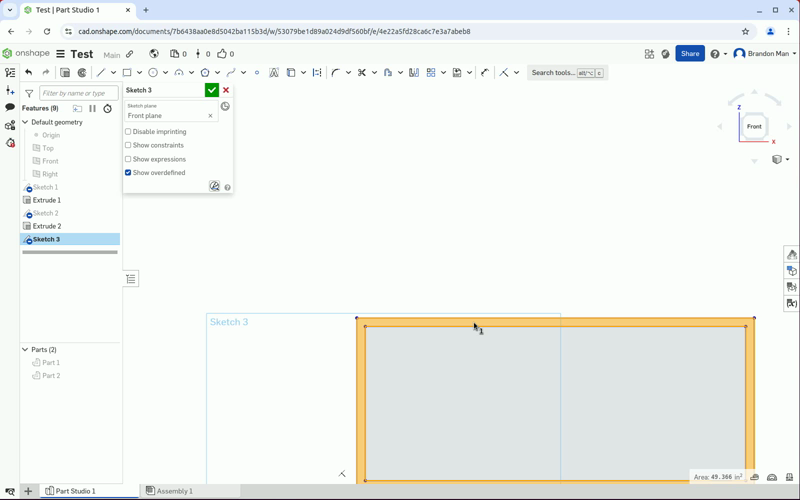
scroll(-6)
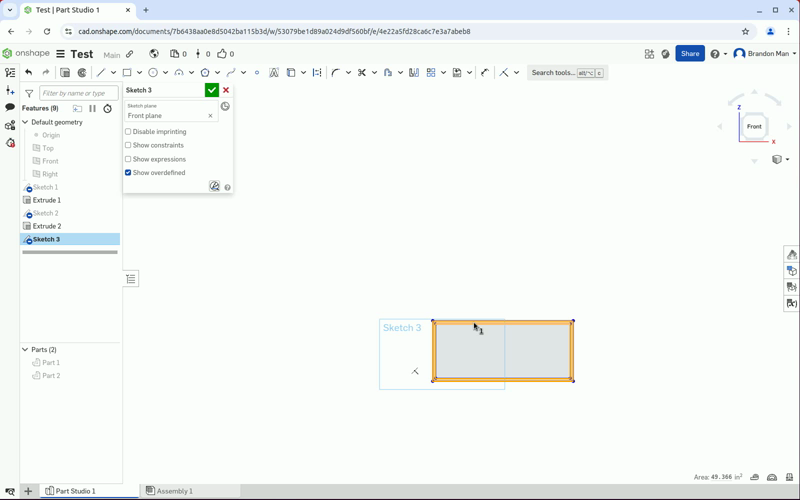
mouse_move(73, 352)
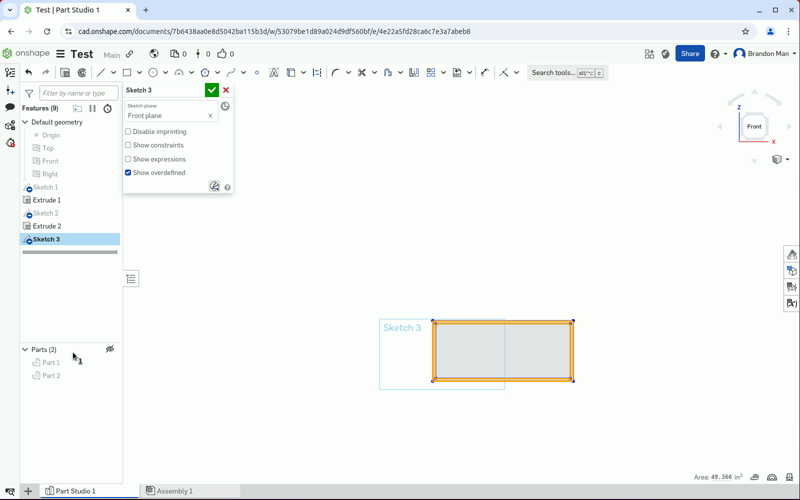
key(shift+y)
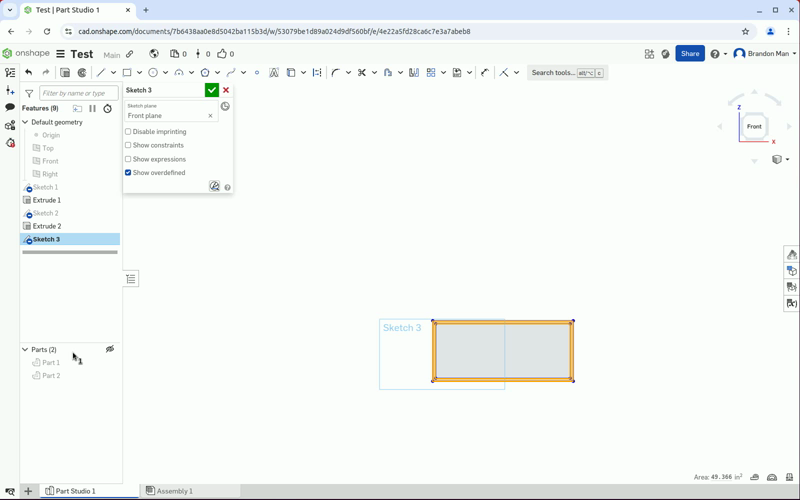
key(shift+e)
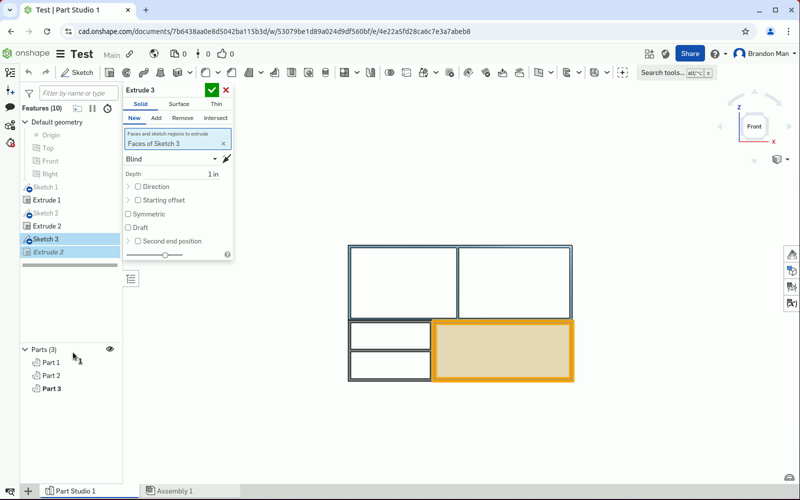
mouse_move(143, 106)
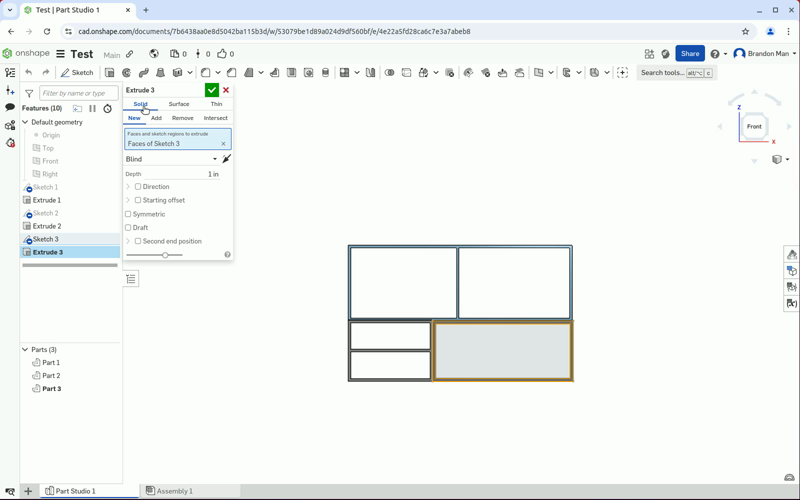
click(143, 106)
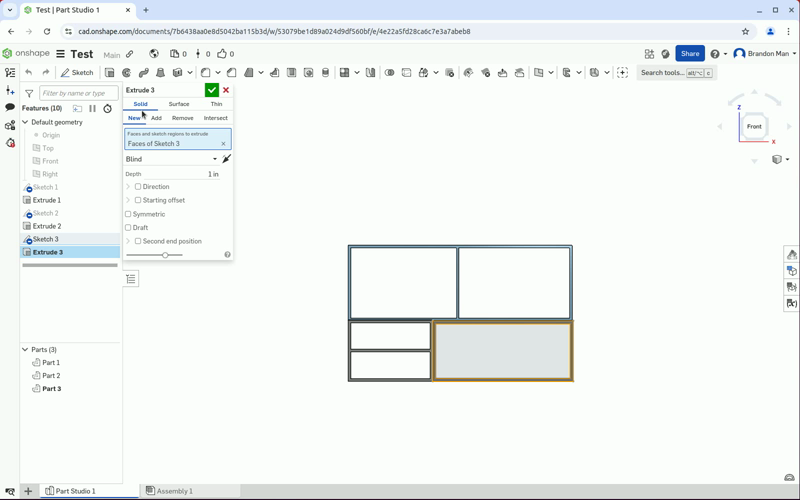
mouse_move(137, 120)
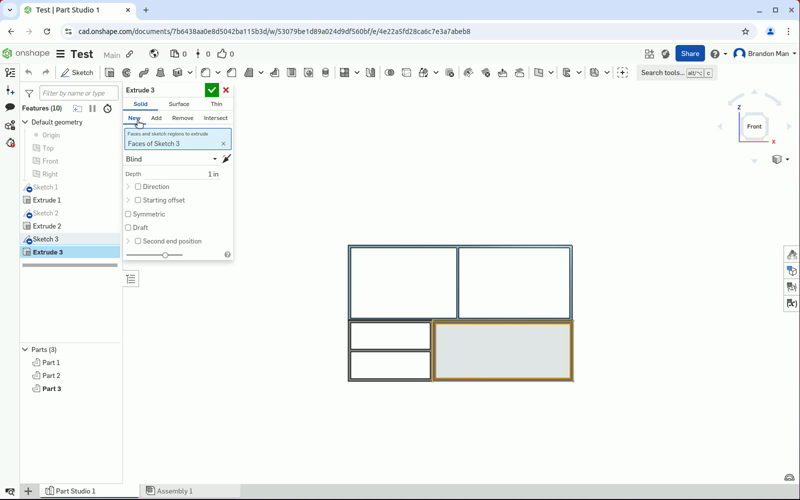
click(137, 120)
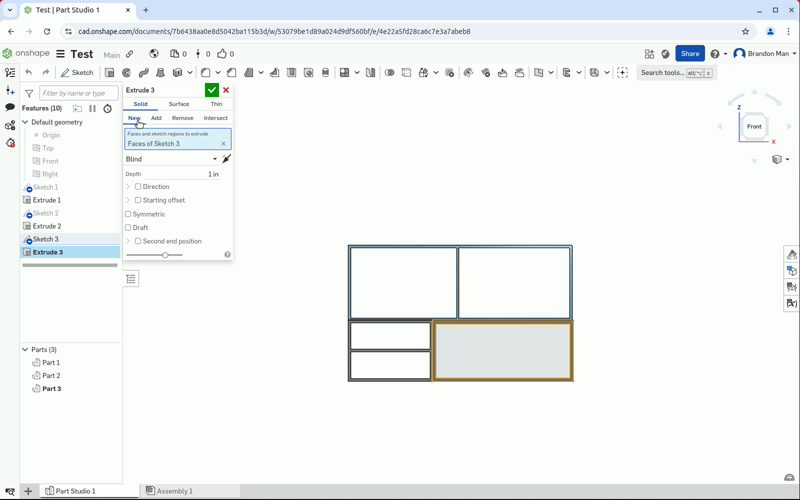
key(tab, 4)
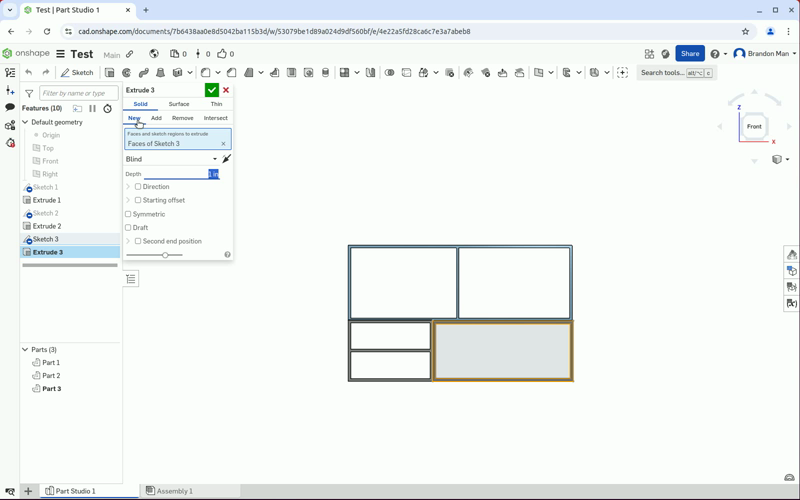
text(-5.055)
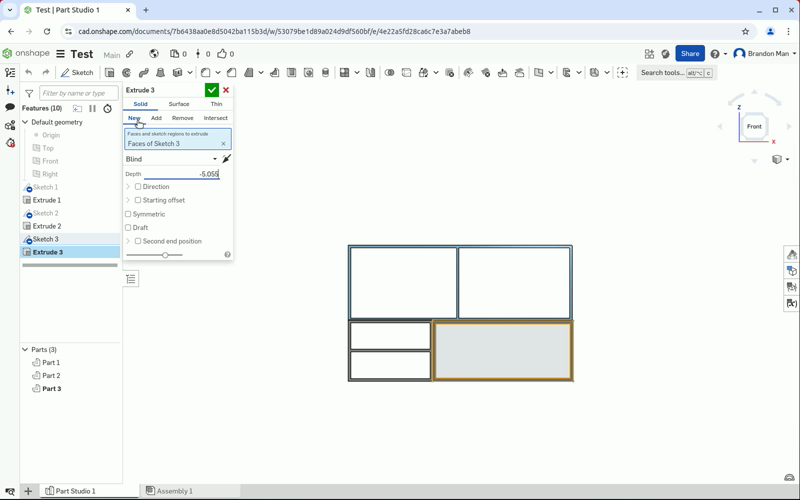
key(enter)
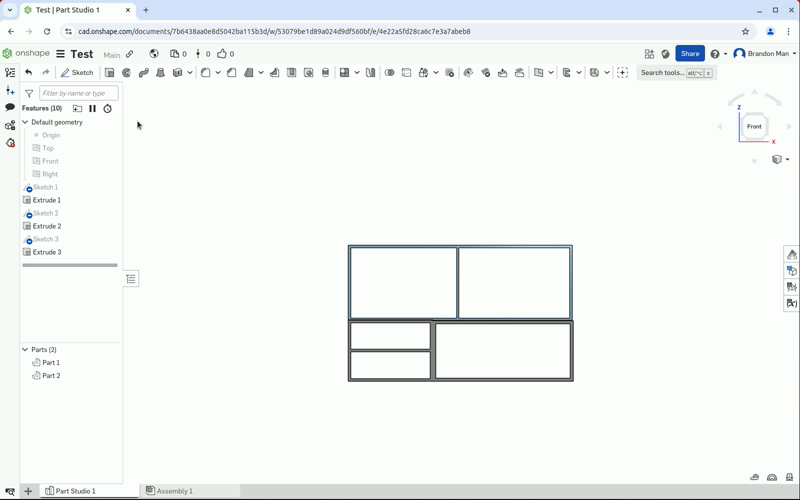
key(shift+h)
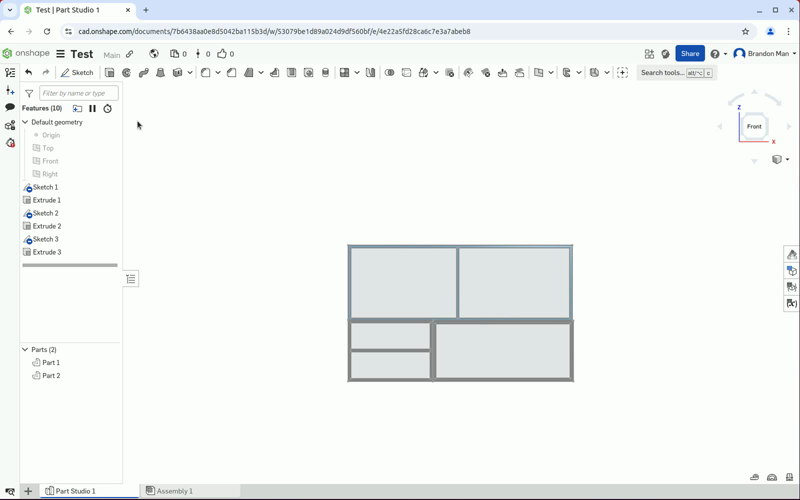
key(shift+h)
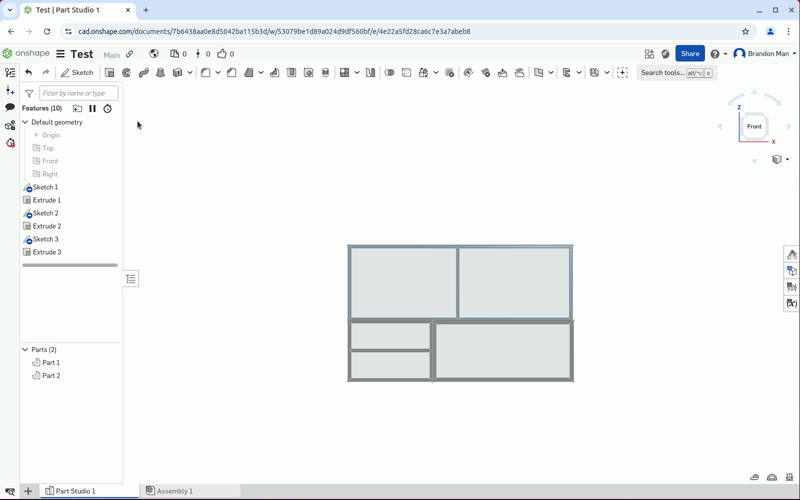
key(shift+7)
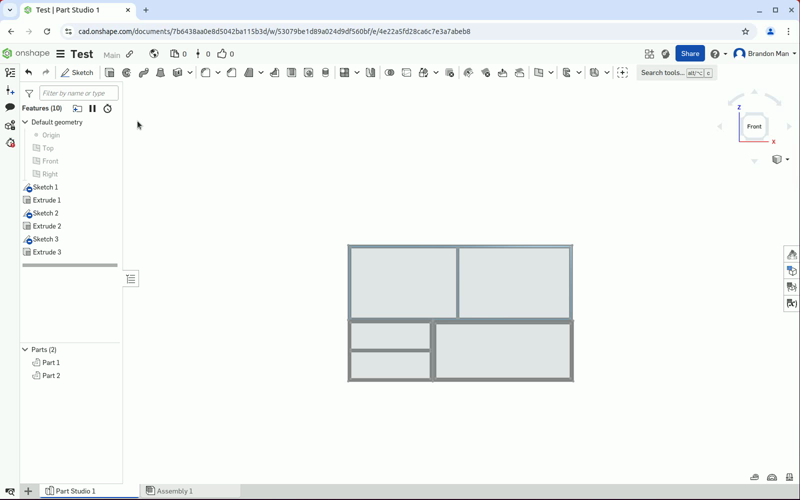
key(left, 2)
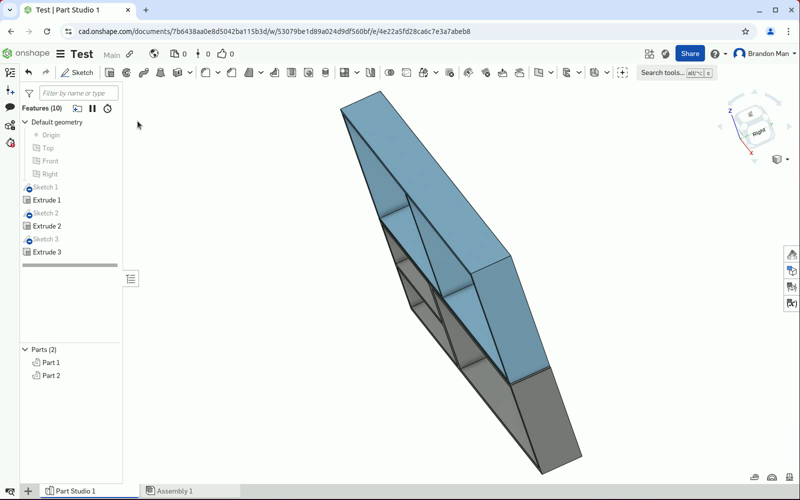
key(down, 2)
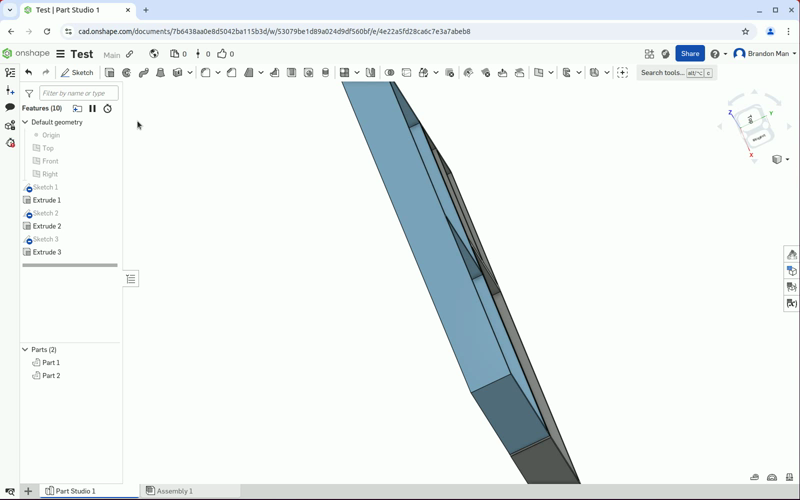
key(up, 2)
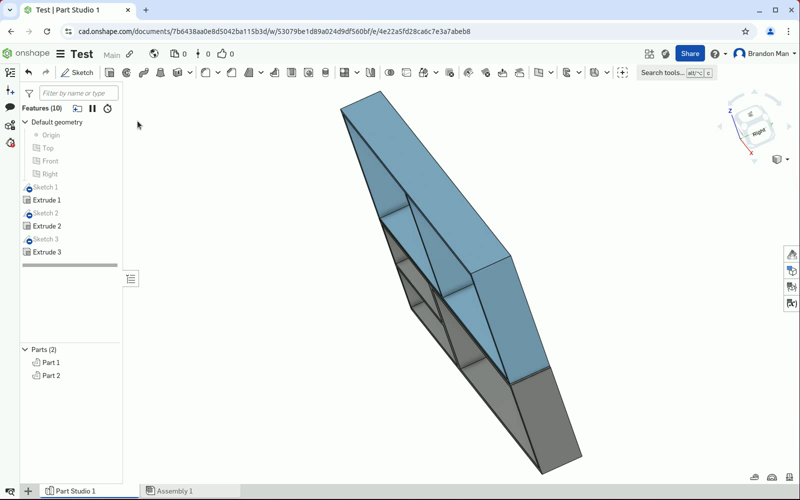
key(right, 2)
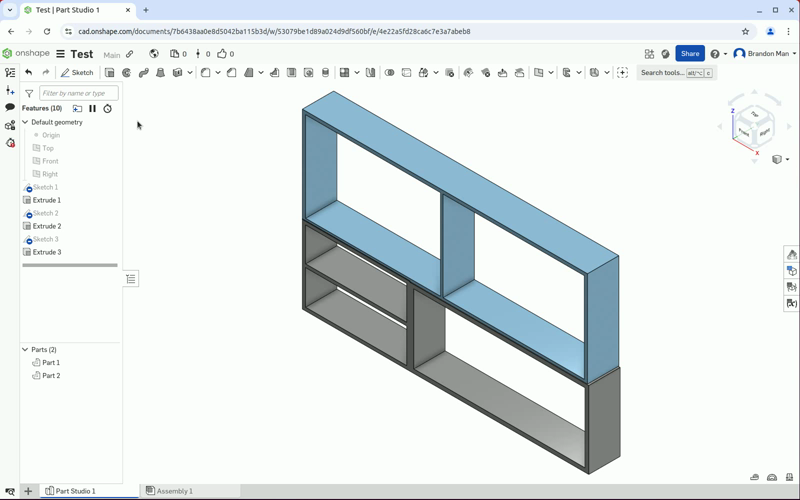
mouse_move(73, 189)
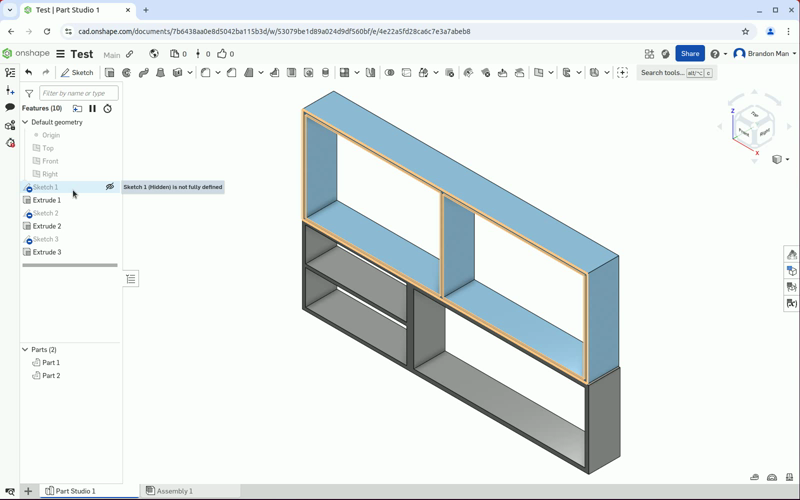
click(73, 189)